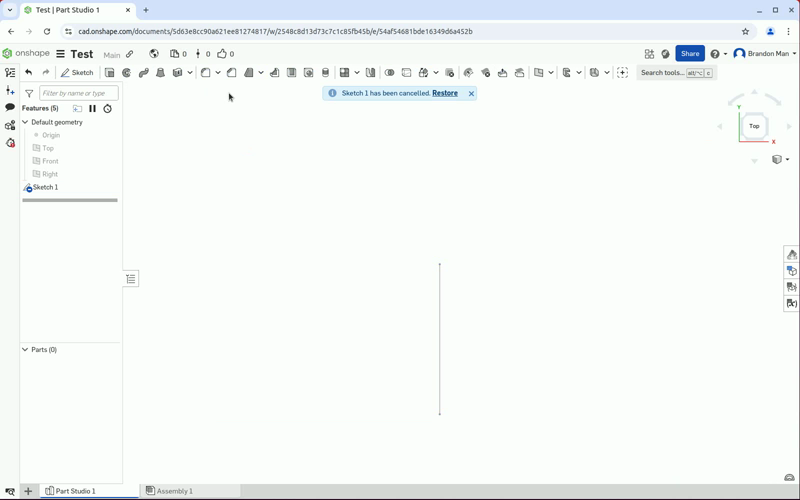
key(shift+h)
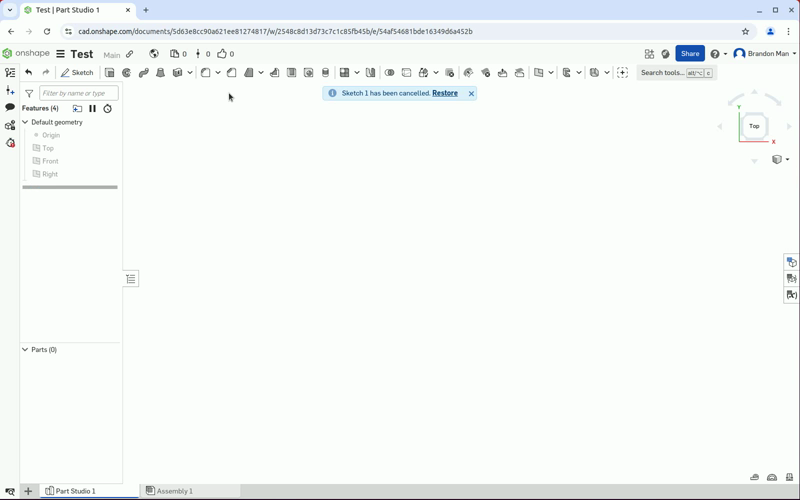
mouse_move(73, 352)
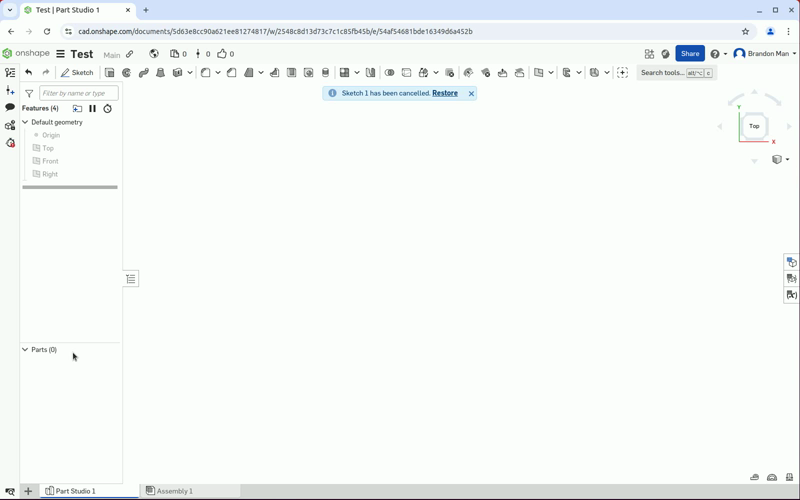
key(y)
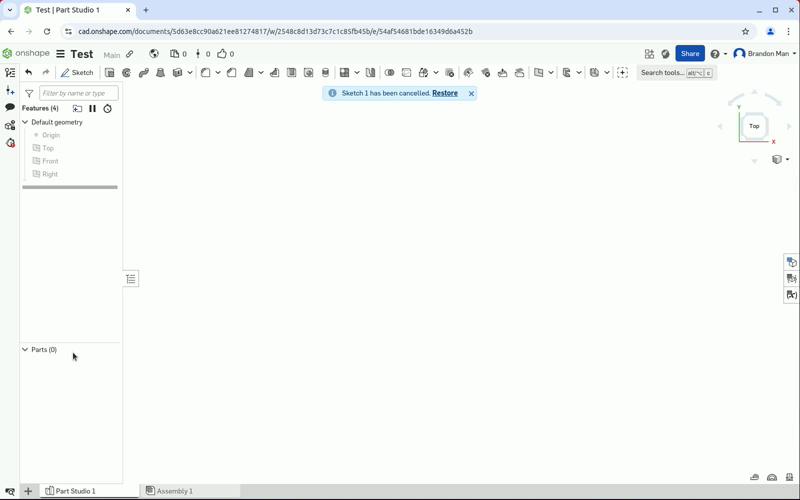
key(shift+p)
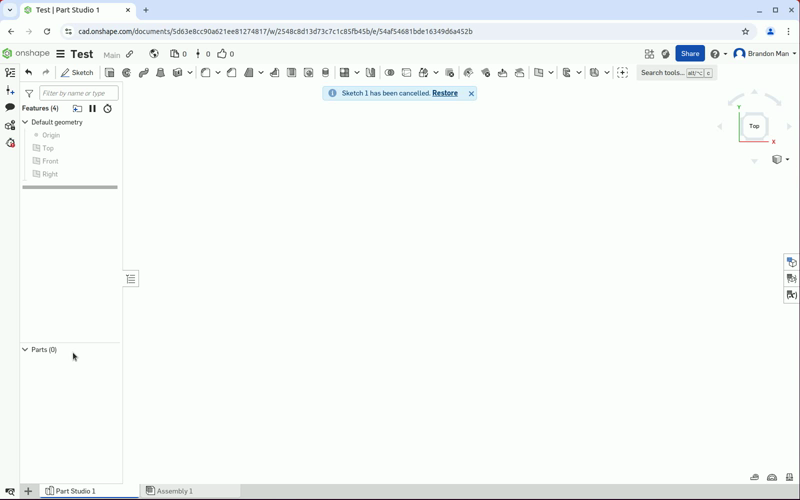
key(space)
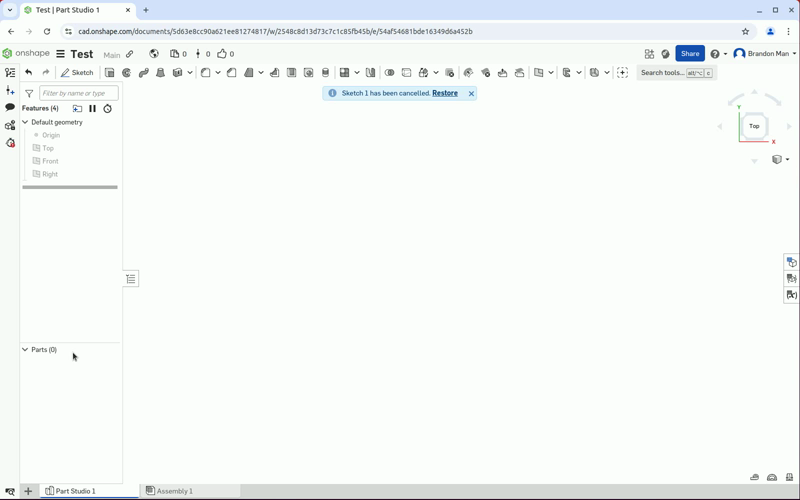
key_down(shift)
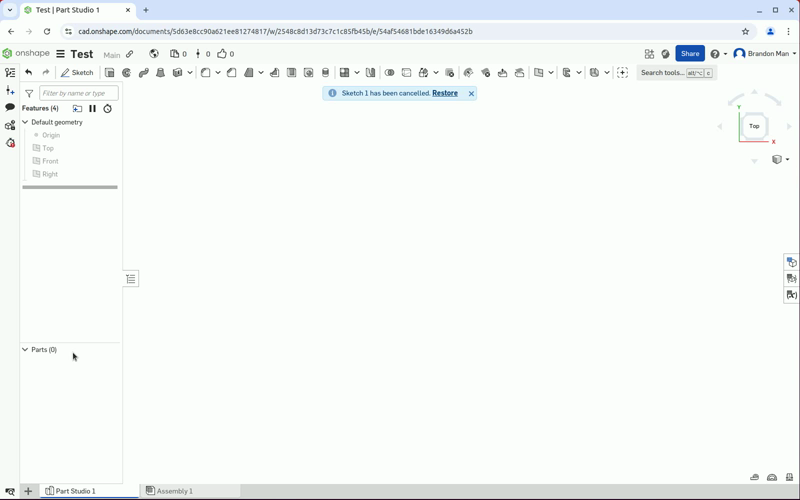
key(up)
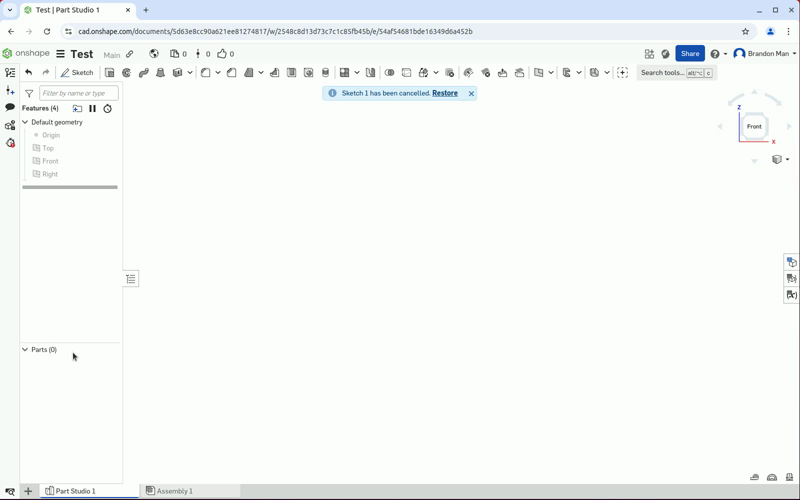
key_up(shift)
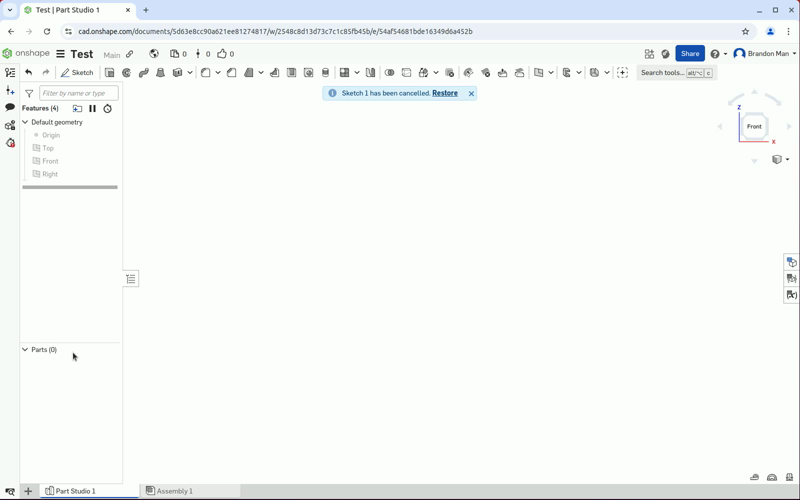
mouse_move(73, 352)
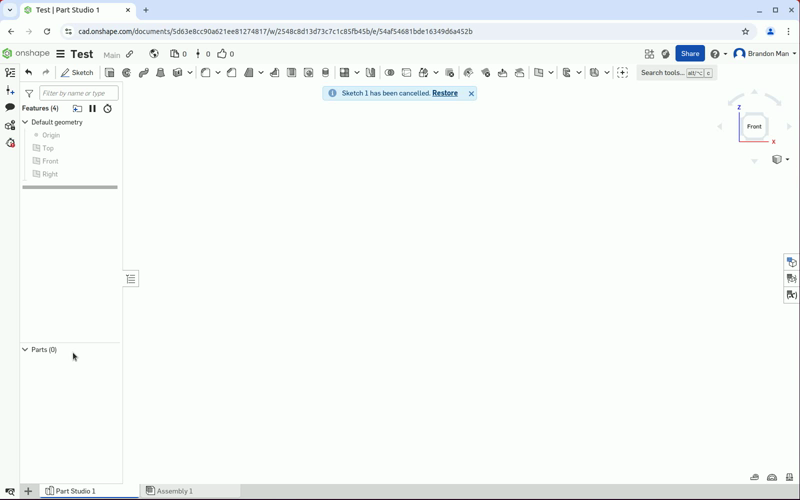
key(shift+y)
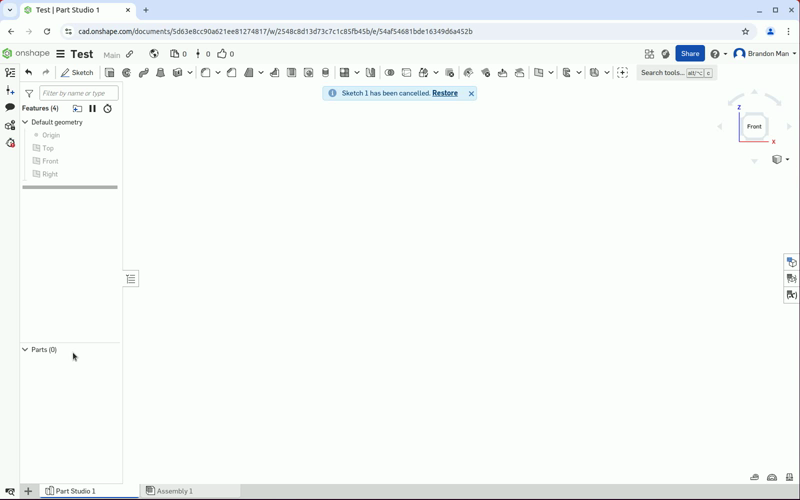
key(shift+s)
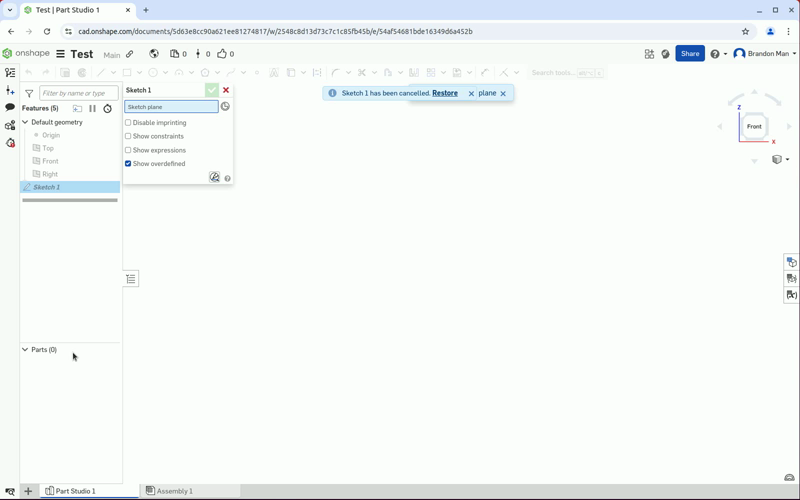
mouse_move(73, 163)
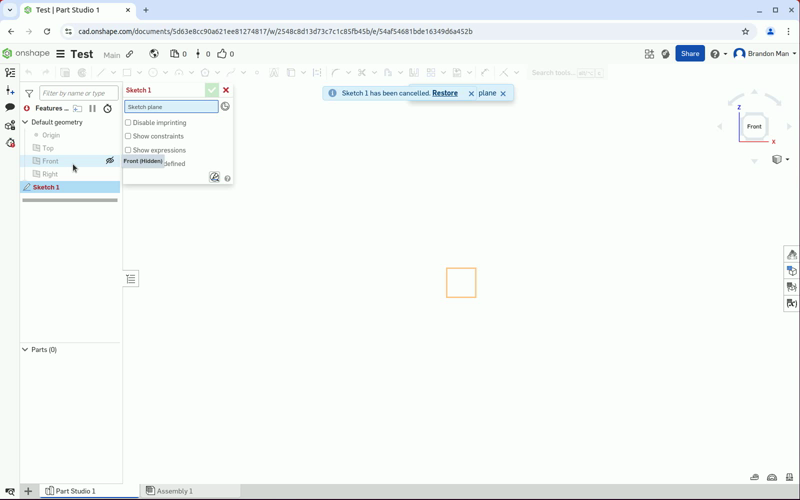
click(73, 163)
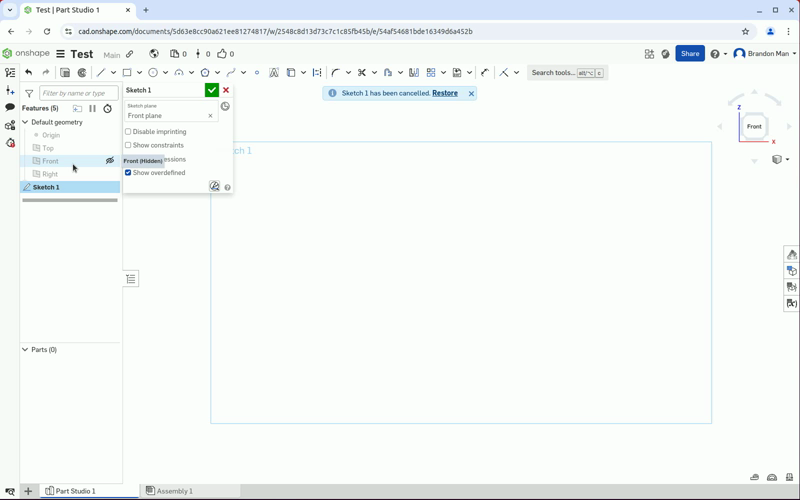
mouse_move(73, 352)
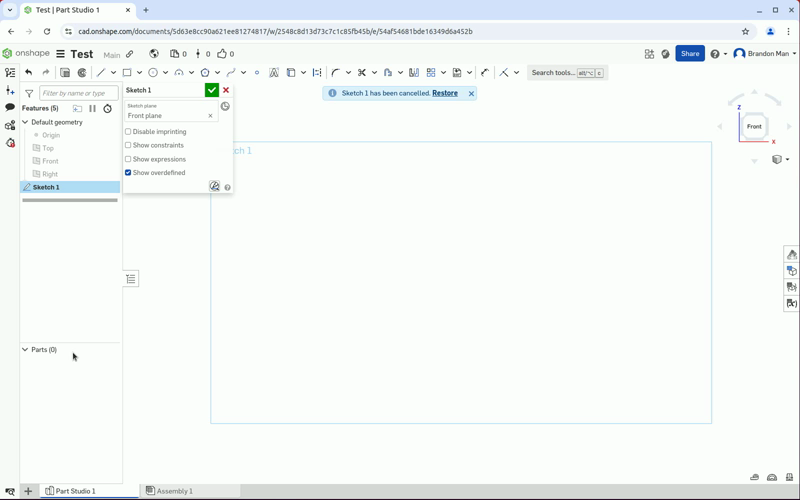
key(y)
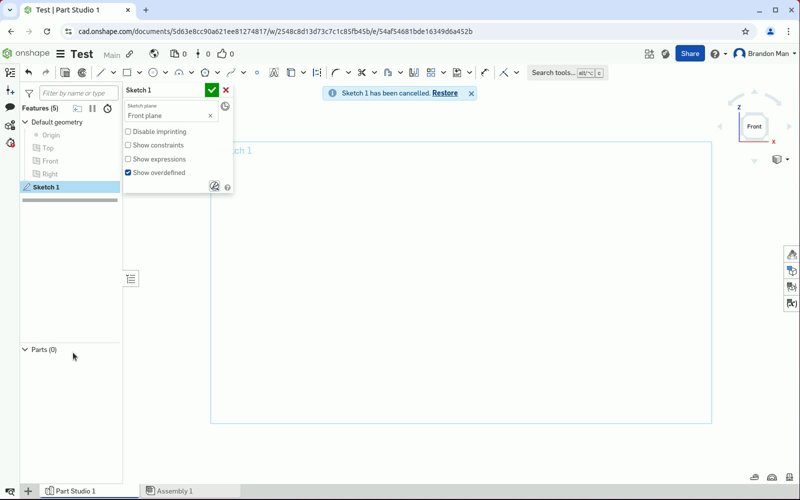
key(c)
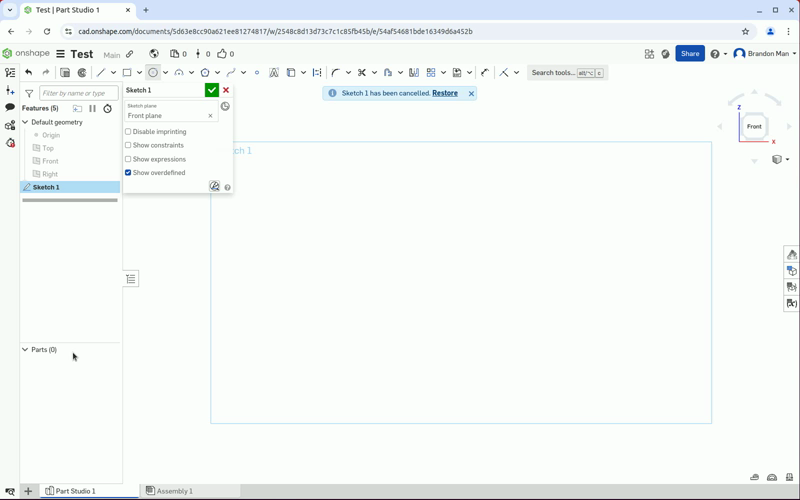
key_down(shift)
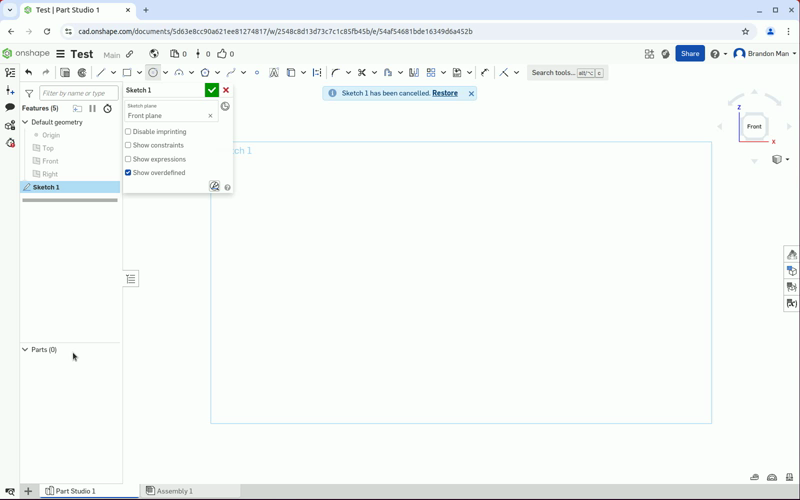
mouse_move(461, 178)
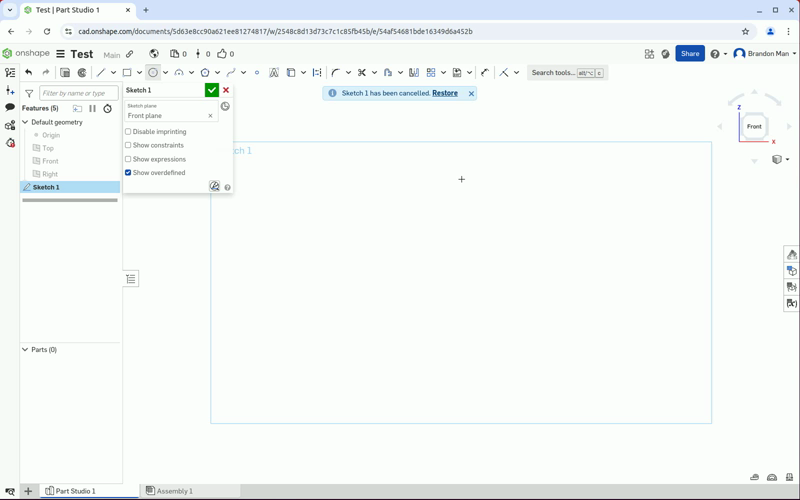
click(461, 178)
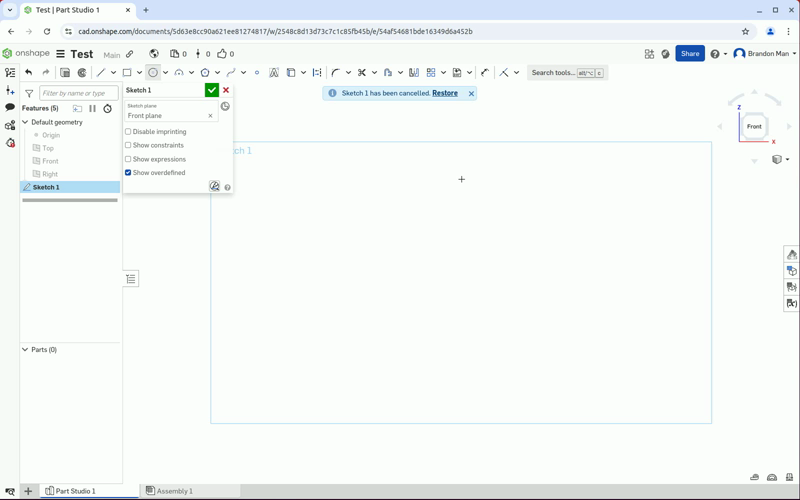
key_up(shift)
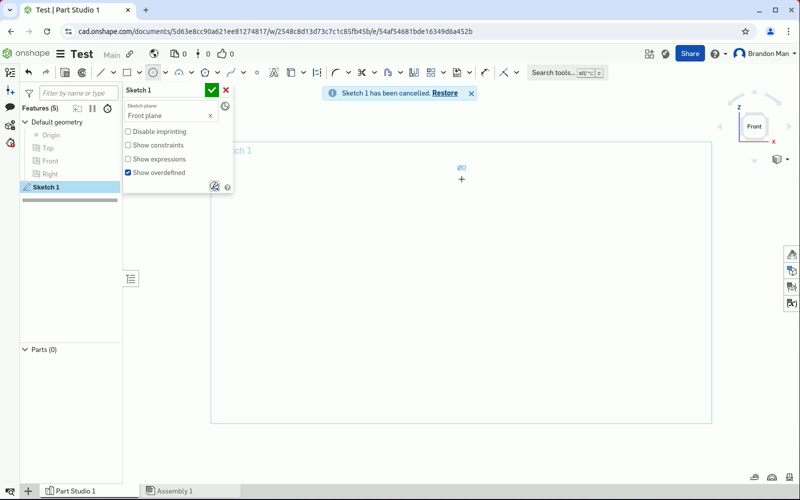
mouse_move(471, 178)
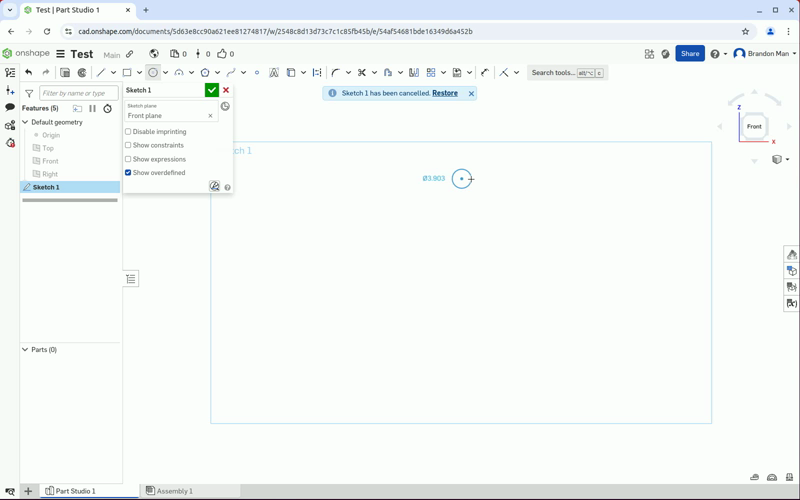
click(471, 178)
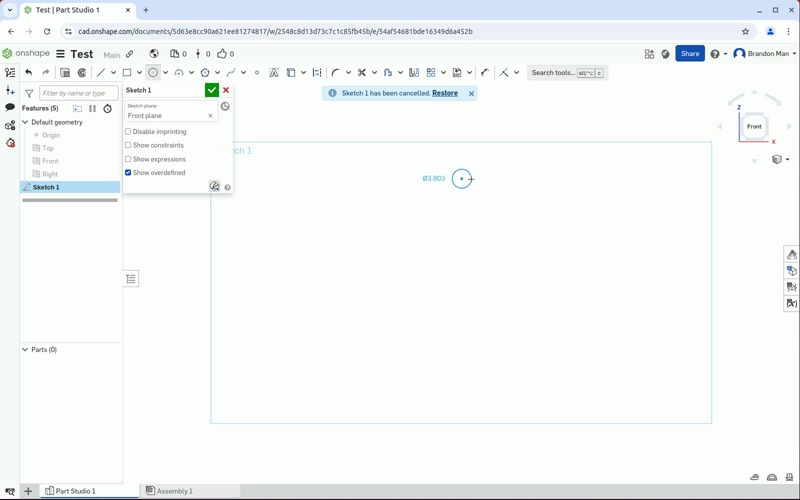
key(esc)
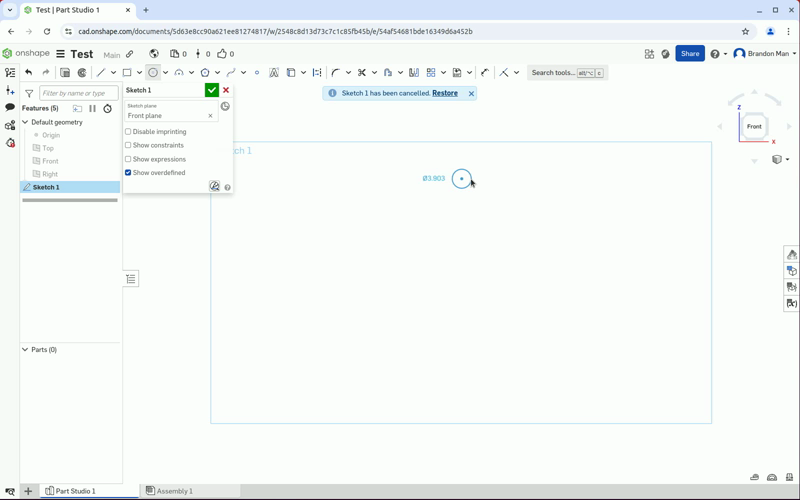
key(c)
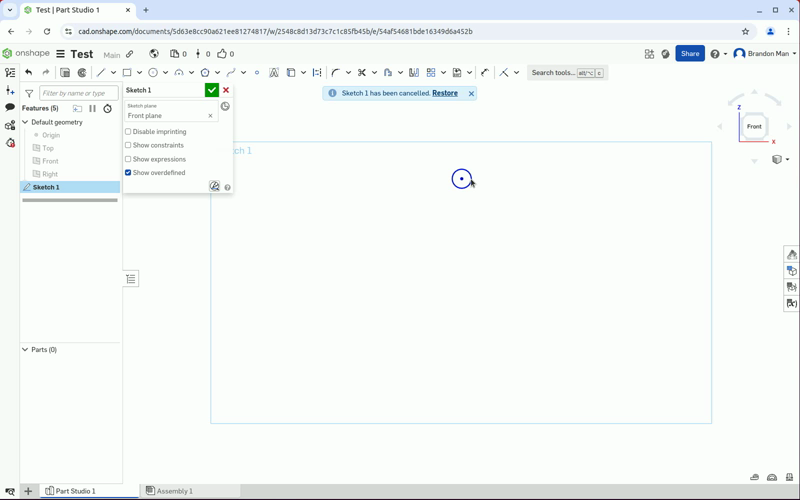
key_down(shift)
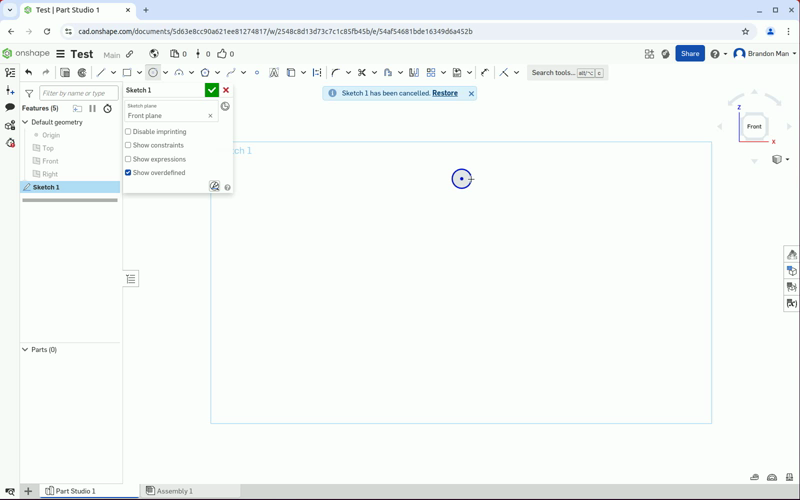
mouse_move(461, 178)
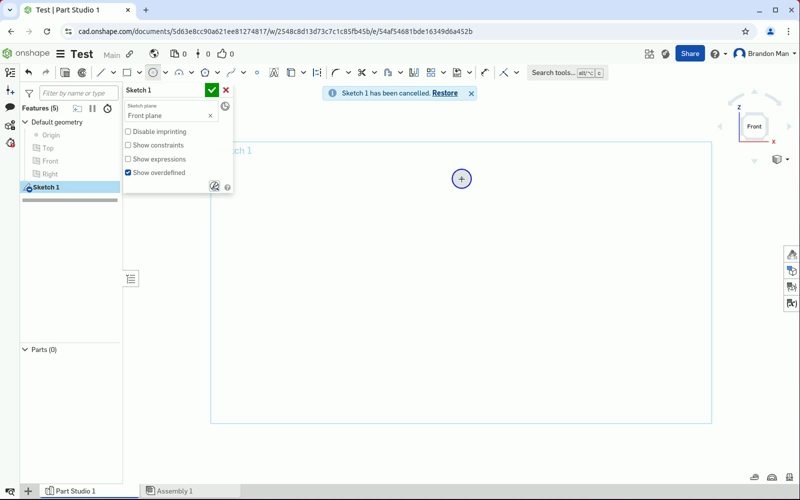
click(461, 178)
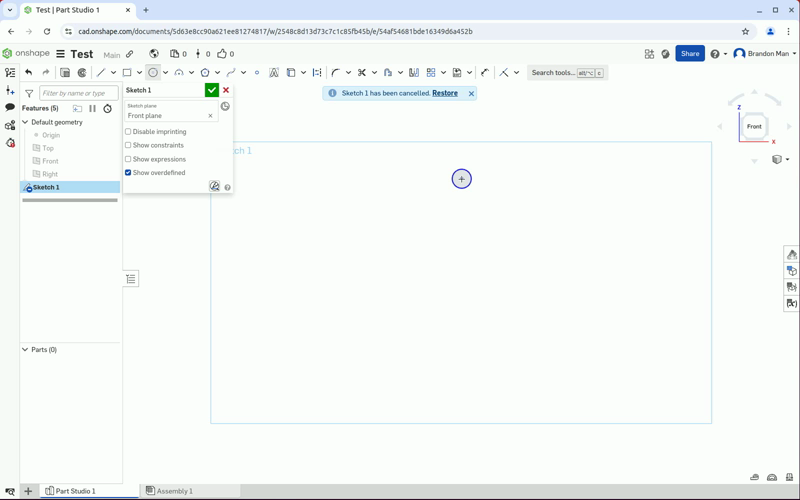
key_up(shift)
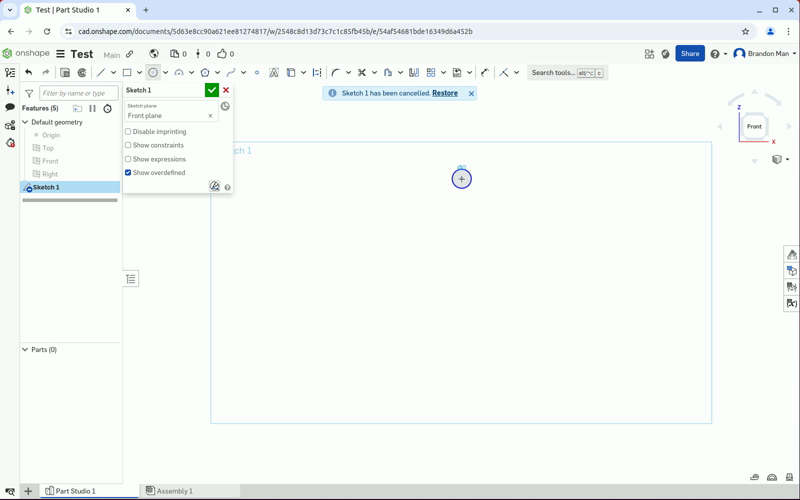
mouse_move(464, 178)
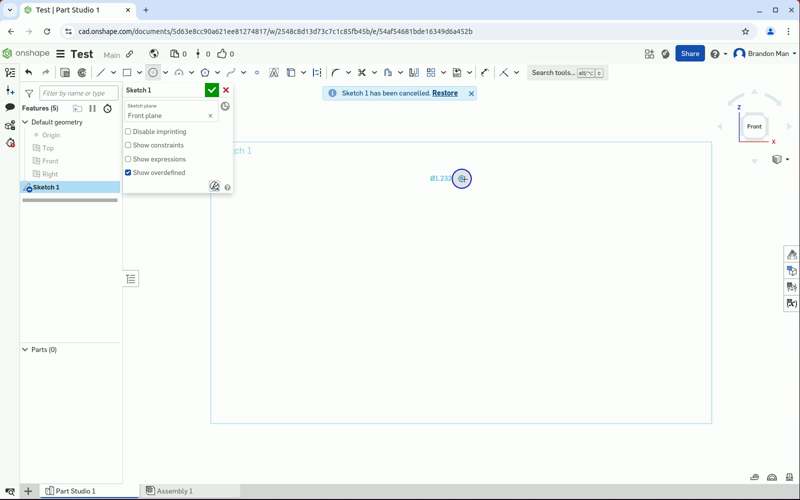
scroll(6)
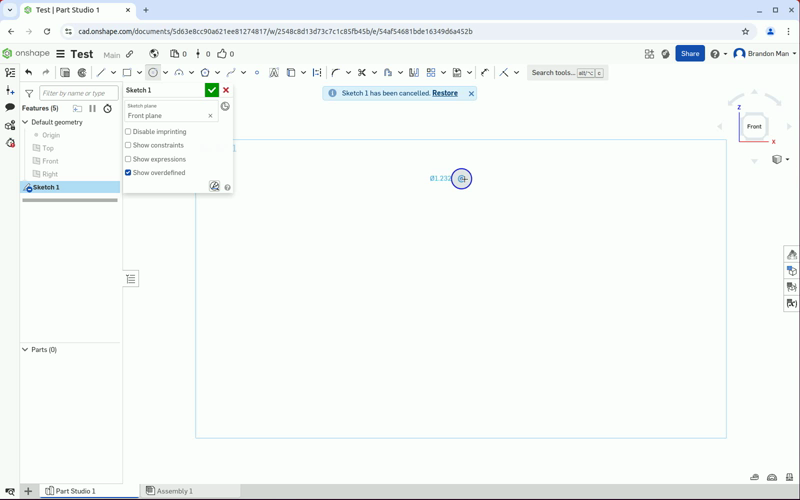
scroll(6)
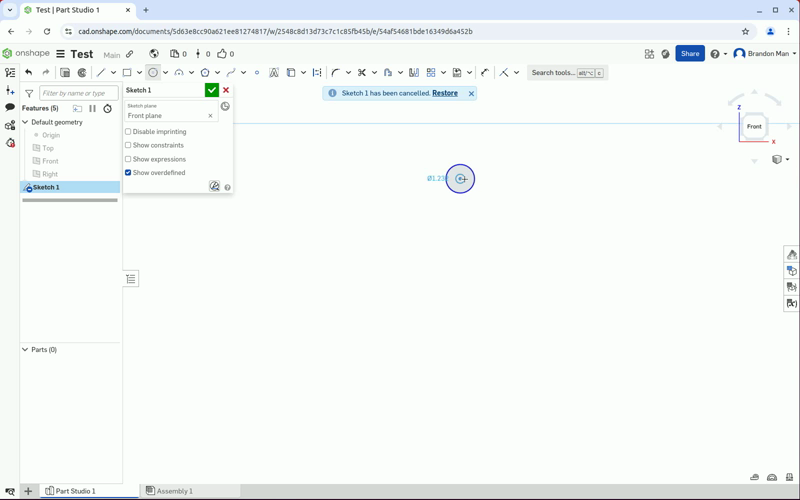
scroll(6)
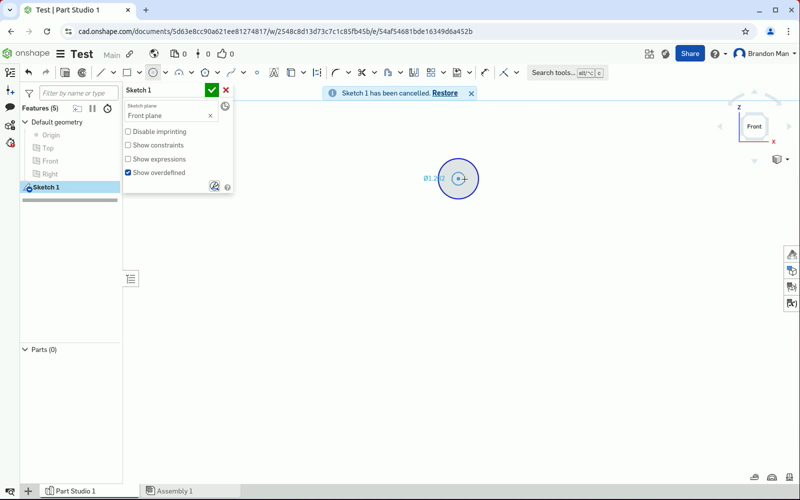
scroll(6)
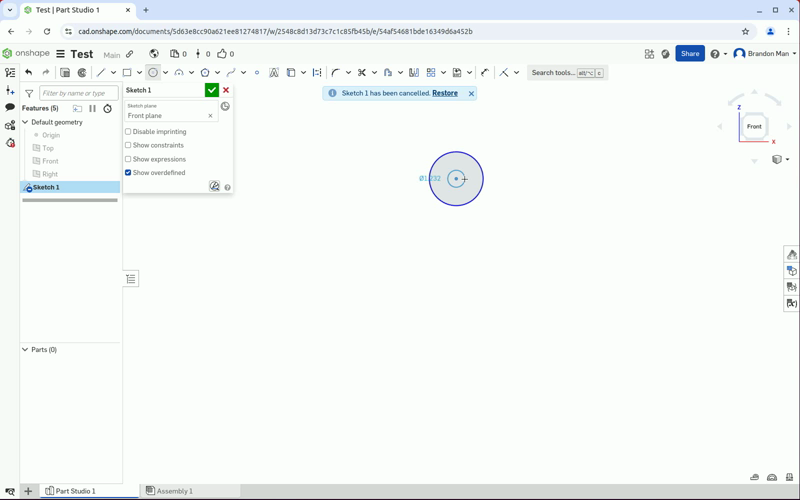
scroll(6)
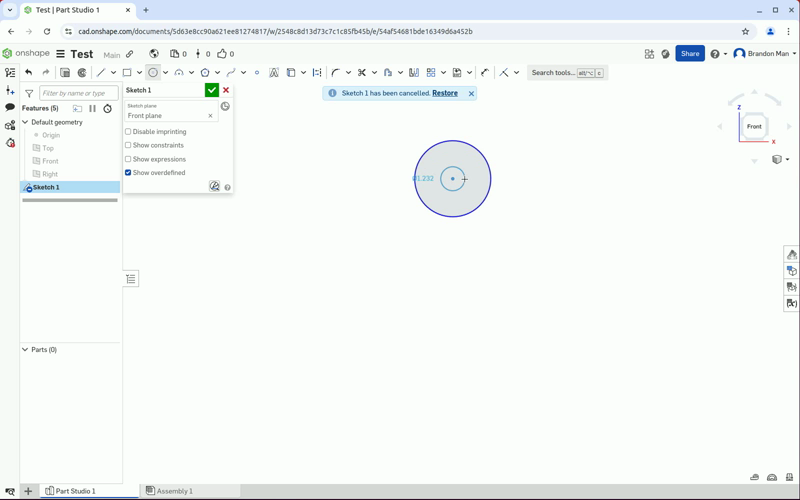
scroll(6)
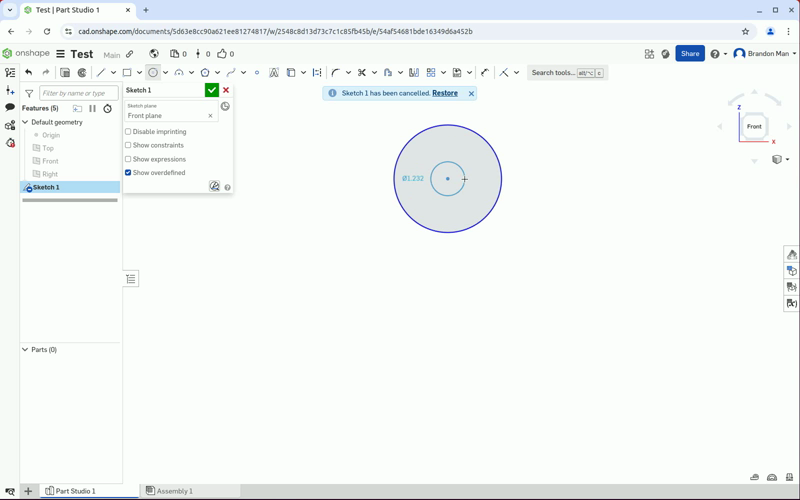
scroll(6)
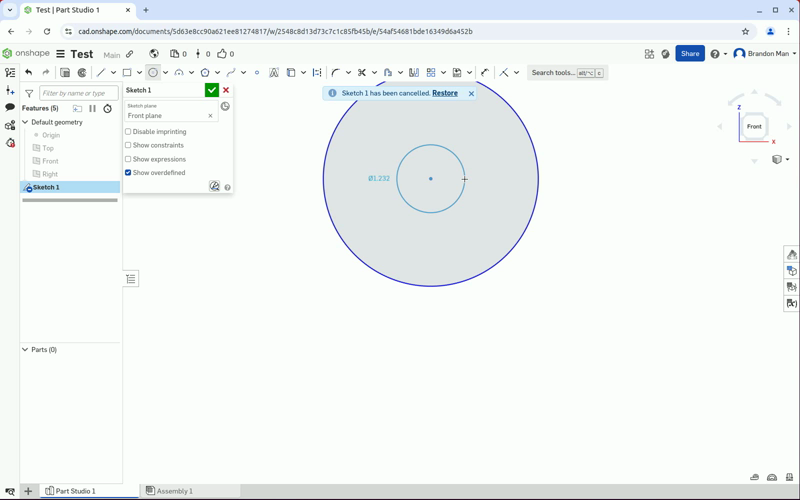
click(464, 178)
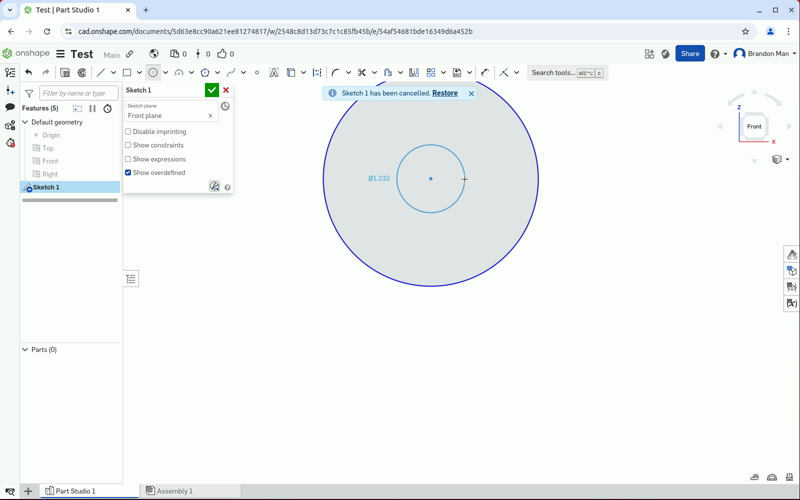
scroll(-6)
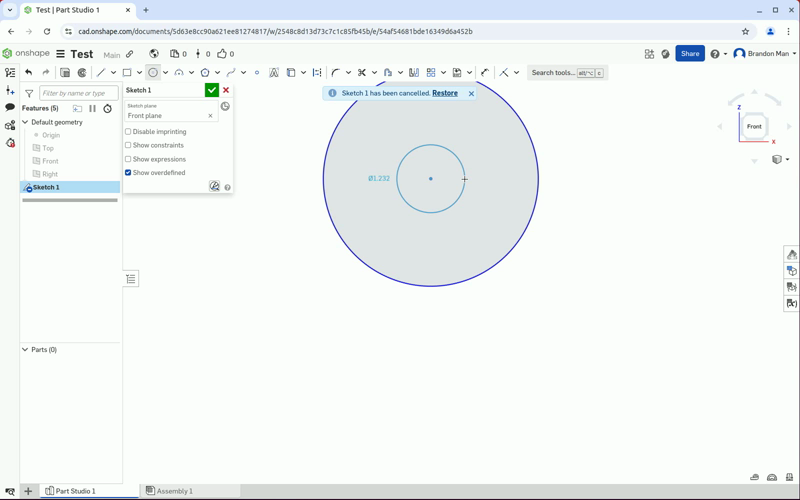
scroll(-6)
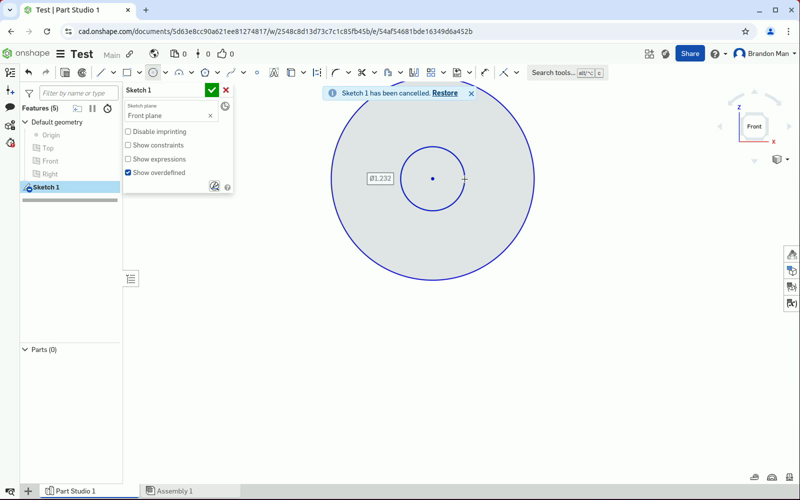
scroll(-6)
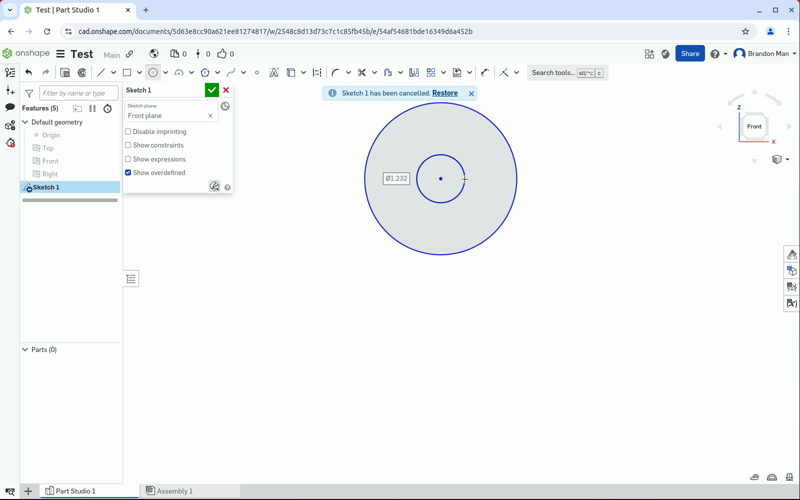
scroll(-6)
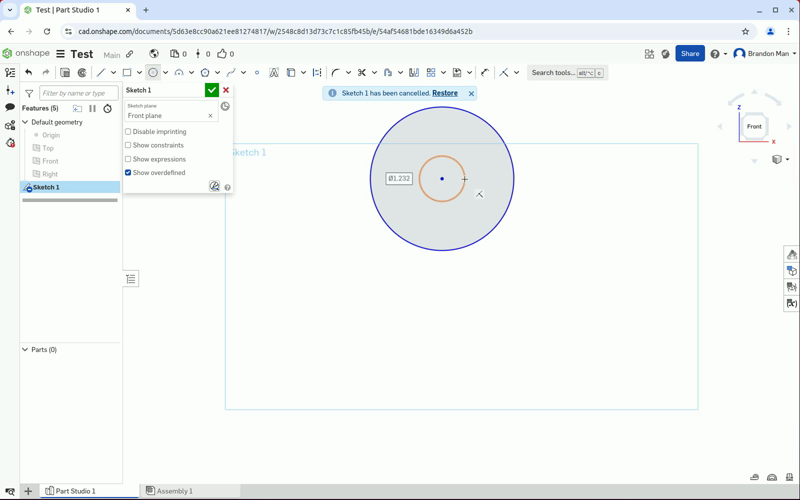
scroll(-6)
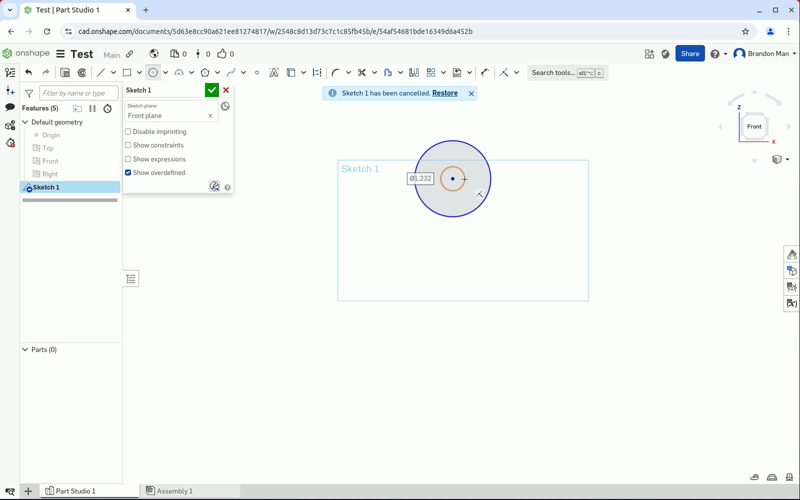
scroll(-6)
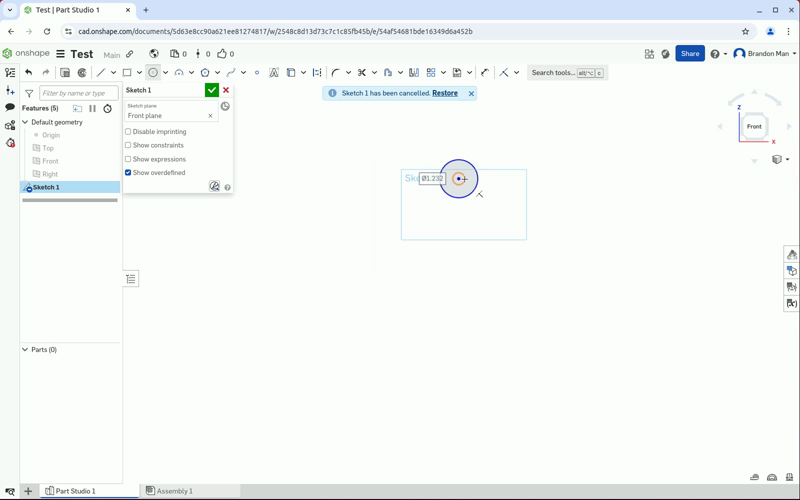
scroll(-6)
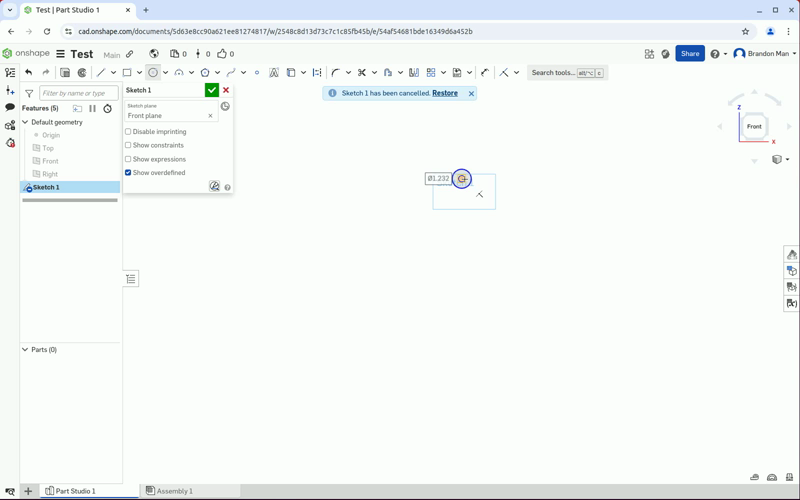
key(esc)
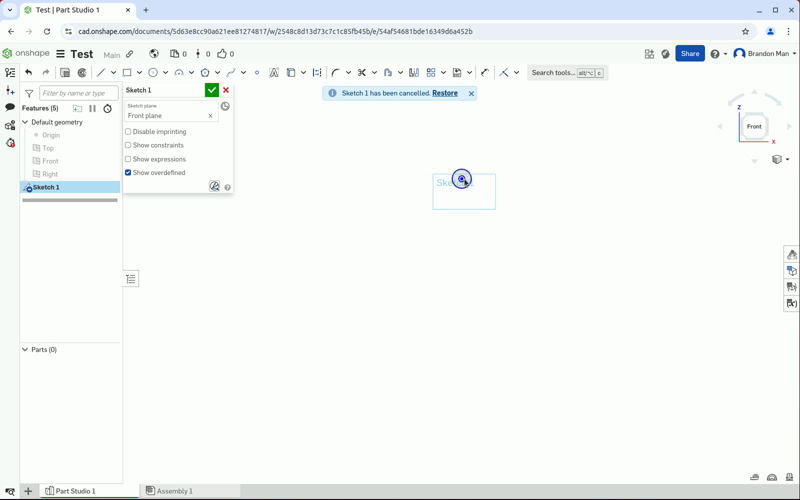
mouse_move(460, 170)
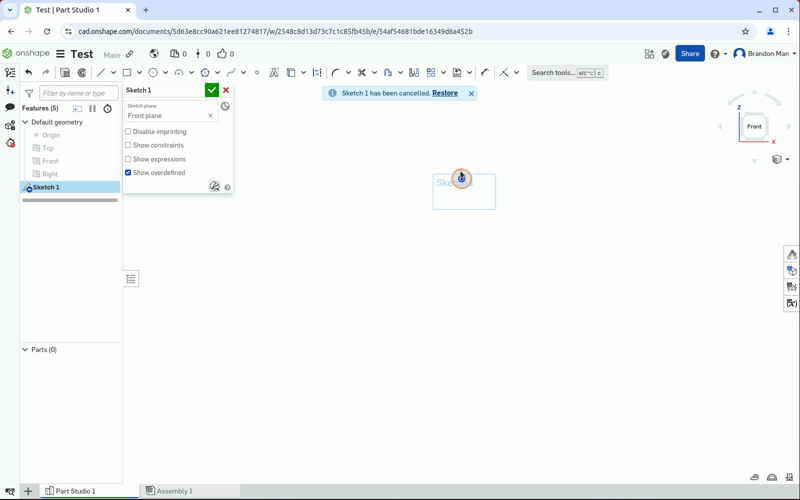
scroll(6)
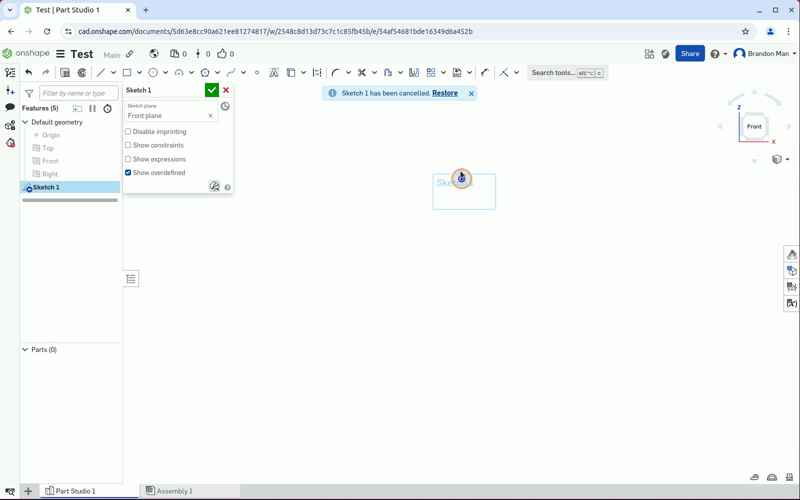
scroll(6)
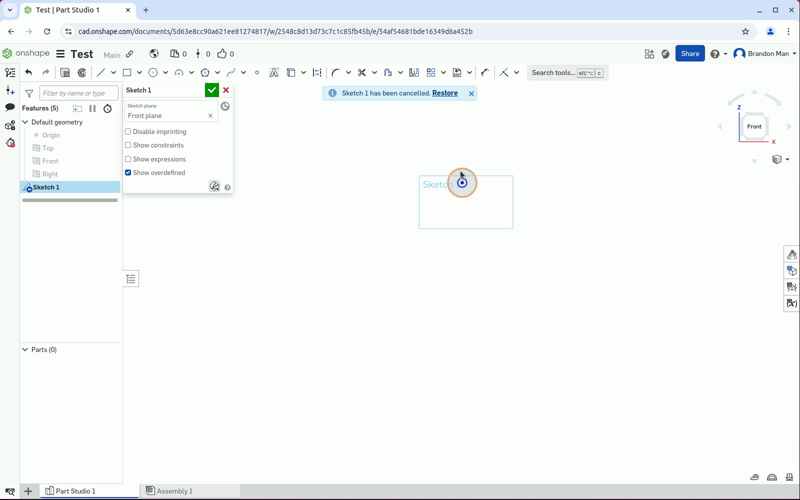
scroll(6)
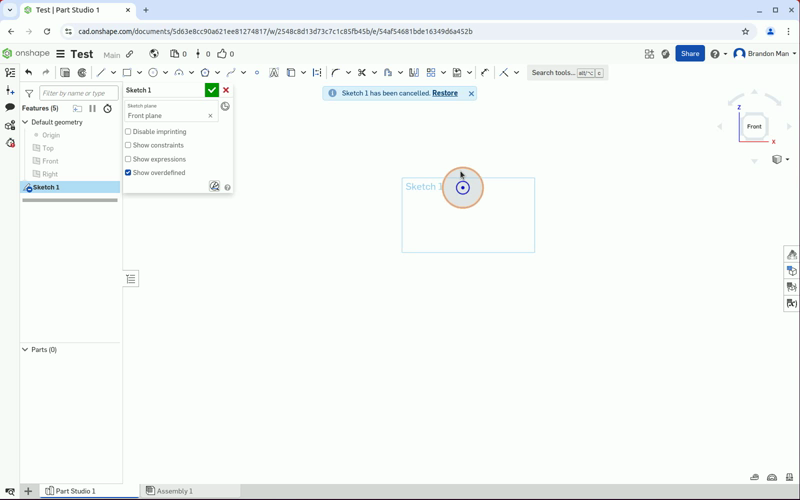
scroll(6)
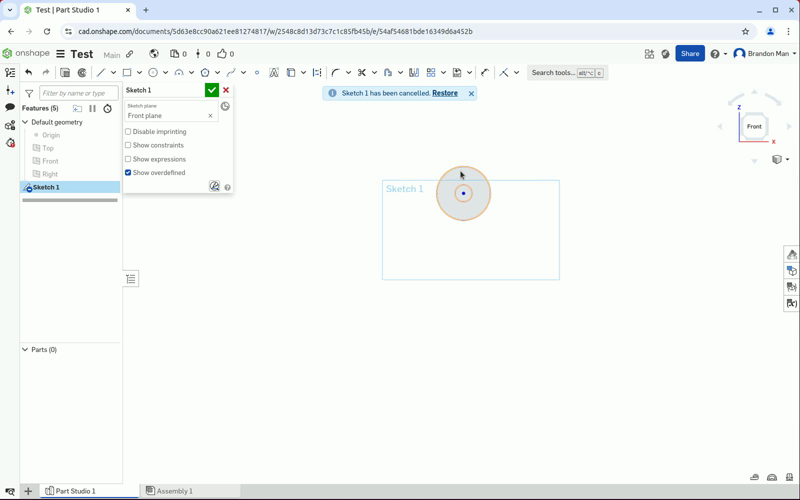
scroll(6)
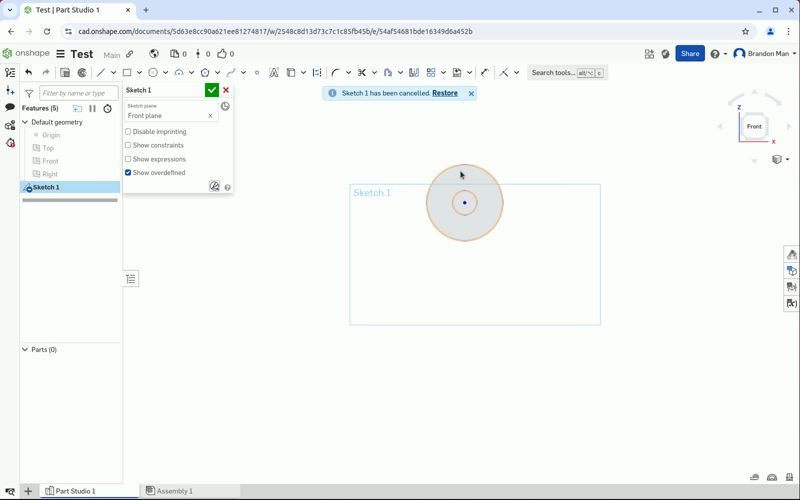
scroll(6)
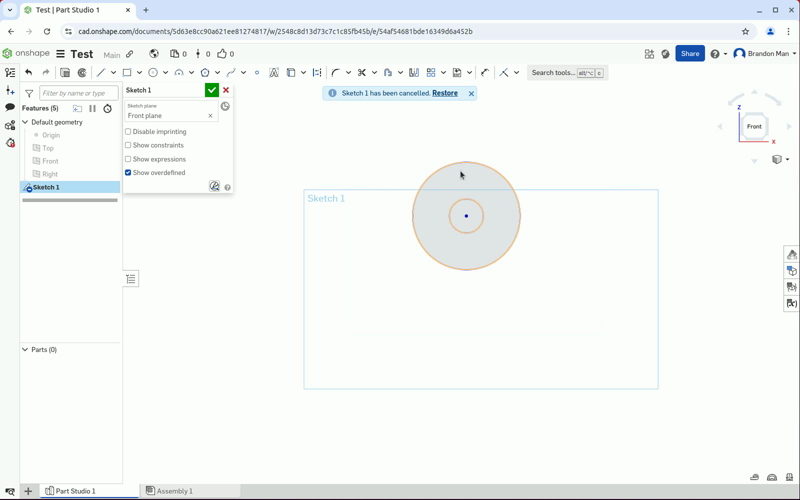
scroll(6)
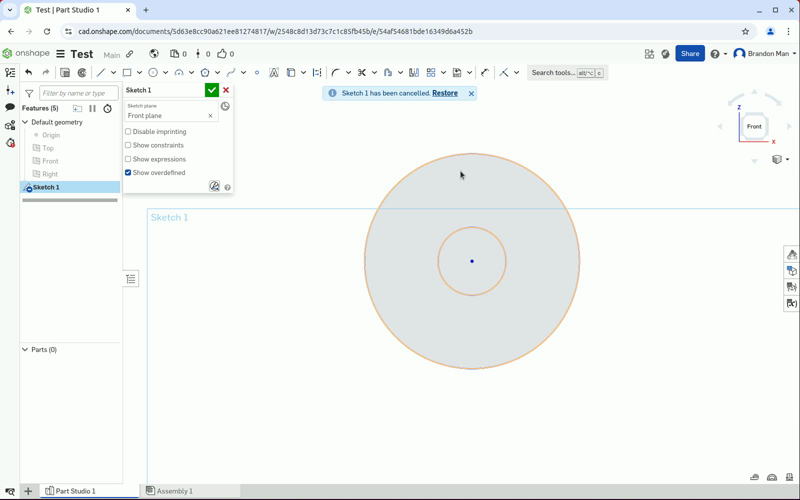
click(460, 170)
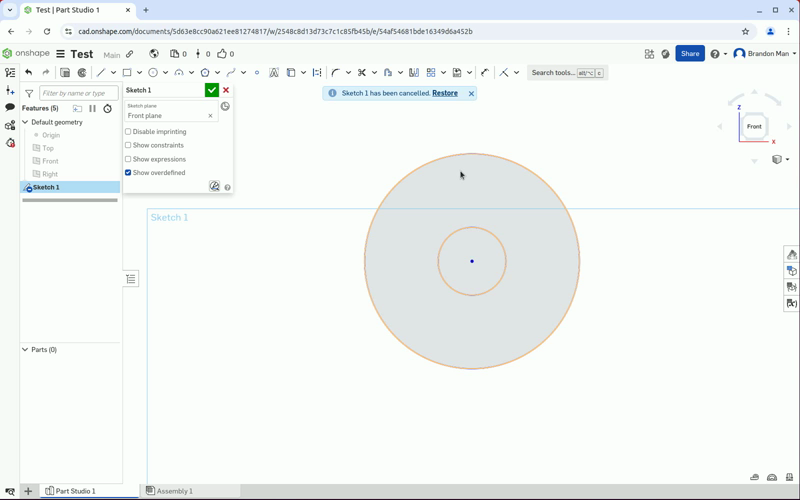
scroll(-6)
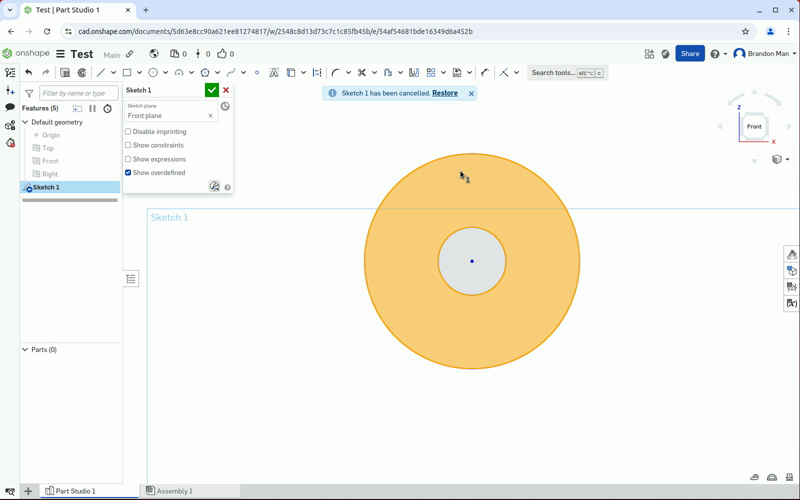
scroll(-6)
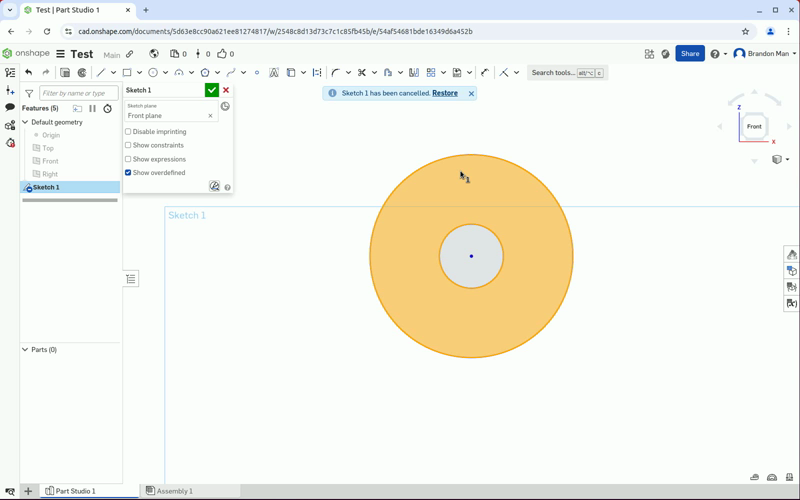
scroll(-6)
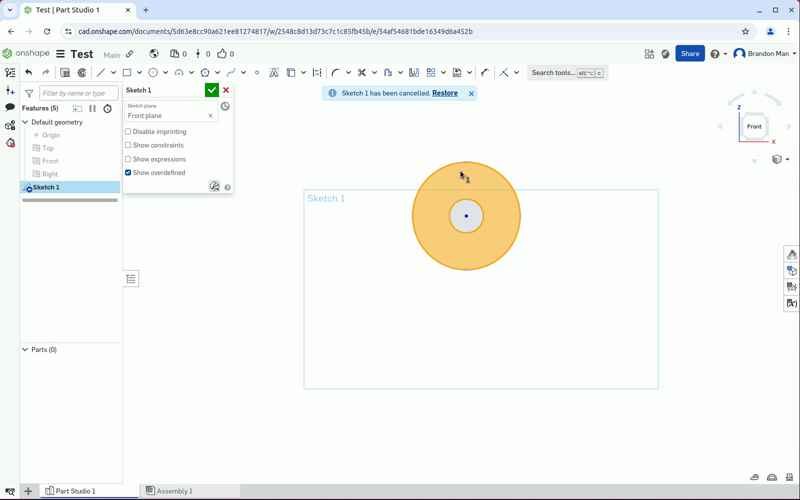
scroll(-6)
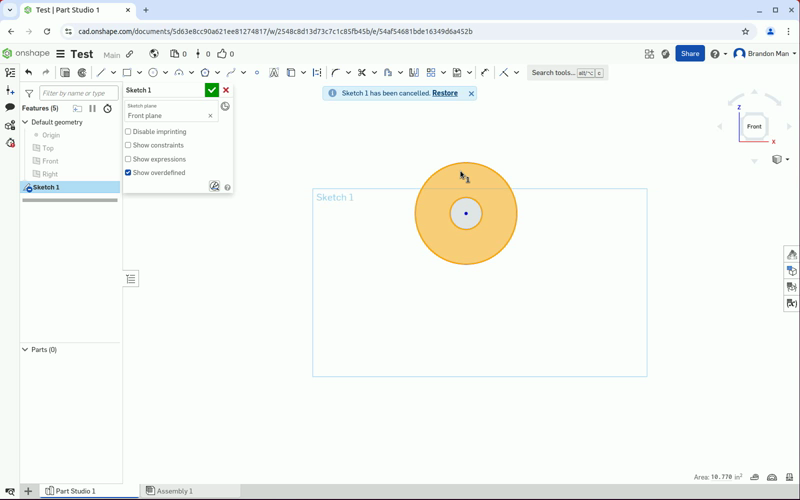
scroll(-6)
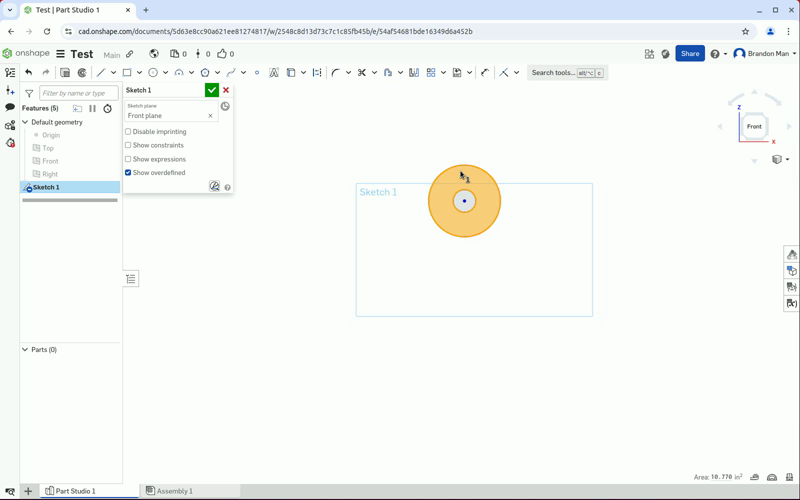
scroll(-6)
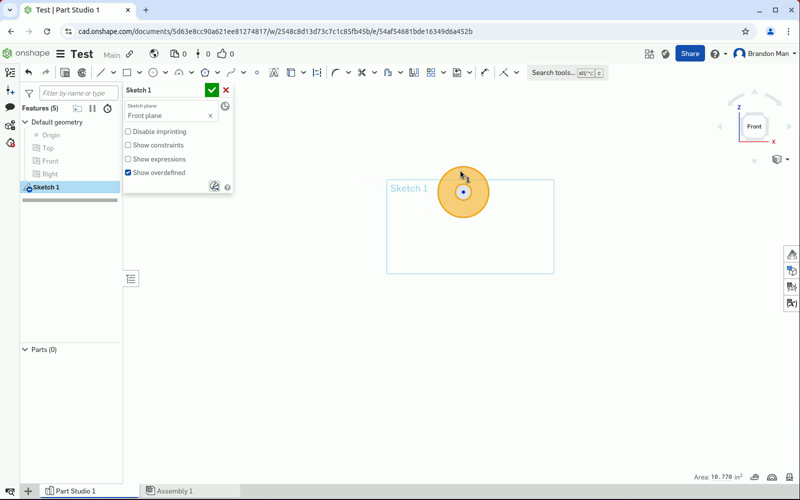
scroll(-6)
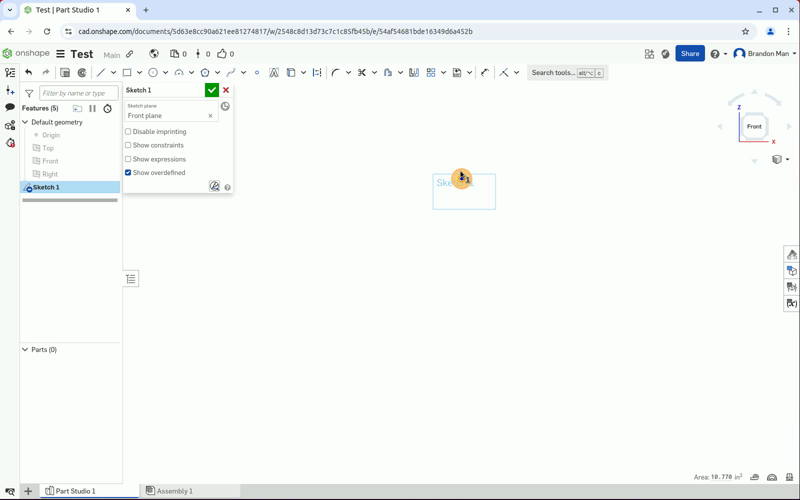
mouse_move(73, 352)
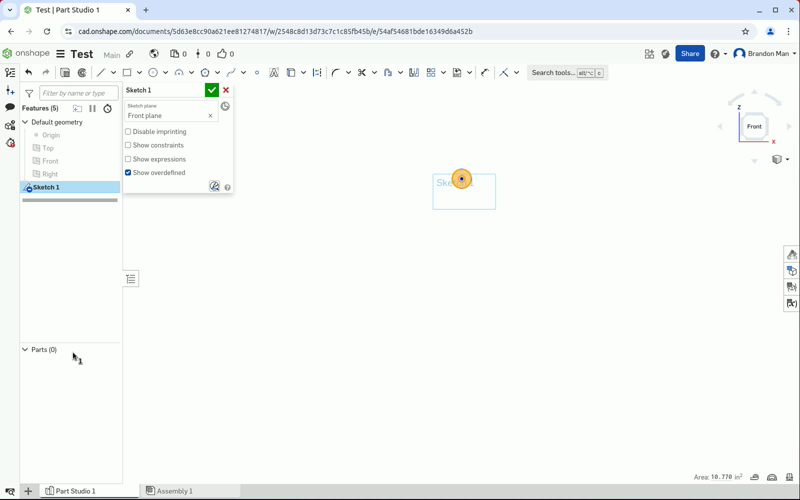
key(shift+y)
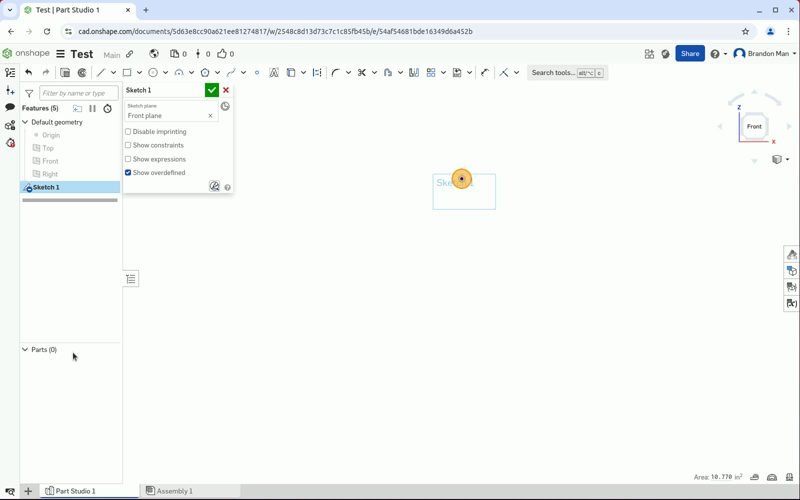
key(shift+e)
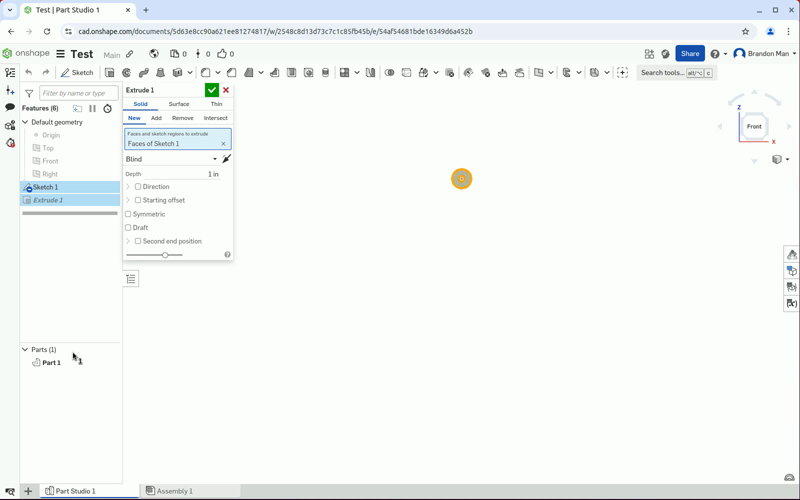
mouse_move(143, 106)
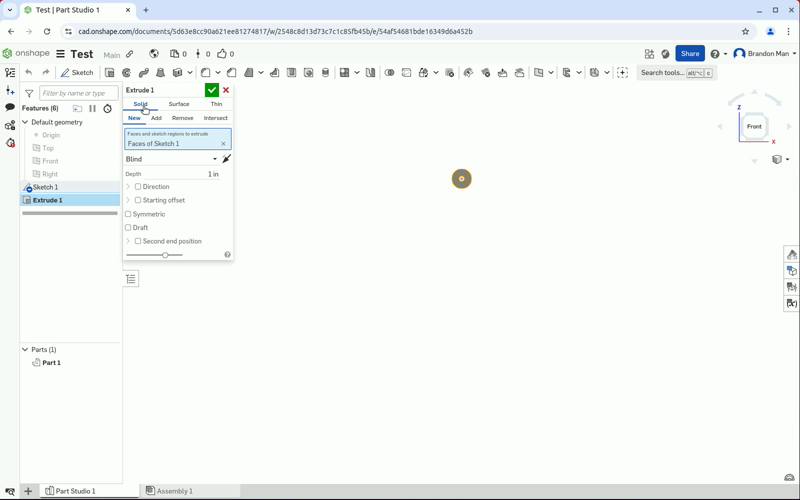
click(143, 106)
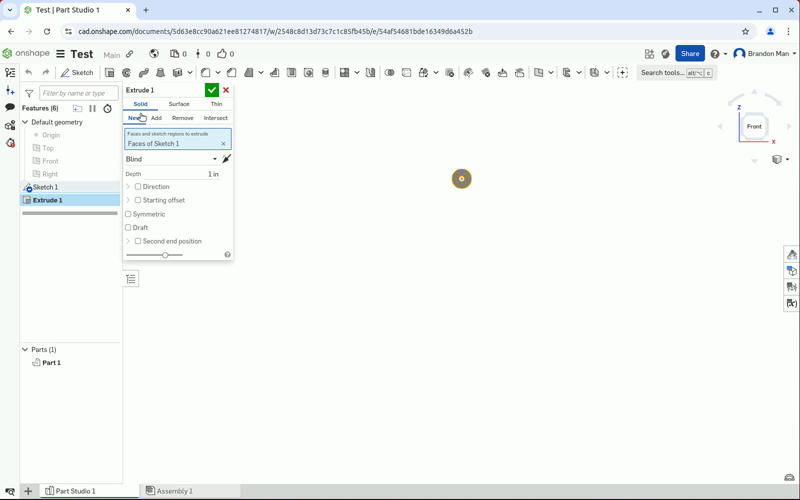
mouse_move(137, 120)
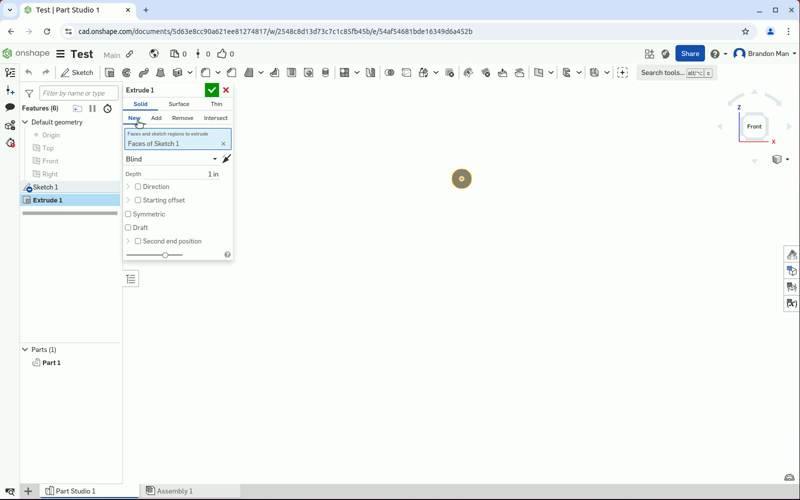
click(137, 120)
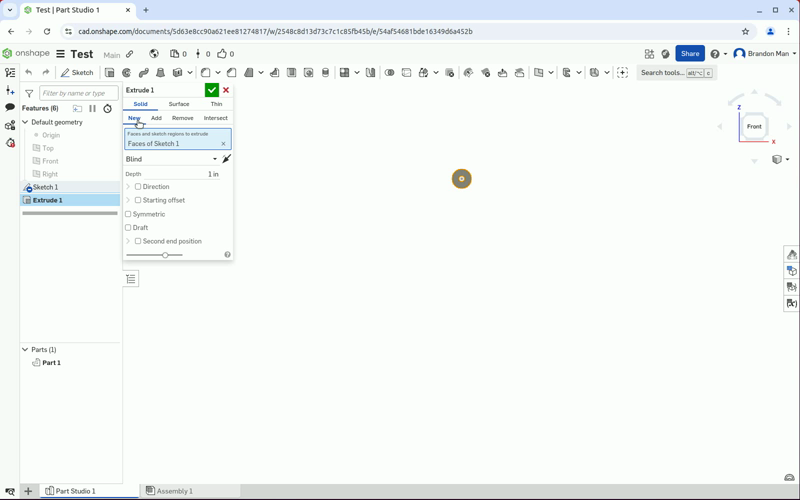
key(tab, 4)
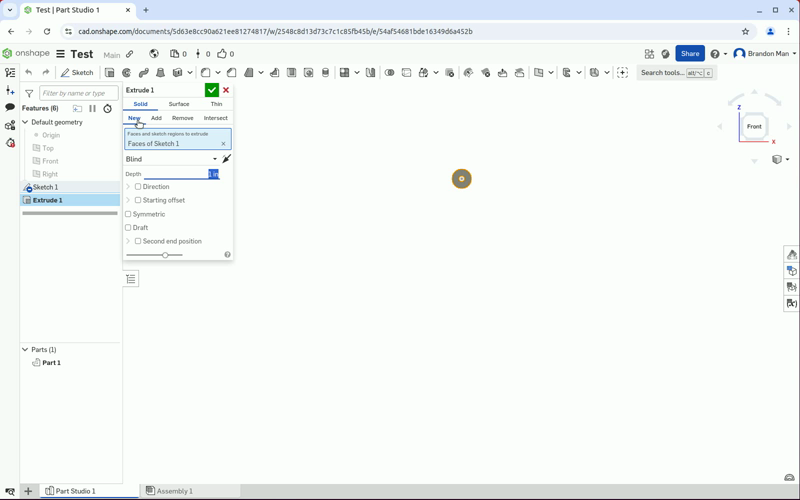
text(-0.481)
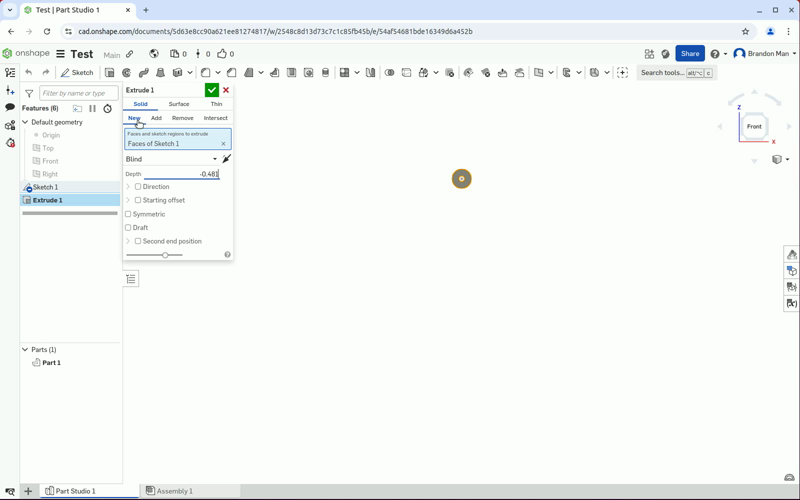
key(enter)
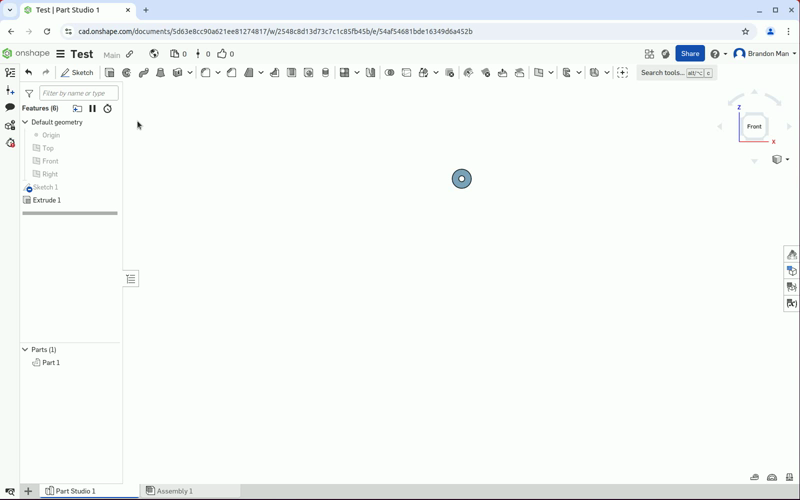
key(shift+h)
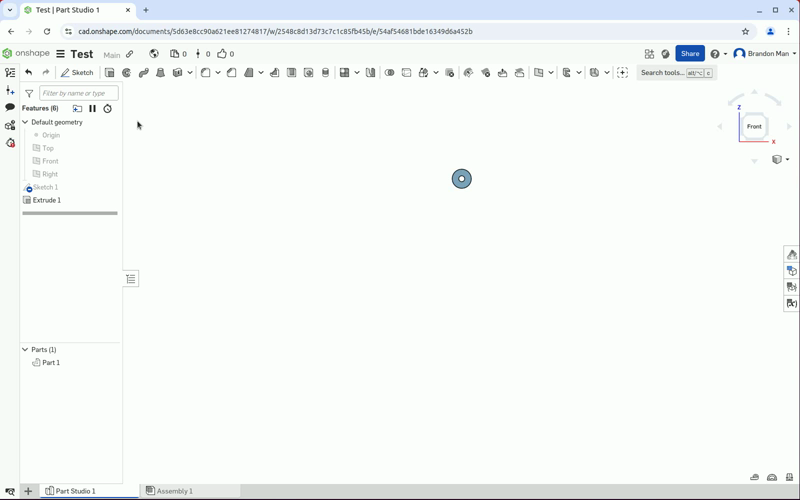
key(shift+h)
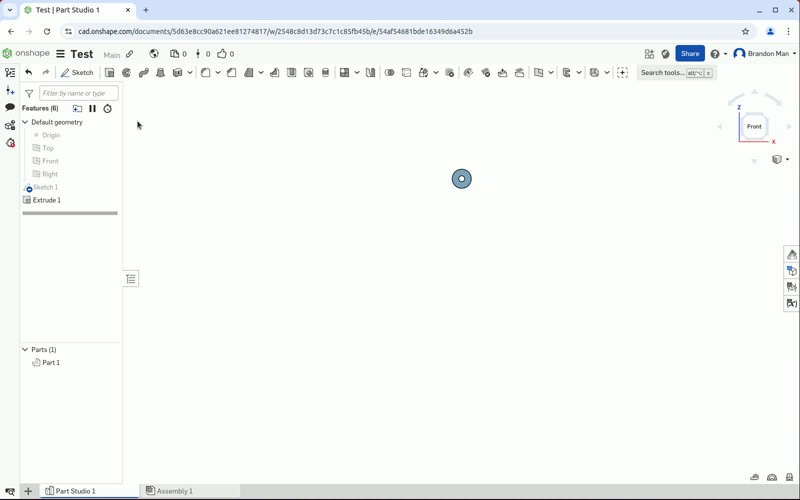
mouse_move(73, 189)
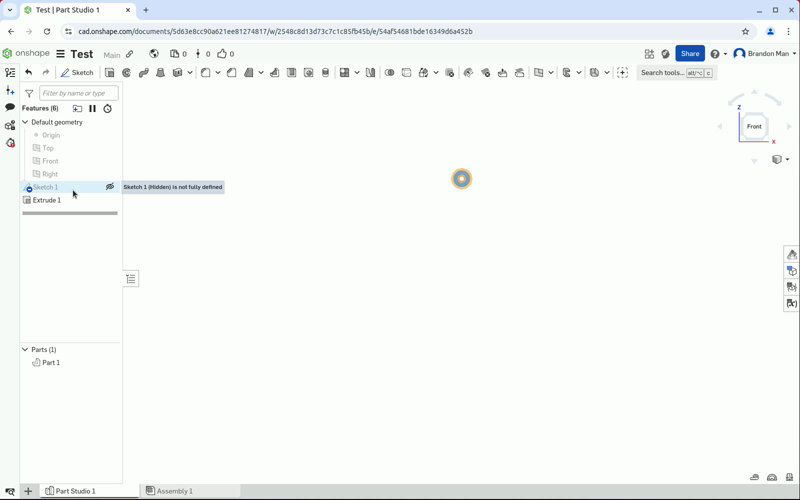
click(73, 189)
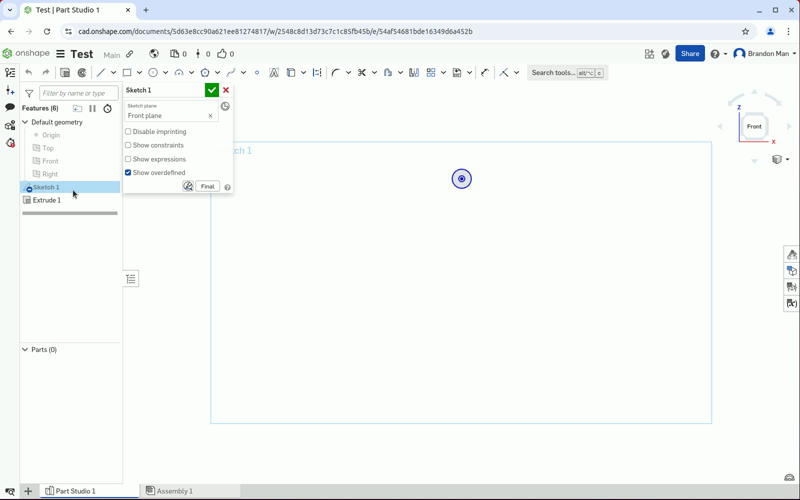
mouse_move(229, 92)
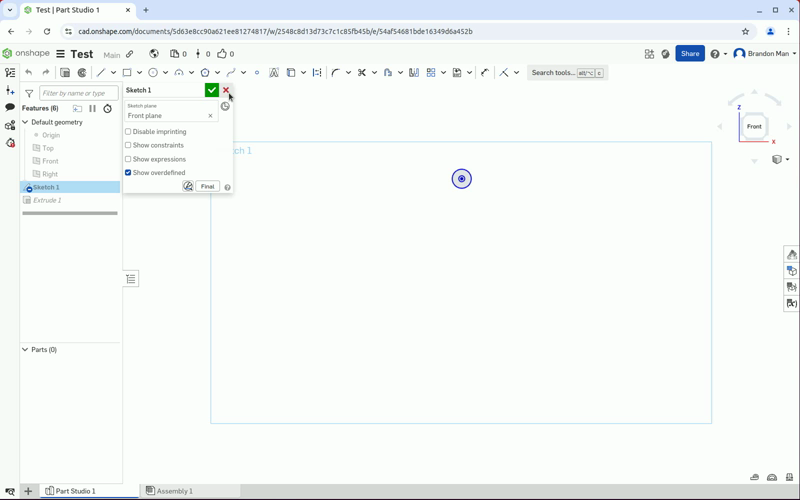
click(229, 92)
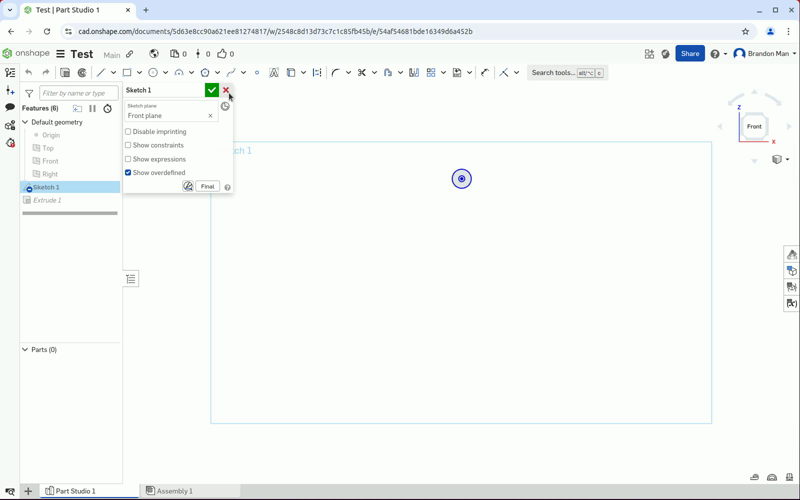
key(shift+s)
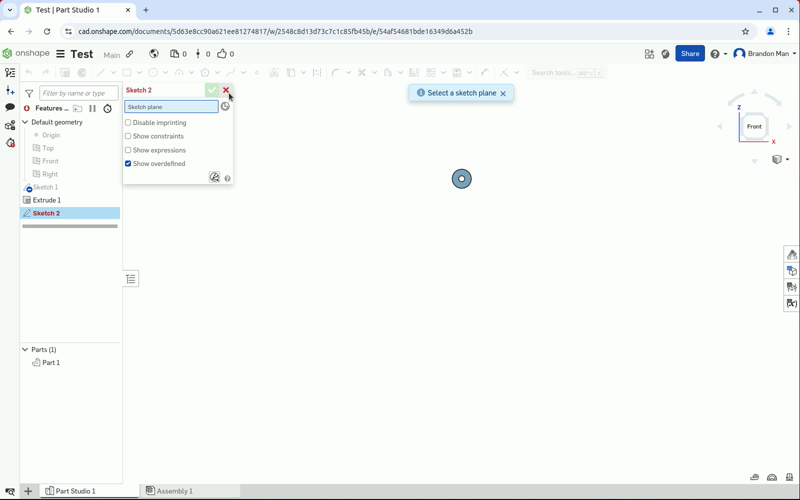
mouse_move(73, 163)
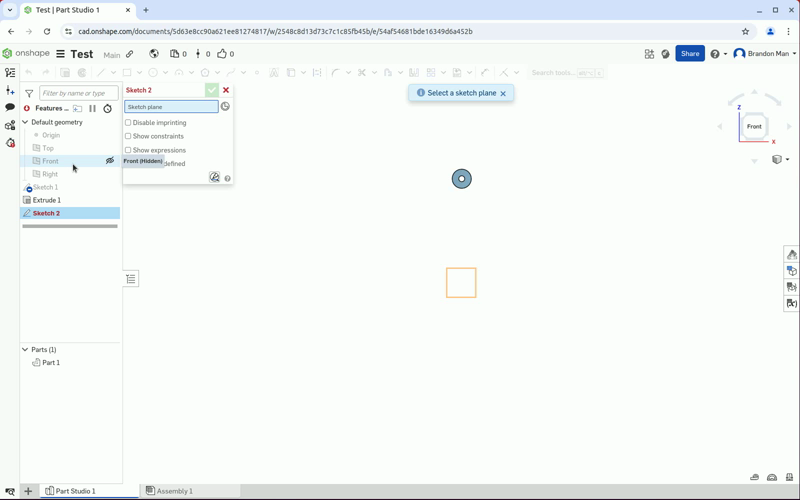
click(73, 163)
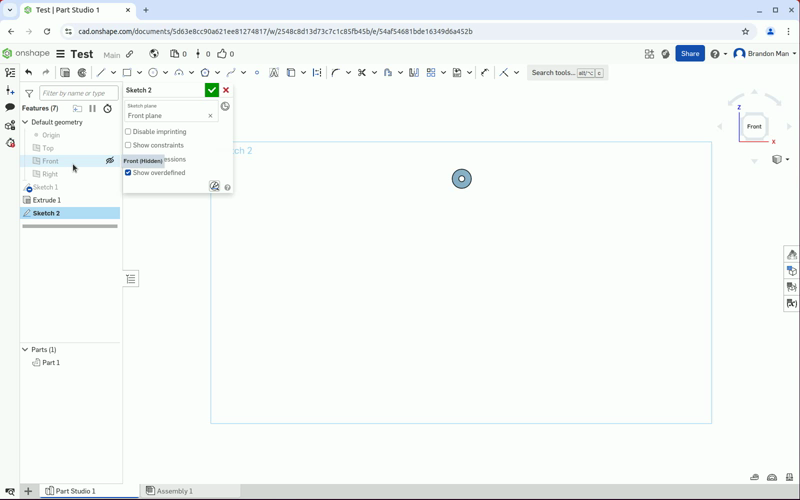
mouse_move(73, 352)
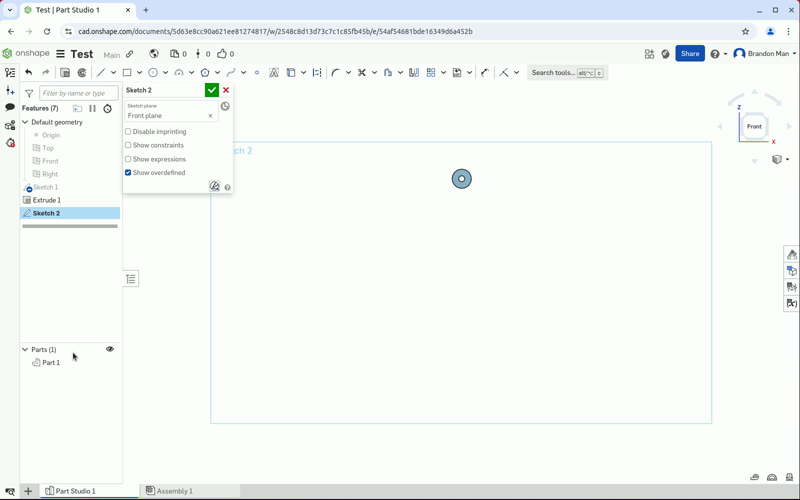
key(y)
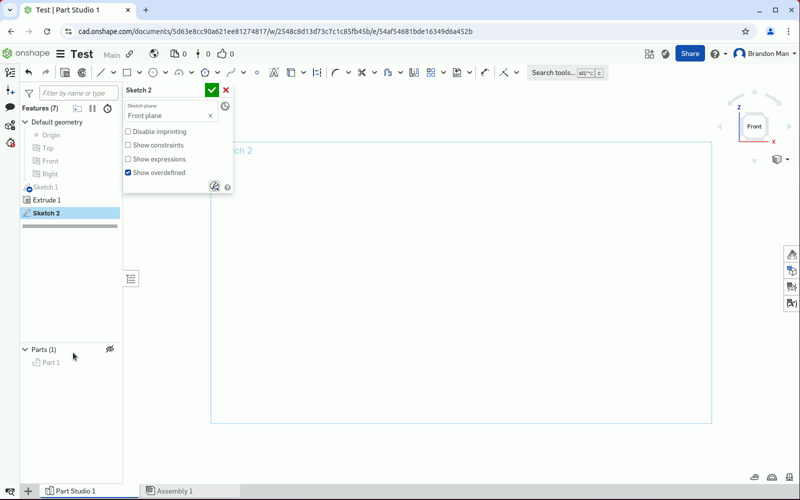
key(c)
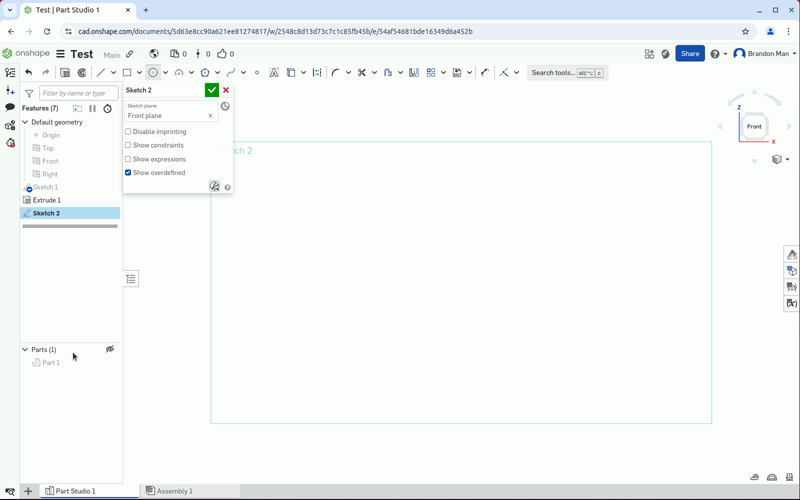
key_down(shift)
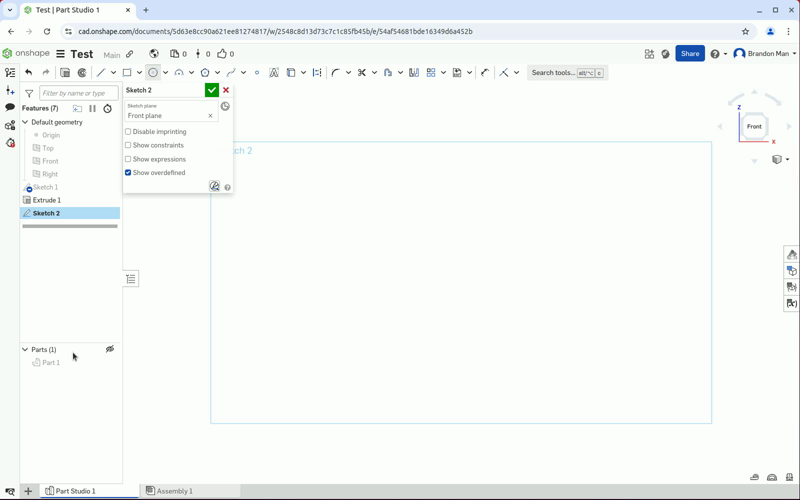
mouse_move(461, 282)
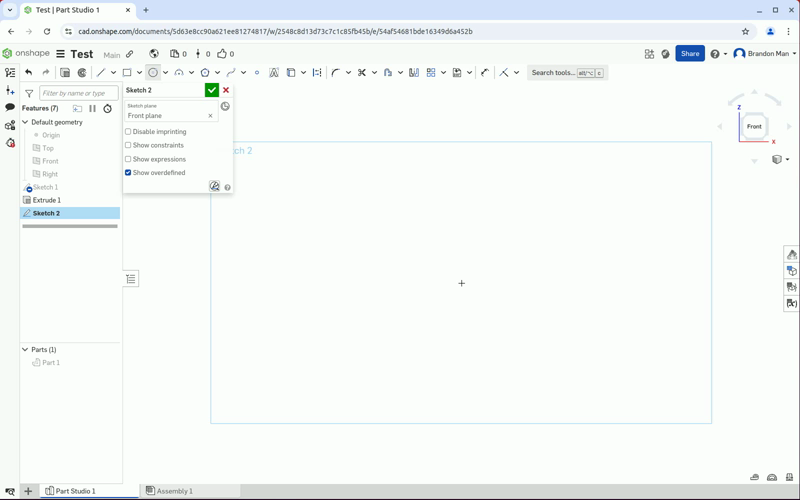
click(461, 282)
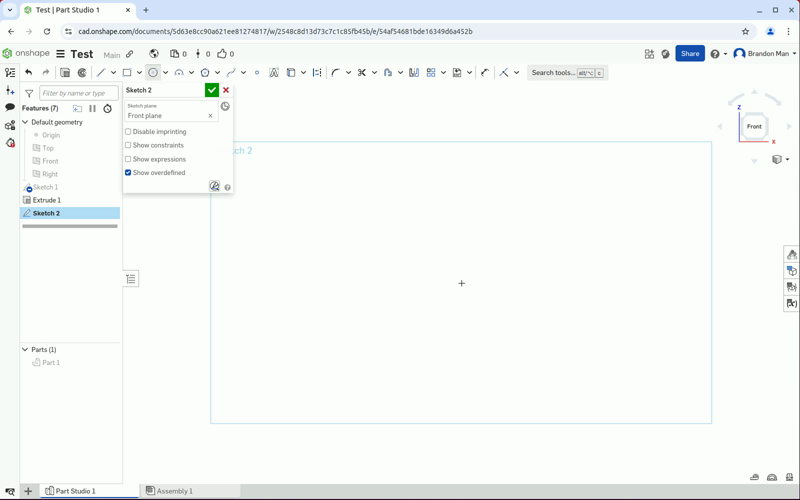
key_up(shift)
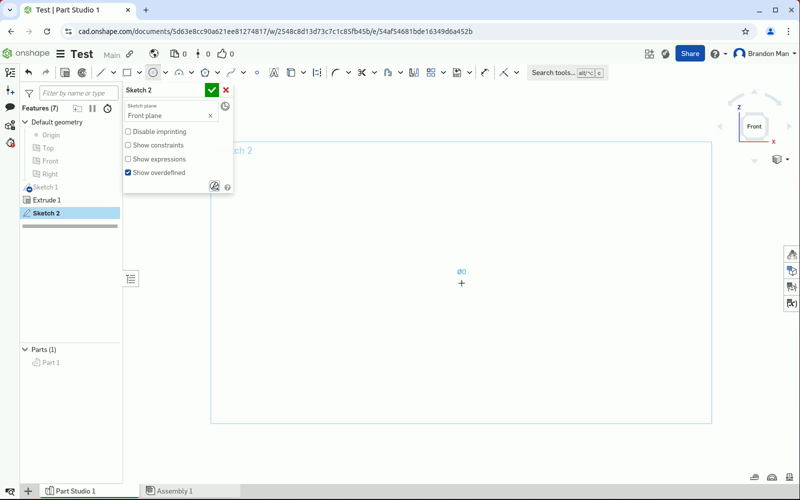
mouse_move(471, 282)
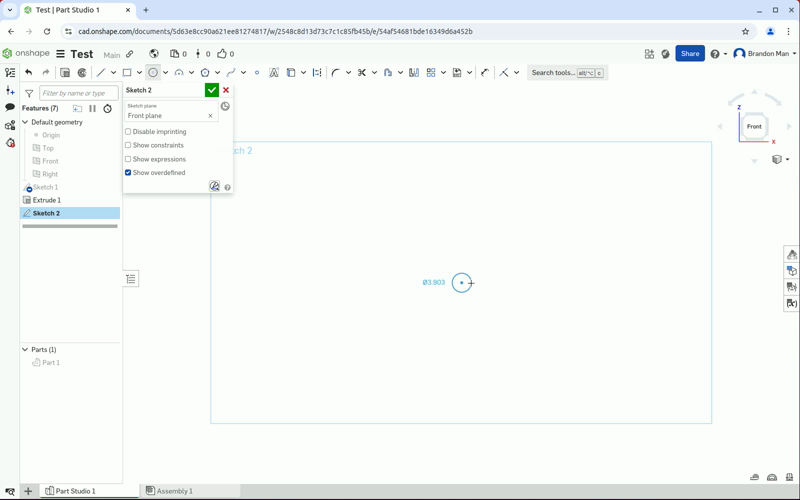
click(471, 282)
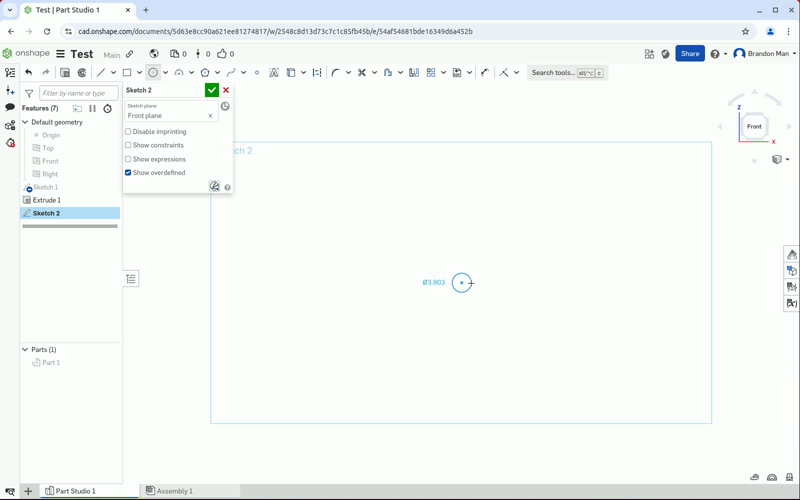
key(esc)
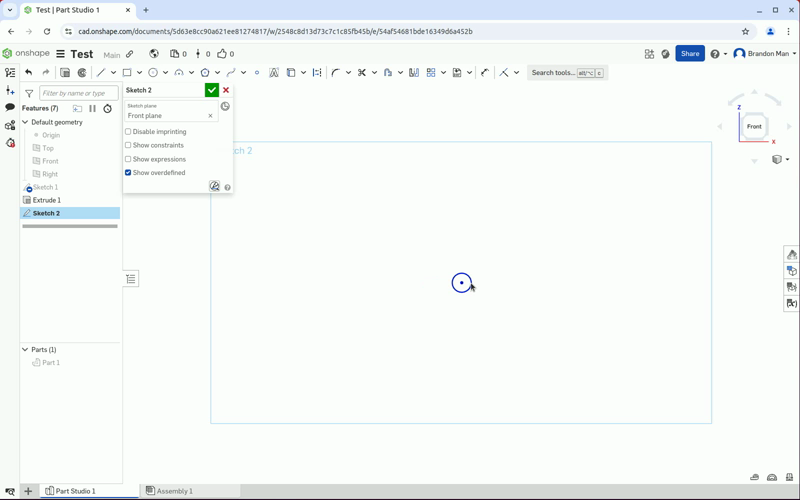
key(c)
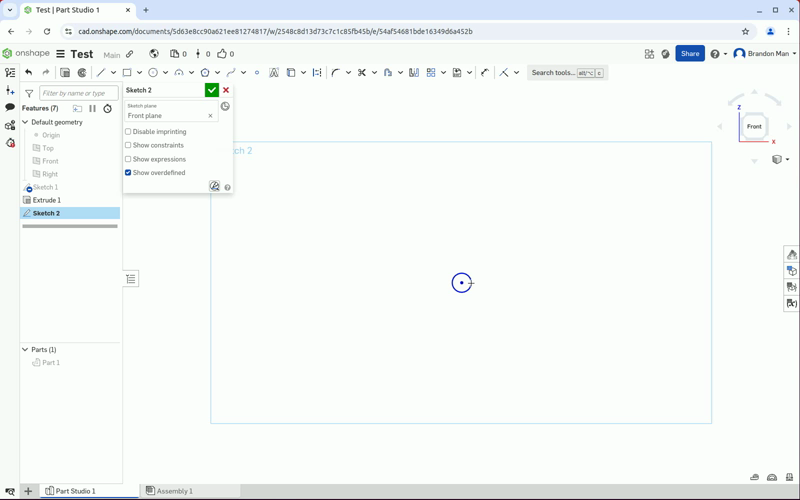
key_down(shift)
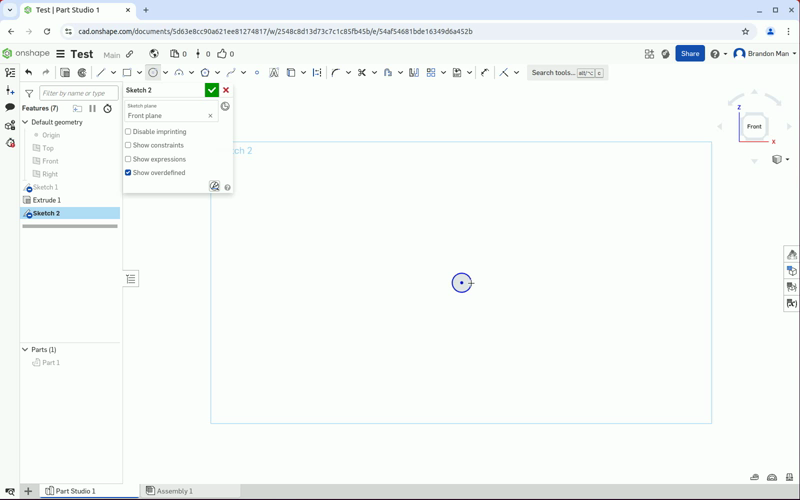
mouse_move(461, 282)
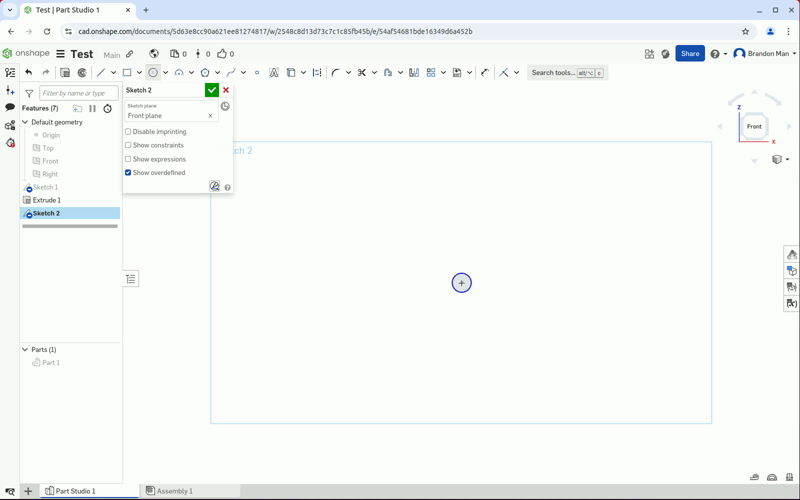
click(461, 282)
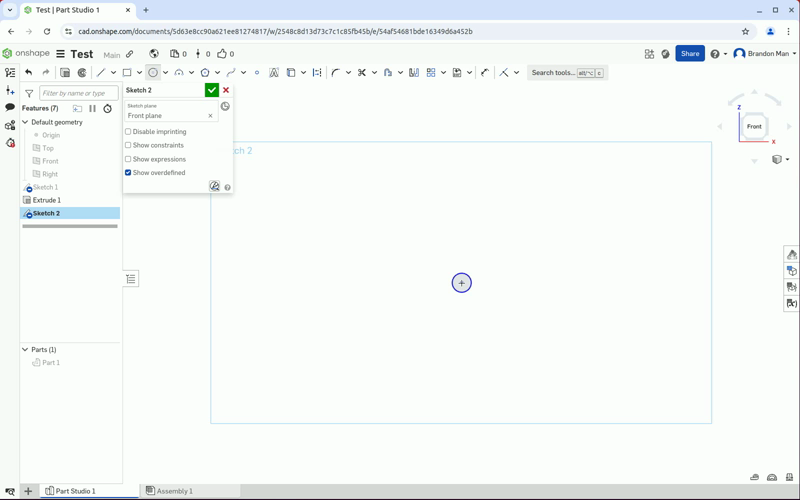
key_up(shift)
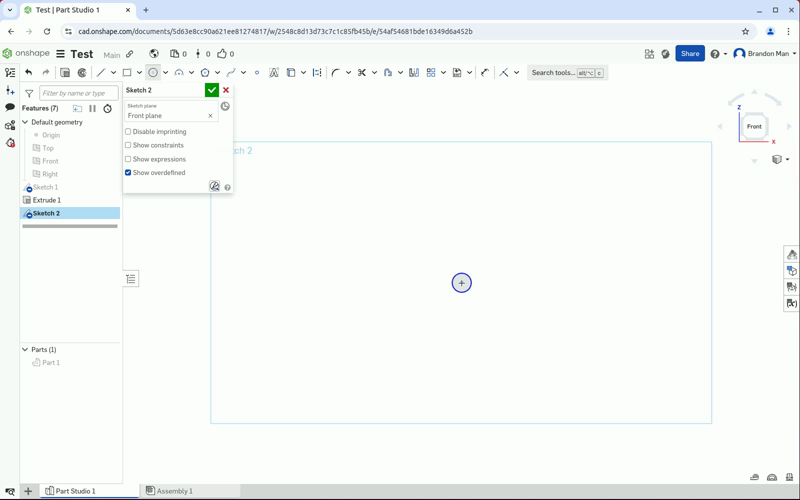
mouse_move(464, 282)
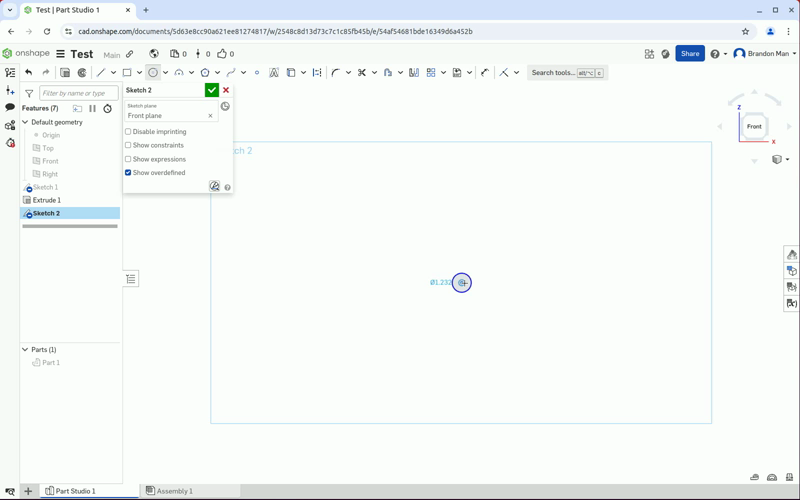
scroll(6)
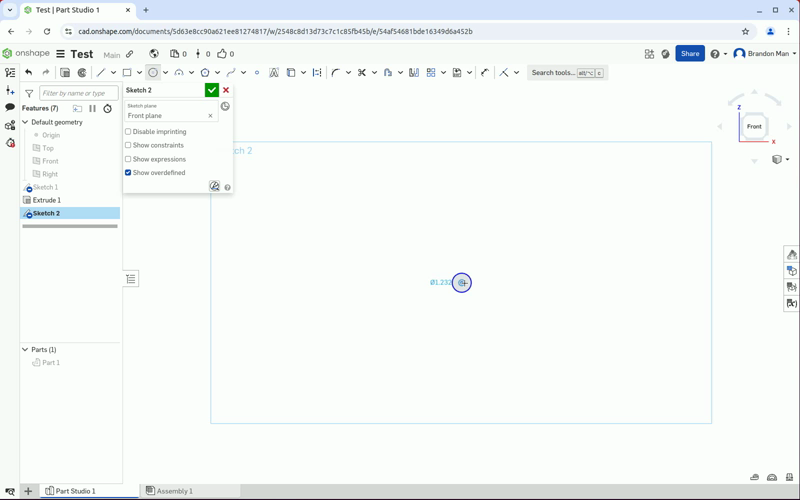
scroll(6)
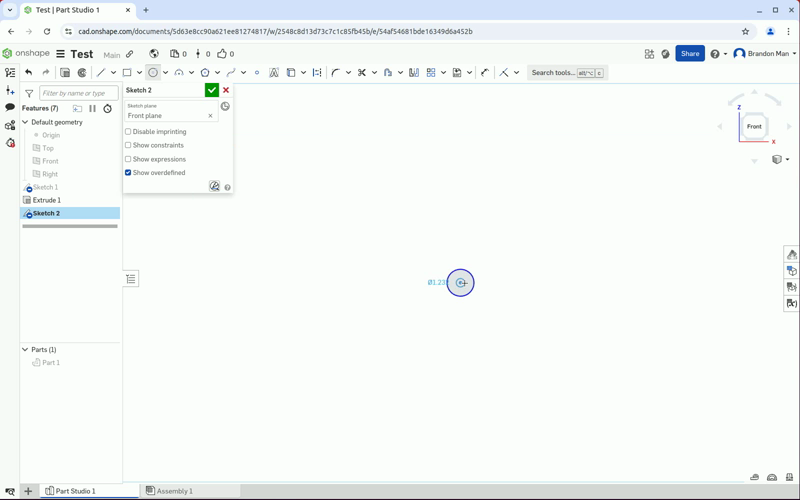
scroll(6)
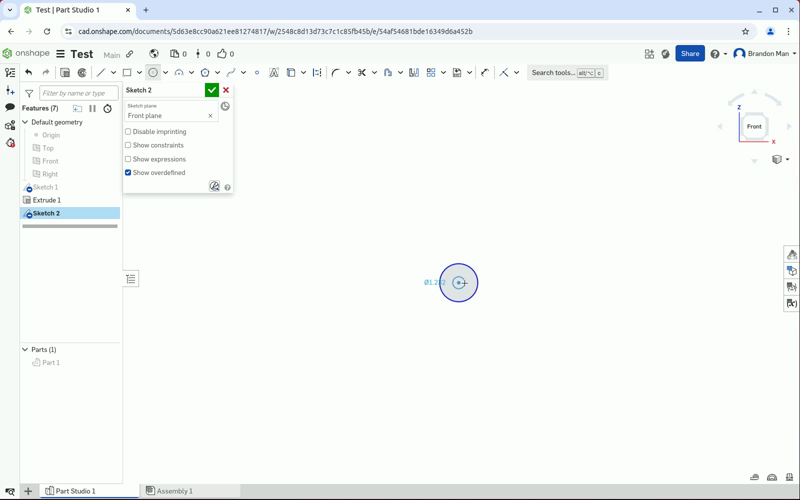
scroll(6)
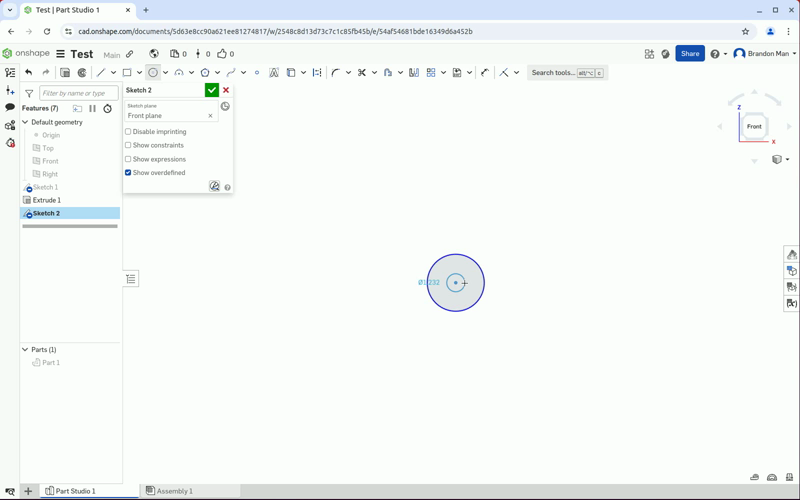
scroll(6)
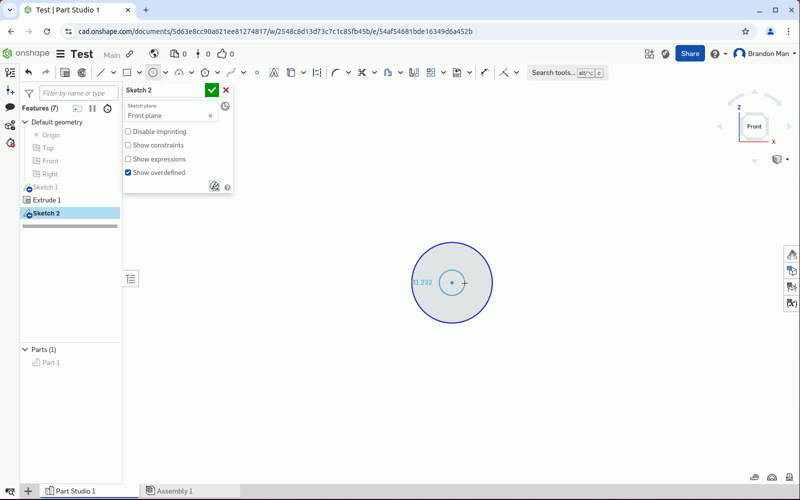
scroll(6)
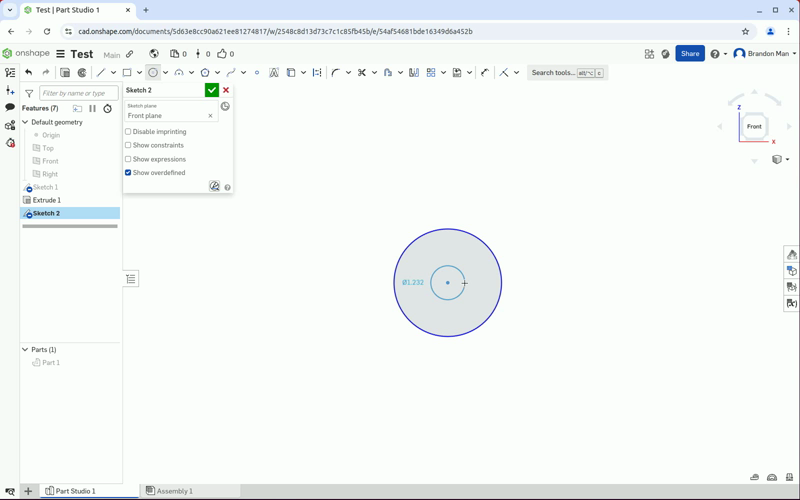
scroll(6)
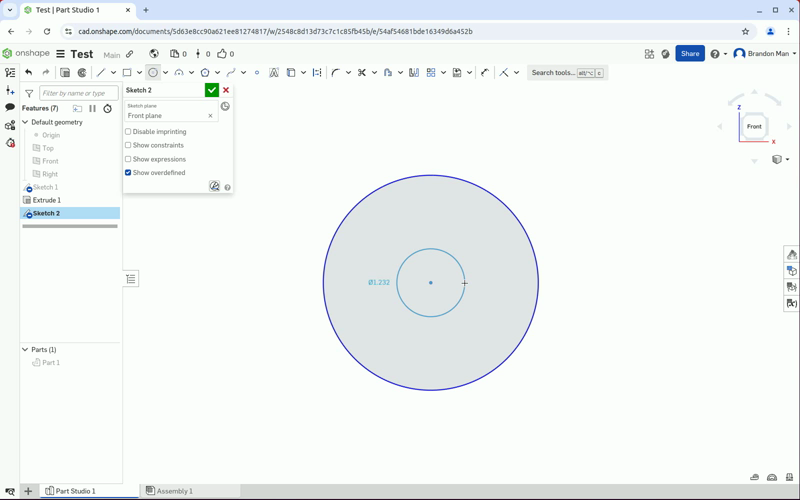
click(464, 282)
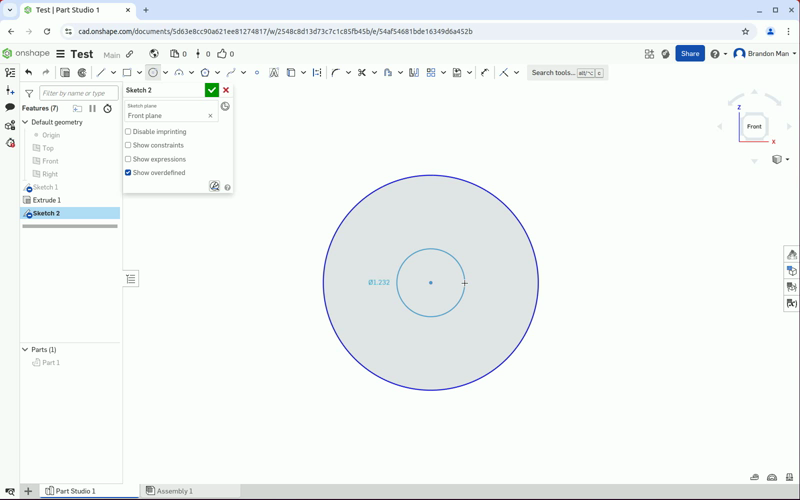
scroll(-6)
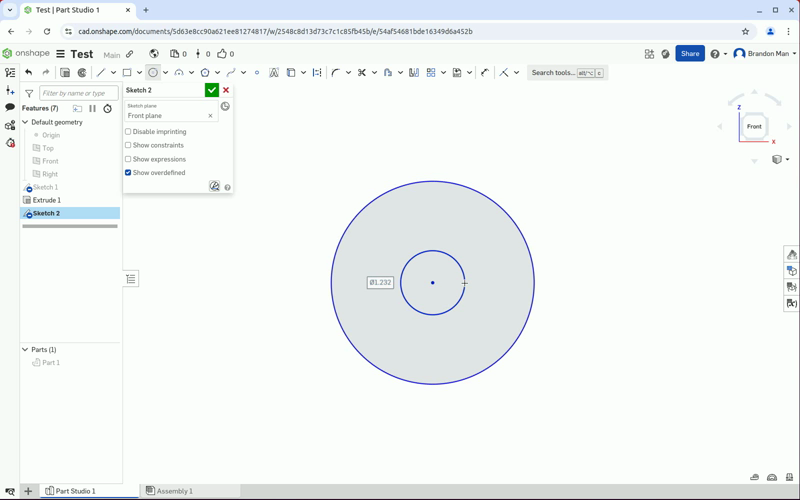
scroll(-6)
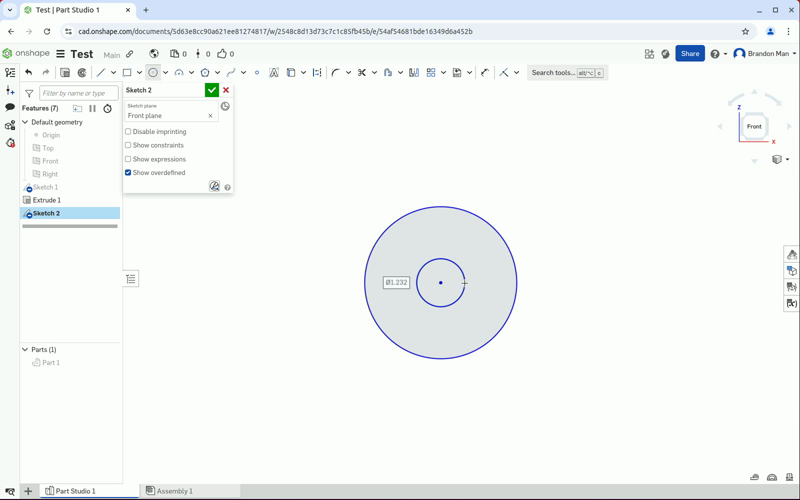
scroll(-6)
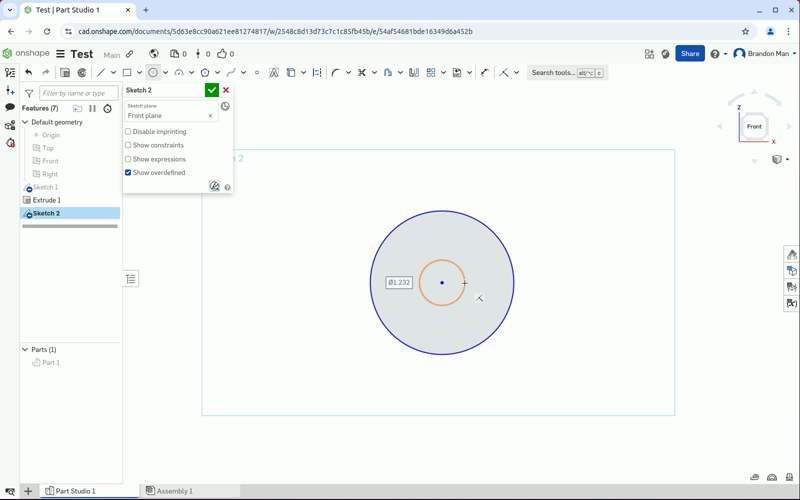
scroll(-6)
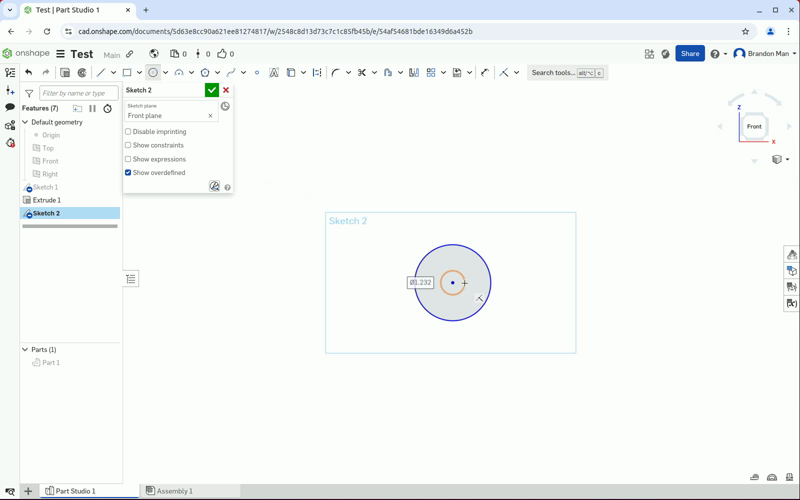
scroll(-6)
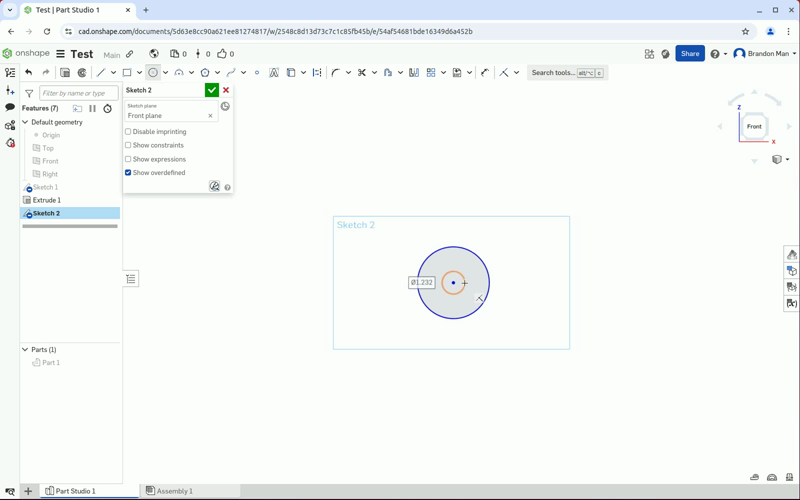
scroll(-6)
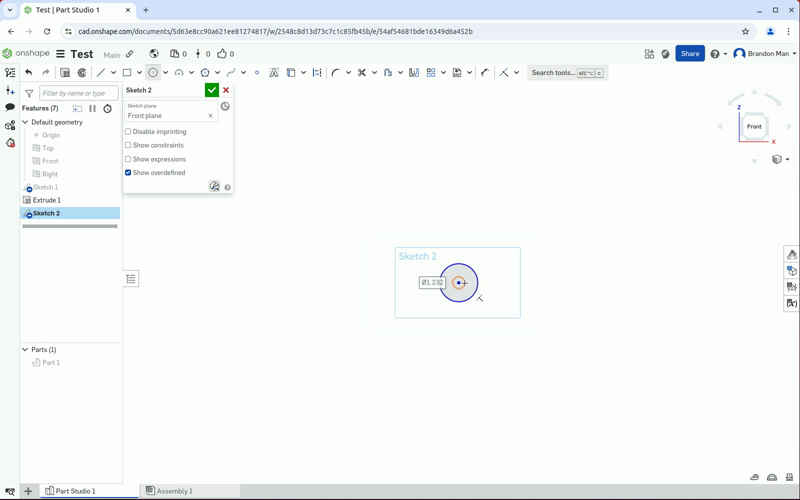
scroll(-6)
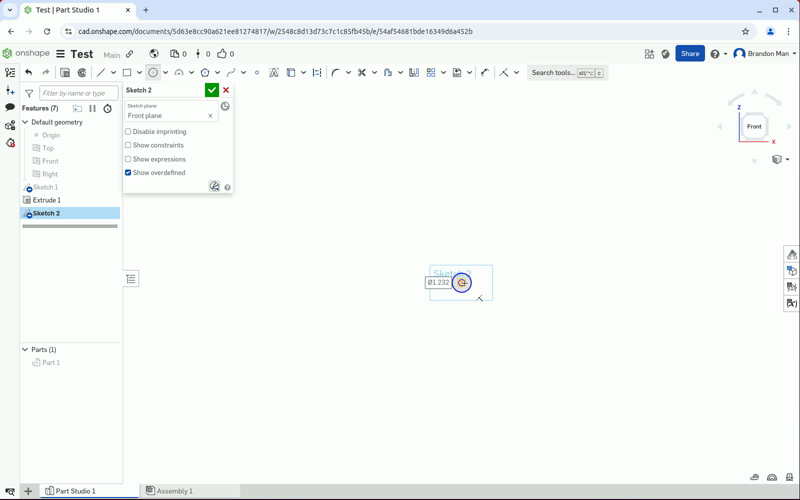
key(esc)
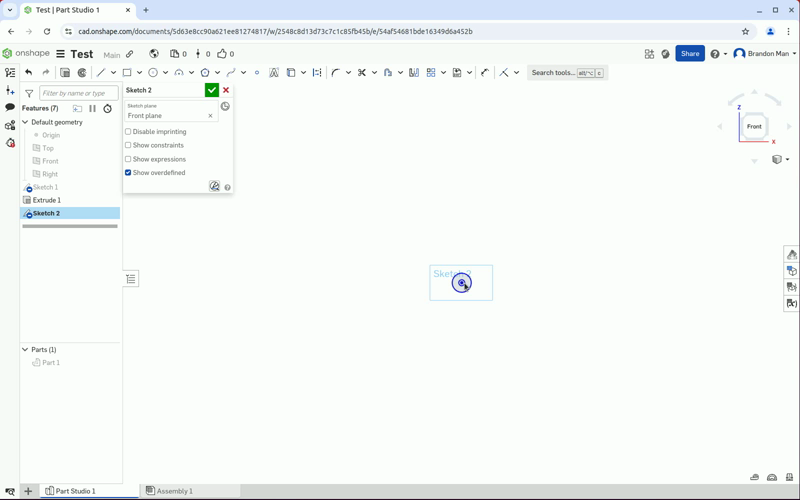
mouse_move(457, 284)
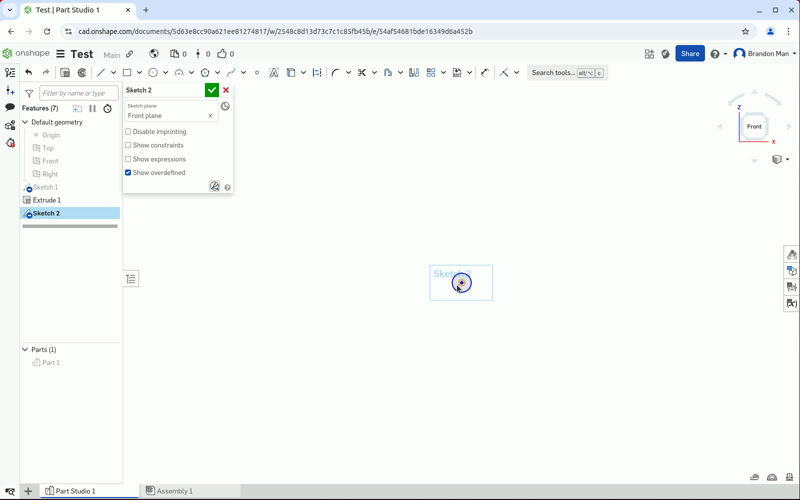
scroll(6)
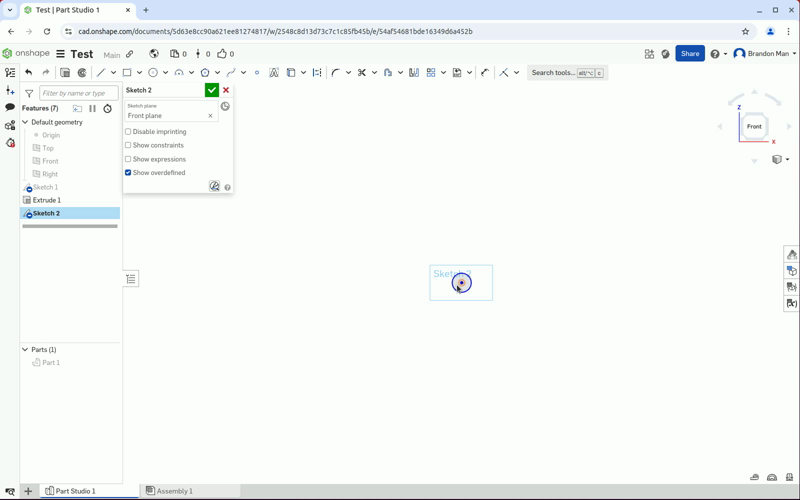
scroll(6)
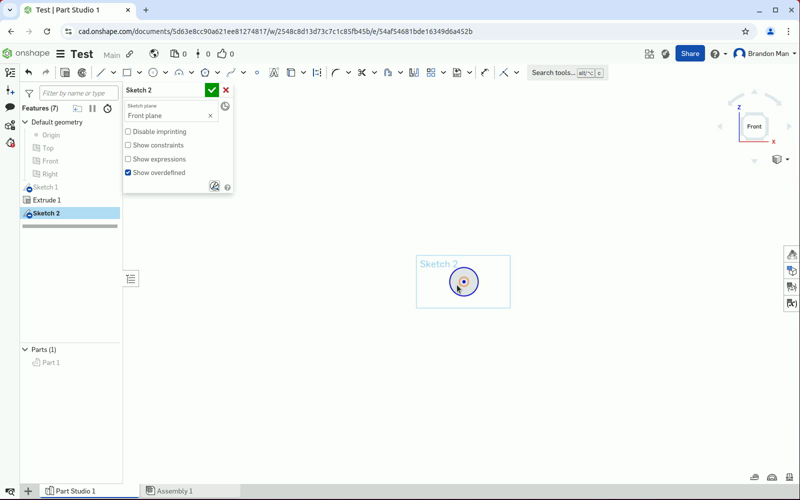
scroll(6)
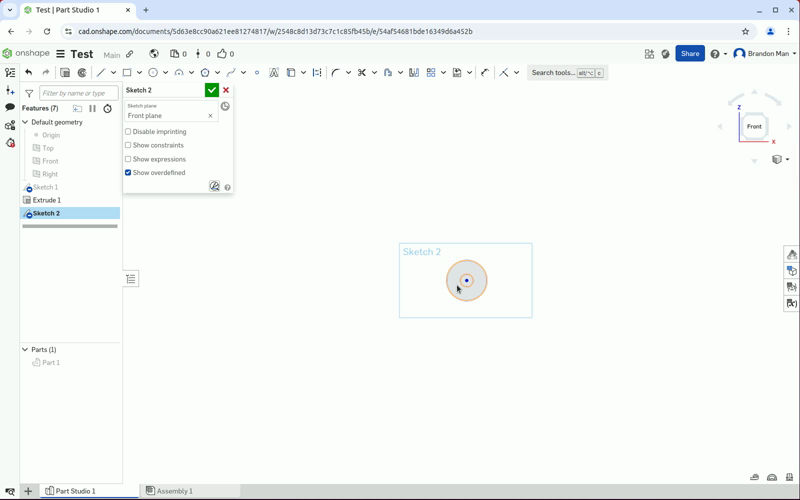
scroll(6)
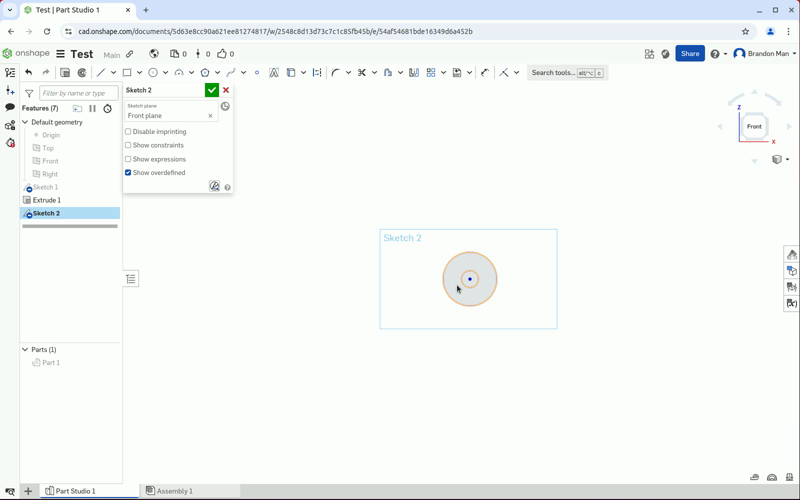
scroll(6)
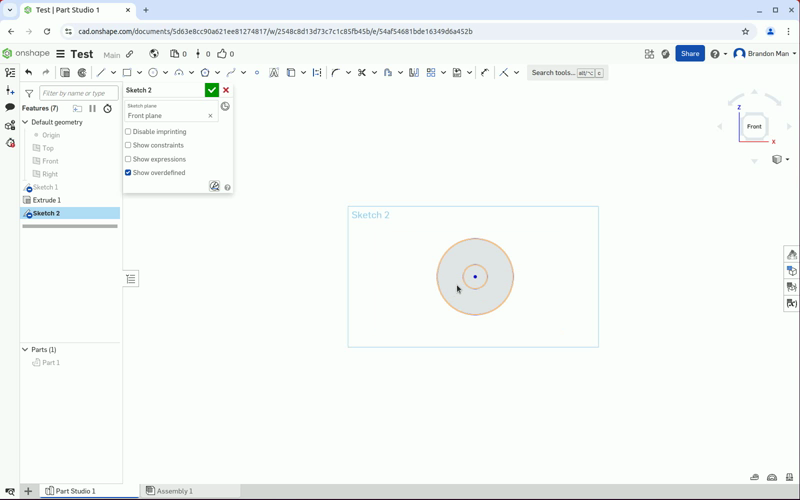
scroll(6)
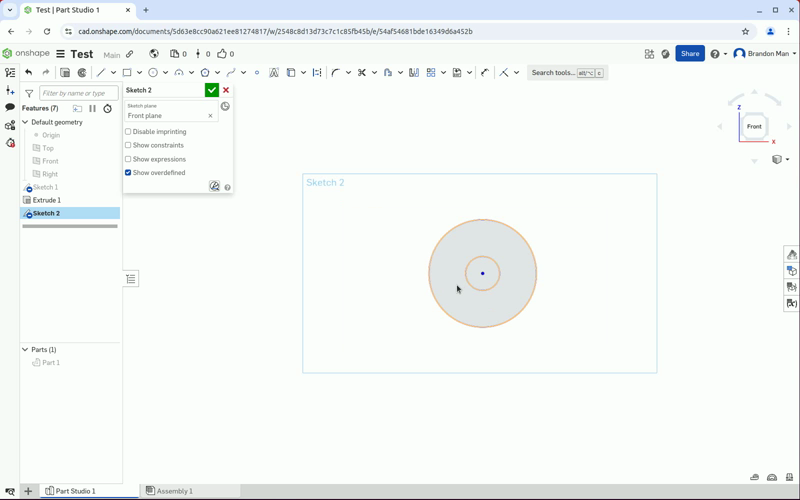
scroll(6)
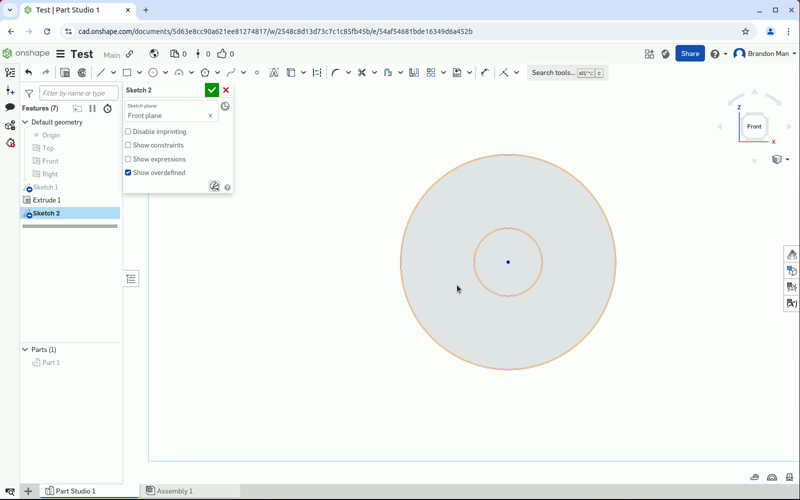
click(457, 284)
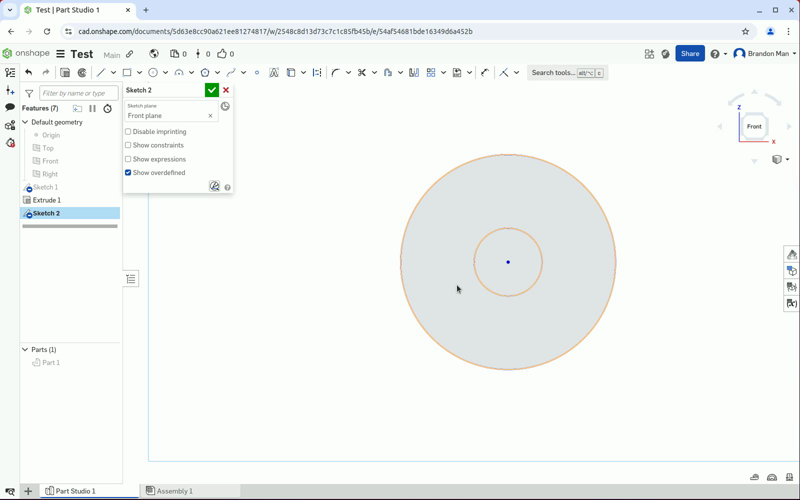
scroll(-6)
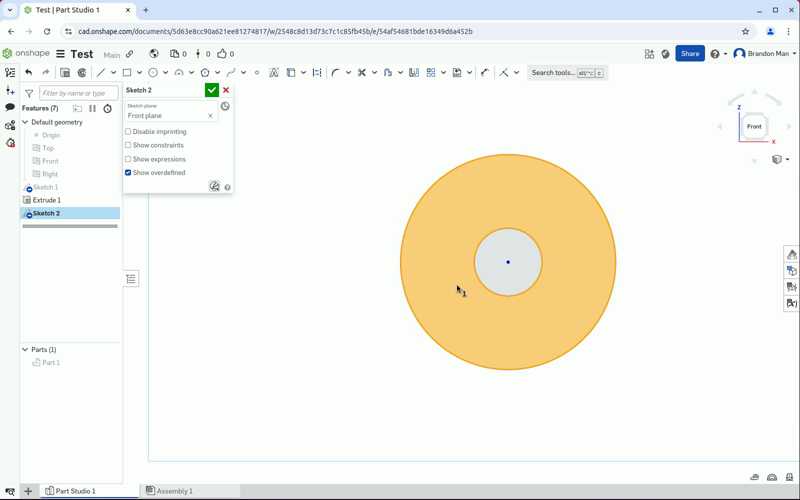
scroll(-6)
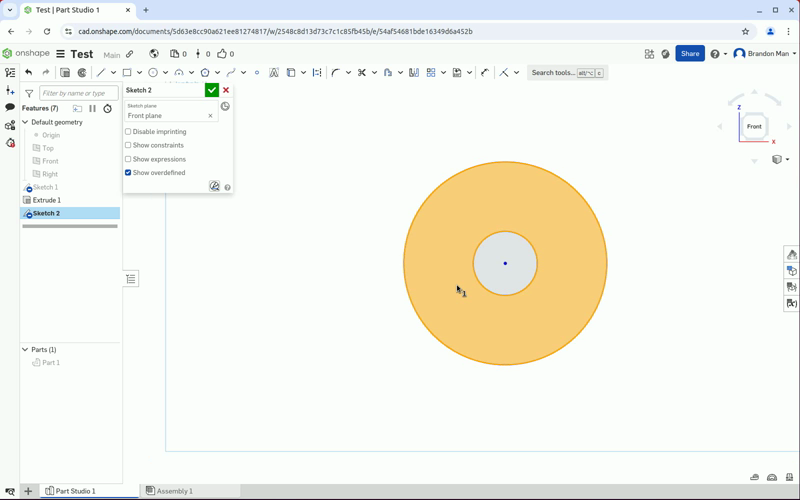
scroll(-6)
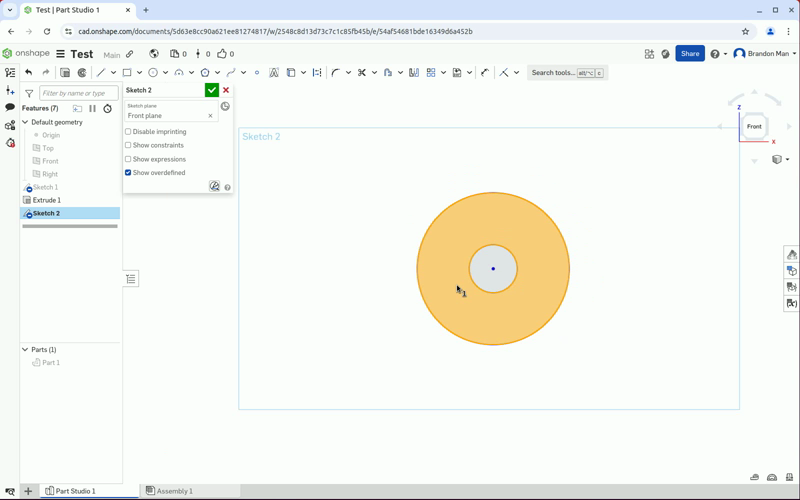
scroll(-6)
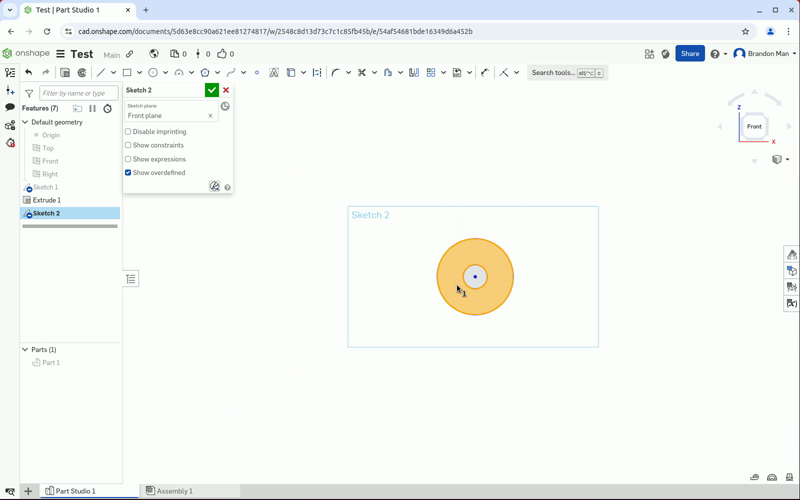
scroll(-6)
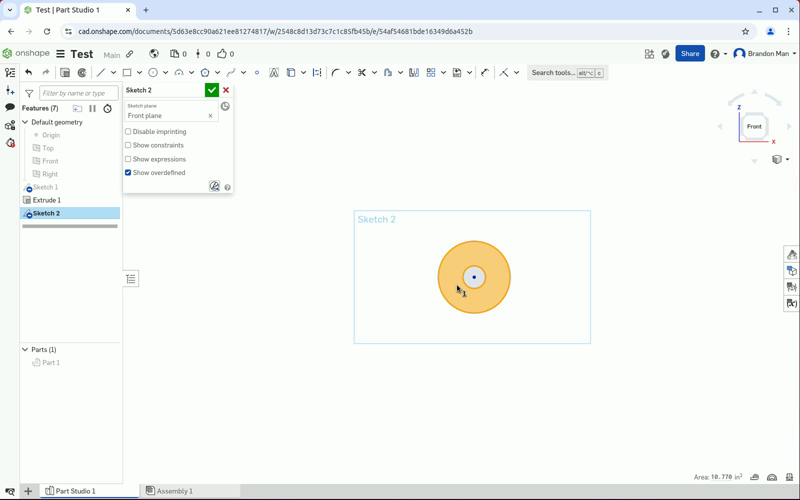
scroll(-6)
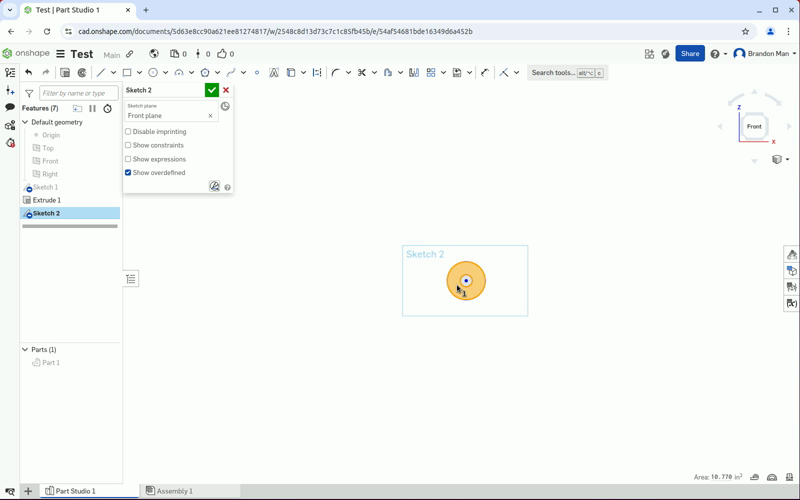
scroll(-6)
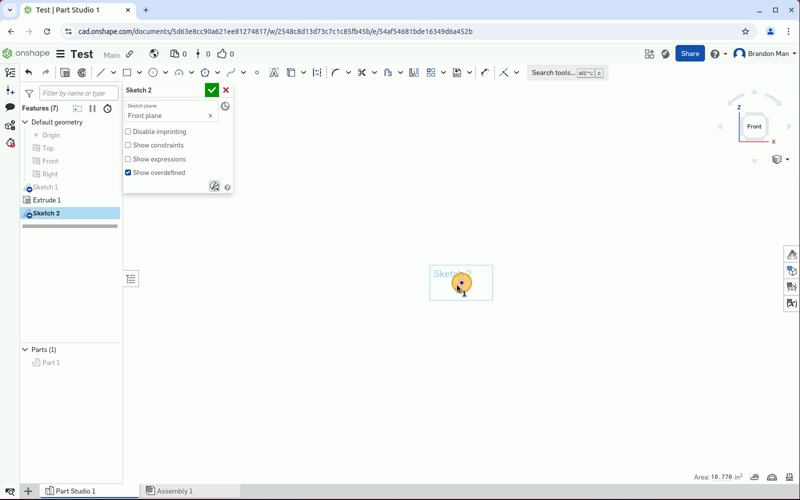
mouse_move(73, 352)
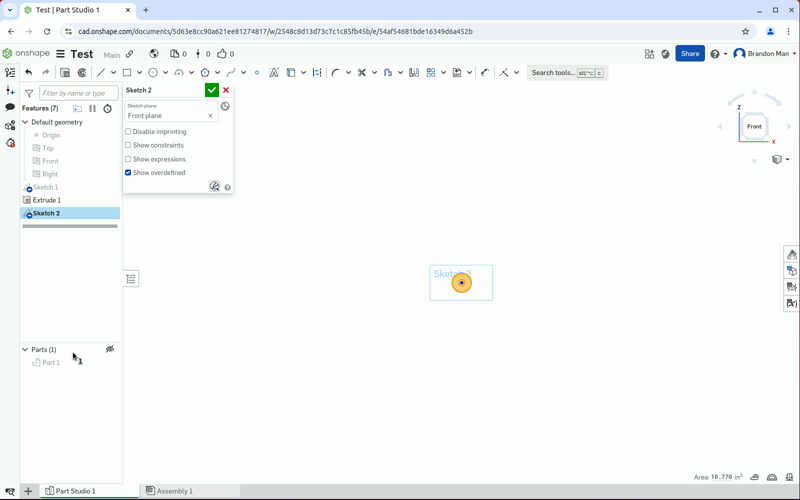
key(shift+y)
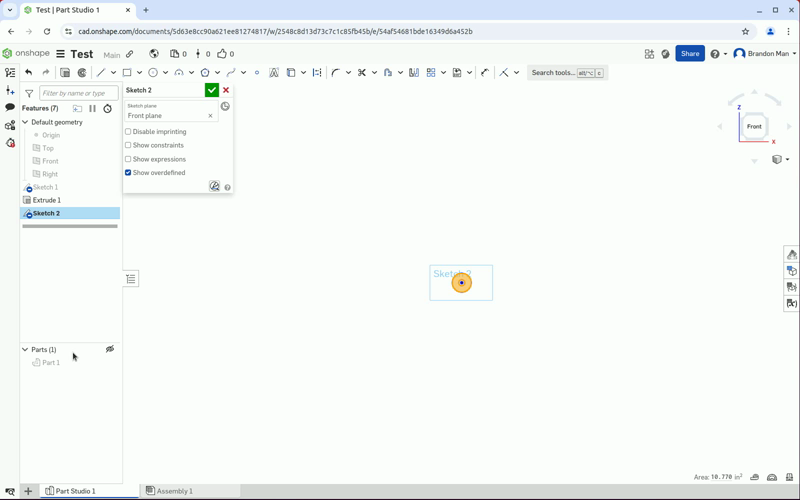
key(shift+e)
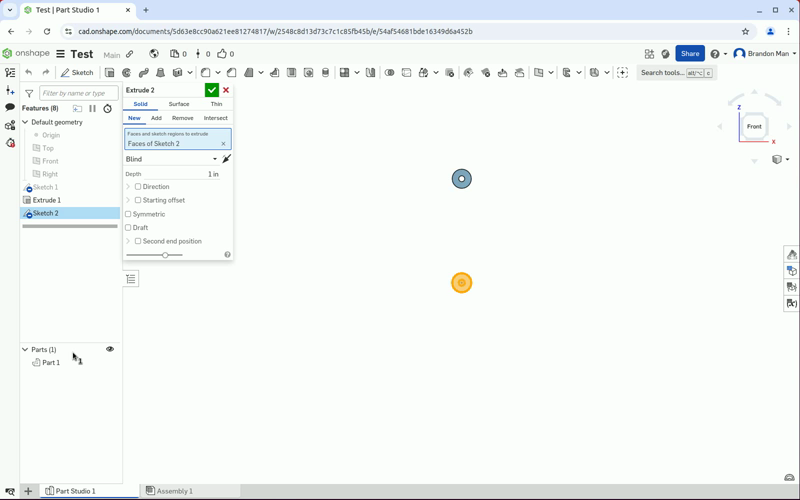
mouse_move(143, 106)
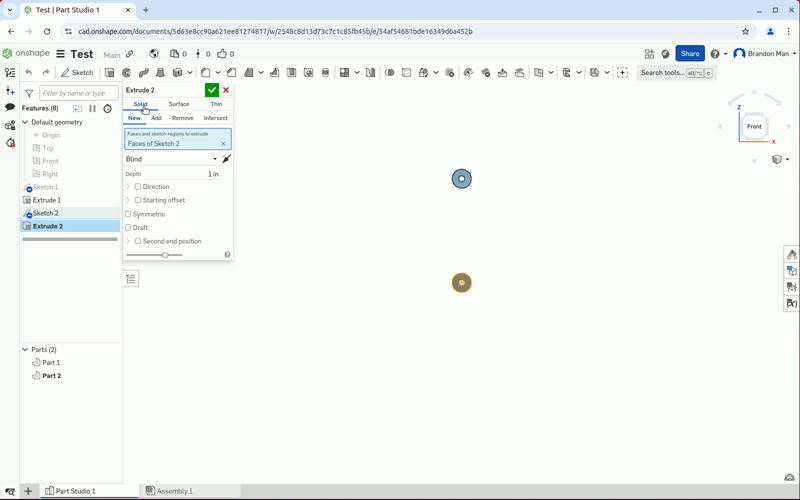
click(143, 106)
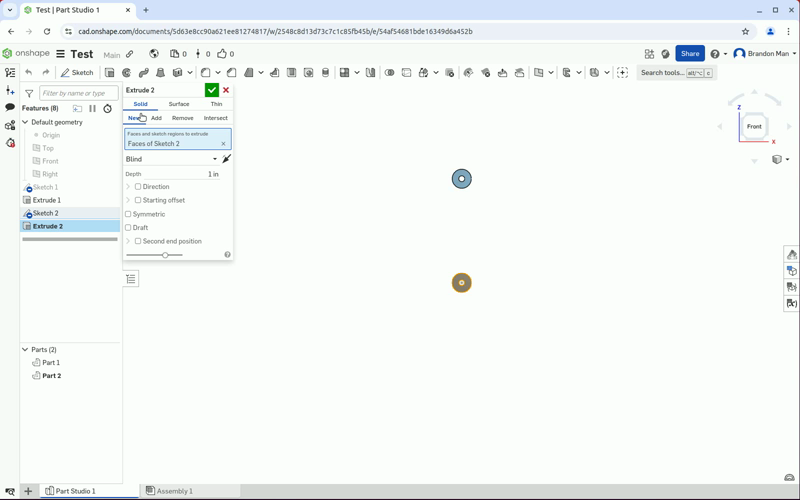
mouse_move(137, 120)
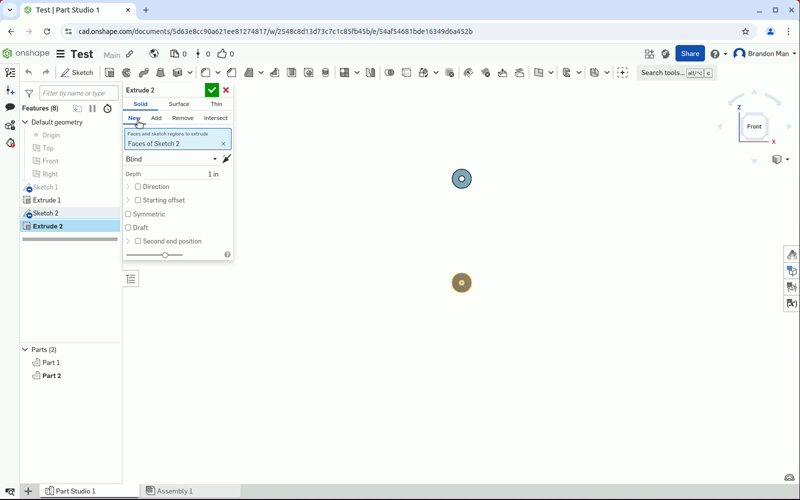
click(137, 120)
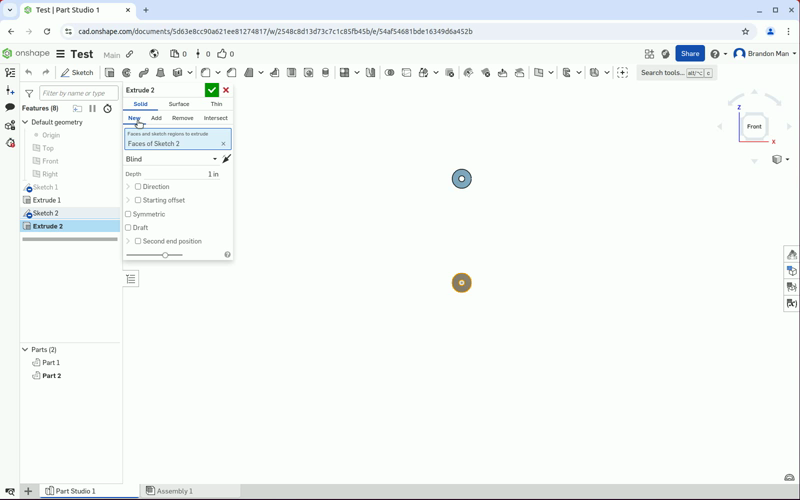
key(tab, 4)
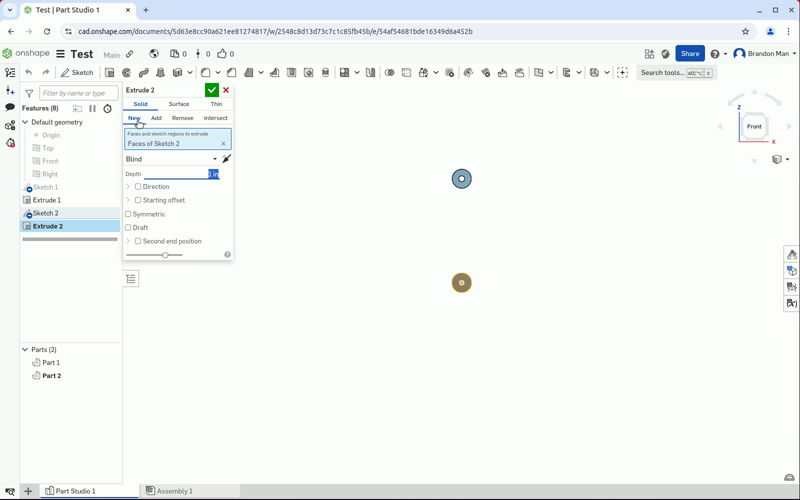
text(-0.481)
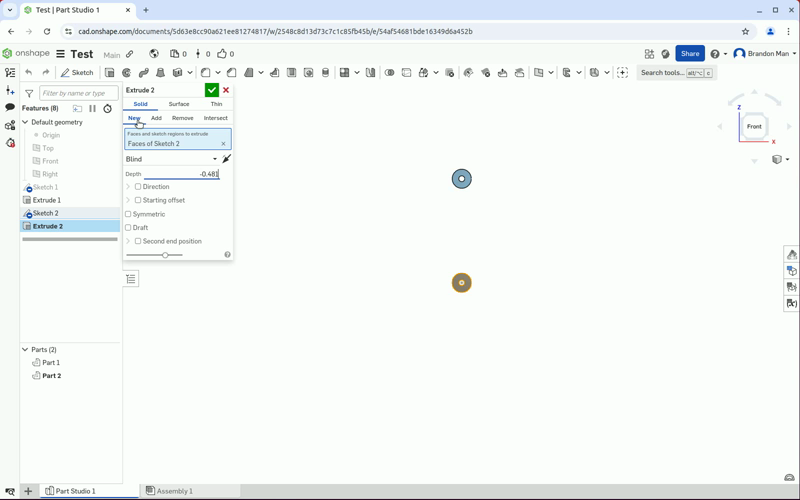
key(enter)
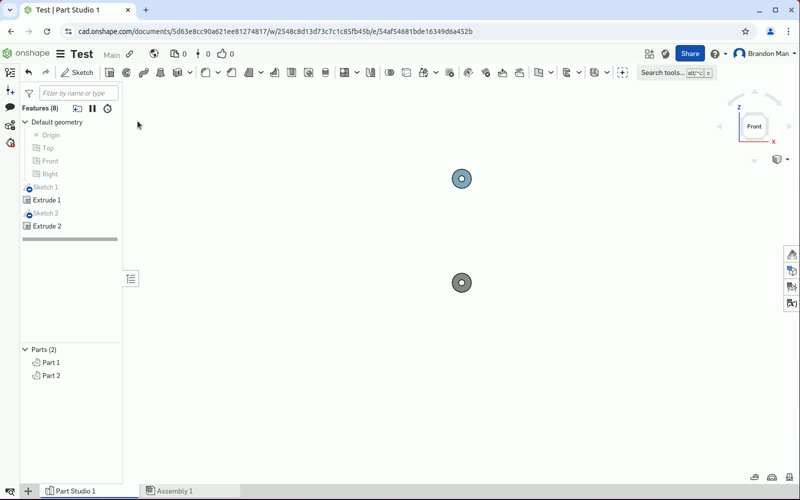
key(shift+h)
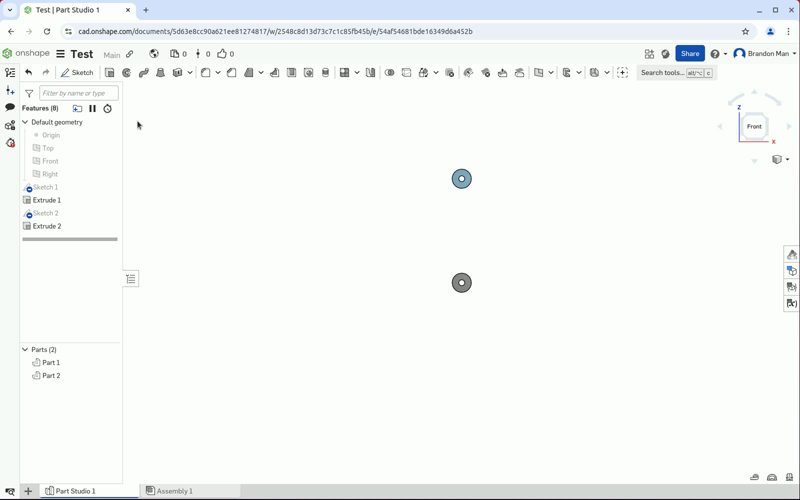
key(shift+h)
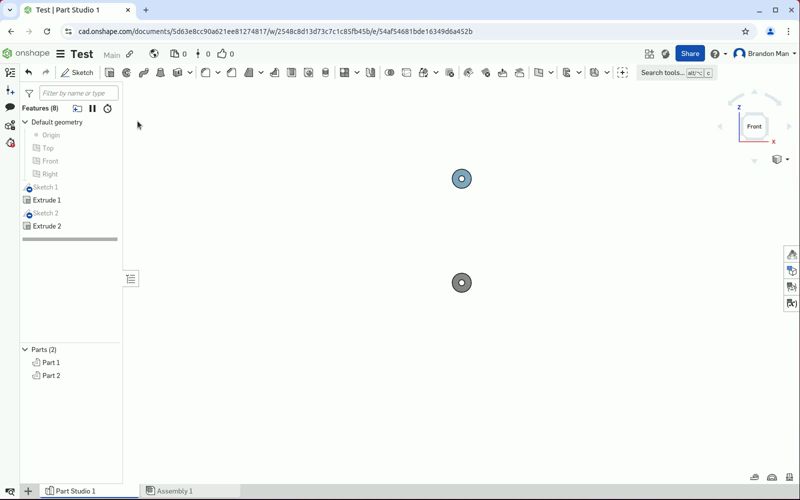
mouse_move(73, 189)
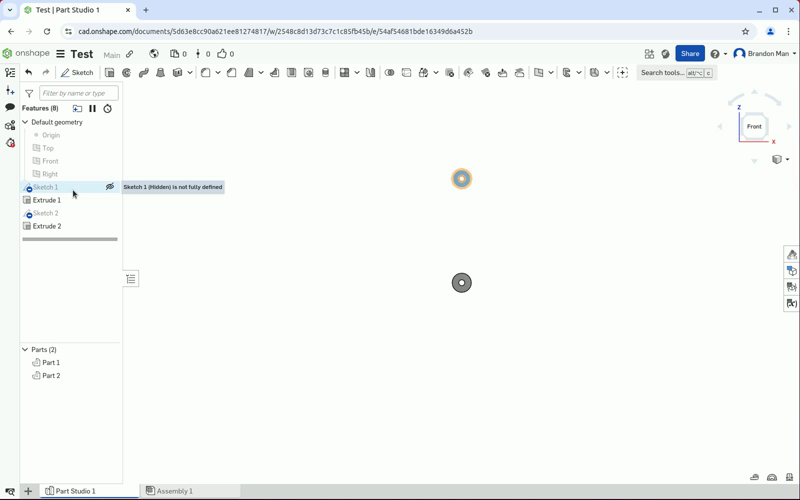
click(73, 189)
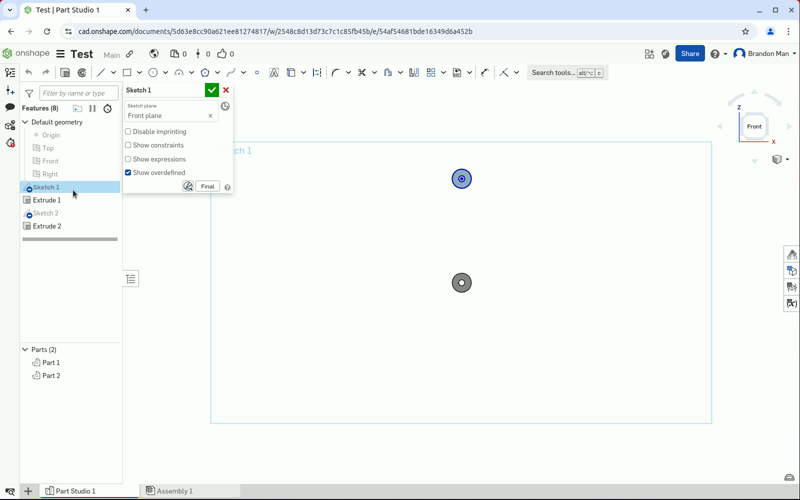
mouse_move(229, 92)
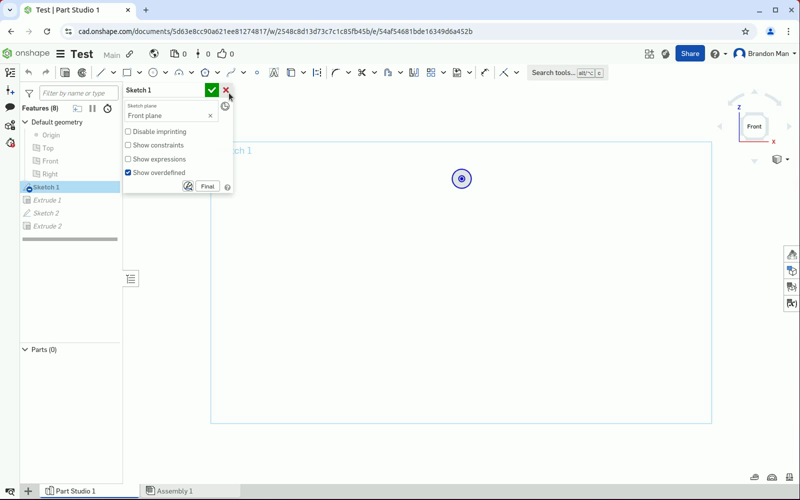
click(229, 92)
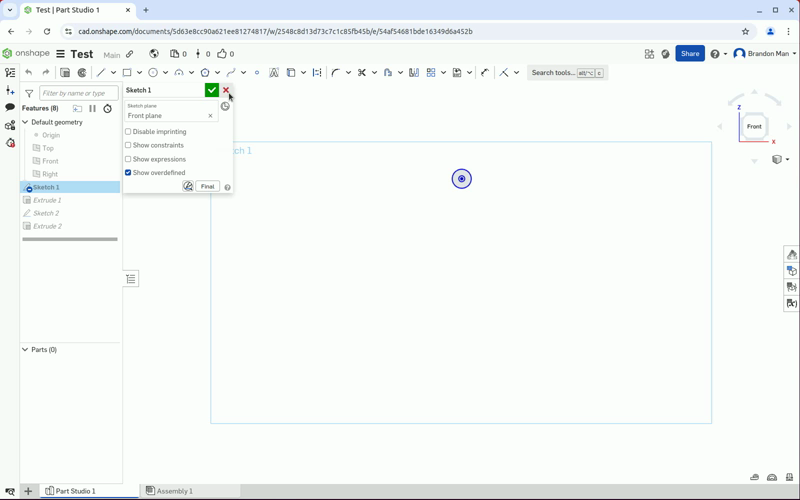
key(shift+s)
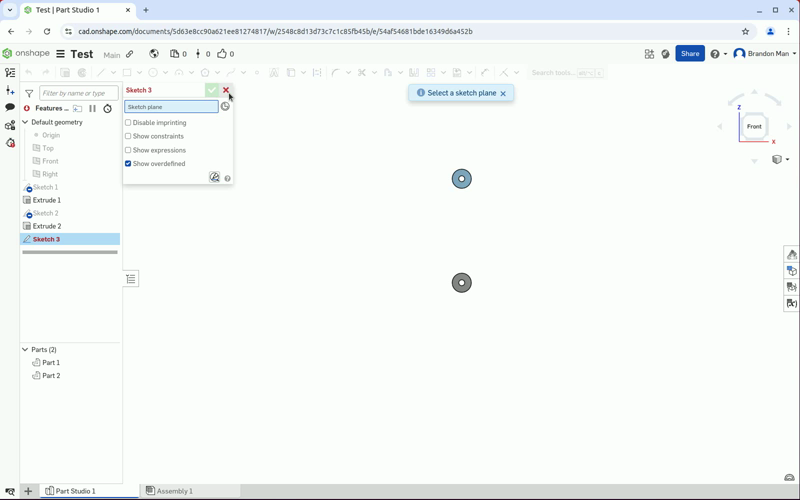
mouse_move(73, 163)
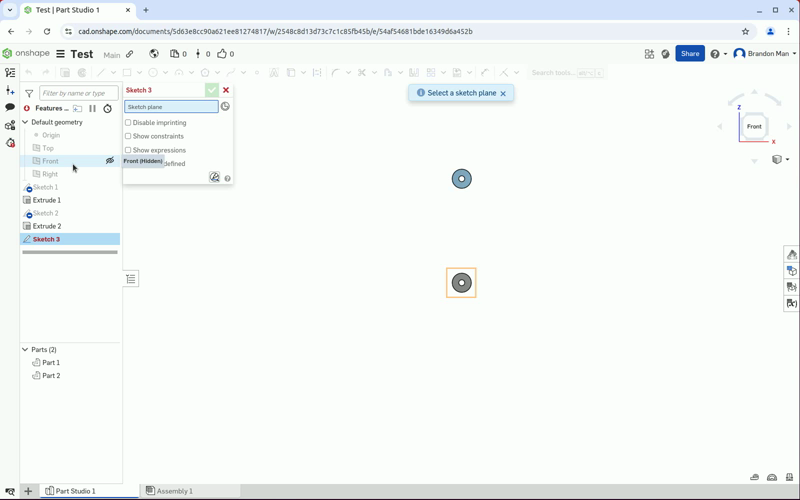
click(73, 163)
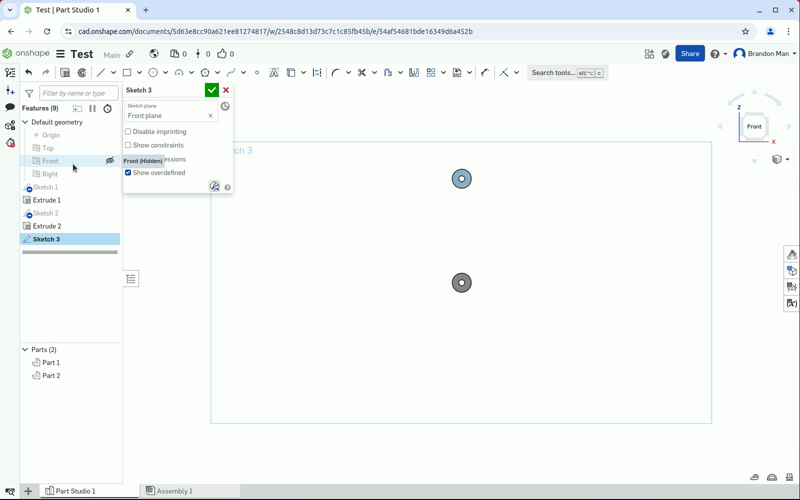
mouse_move(73, 352)
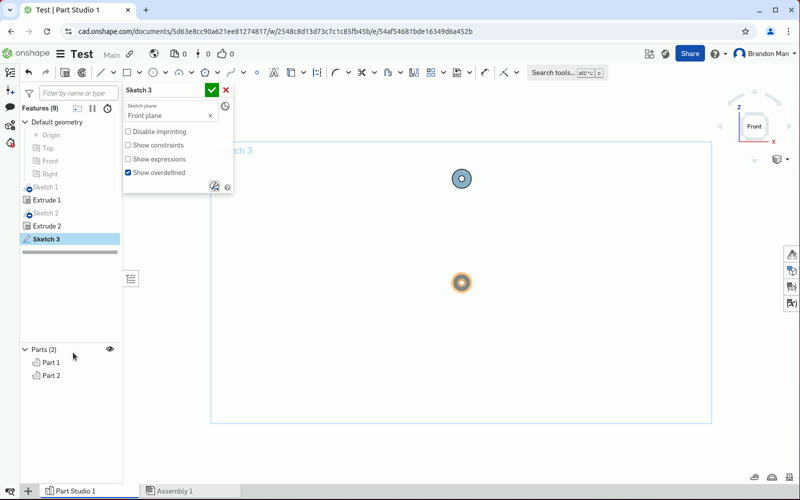
key(y)
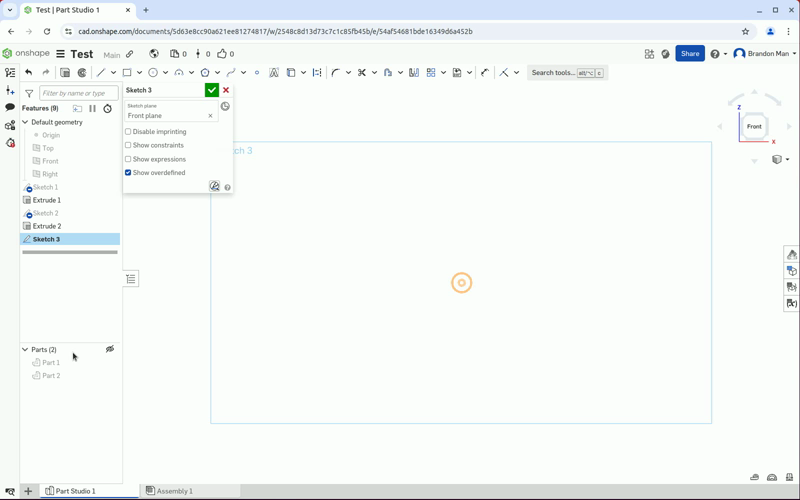
key(c)
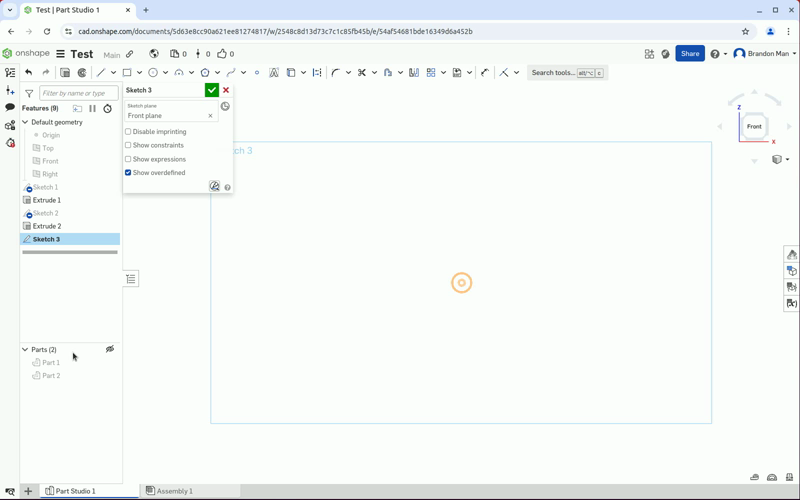
key_down(shift)
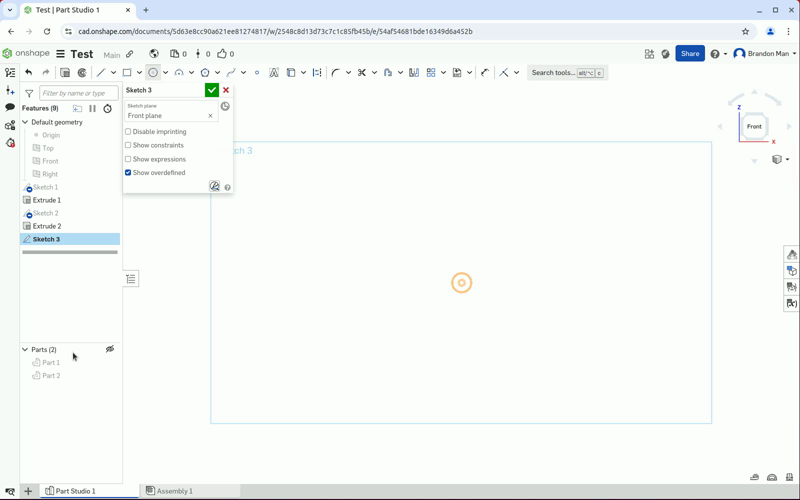
mouse_move(501, 282)
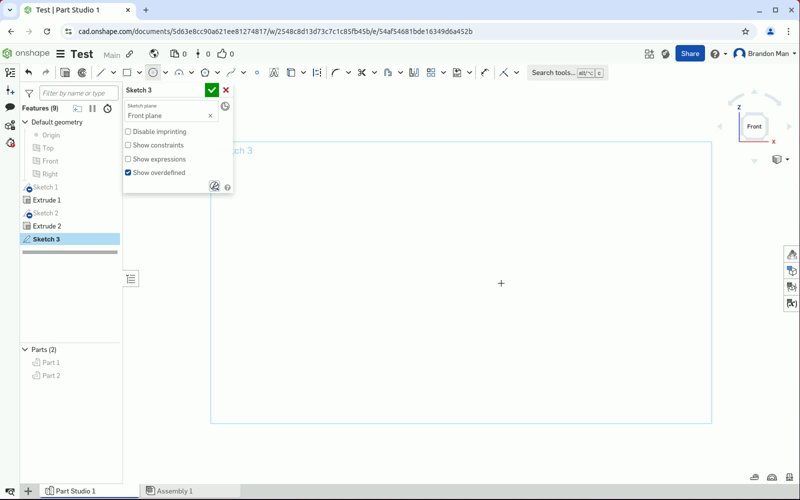
click(501, 282)
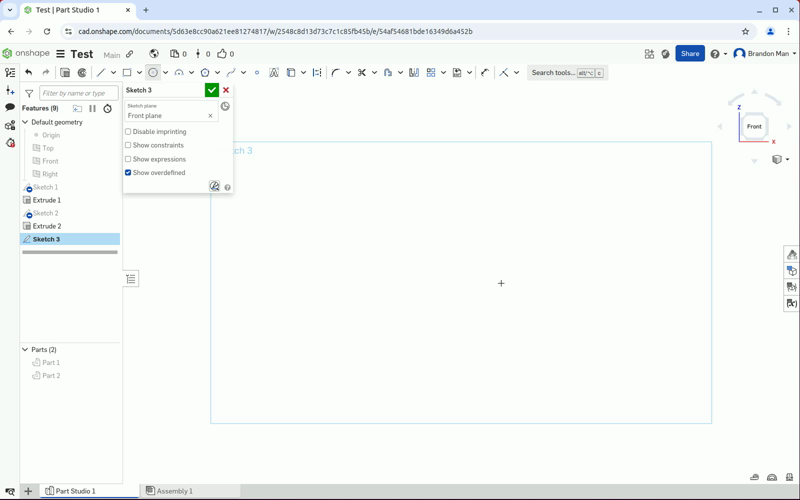
key_up(shift)
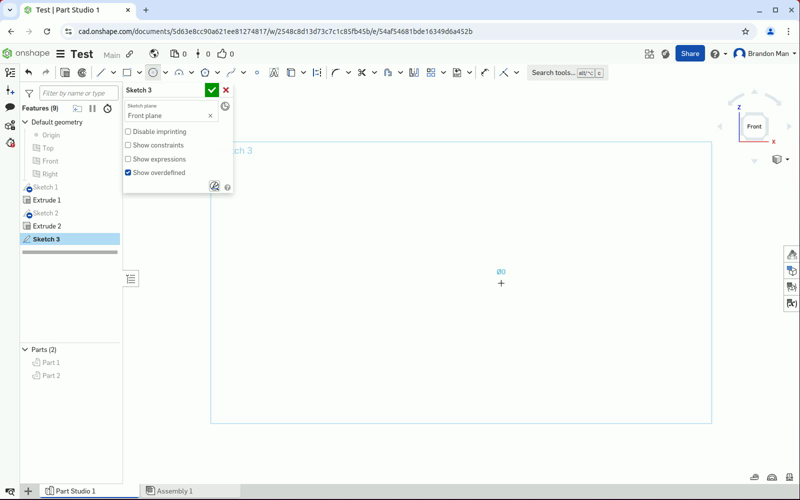
mouse_move(508, 282)
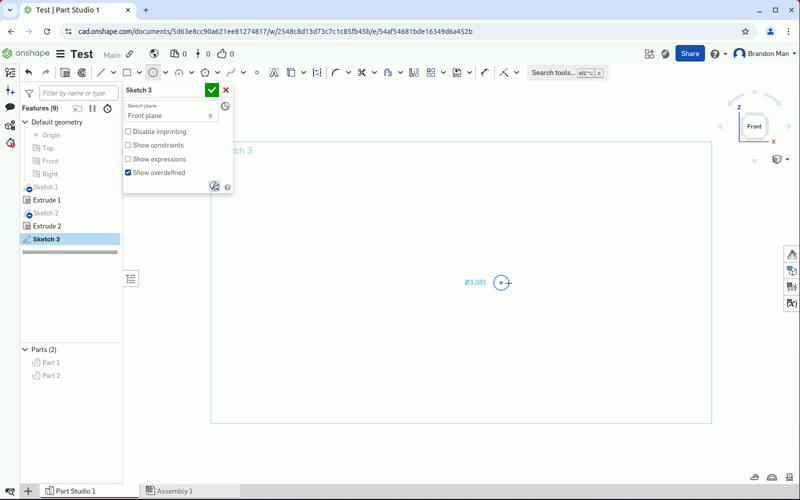
click(508, 282)
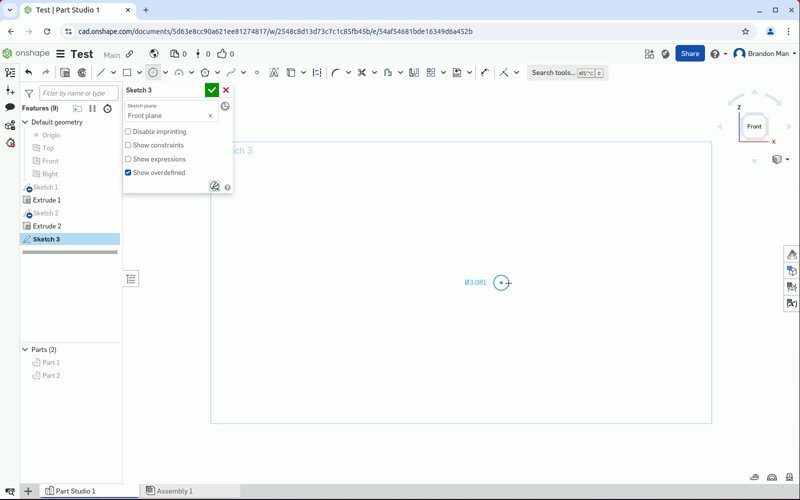
key(esc)
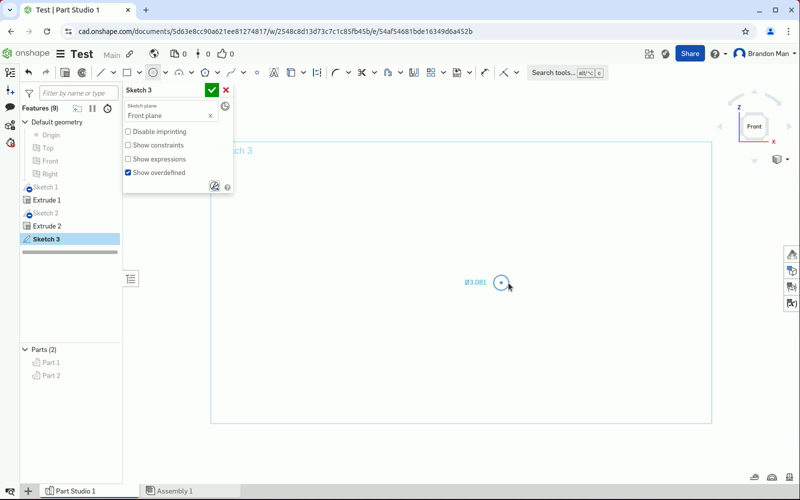
key(c)
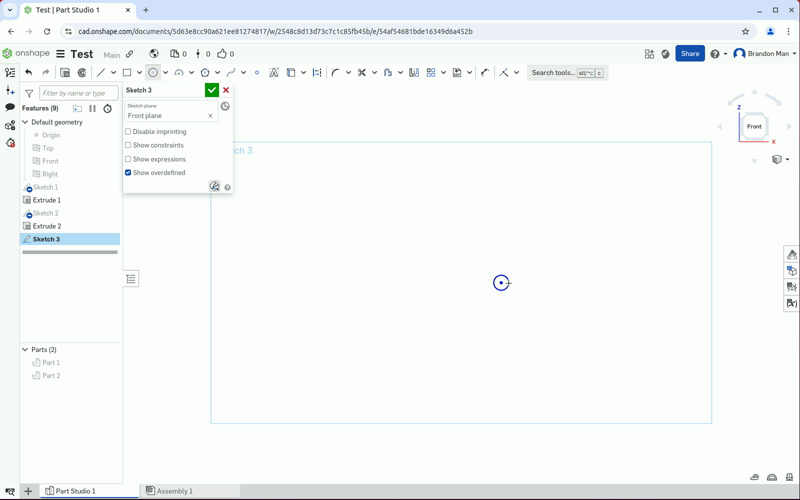
key_down(shift)
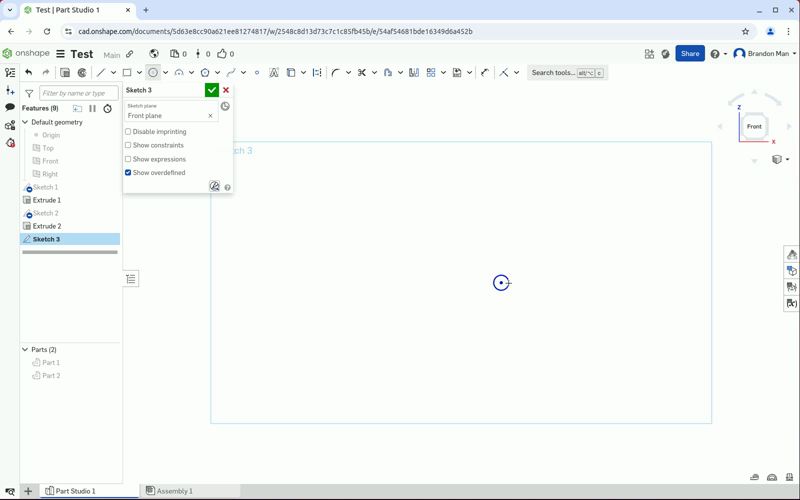
mouse_move(501, 282)
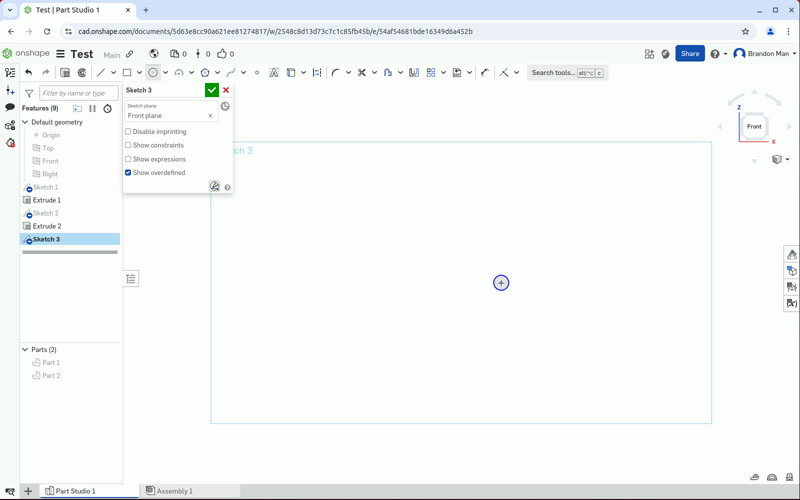
click(501, 282)
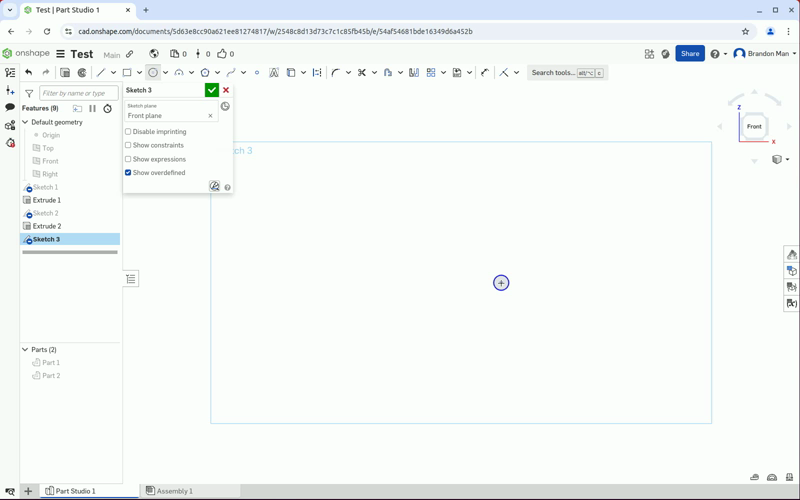
key_up(shift)
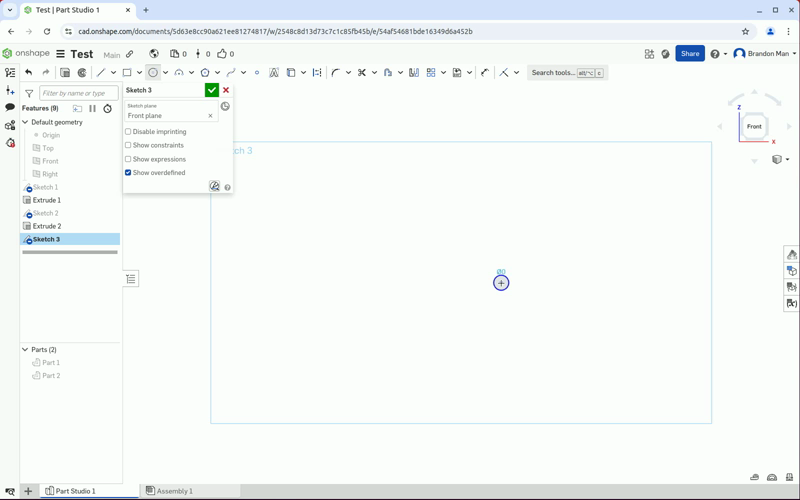
mouse_move(504, 282)
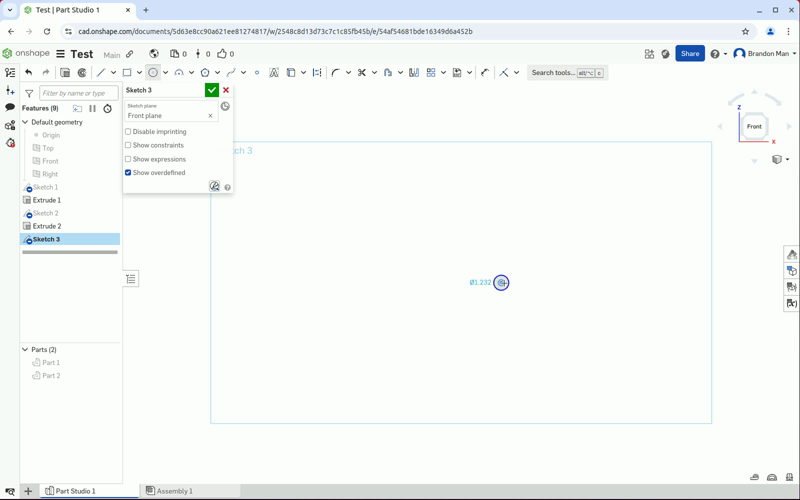
scroll(6)
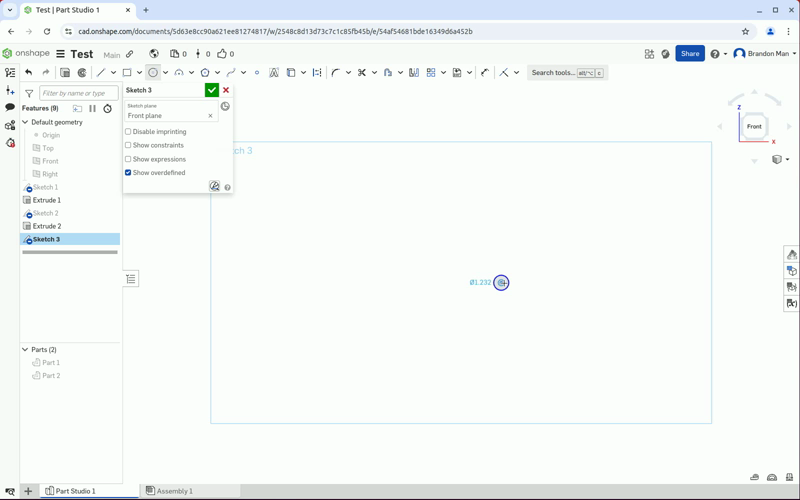
scroll(6)
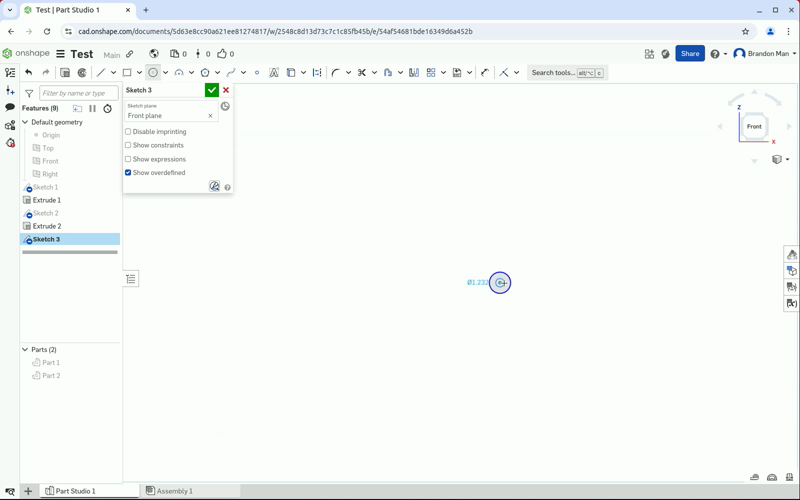
scroll(6)
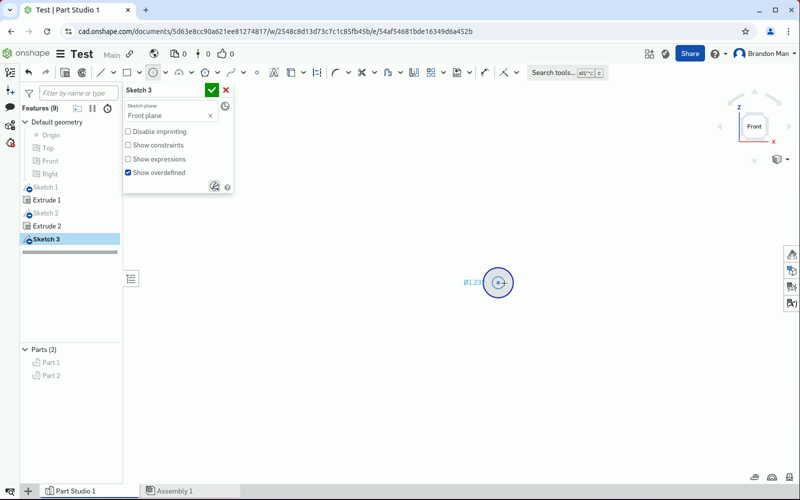
scroll(6)
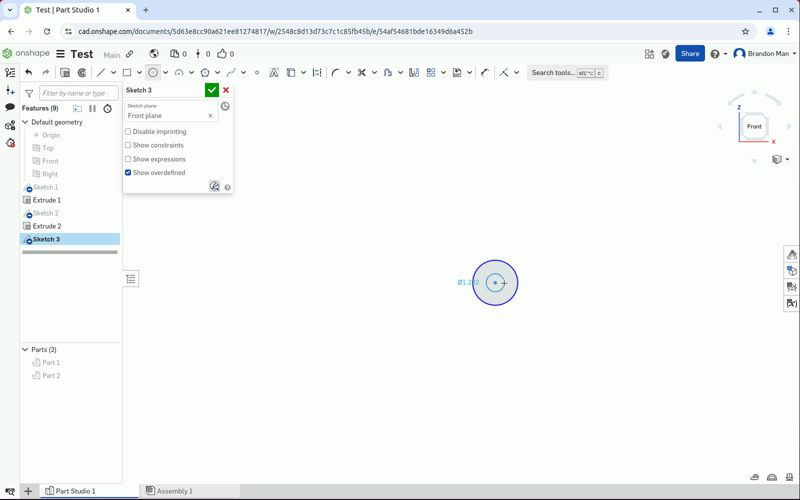
scroll(6)
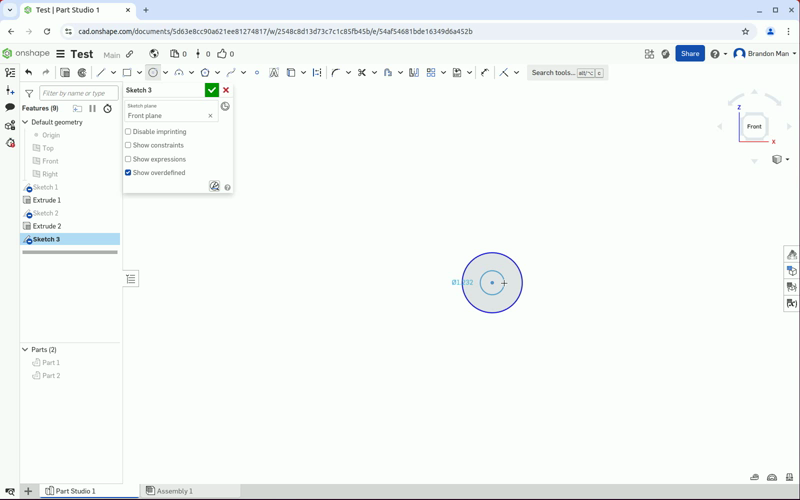
scroll(6)
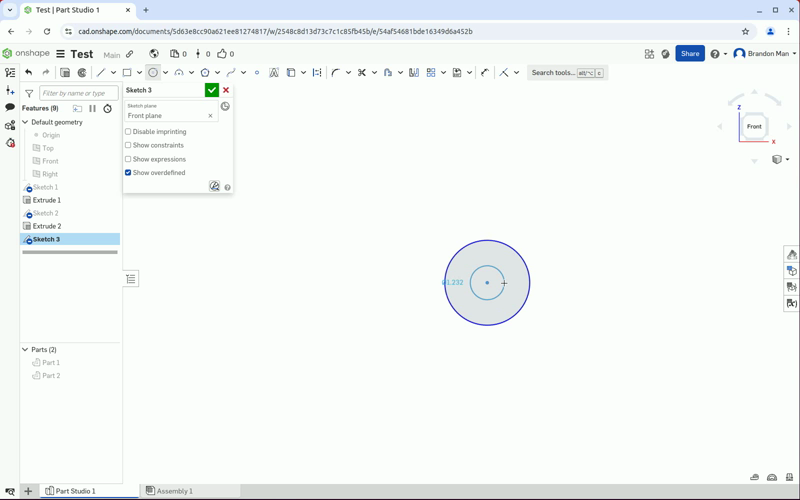
scroll(6)
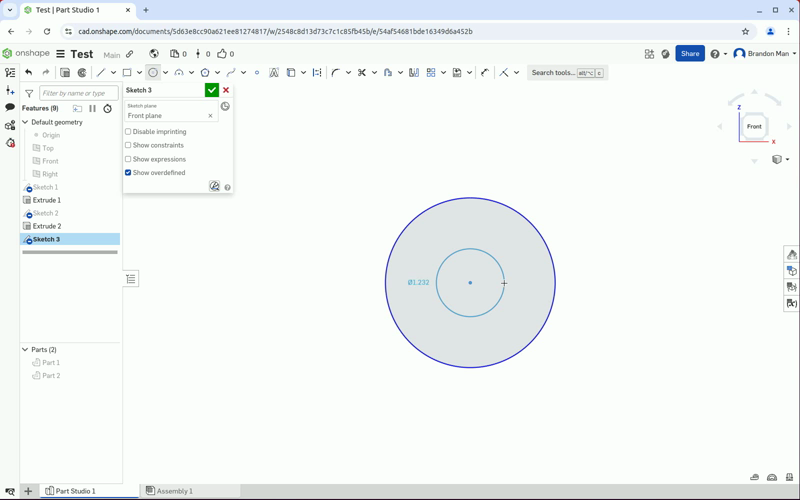
click(504, 282)
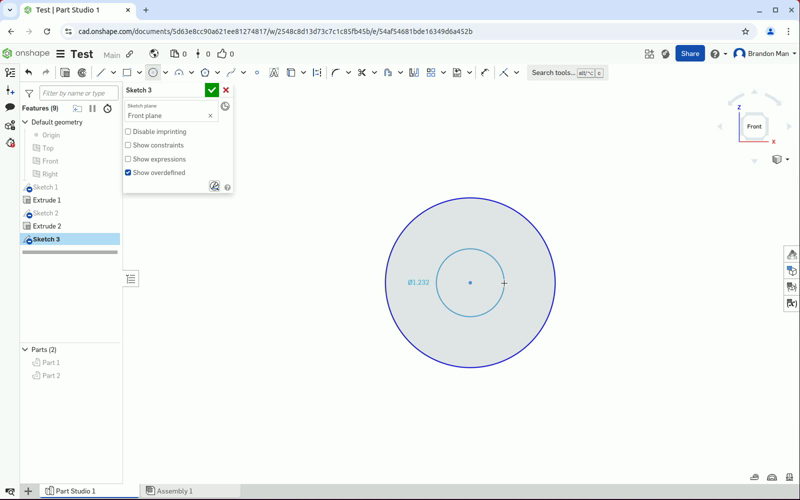
scroll(-6)
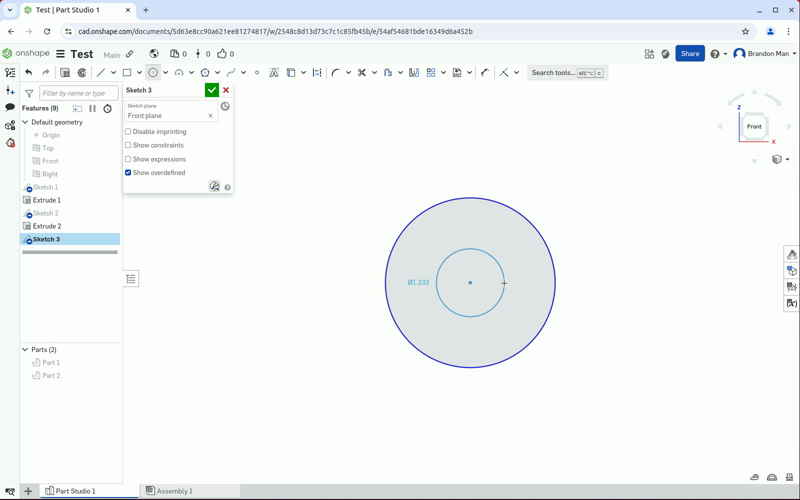
scroll(-6)
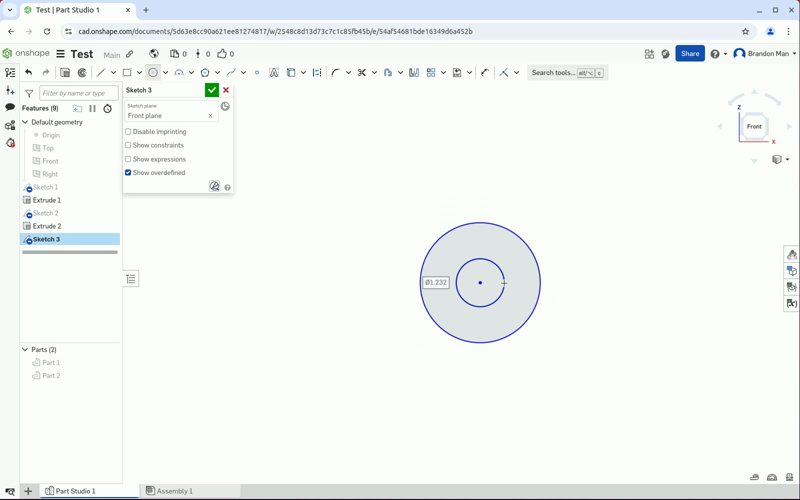
scroll(-6)
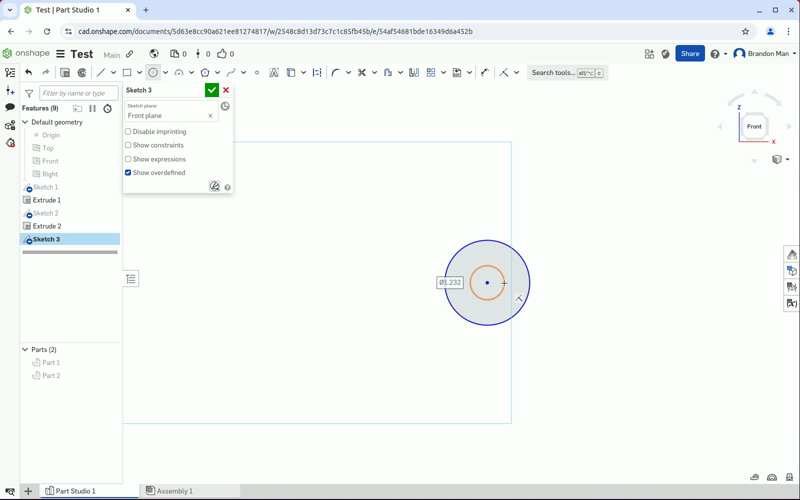
scroll(-6)
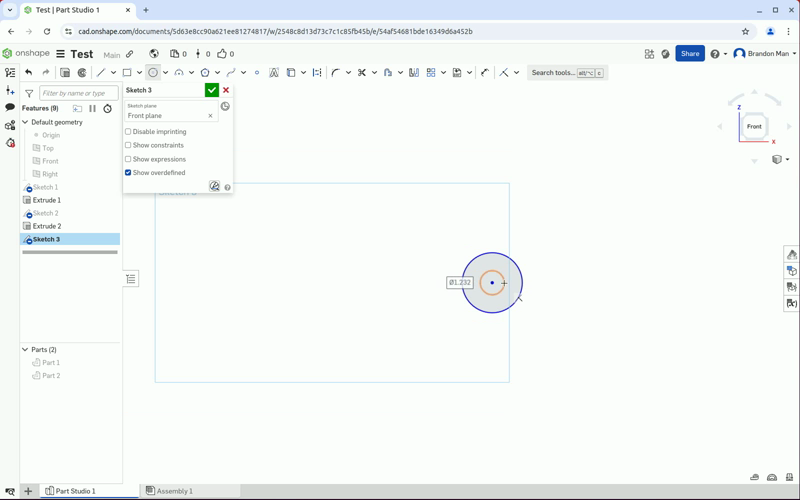
scroll(-6)
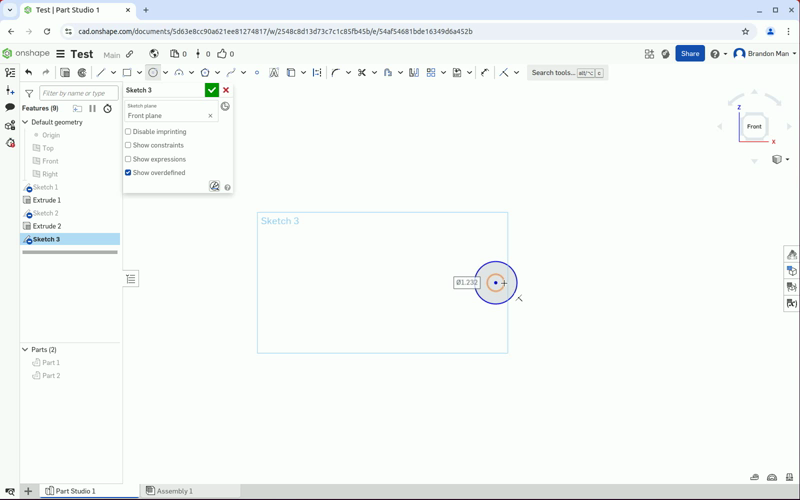
scroll(-6)
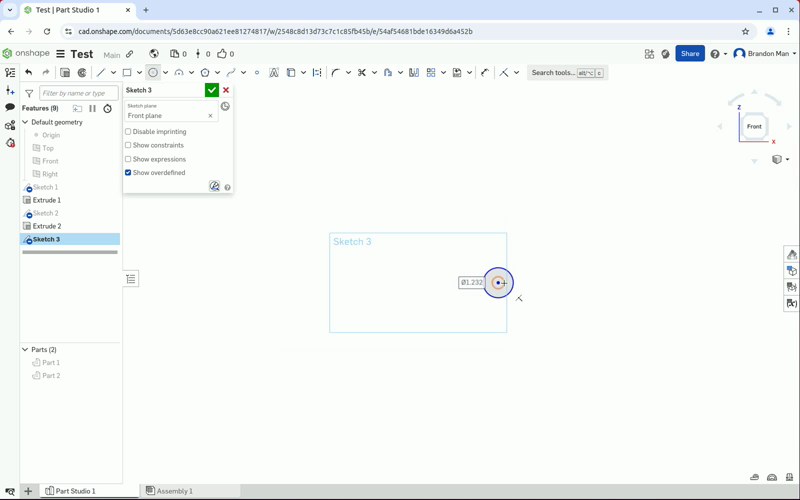
scroll(-6)
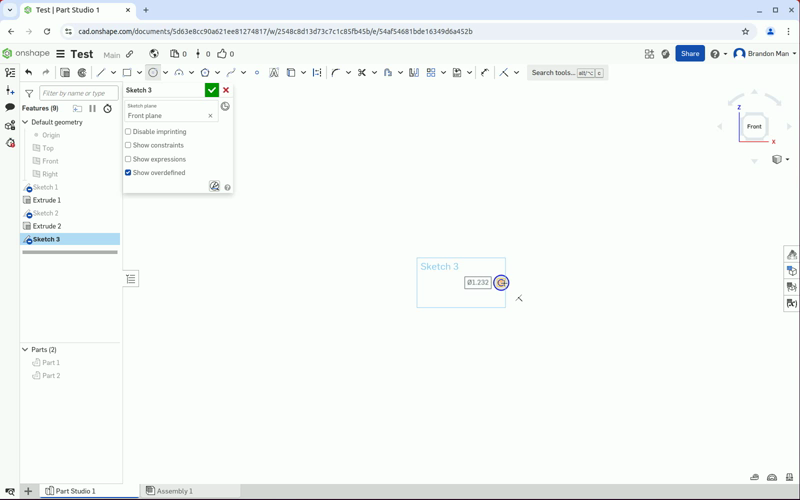
key(esc)
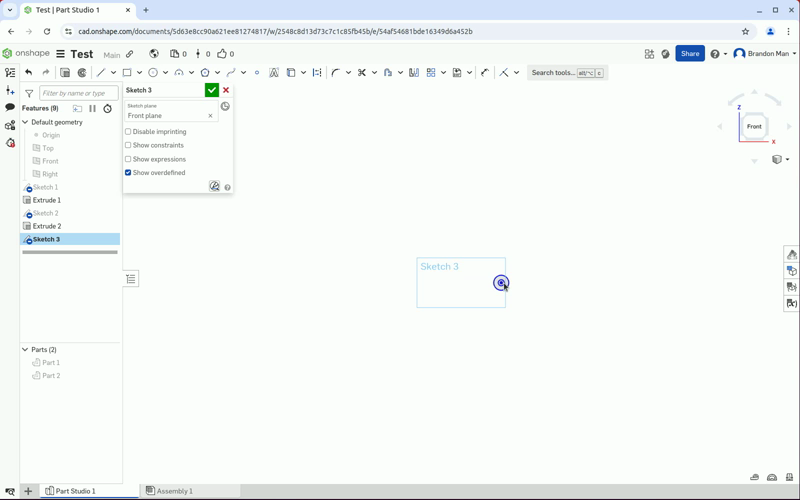
mouse_move(504, 278)
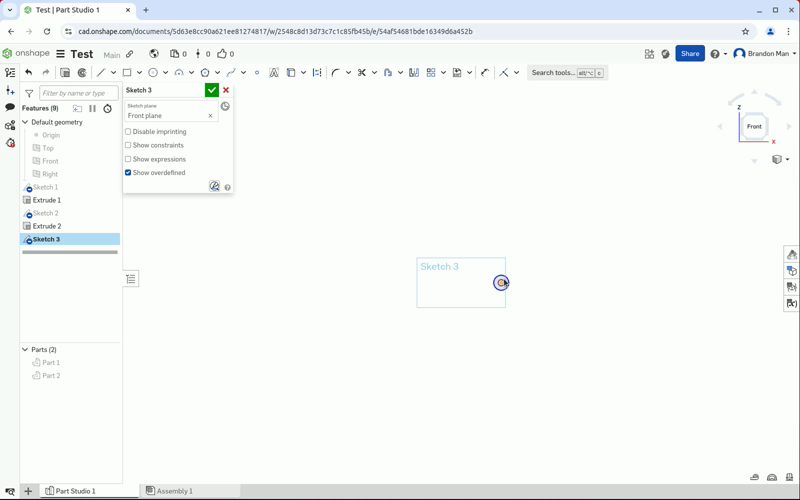
scroll(6)
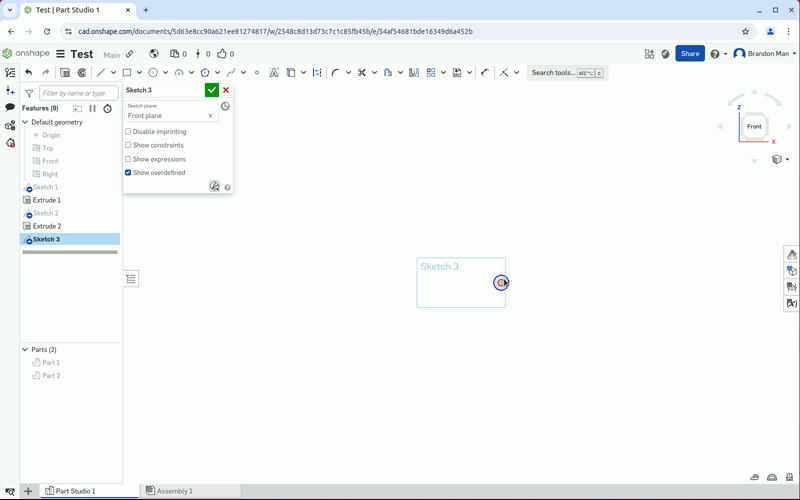
scroll(6)
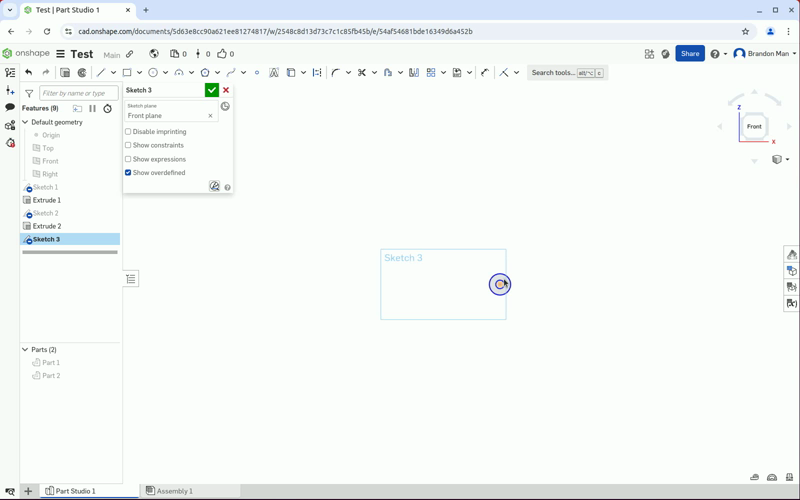
scroll(6)
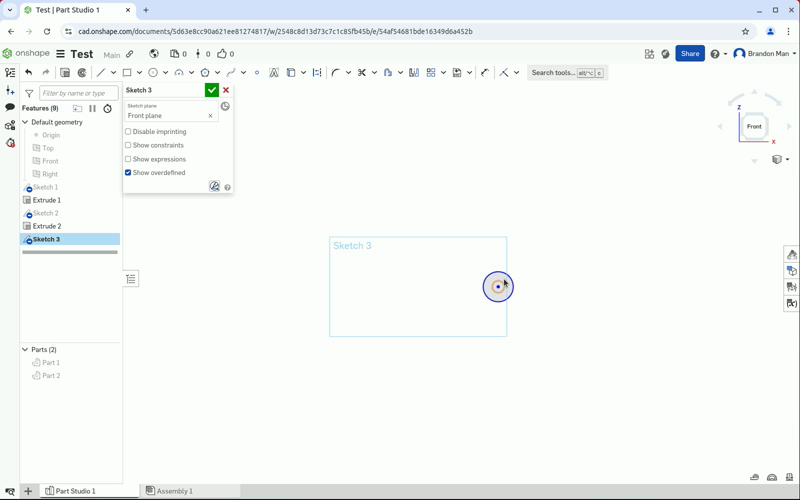
scroll(6)
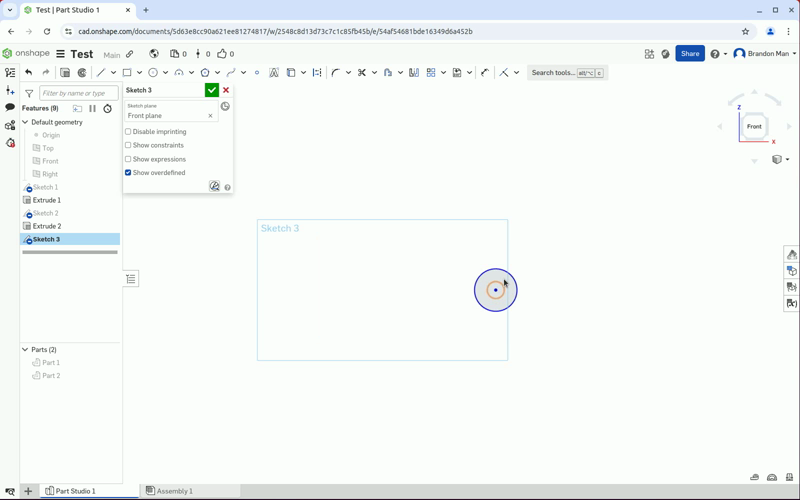
scroll(6)
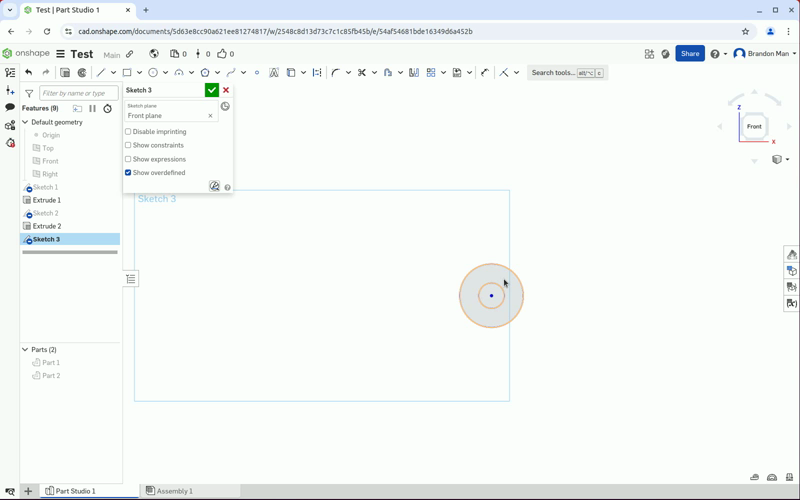
scroll(6)
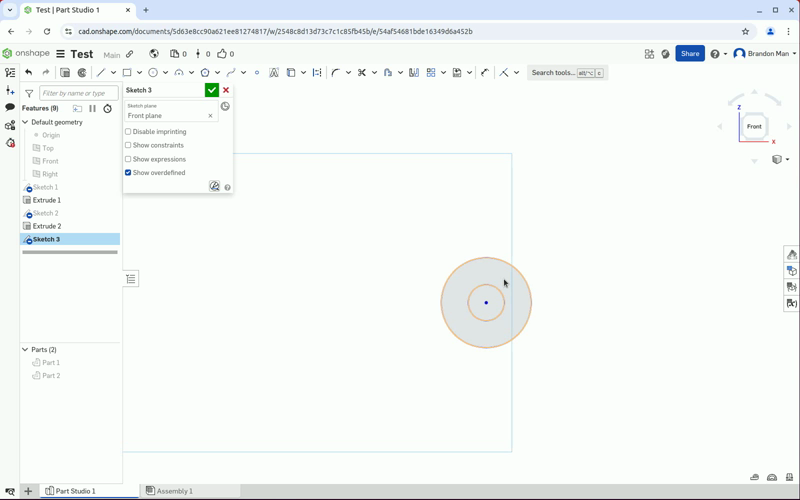
scroll(6)
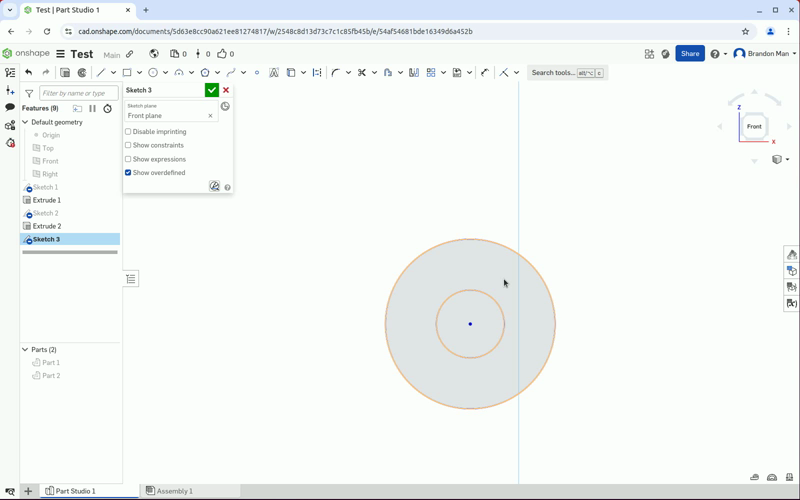
click(504, 278)
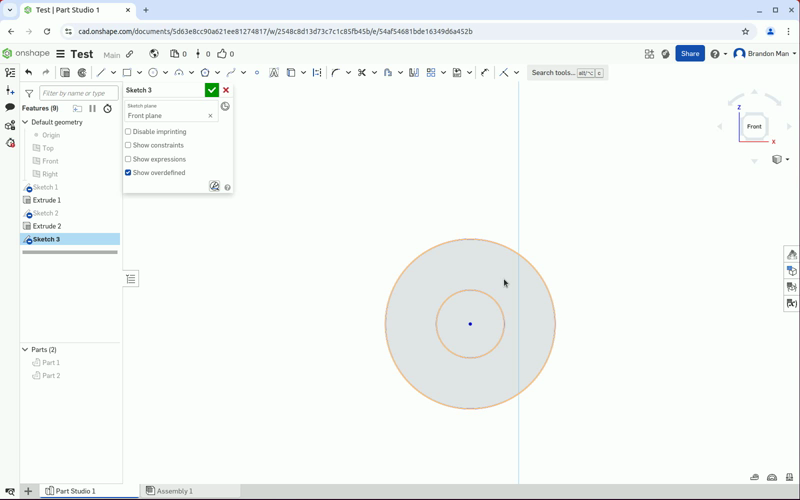
scroll(-6)
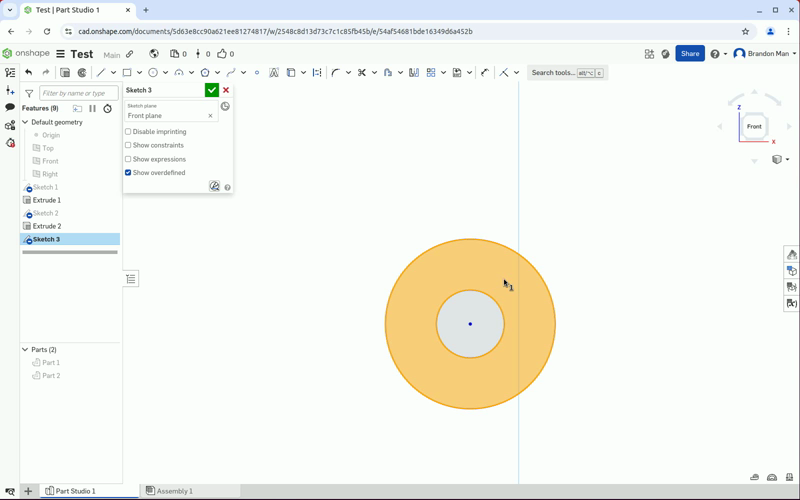
scroll(-6)
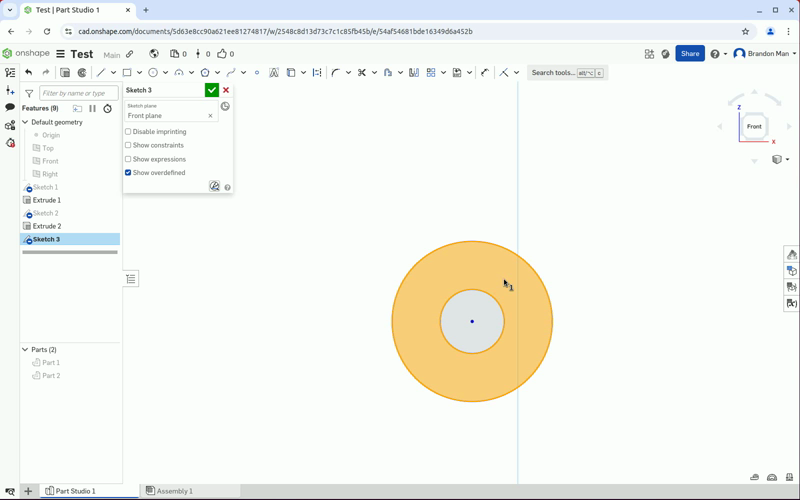
scroll(-6)
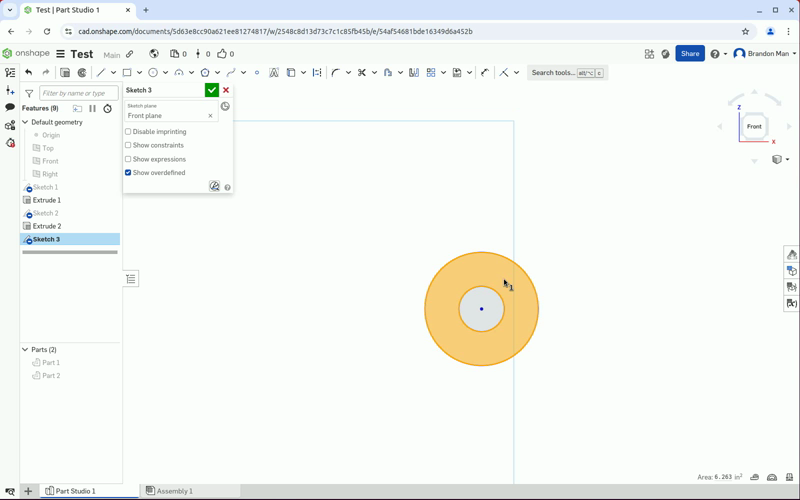
scroll(-6)
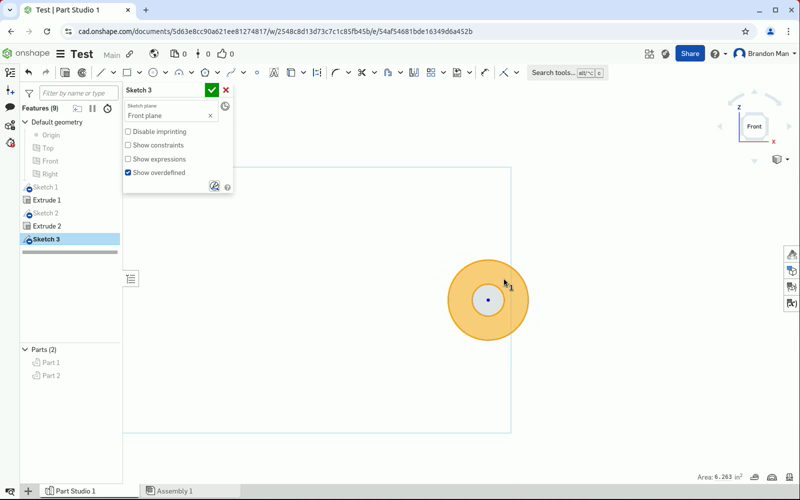
scroll(-6)
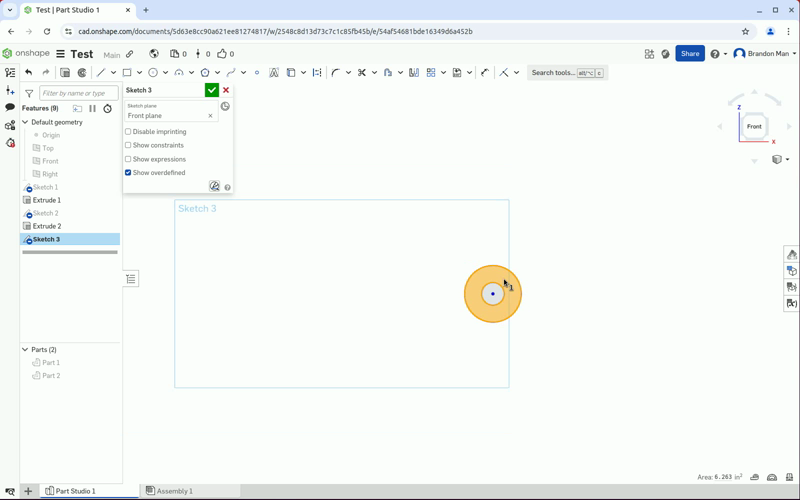
scroll(-6)
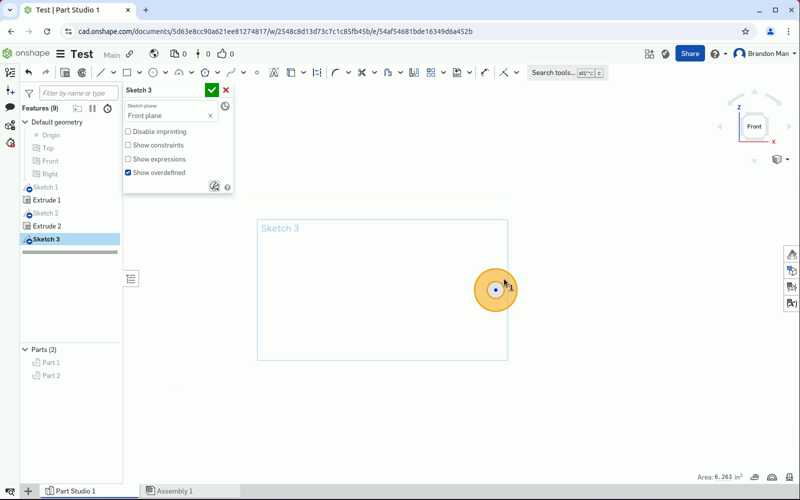
scroll(-6)
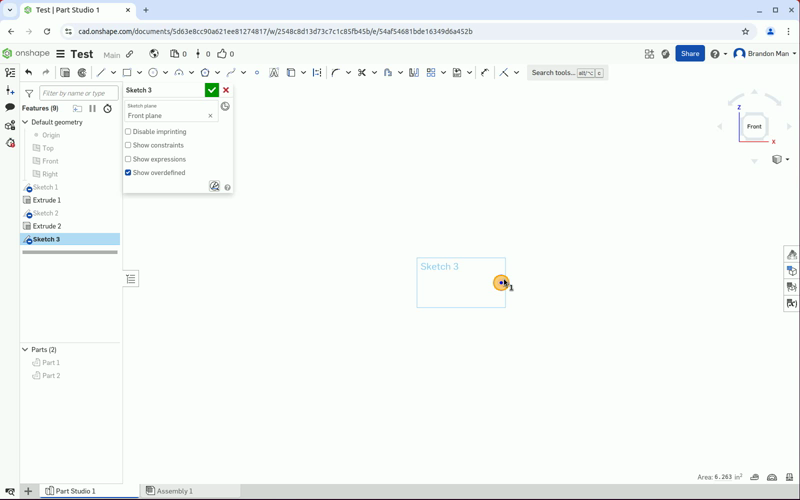
mouse_move(73, 352)
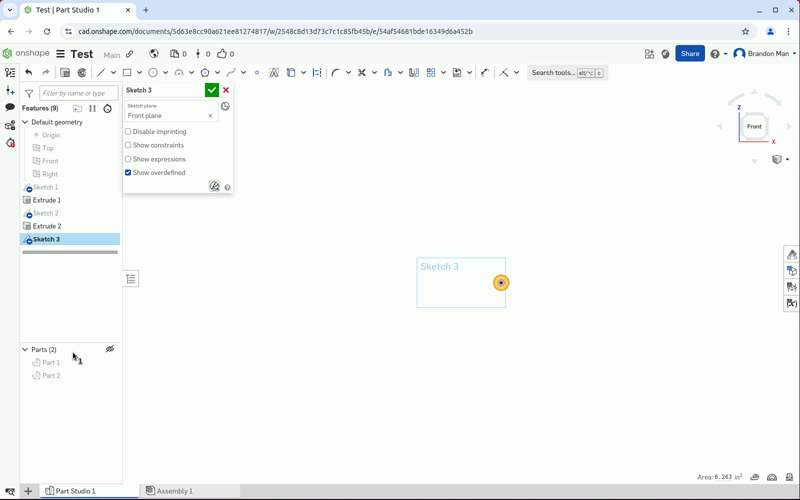
key(shift+y)
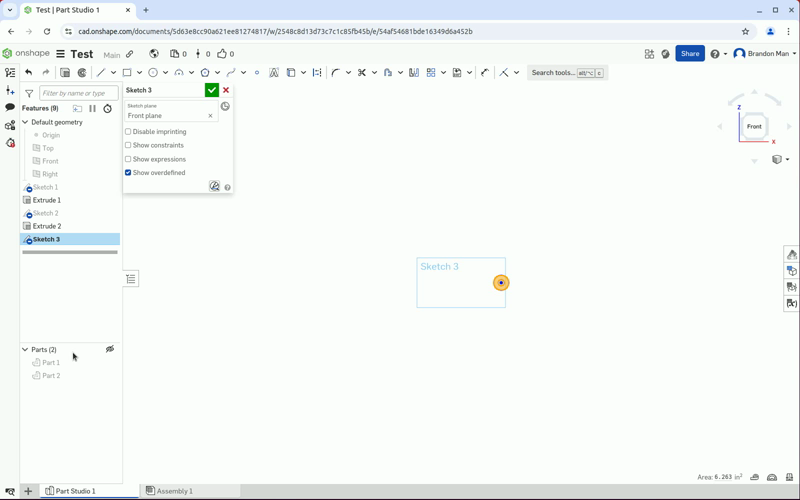
key(shift+e)
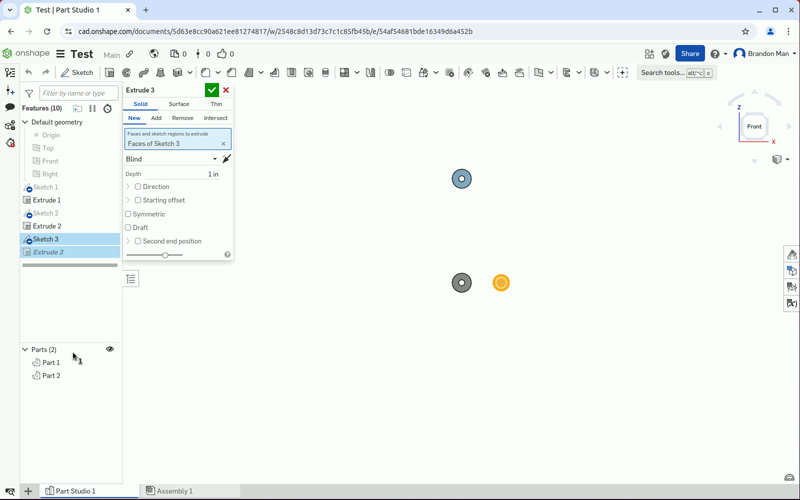
mouse_move(143, 106)
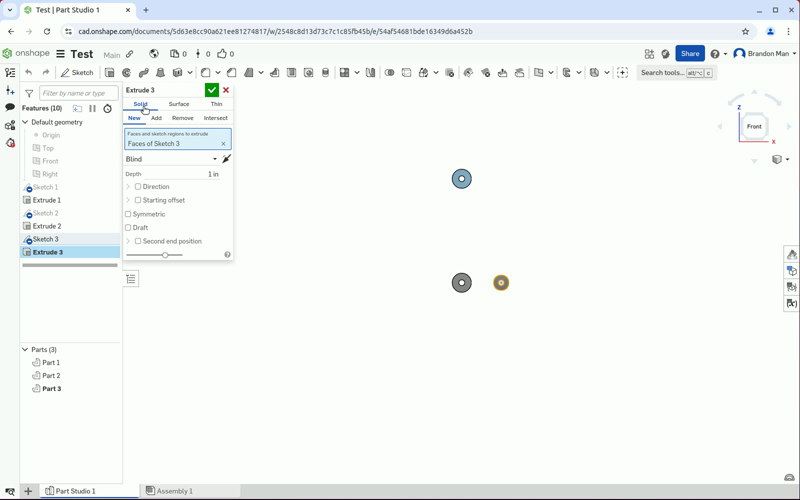
click(143, 106)
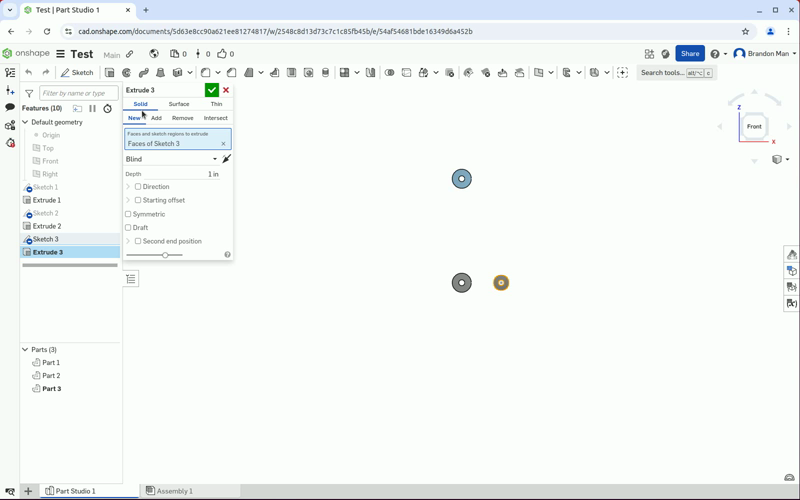
mouse_move(137, 120)
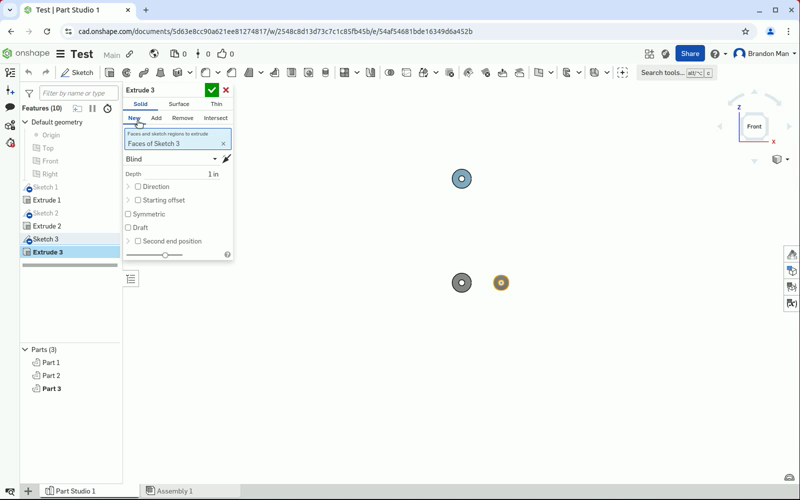
click(137, 120)
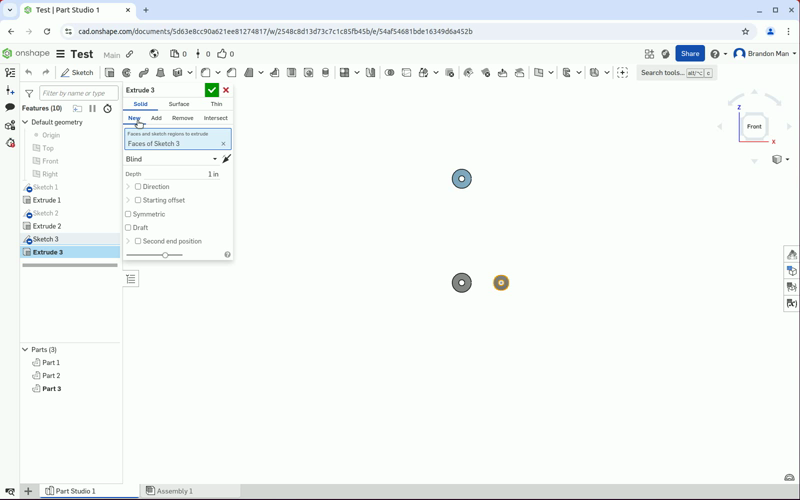
key(tab, 4)
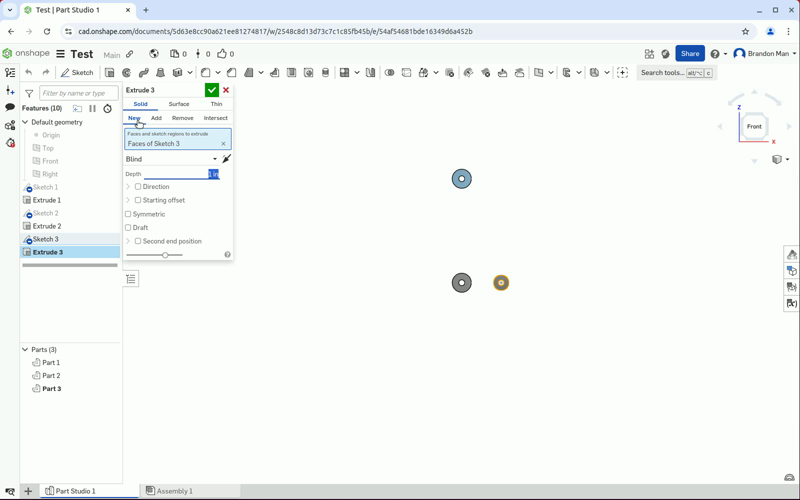
text(-0.481)
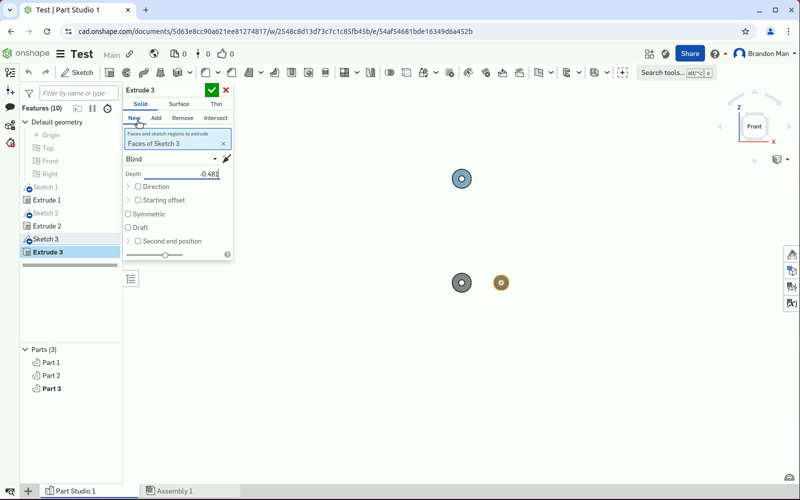
key(enter)
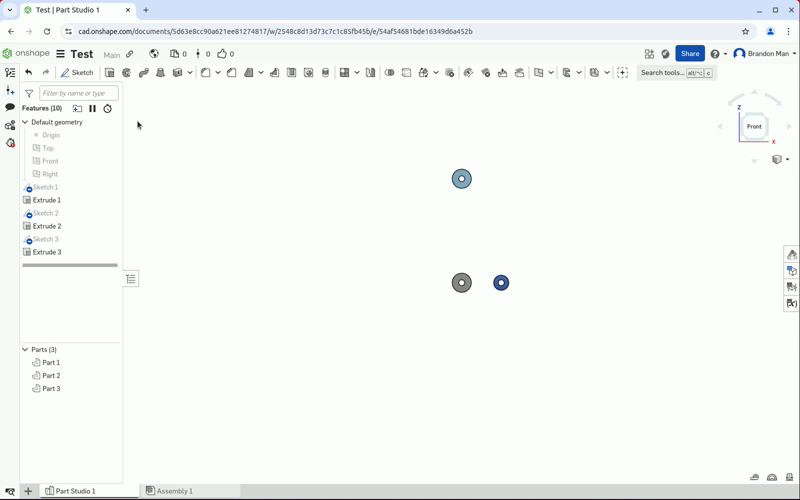
key(shift+h)
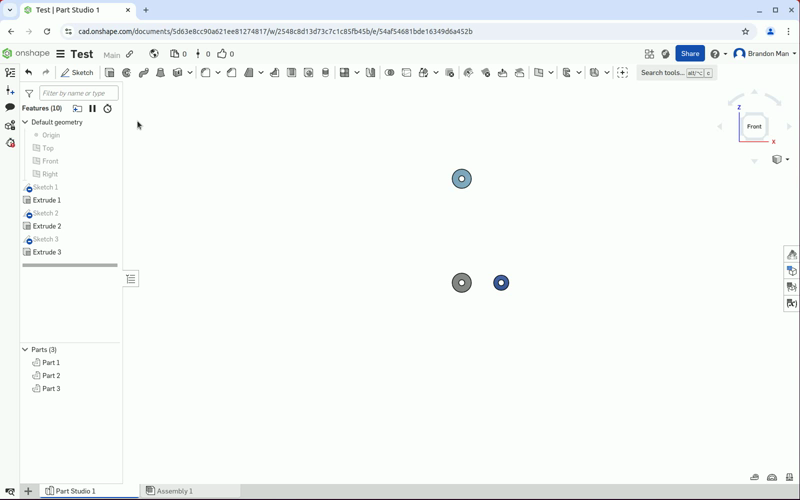
key(shift+h)
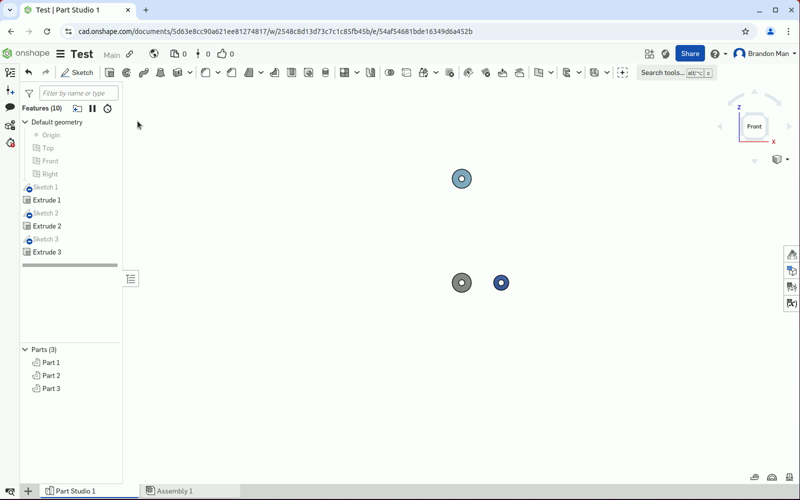
mouse_move(73, 189)
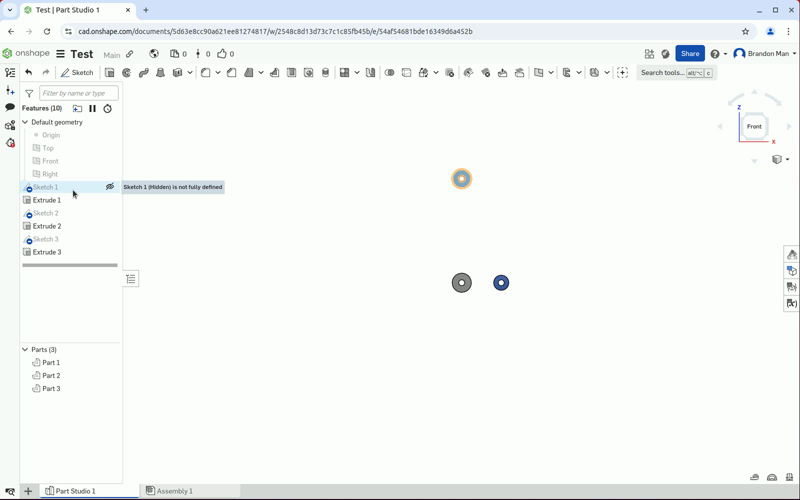
click(73, 189)
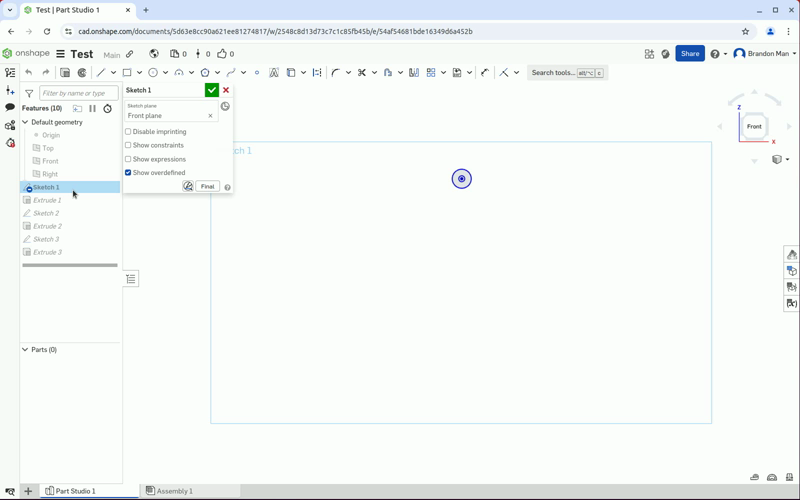
mouse_move(229, 92)
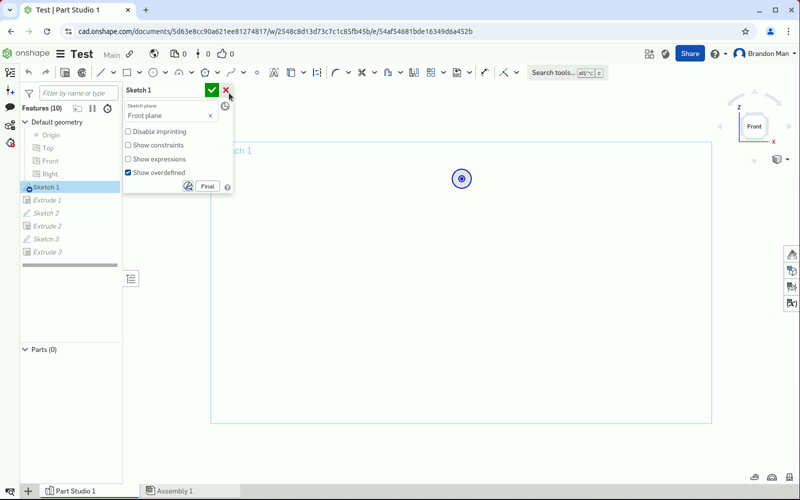
click(229, 92)
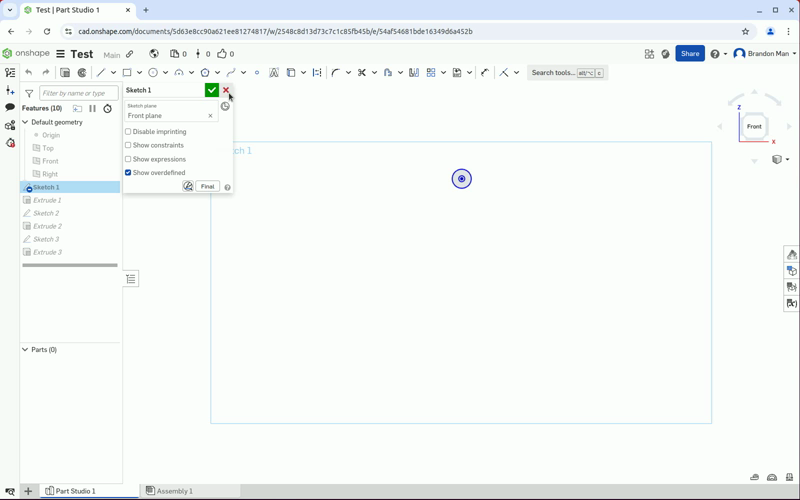
key(shift+s)
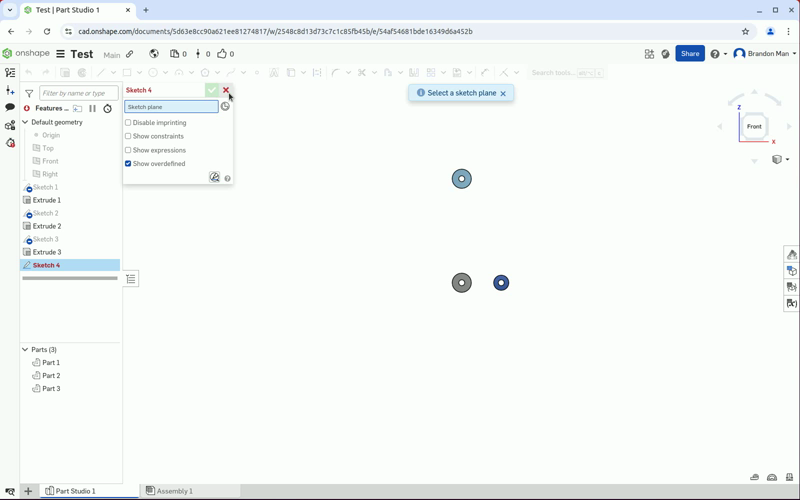
mouse_move(73, 163)
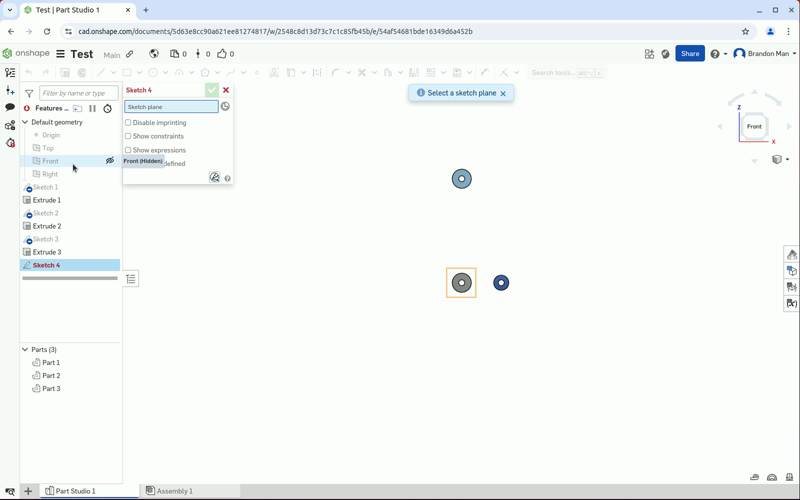
click(73, 163)
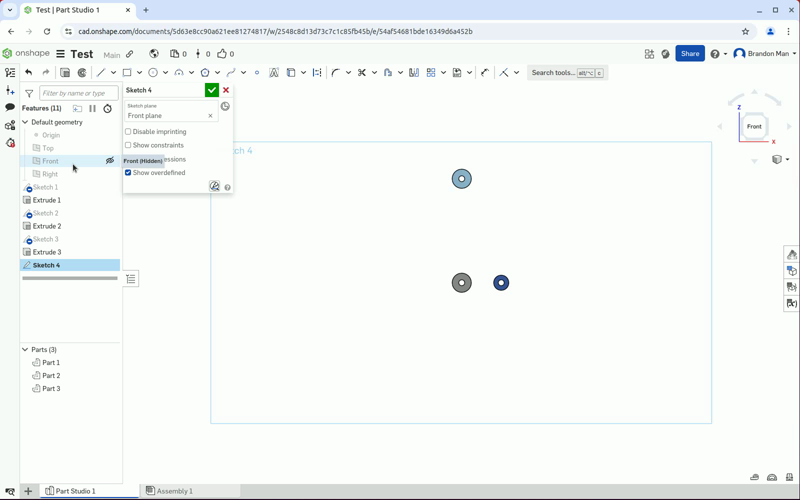
mouse_move(73, 352)
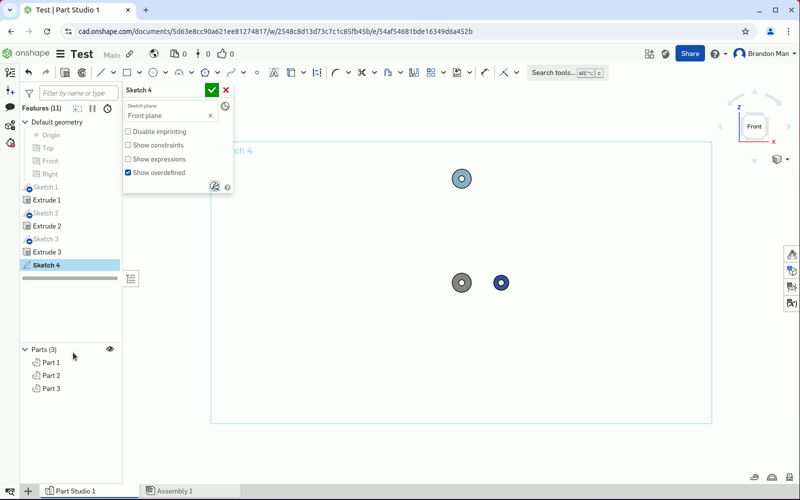
key(y)
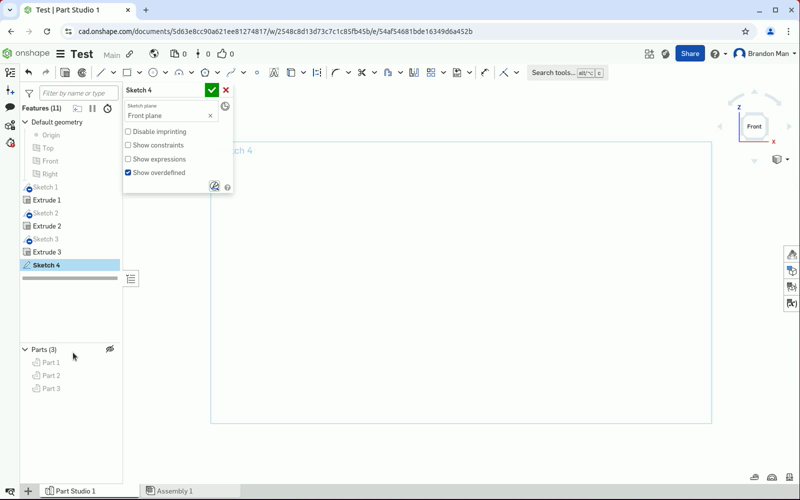
key(c)
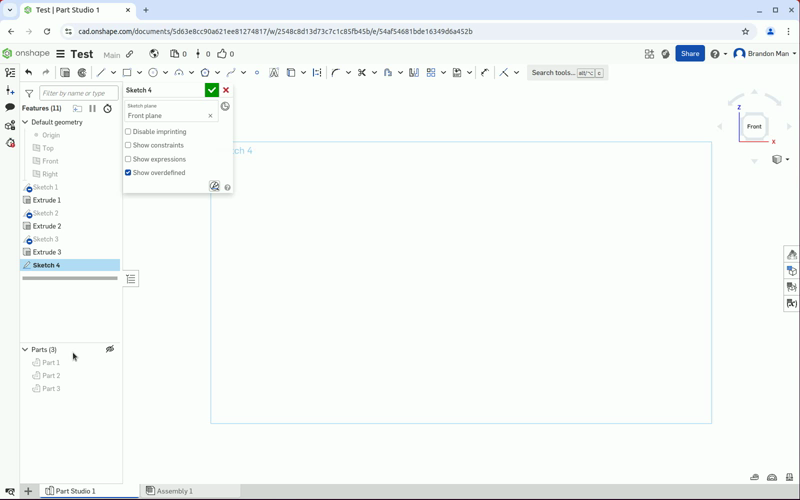
key_down(shift)
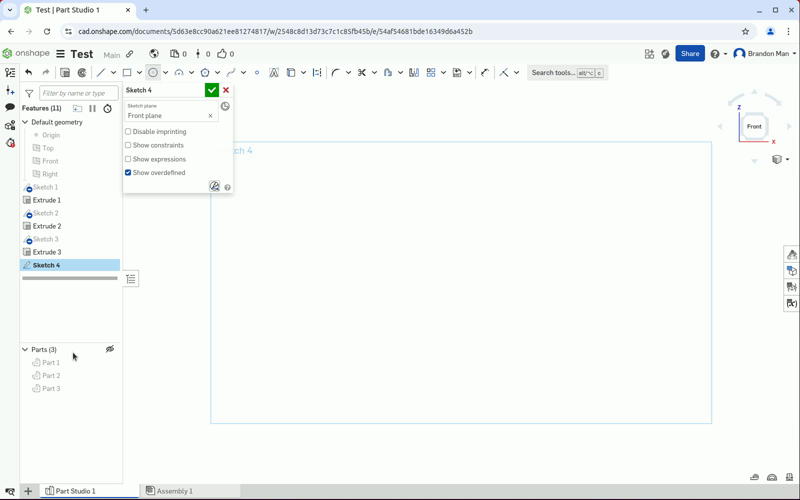
mouse_move(461, 225)
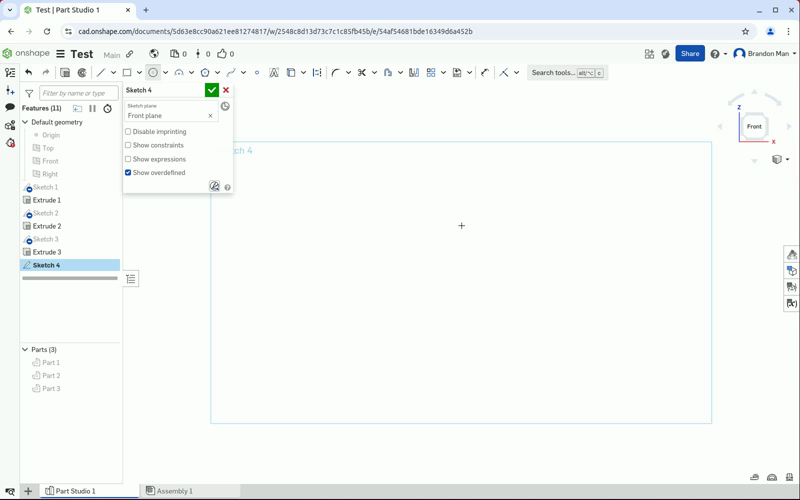
click(461, 225)
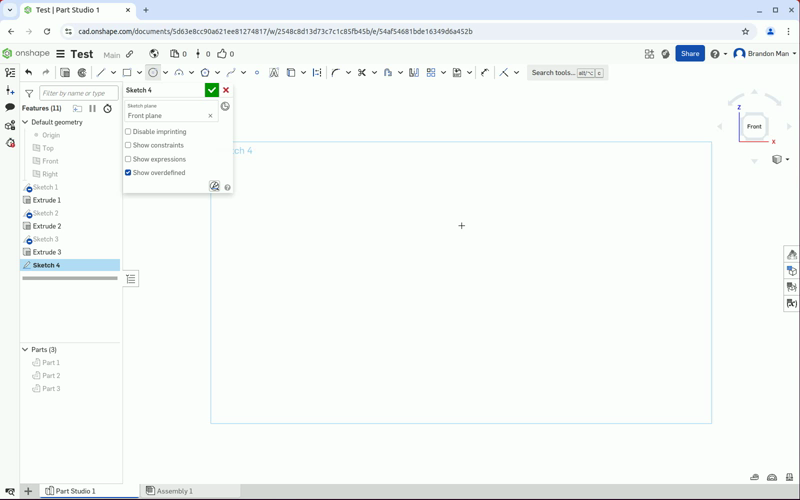
key_up(shift)
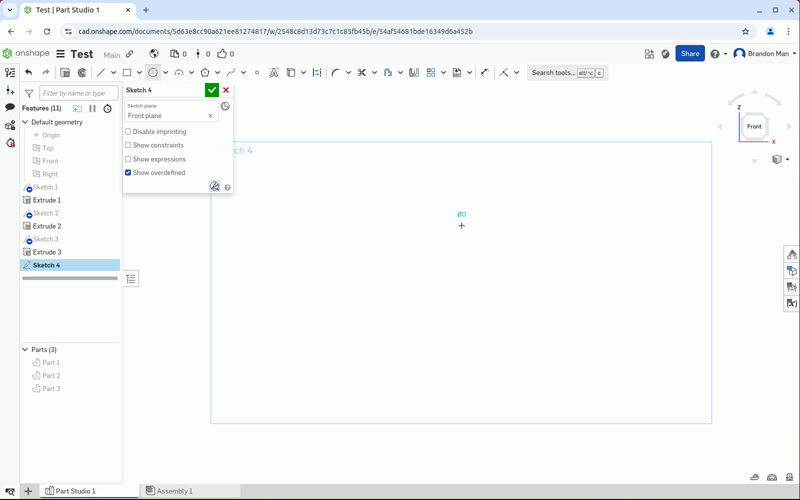
mouse_move(477, 225)
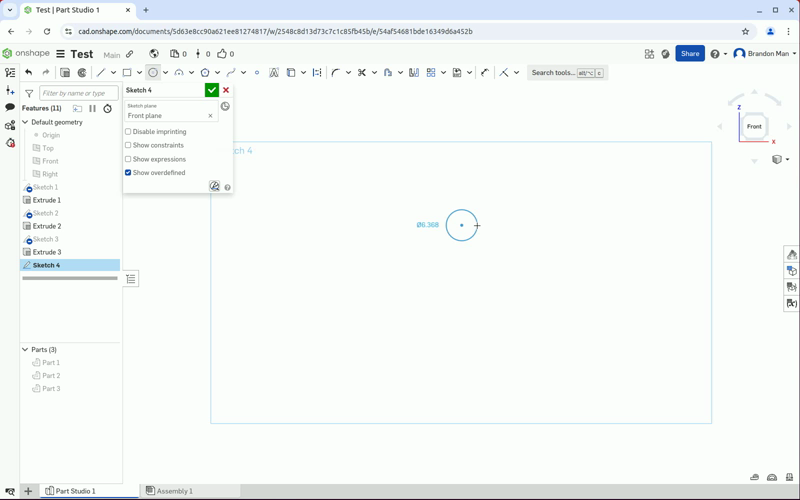
click(477, 225)
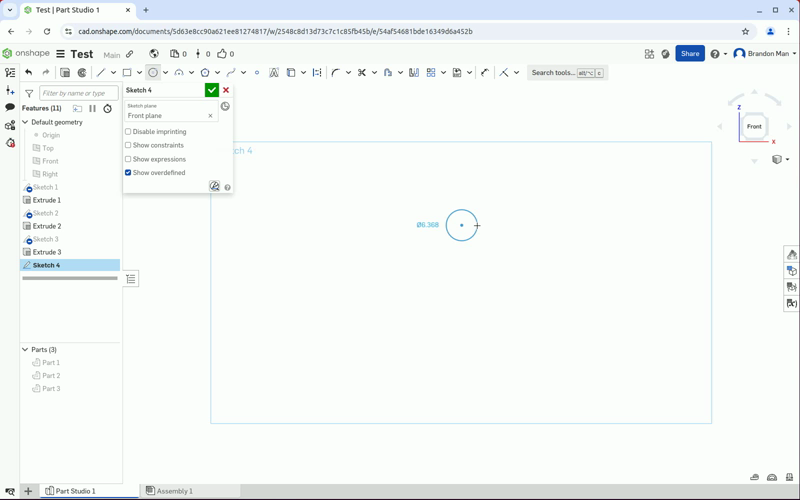
key(esc)
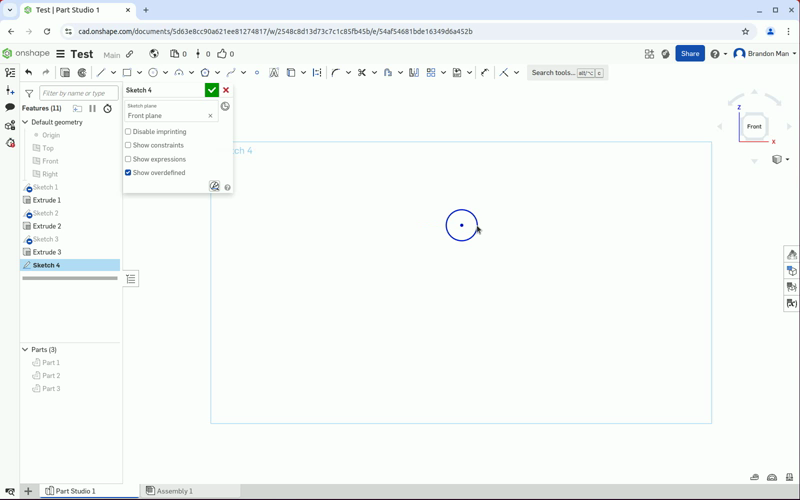
key(c)
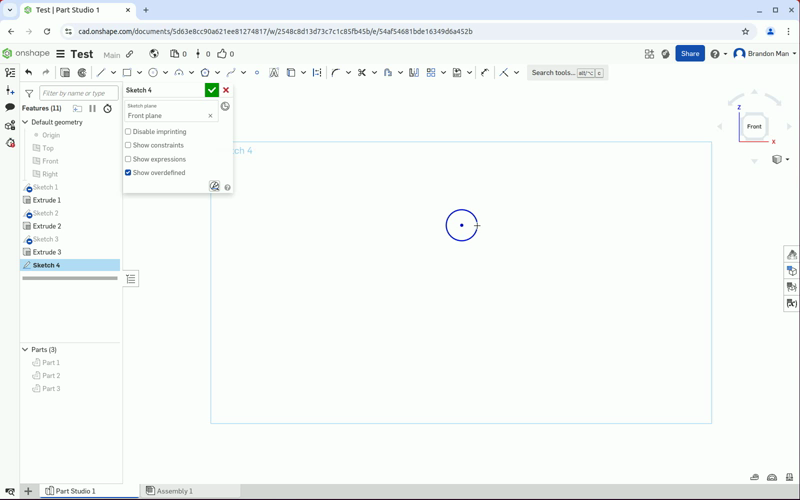
key_down(shift)
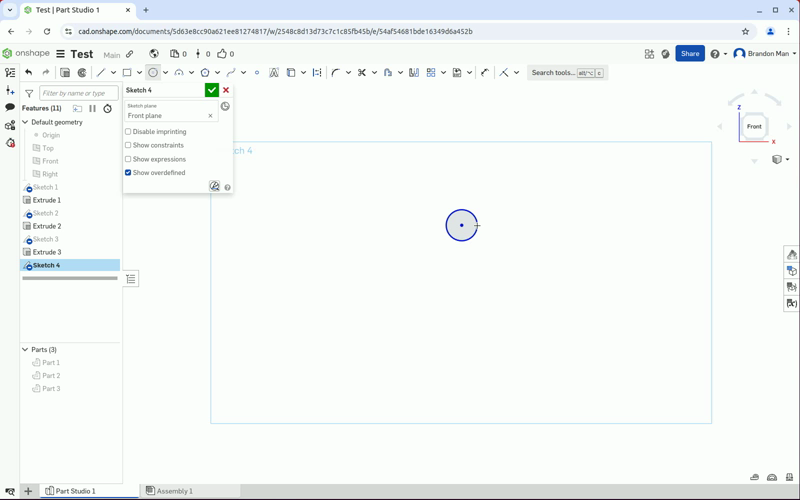
mouse_move(461, 225)
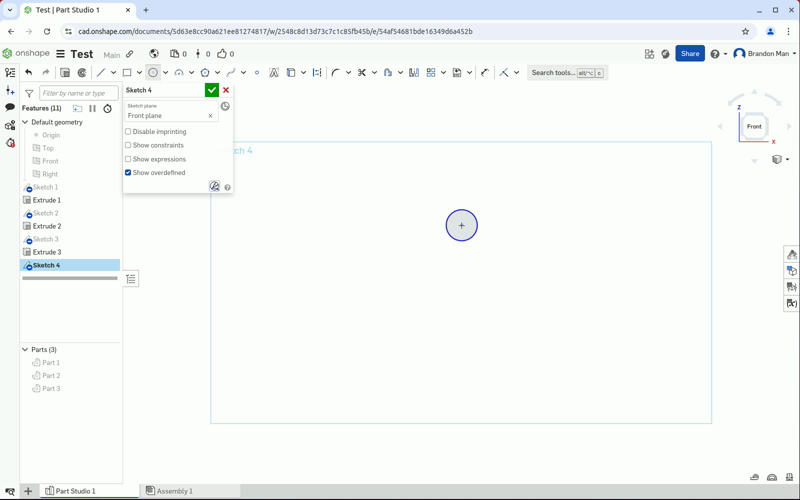
click(461, 225)
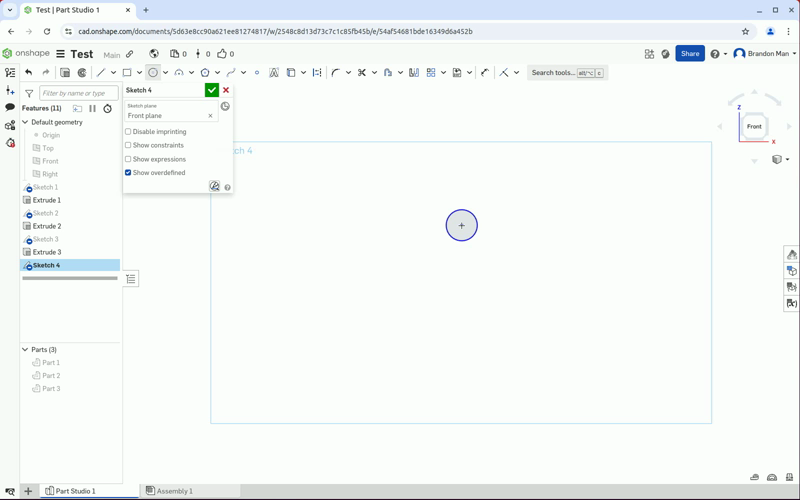
key_up(shift)
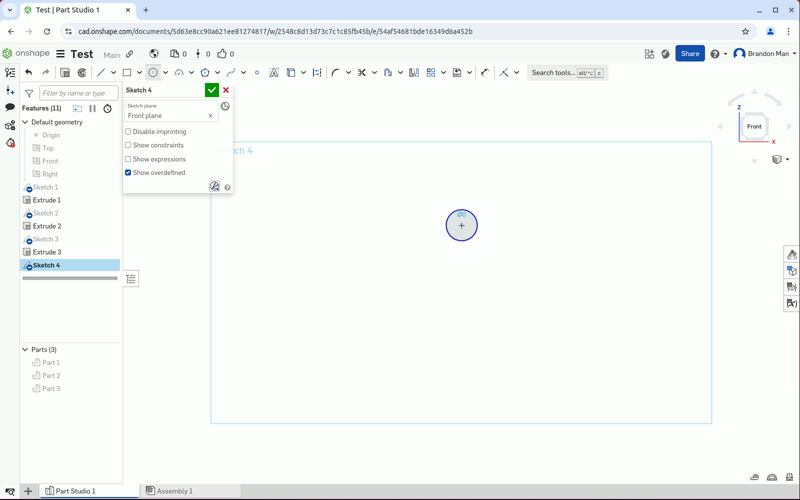
mouse_move(465, 225)
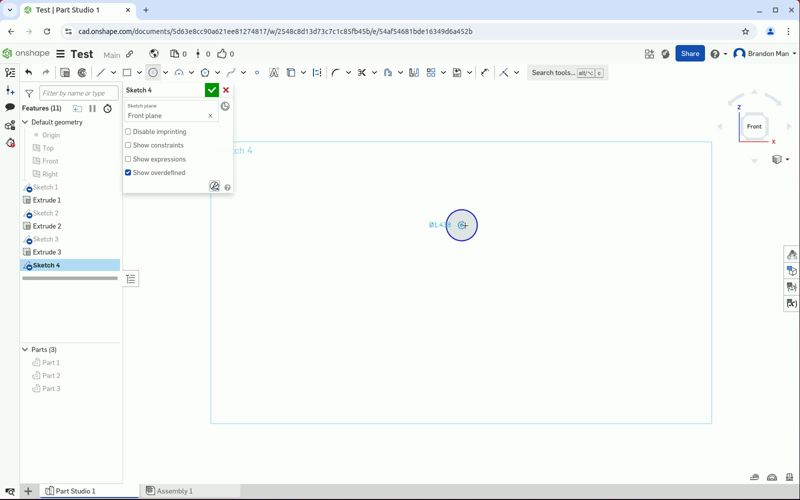
scroll(6)
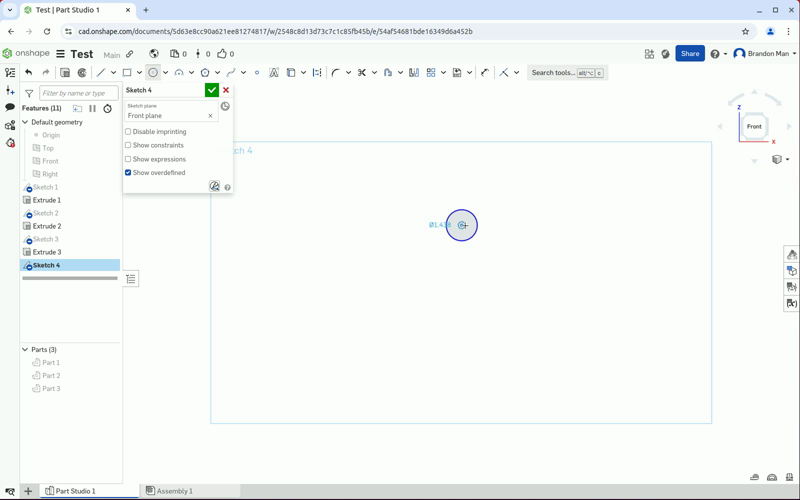
scroll(6)
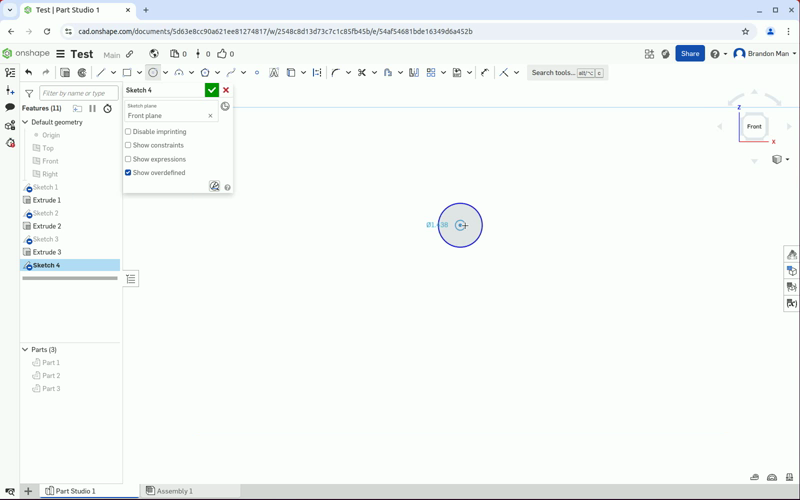
scroll(6)
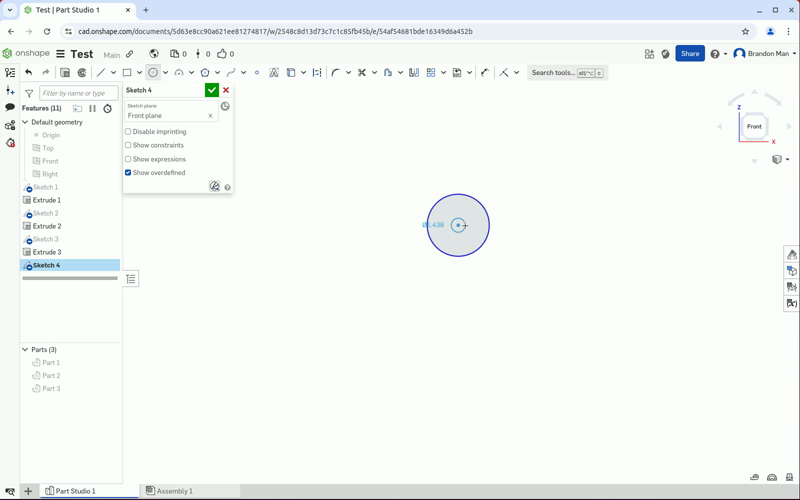
scroll(6)
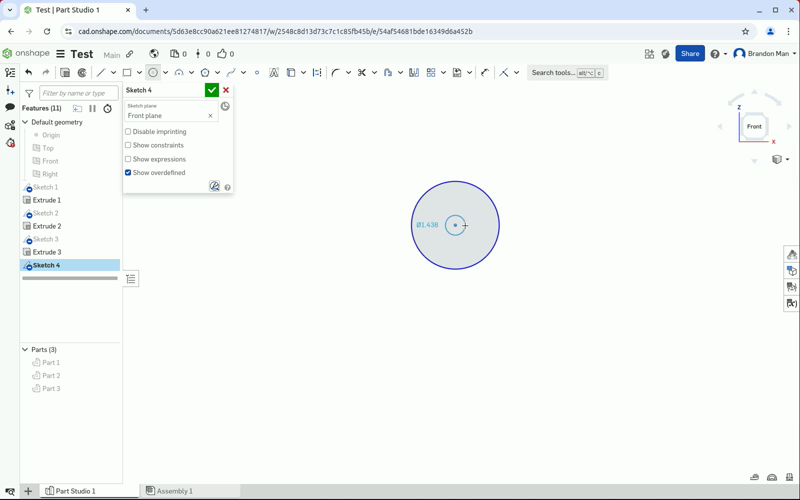
scroll(6)
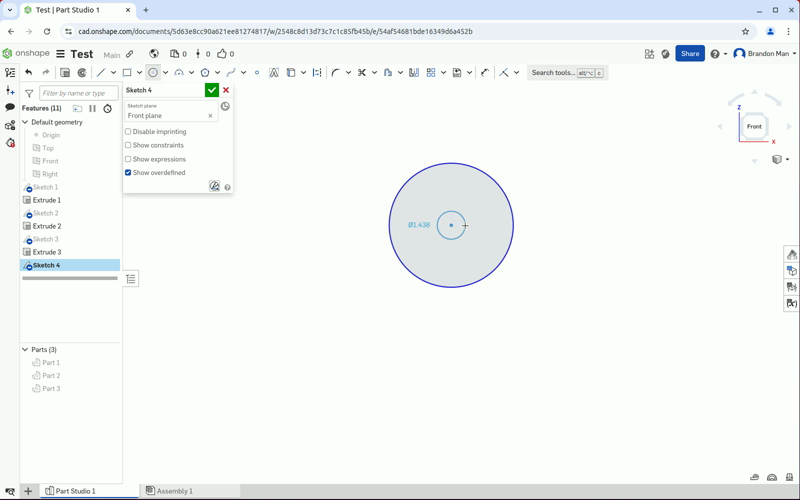
scroll(6)
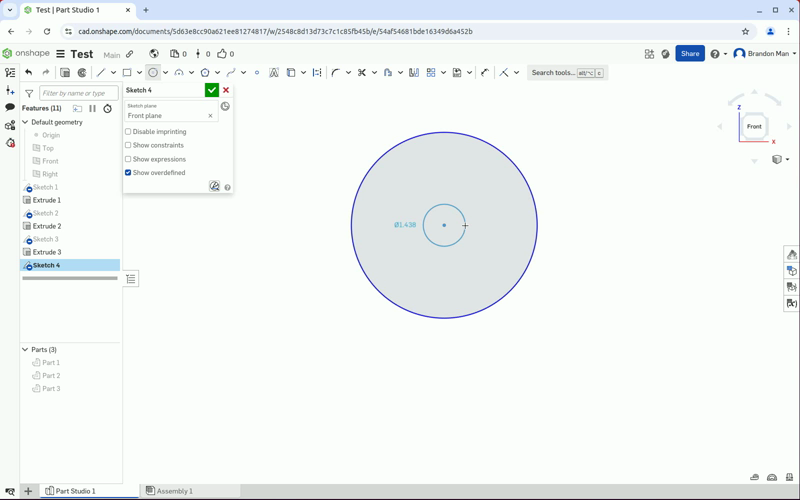
scroll(6)
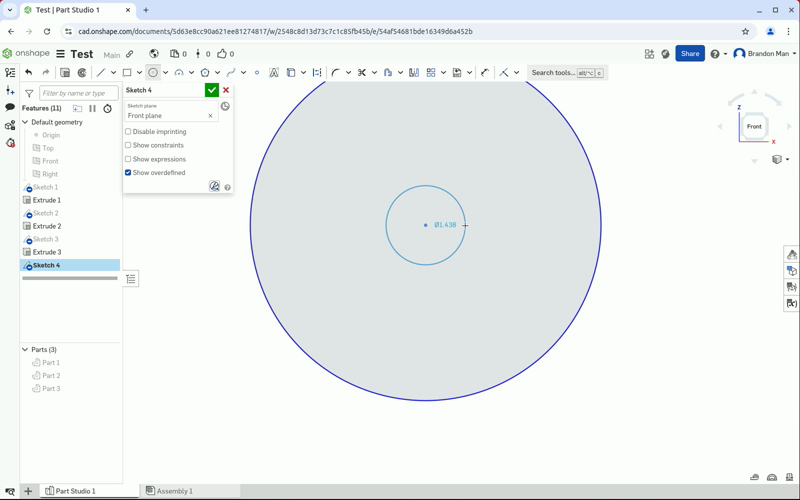
click(465, 225)
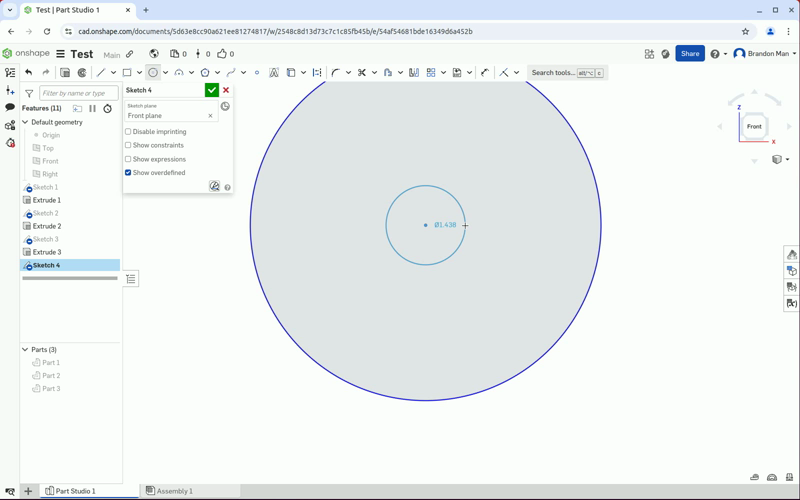
scroll(-6)
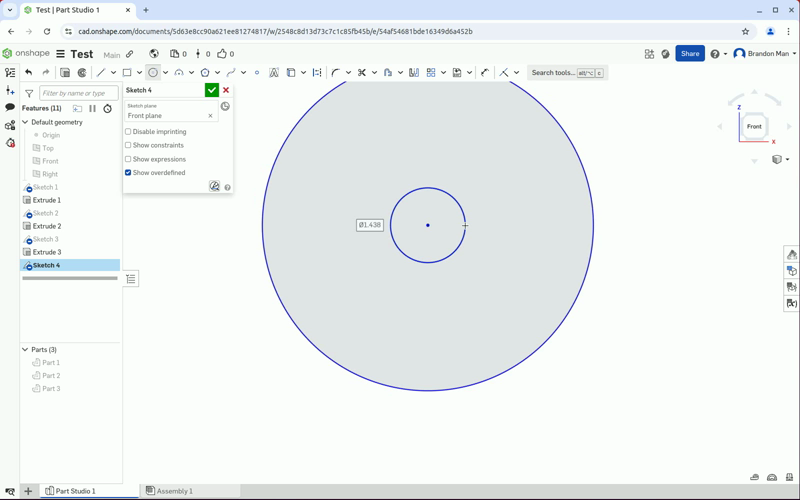
scroll(-6)
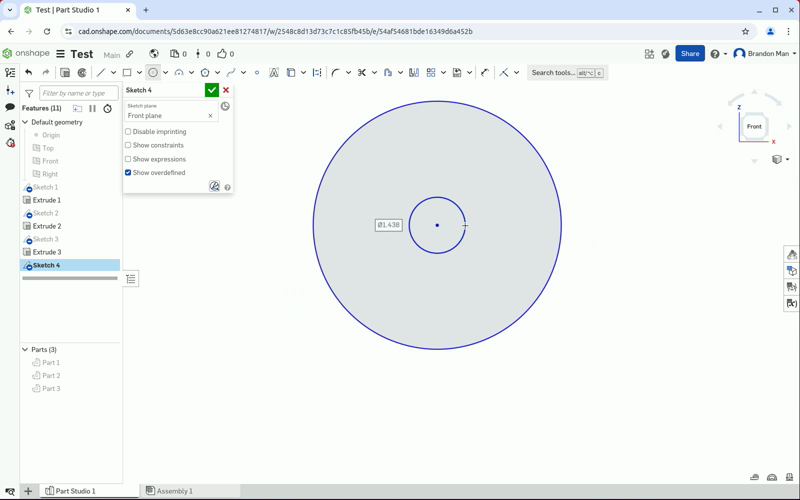
scroll(-6)
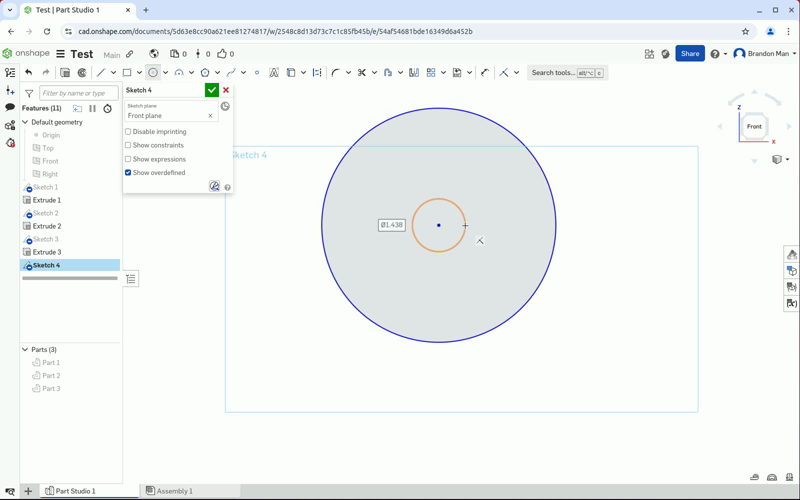
scroll(-6)
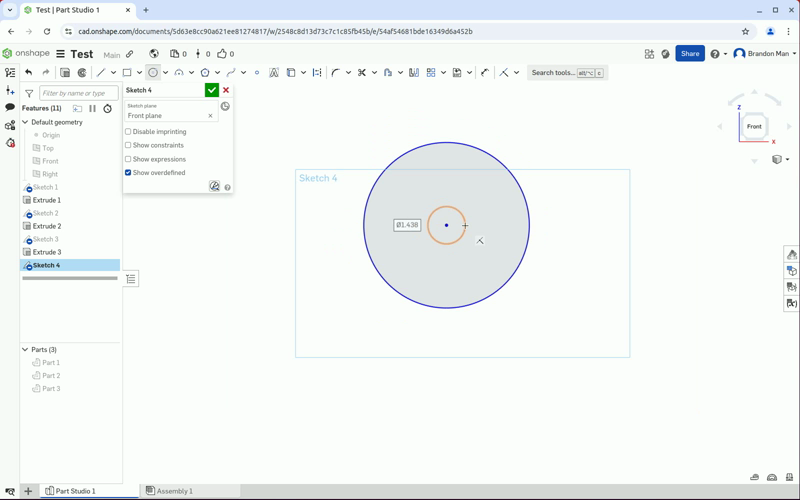
scroll(-6)
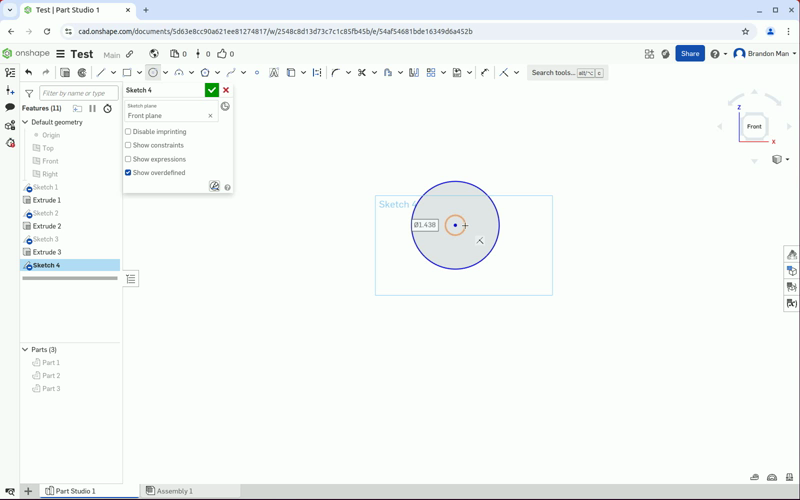
scroll(-6)
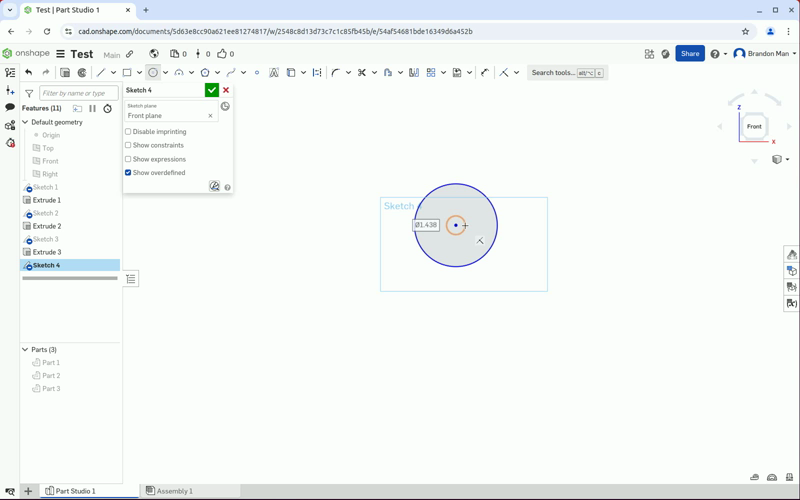
scroll(-6)
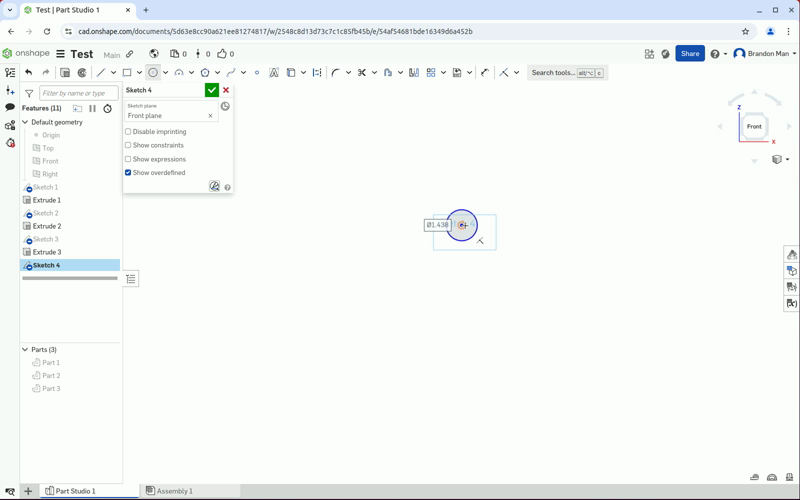
key(esc)
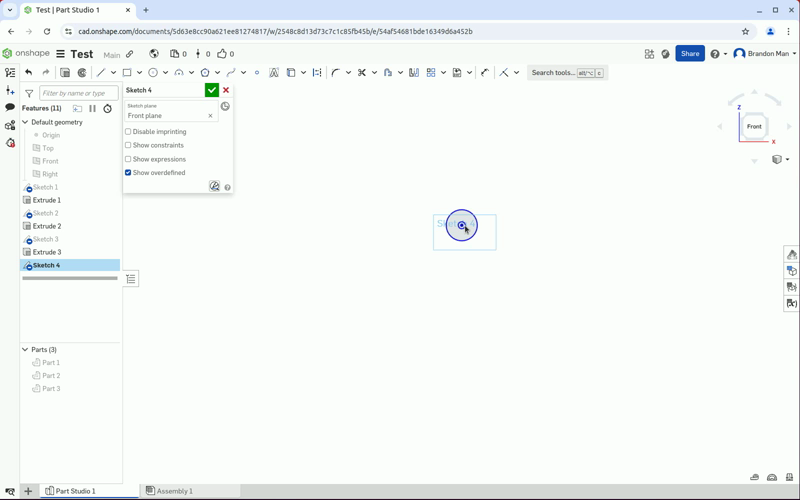
mouse_move(464, 231)
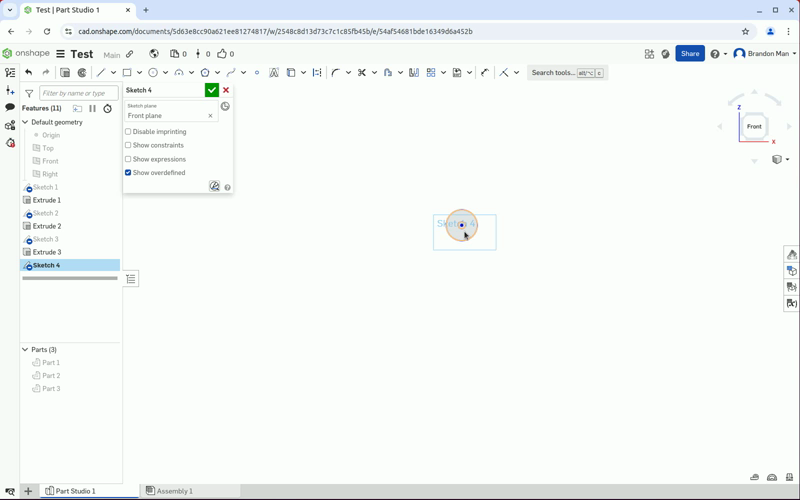
scroll(6)
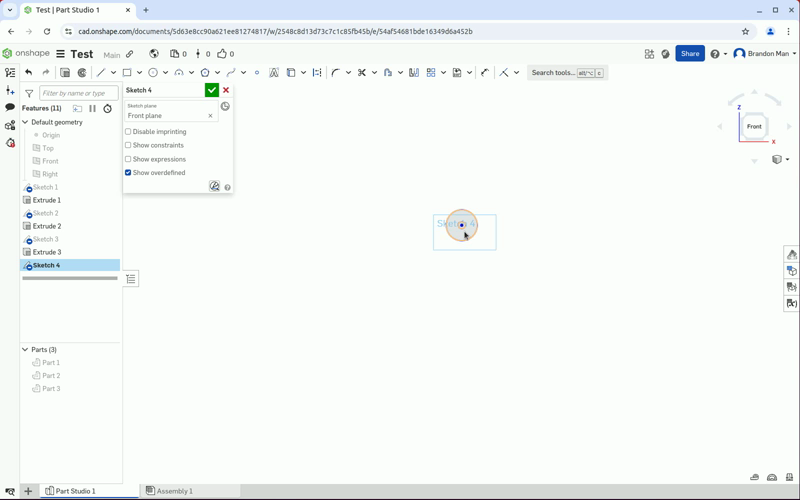
scroll(6)
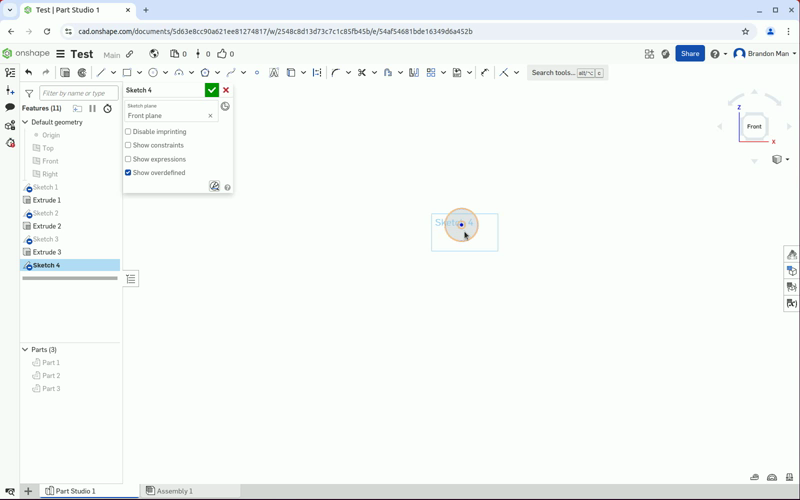
scroll(6)
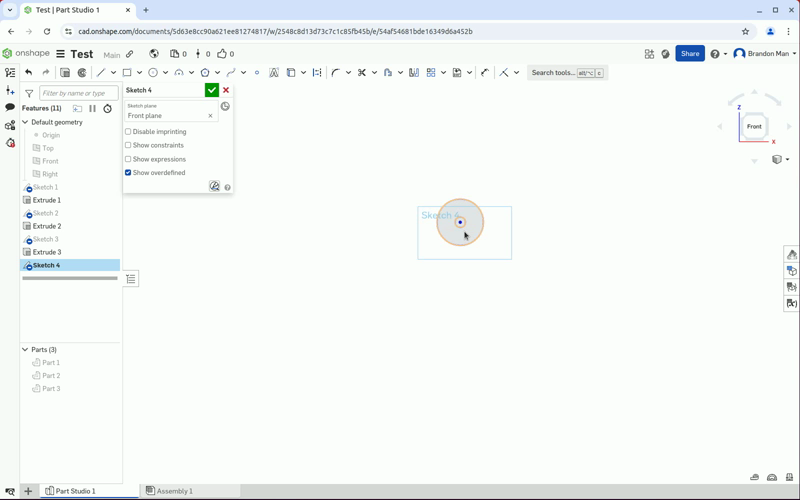
scroll(6)
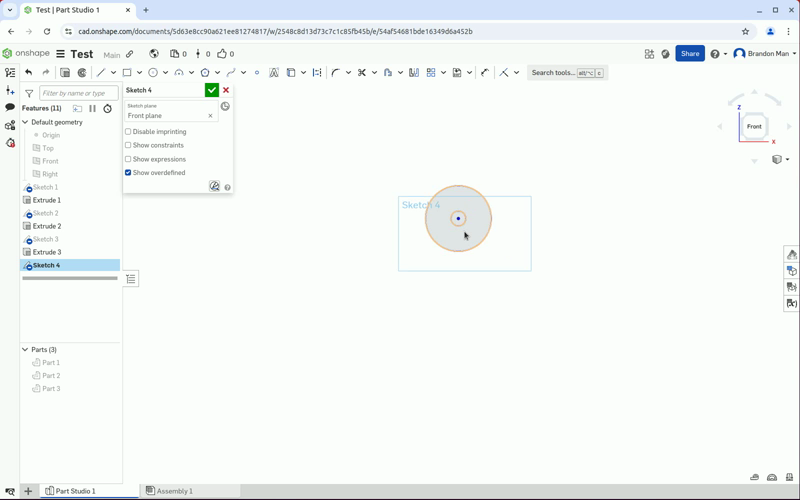
scroll(6)
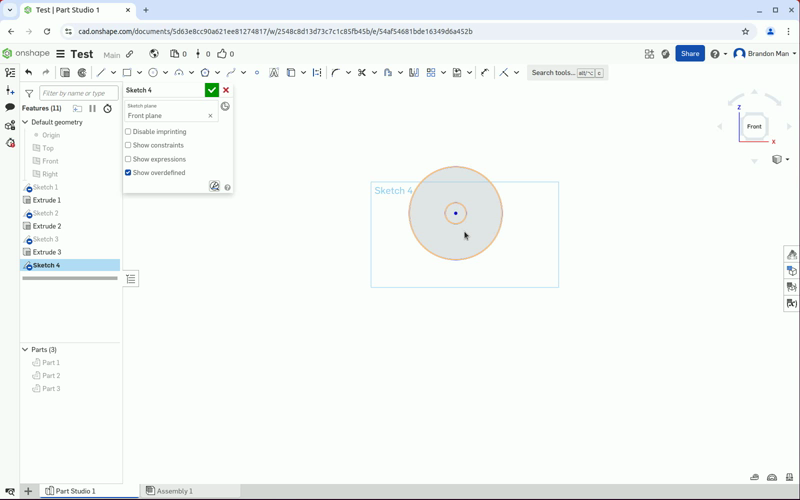
scroll(6)
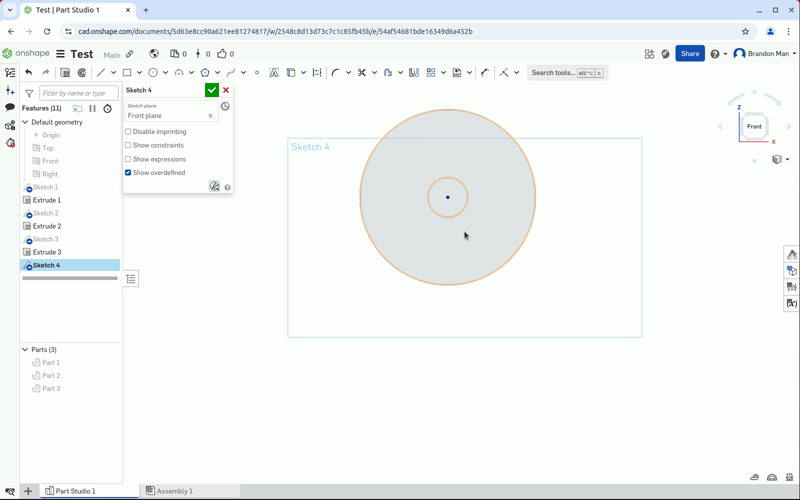
scroll(6)
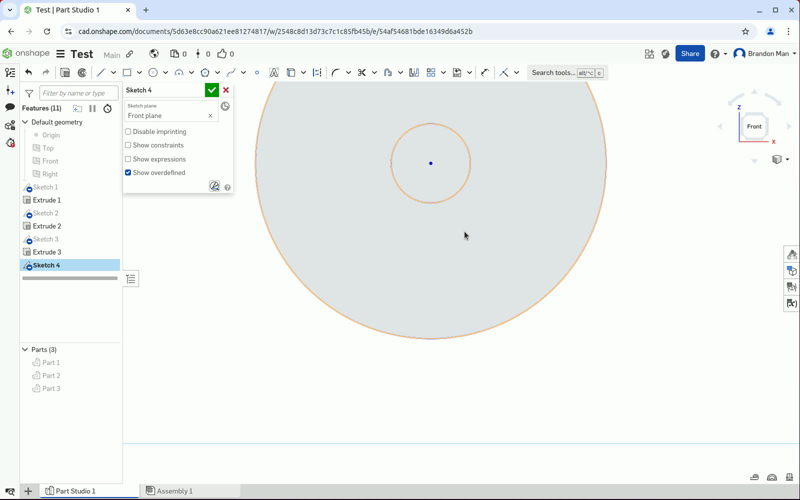
click(464, 231)
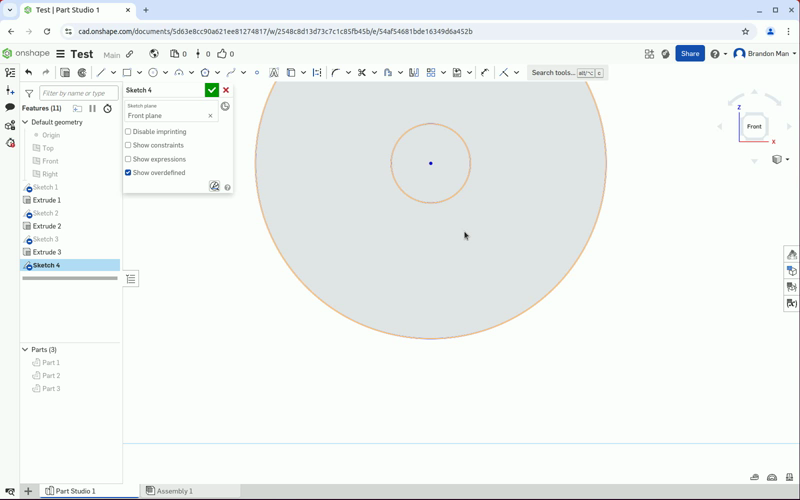
scroll(-6)
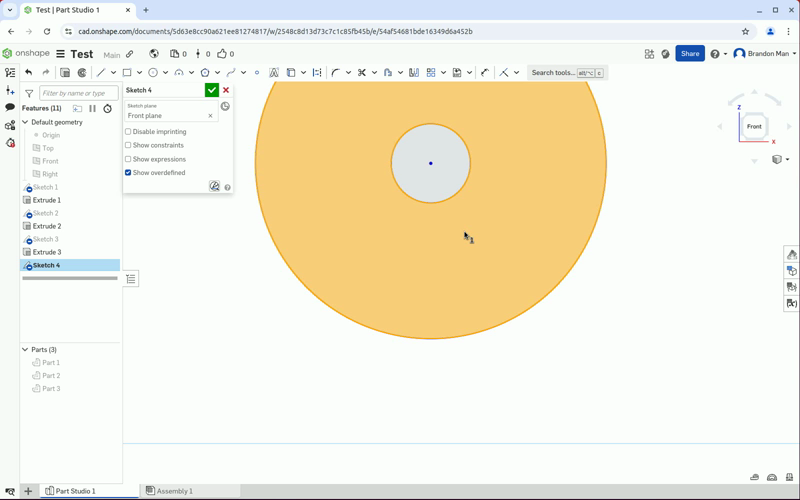
scroll(-6)
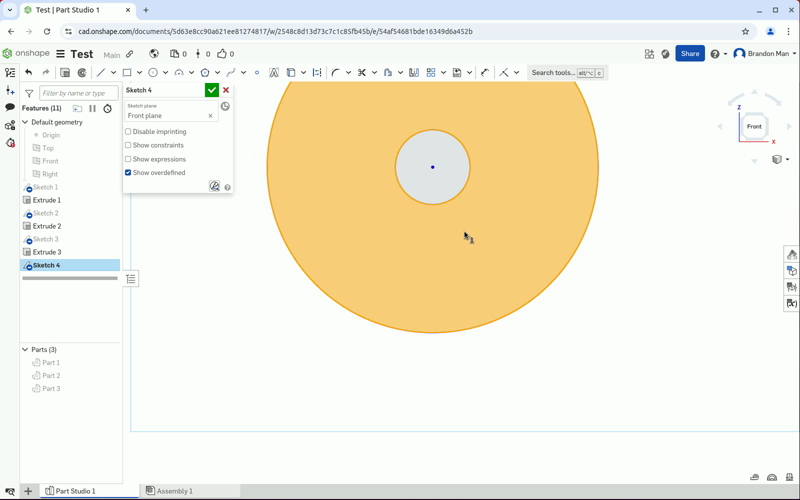
scroll(-6)
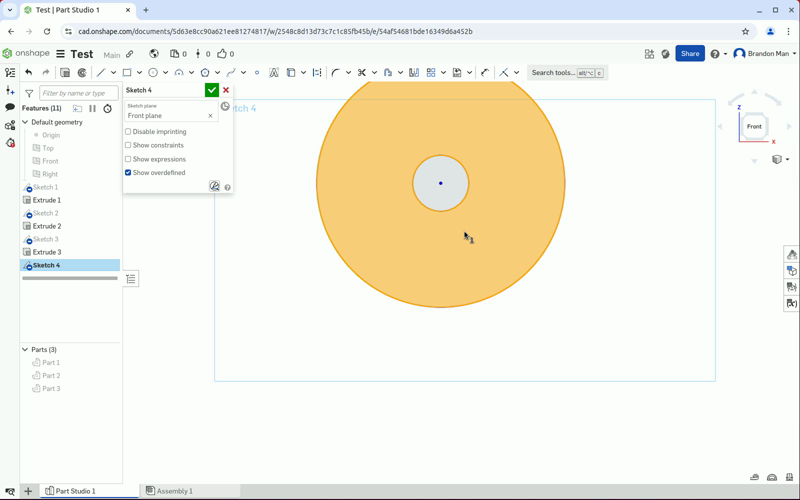
scroll(-6)
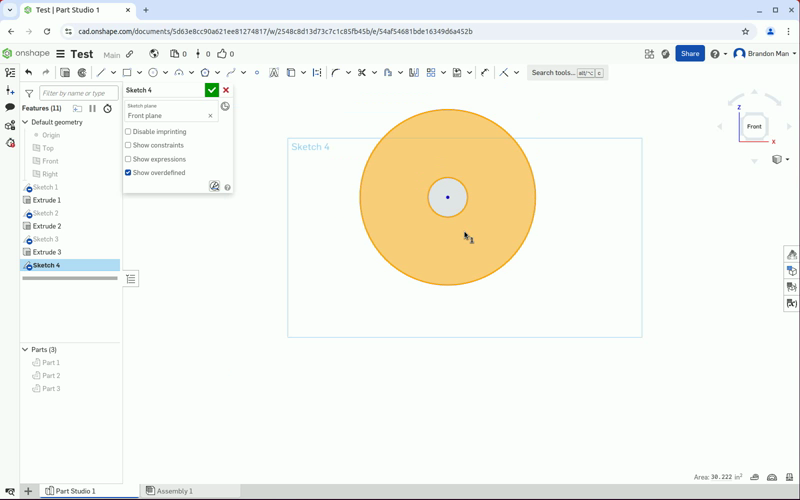
scroll(-6)
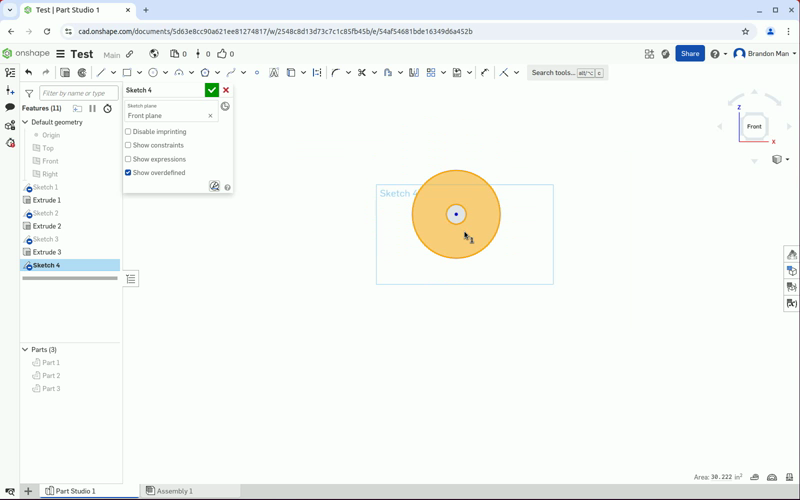
scroll(-6)
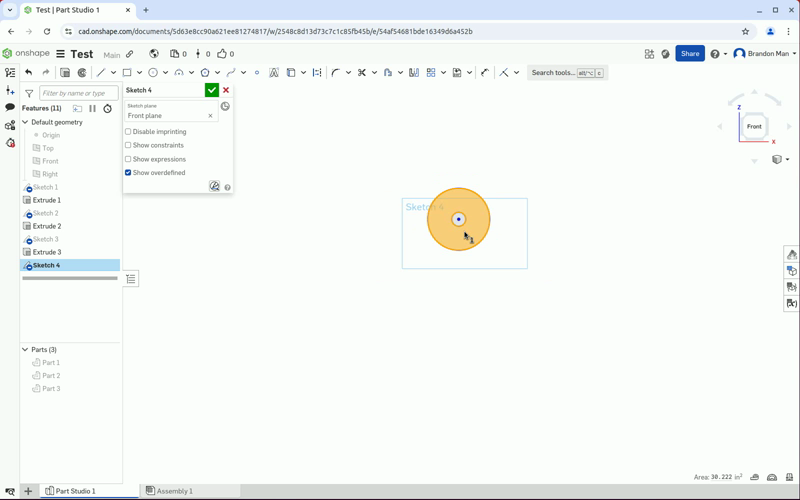
scroll(-6)
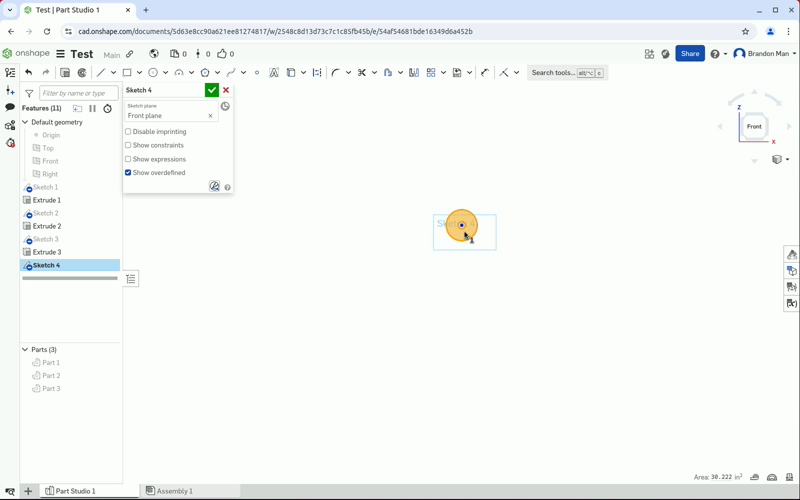
mouse_move(73, 352)
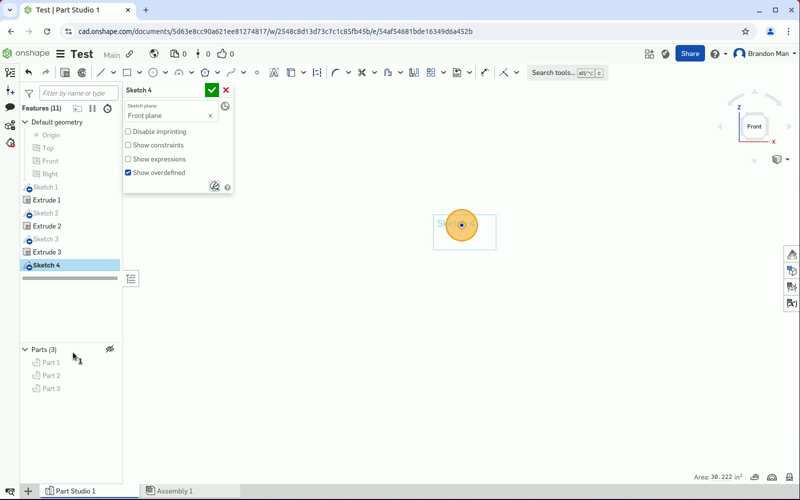
key(shift+y)
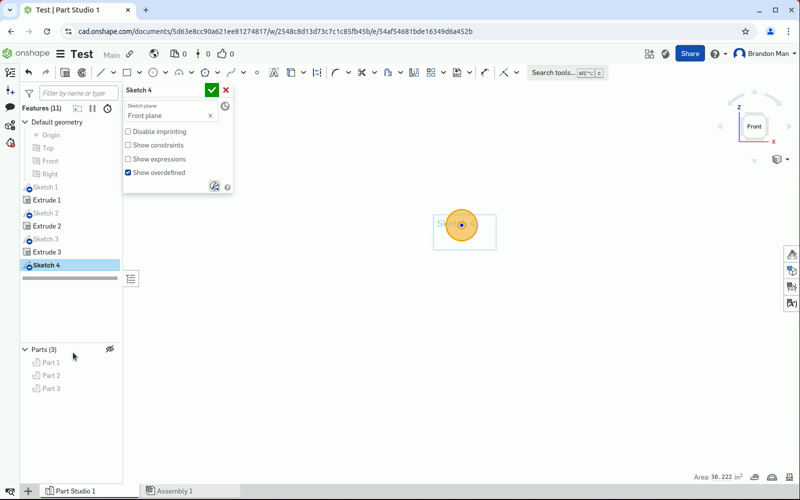
key(shift+e)
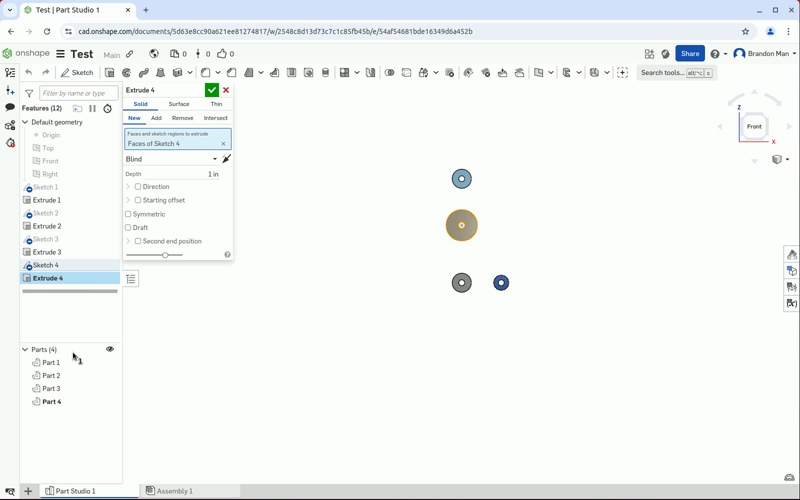
mouse_move(143, 106)
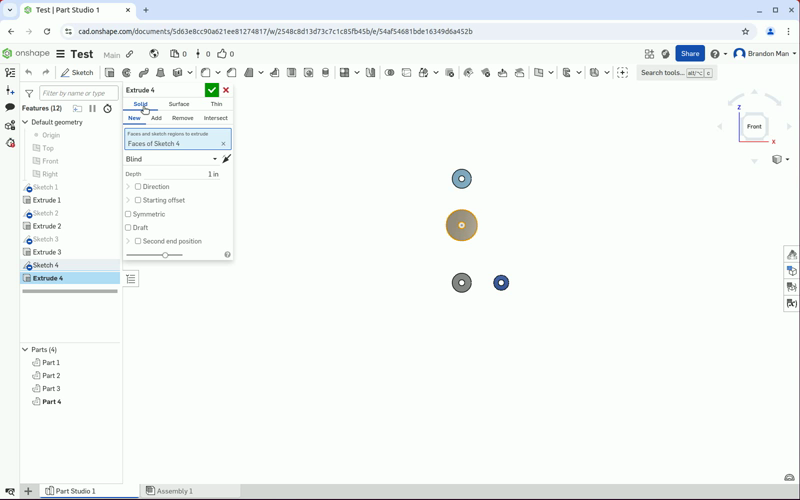
click(143, 106)
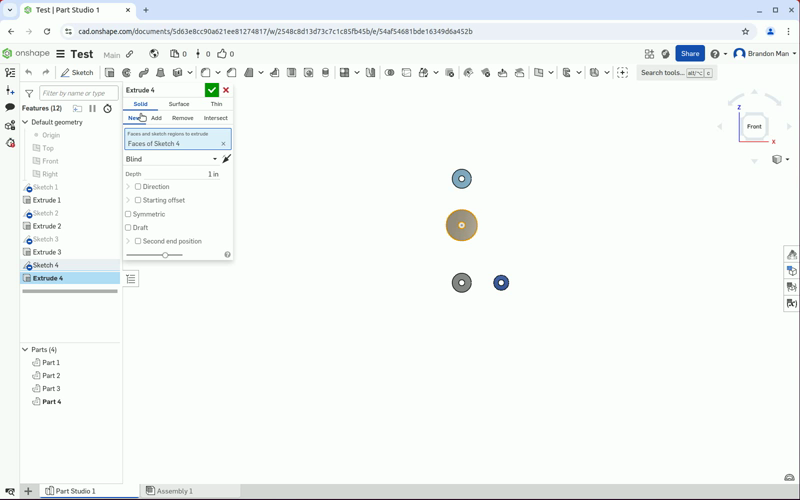
mouse_move(137, 120)
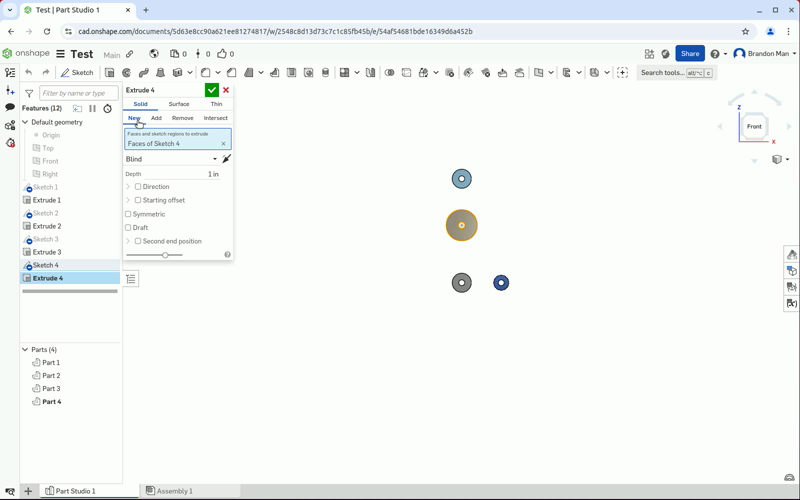
click(137, 120)
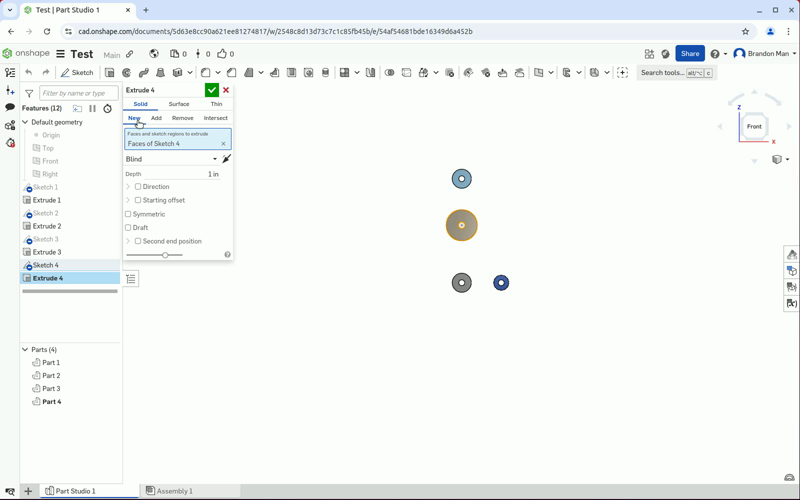
key(tab, 4)
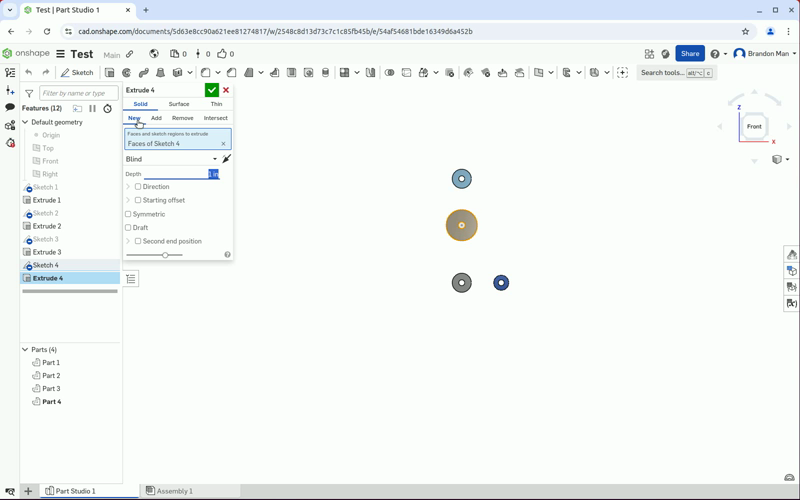
text(-0.481)
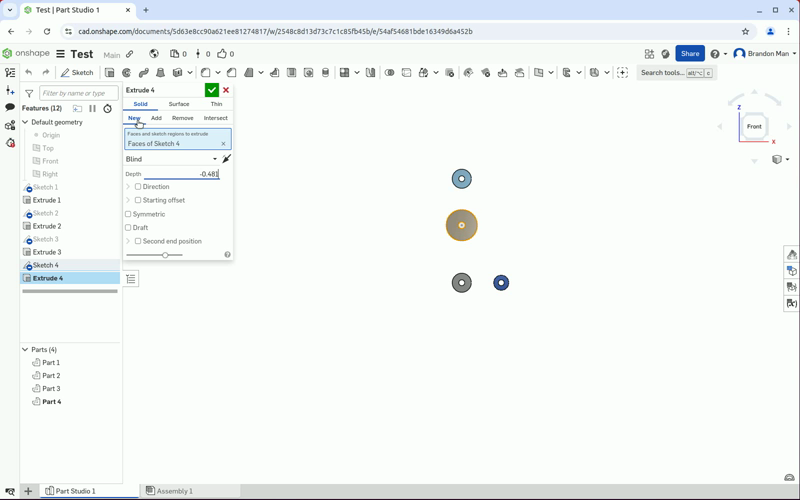
key(enter)
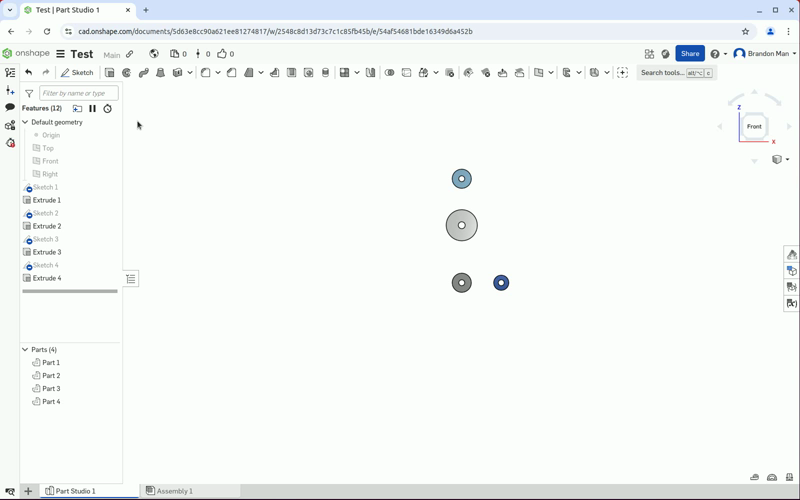
key(shift+h)
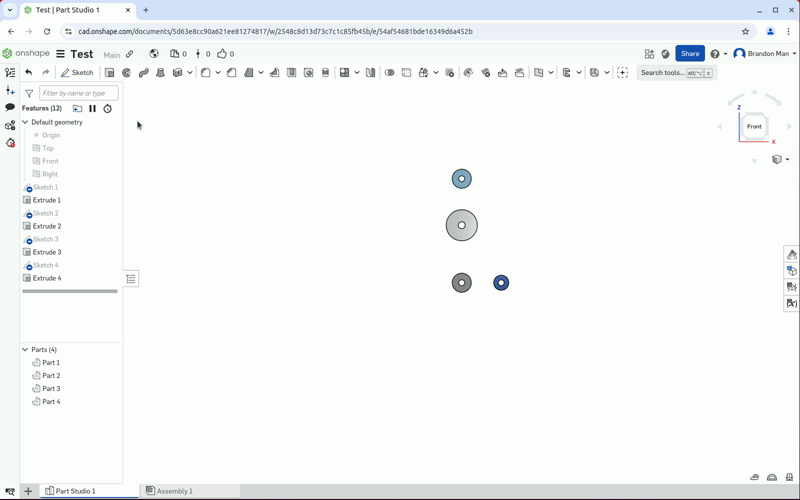
key(shift+h)
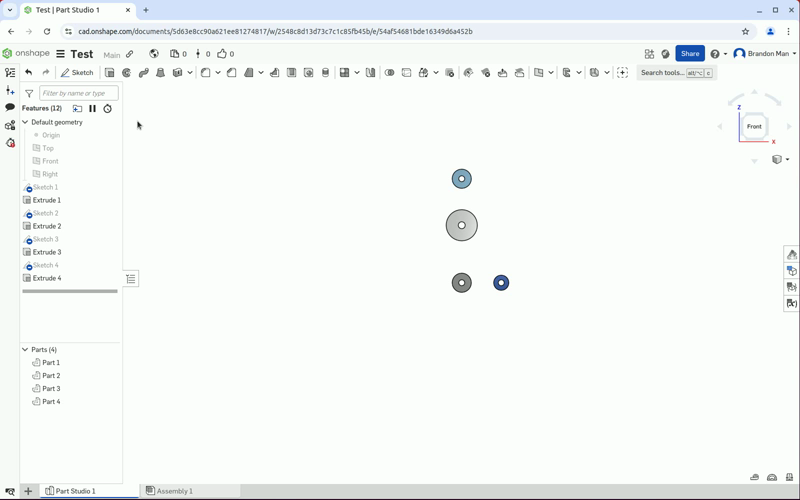
mouse_move(73, 189)
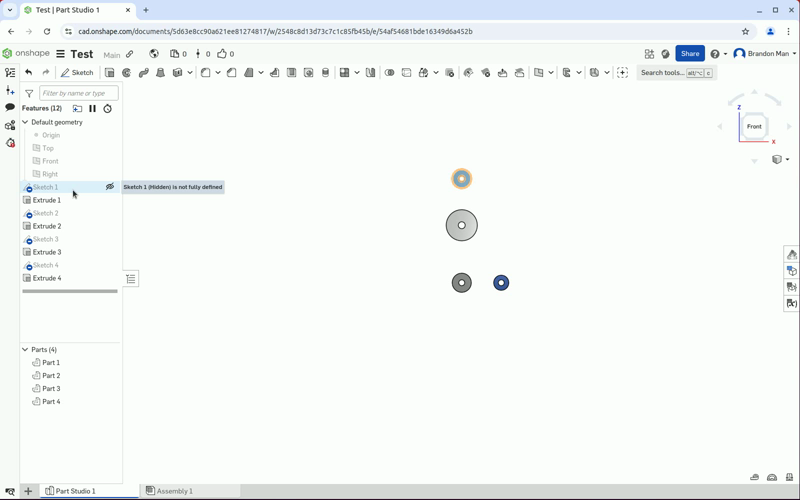
click(73, 189)
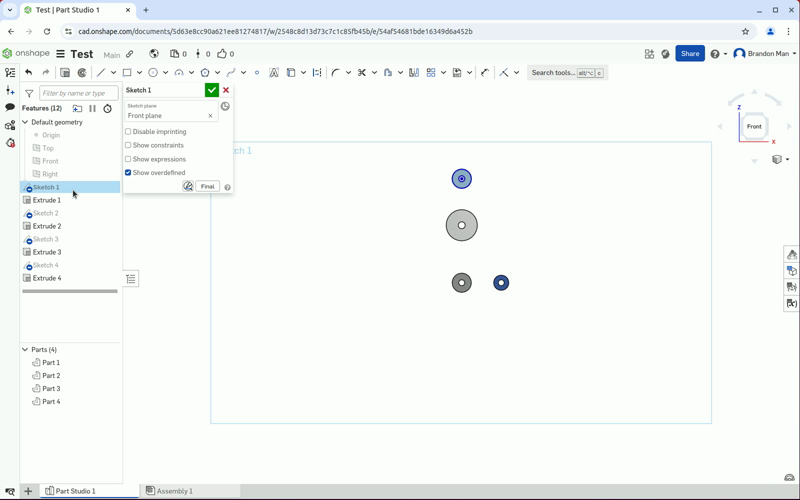
mouse_move(229, 92)
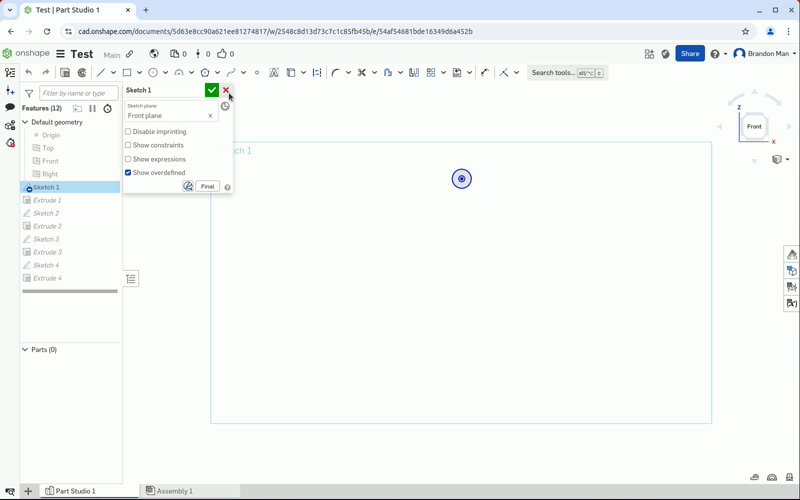
click(229, 92)
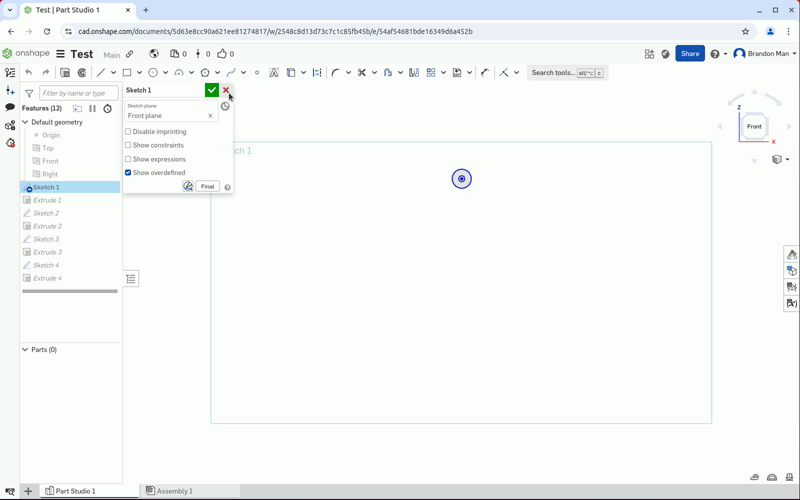
key(shift+s)
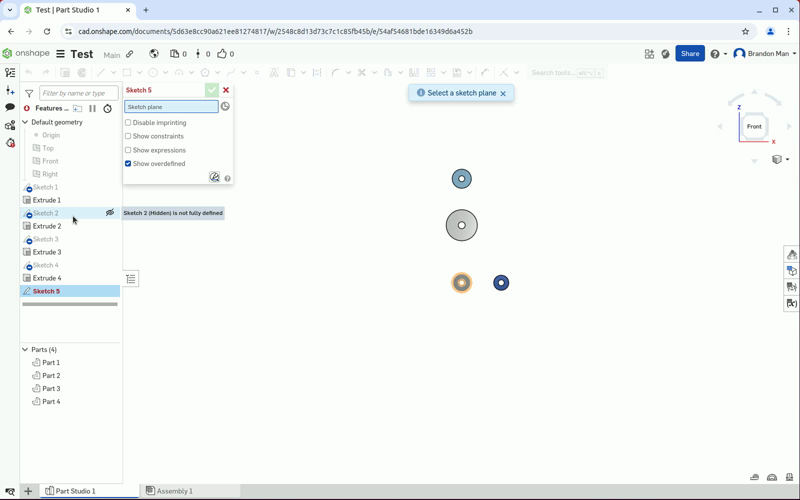
scroll(3)
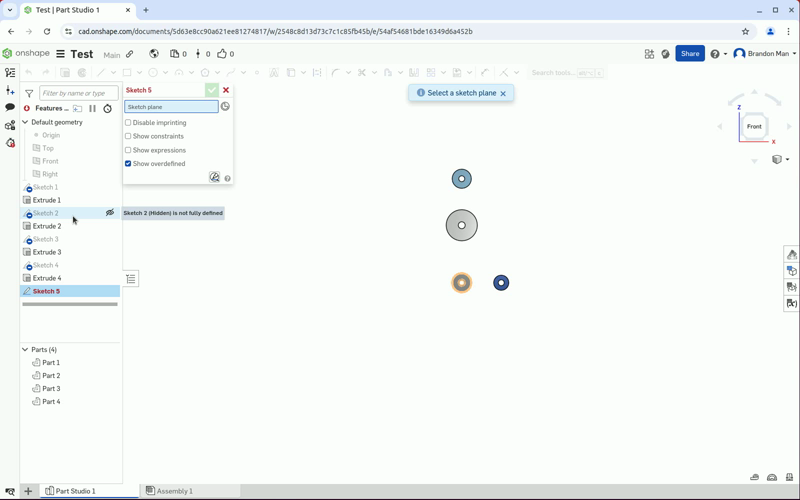
mouse_move(73, 163)
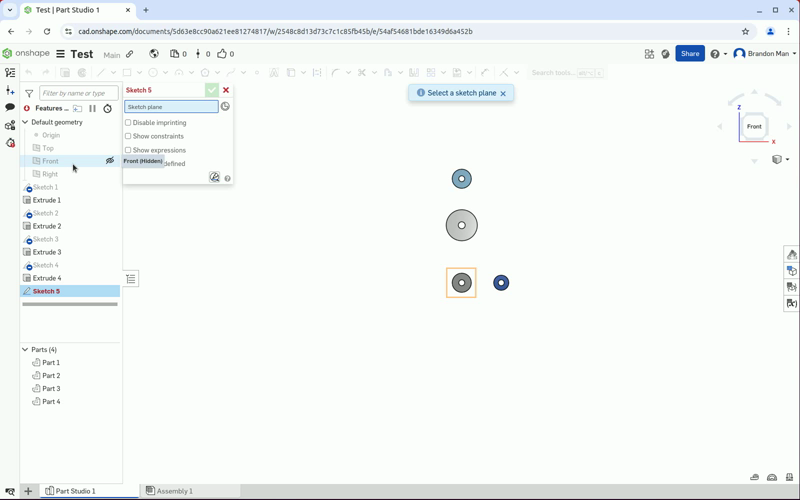
click(73, 163)
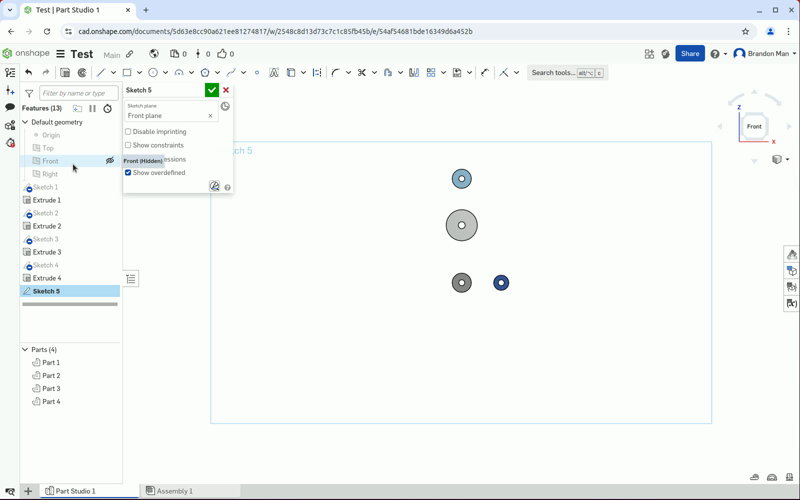
mouse_move(73, 352)
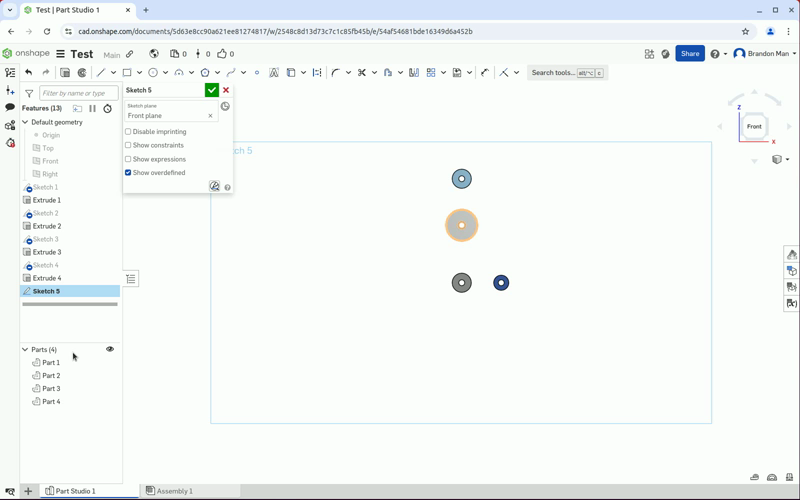
key(y)
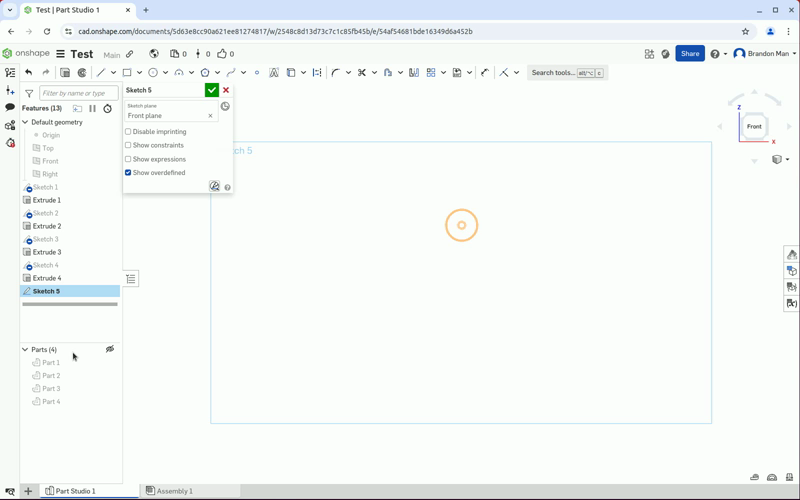
key(l)
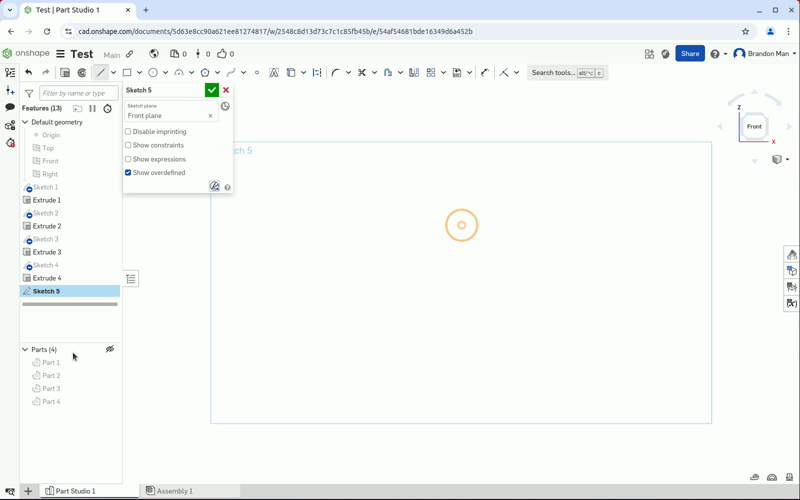
key_down(shift)
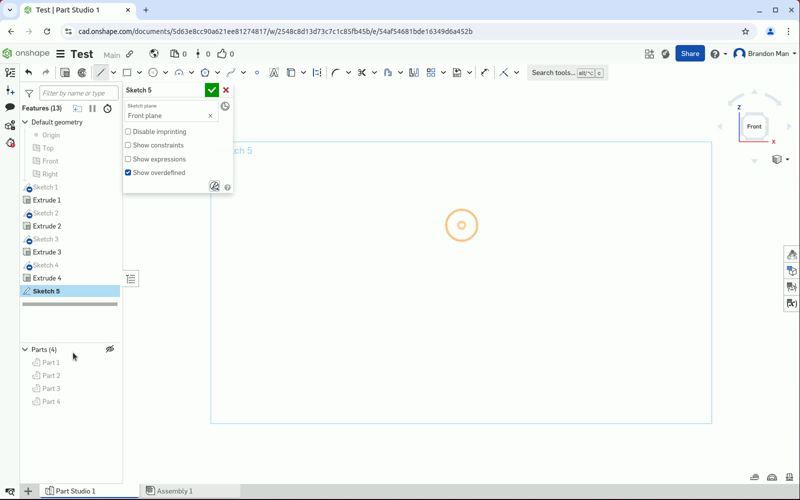
mouse_move(446, 226)
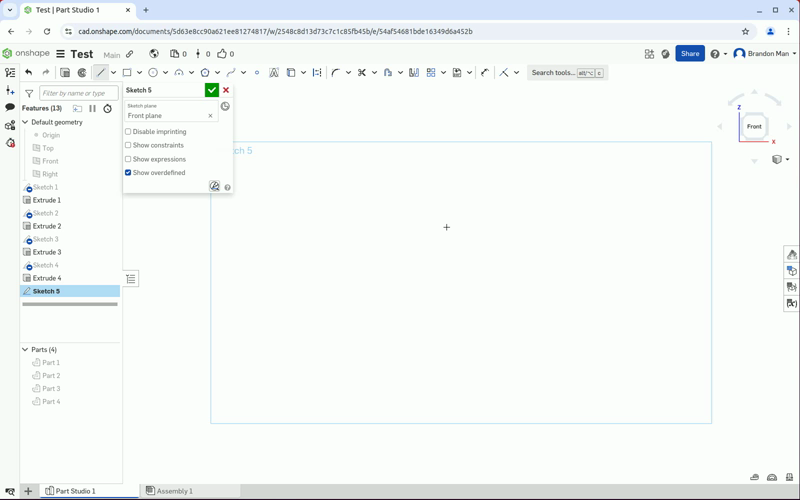
click(446, 226)
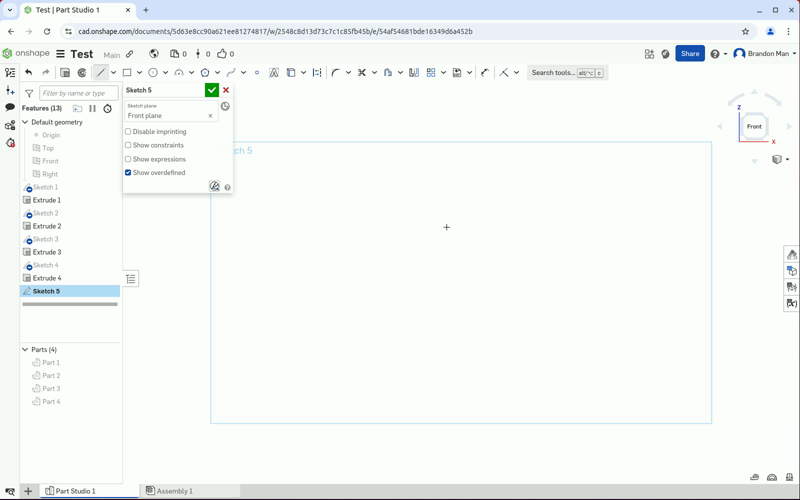
key_up(shift)
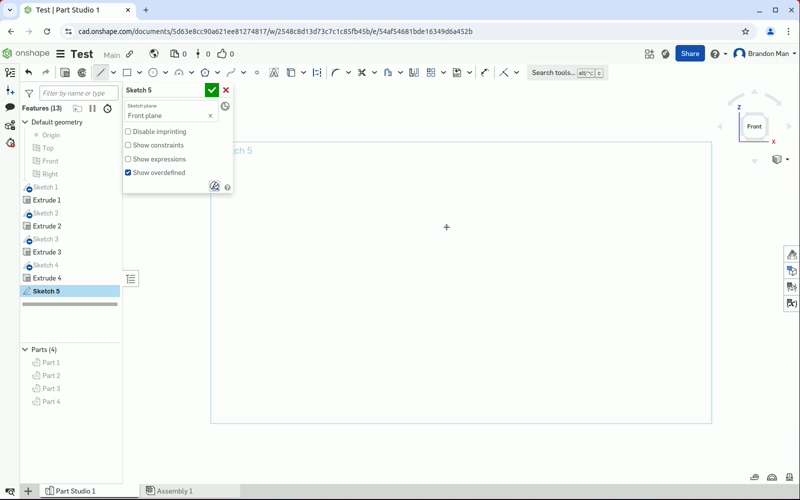
key_down(shift)
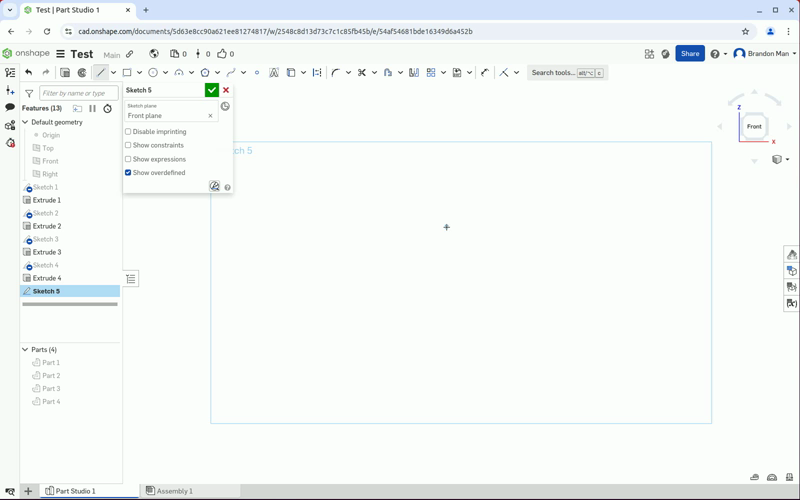
mouse_move(476, 226)
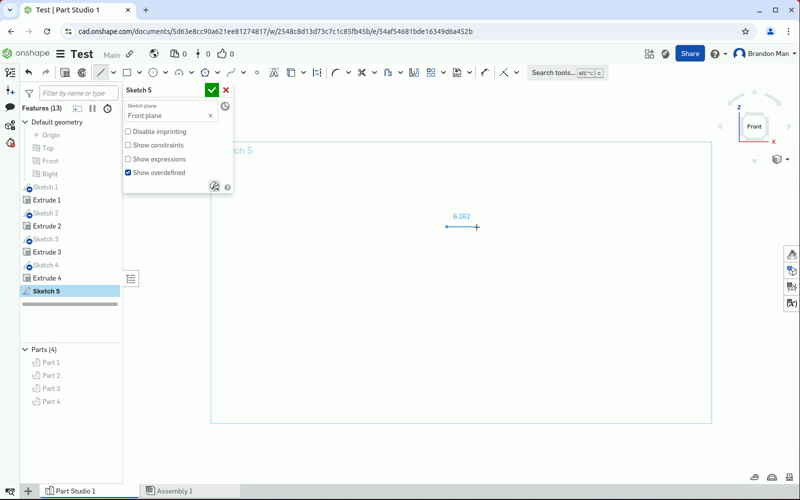
mouse_move(452, 284)
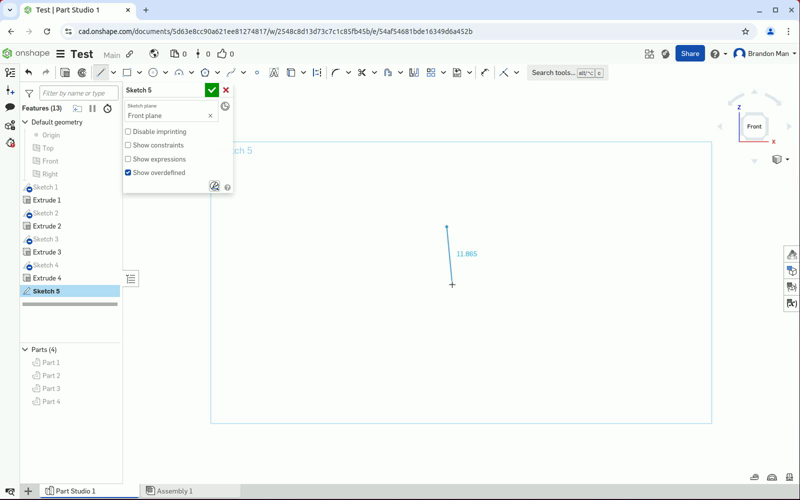
click(452, 284)
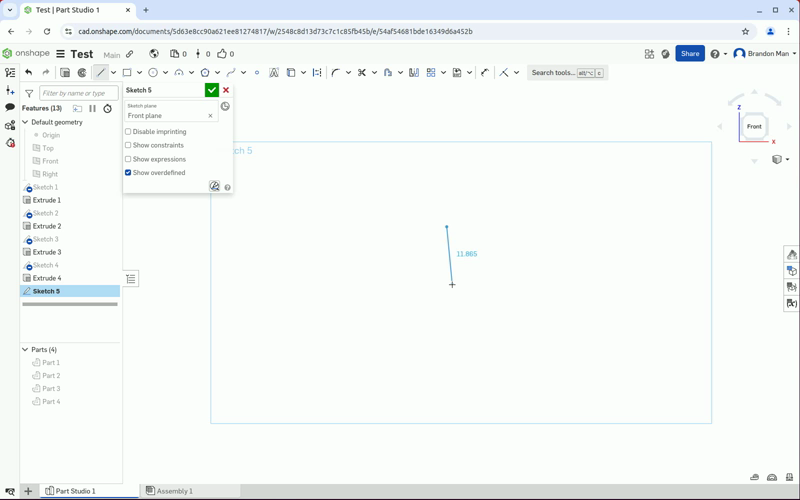
key_up(shift)
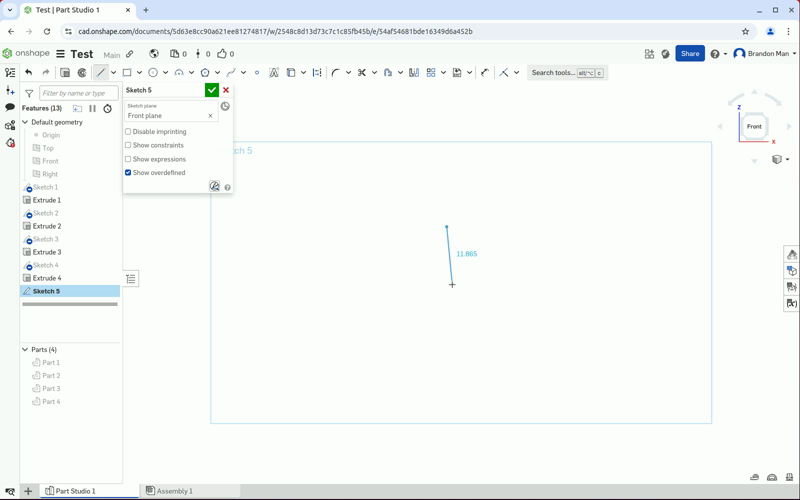
key(esc)
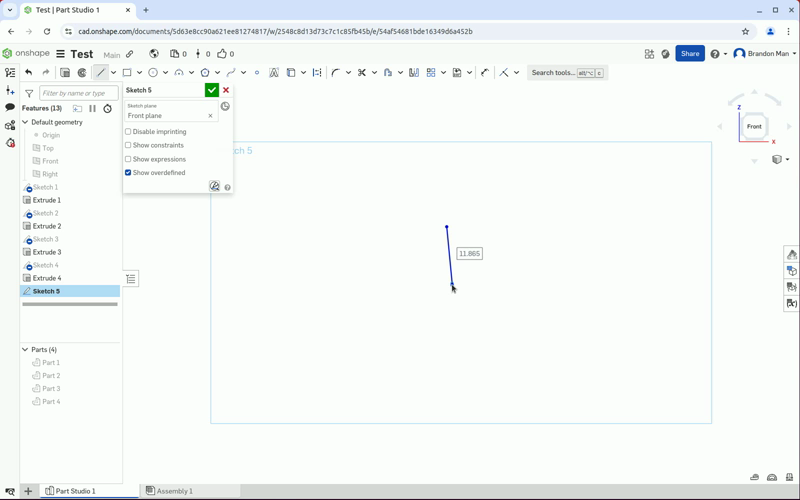
key(a)
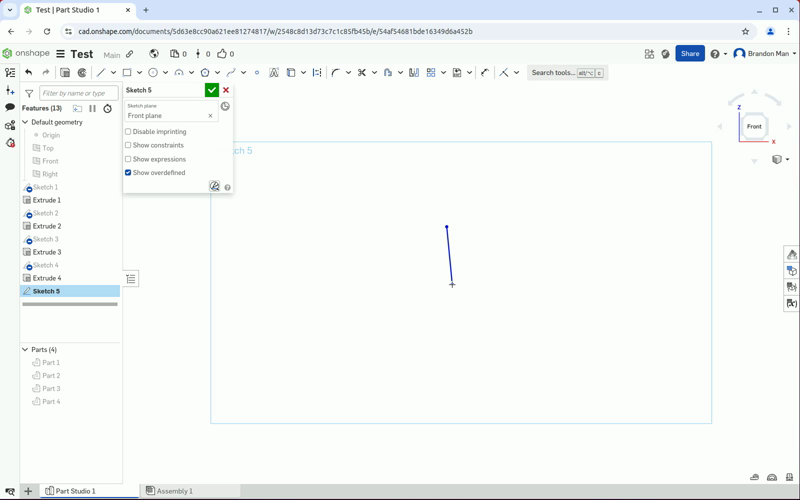
mouse_move(452, 284)
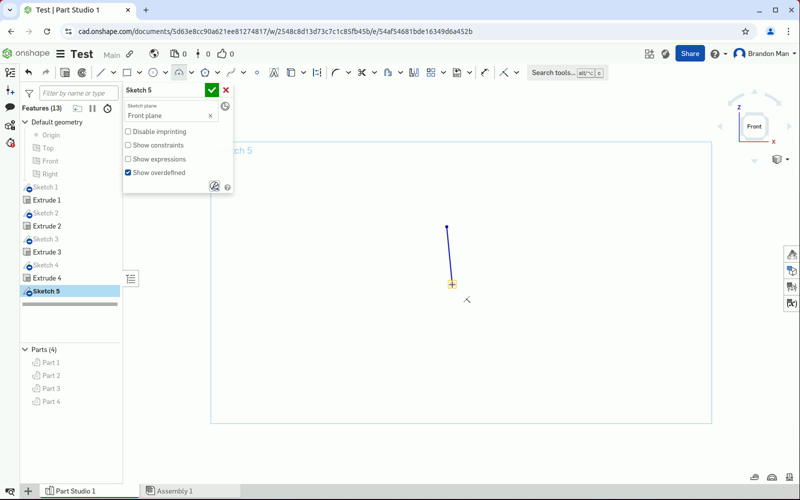
click(452, 284)
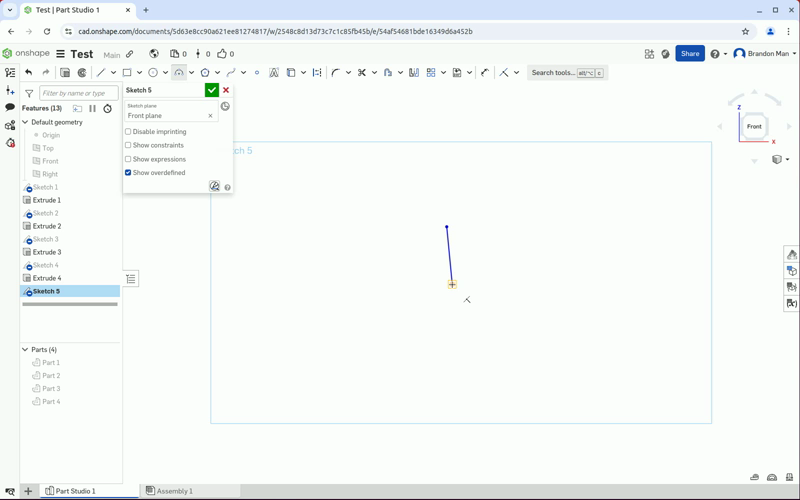
key_down(shift)
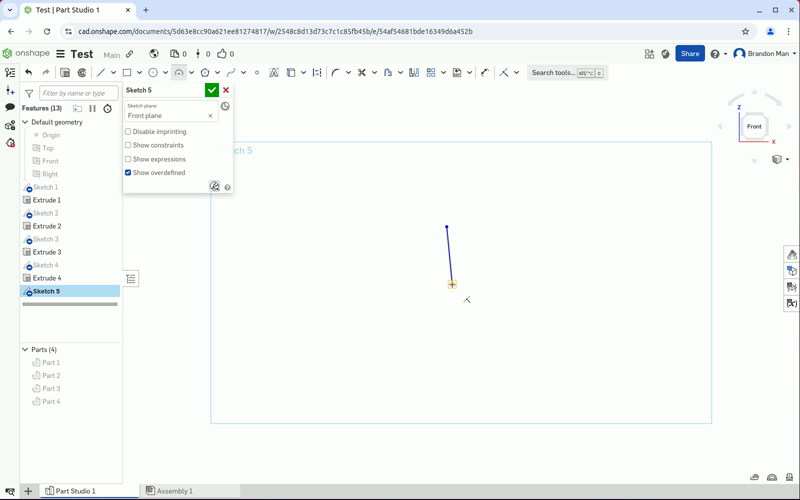
mouse_move(461, 291)
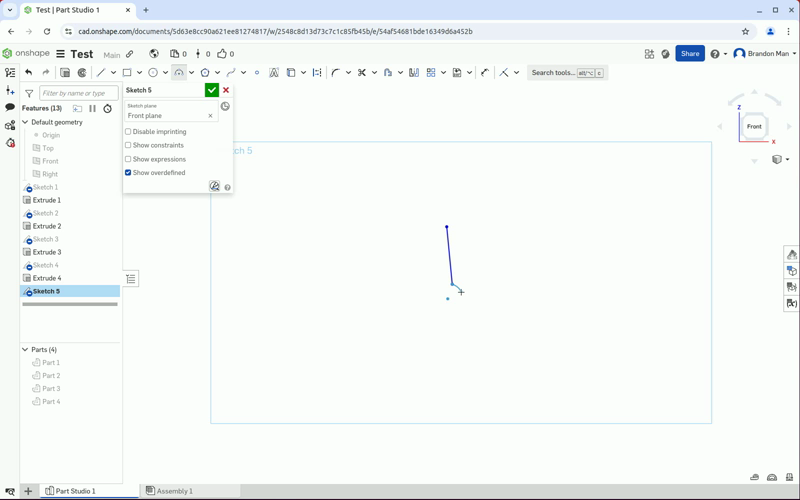
click(461, 291)
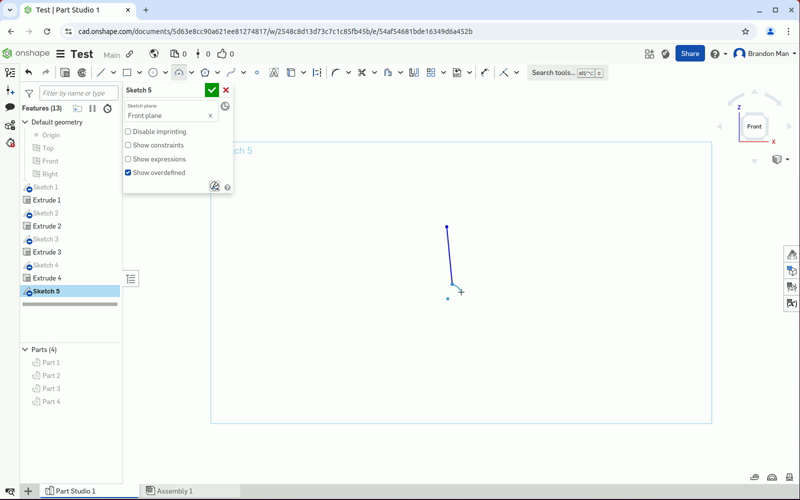
mouse_move(466, 276)
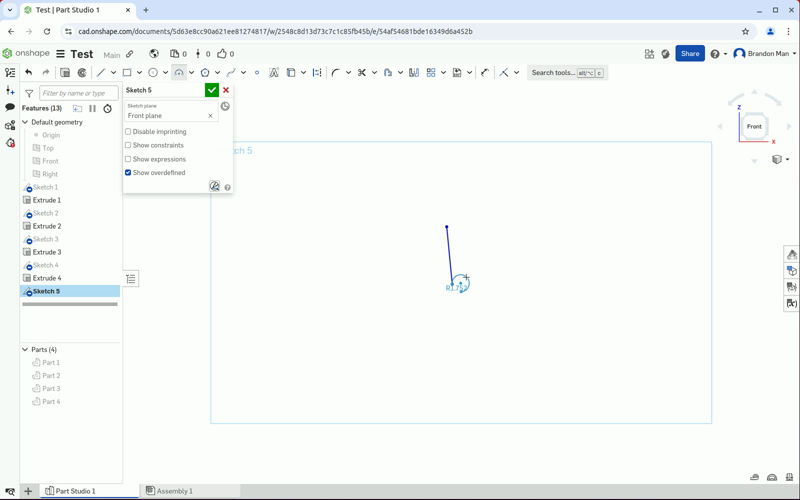
click(466, 276)
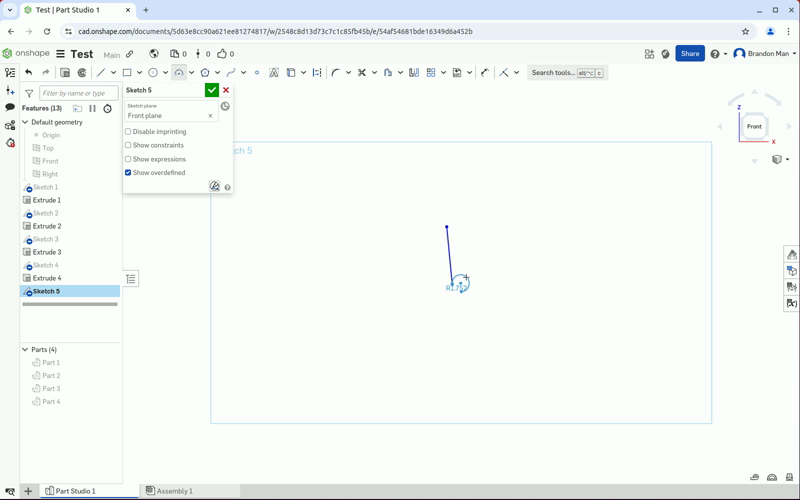
key_up(shift)
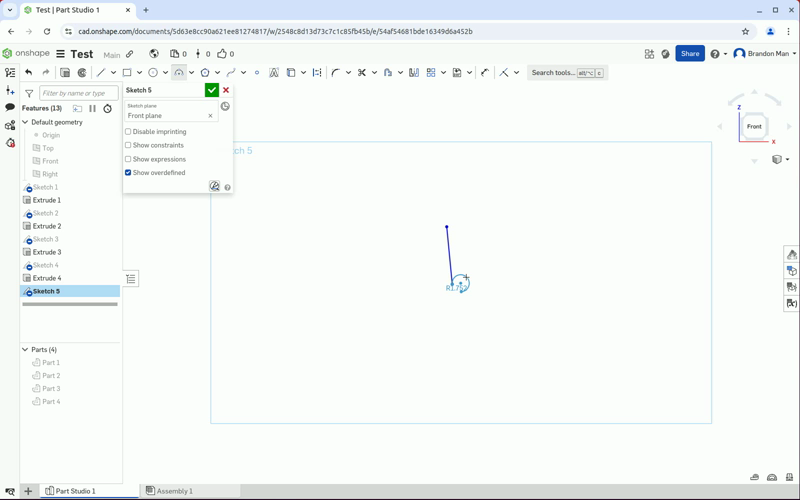
key(esc)
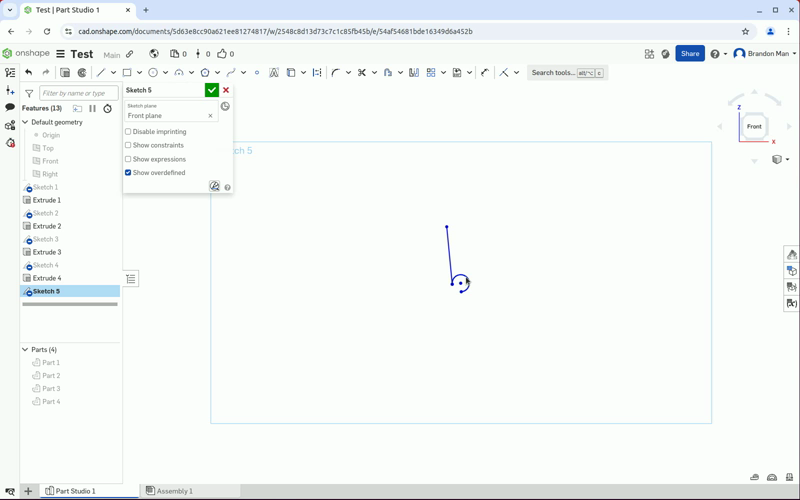
key(l)
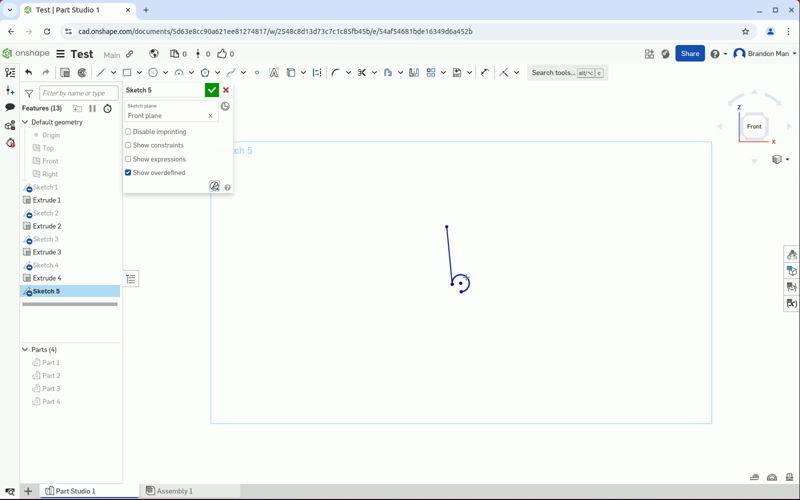
mouse_move(461, 291)
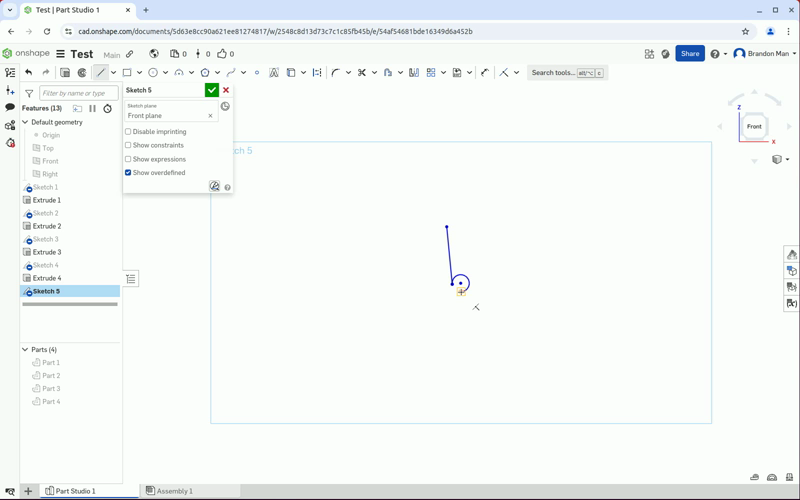
click(461, 291)
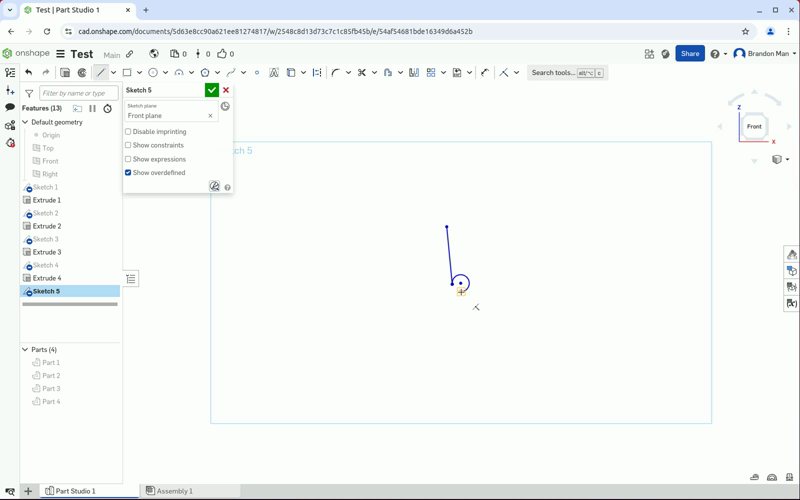
key_down(shift)
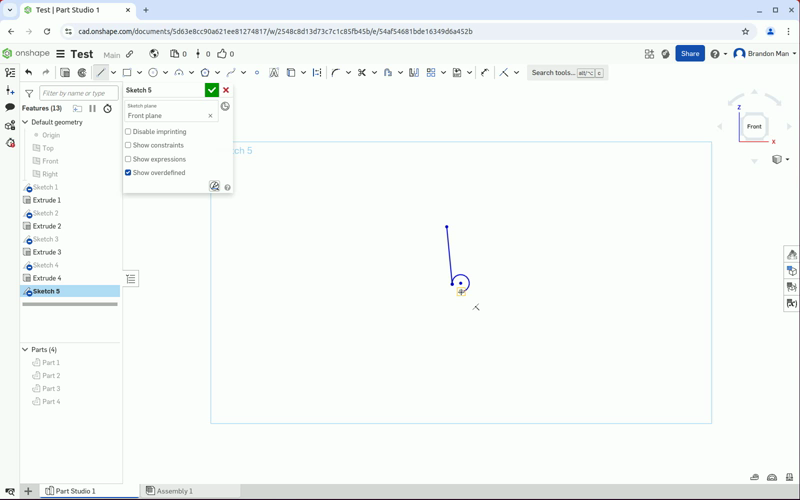
mouse_move(491, 291)
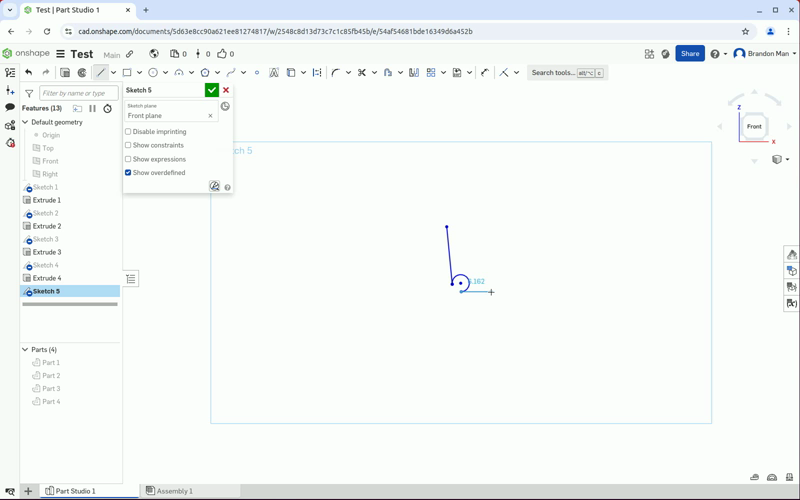
mouse_move(502, 290)
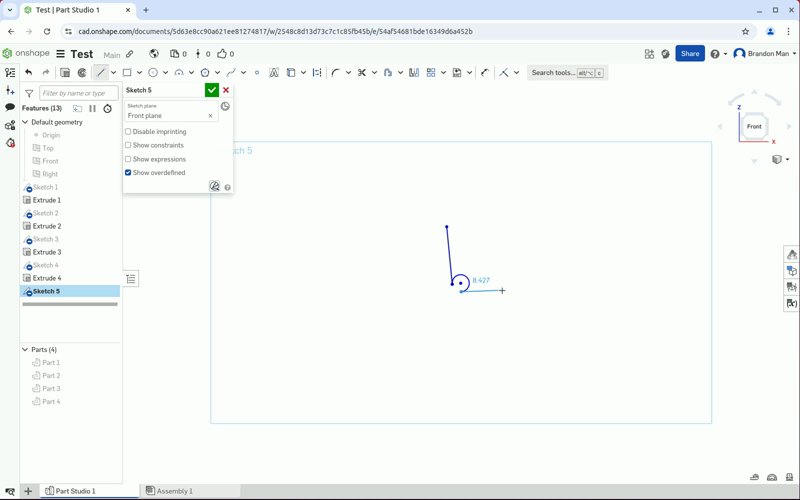
click(502, 290)
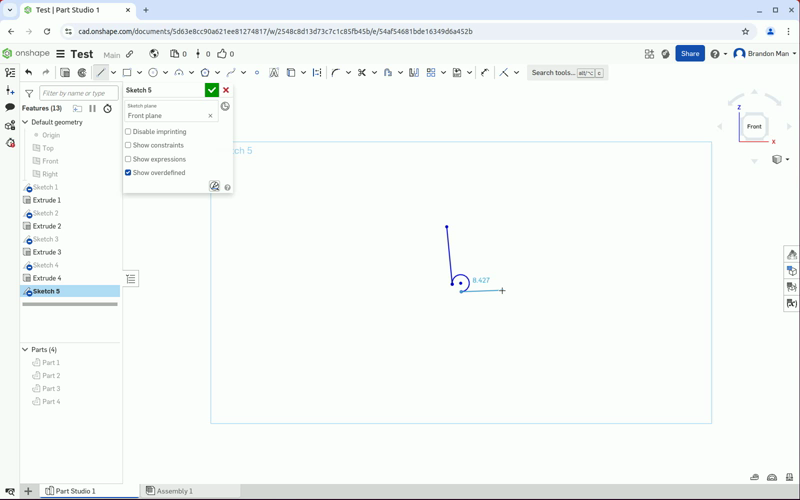
key_up(shift)
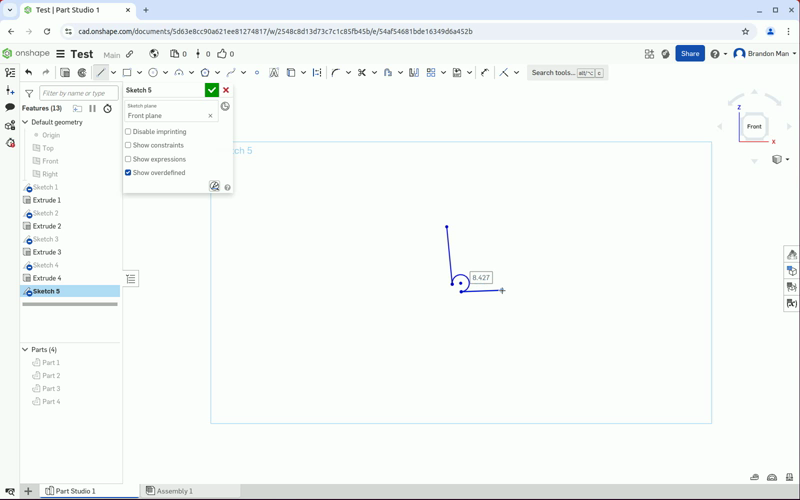
key(esc)
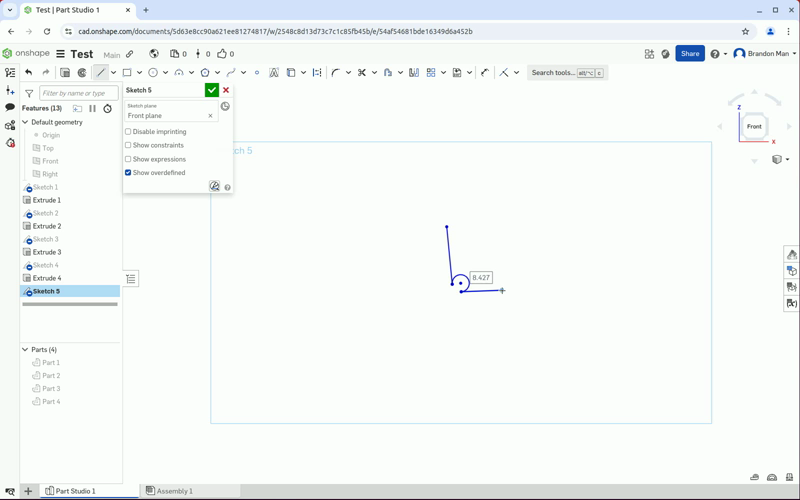
key(a)
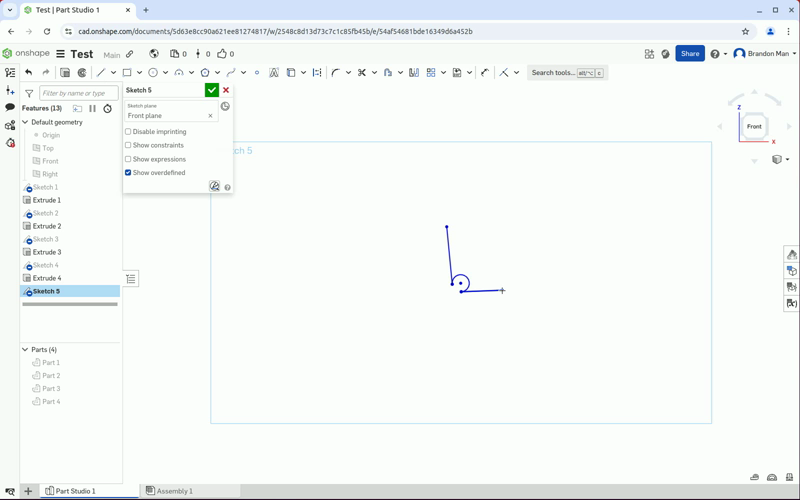
mouse_move(502, 290)
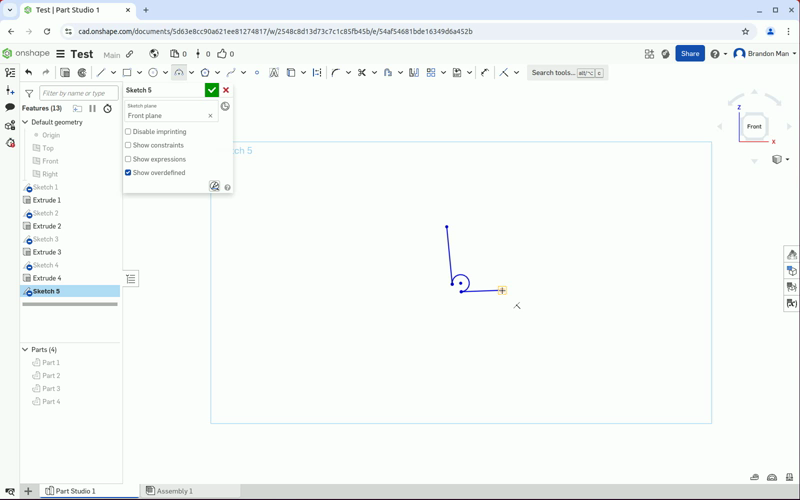
click(502, 290)
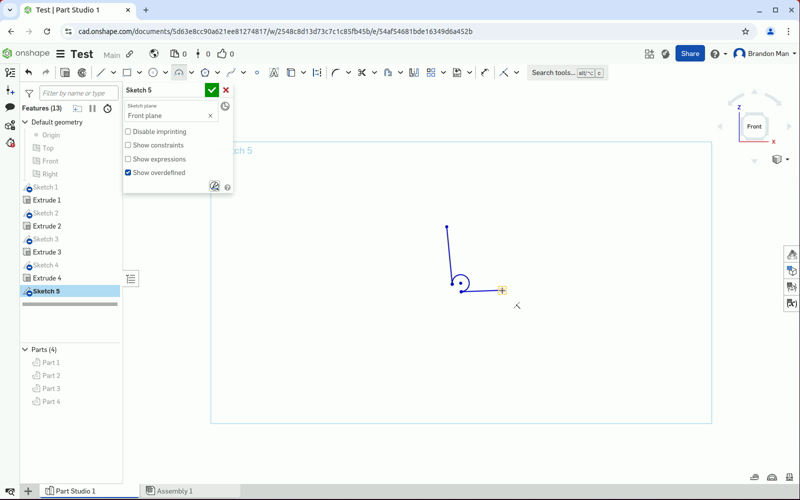
key_down(shift)
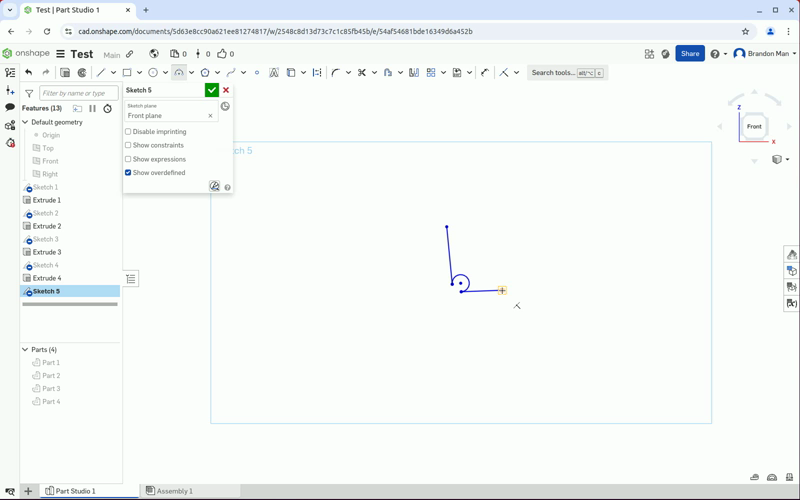
mouse_move(502, 276)
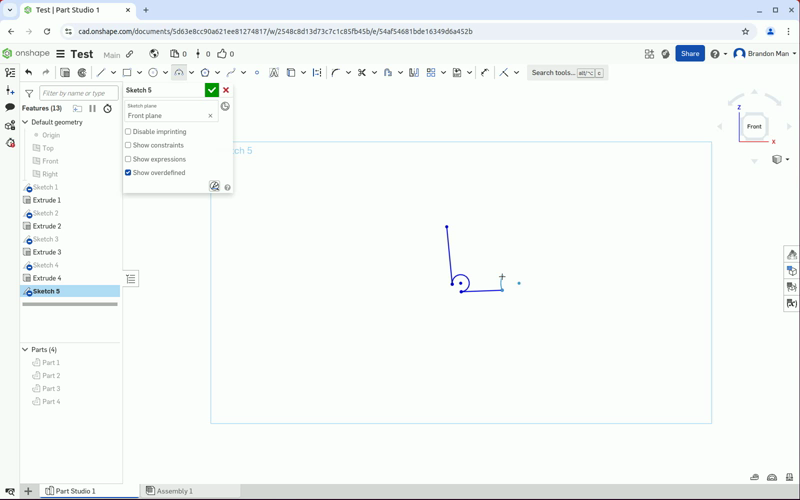
click(502, 276)
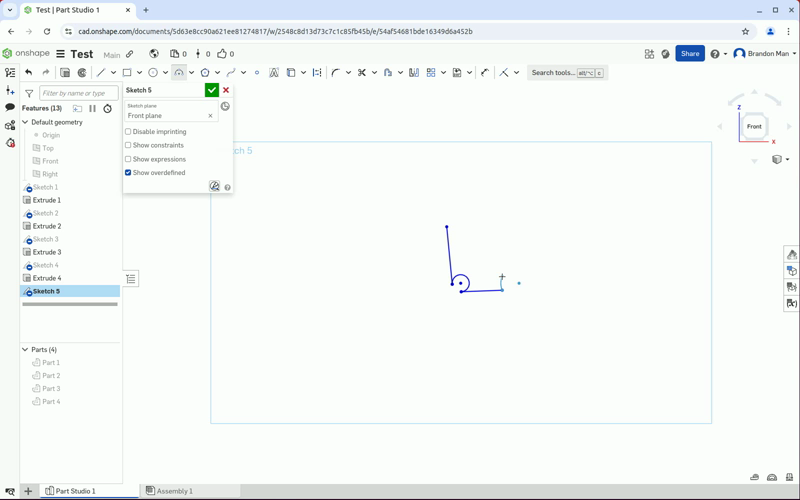
mouse_move(494, 282)
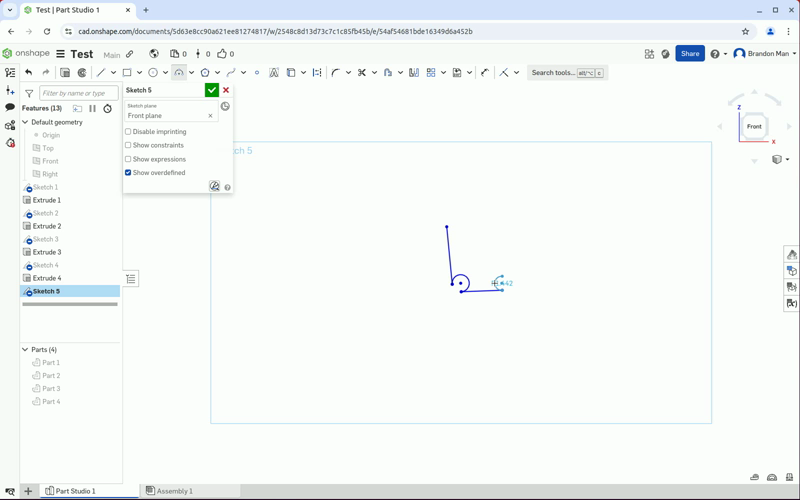
click(494, 282)
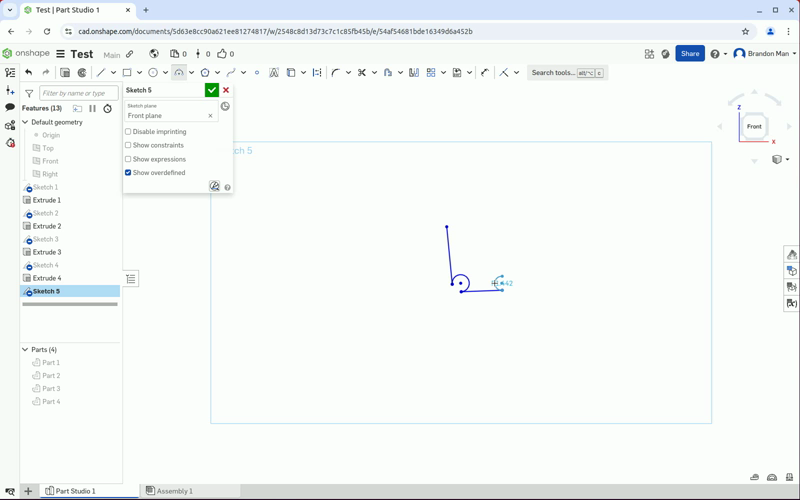
key_up(shift)
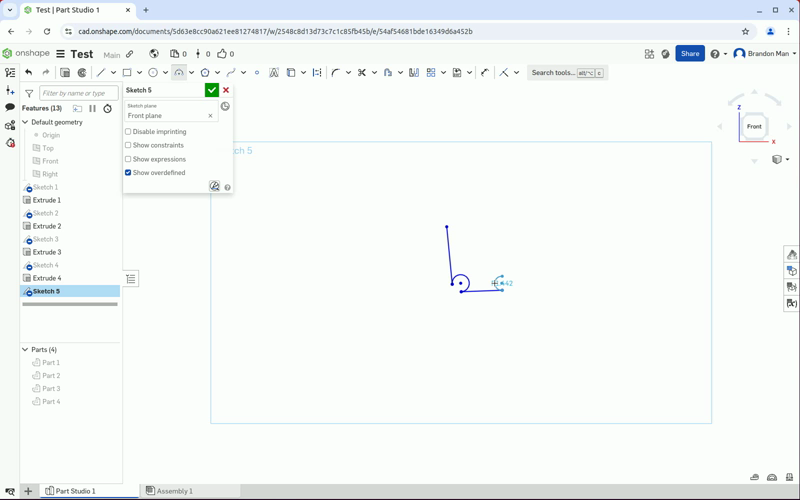
key(esc)
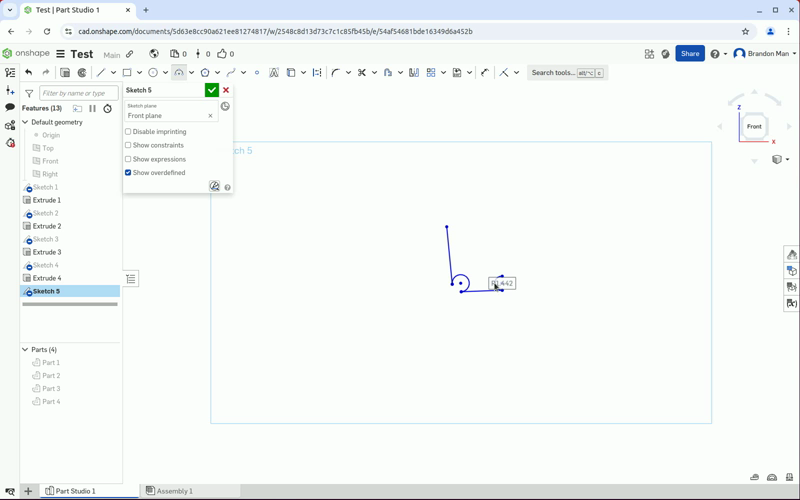
key(l)
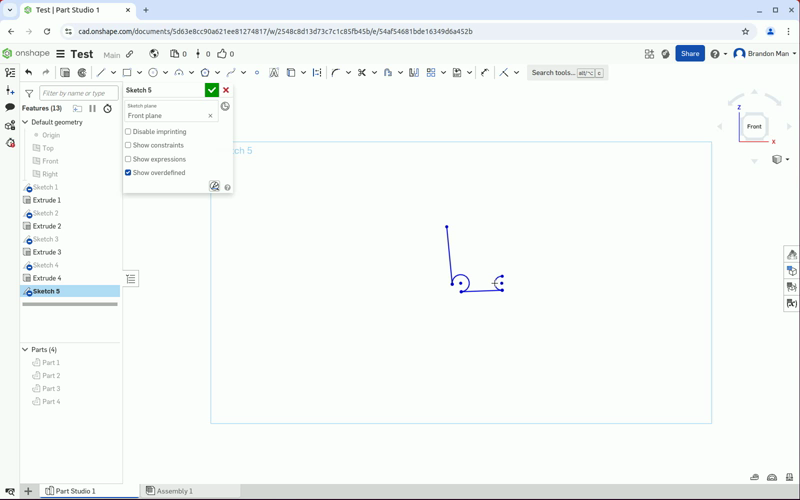
mouse_move(502, 276)
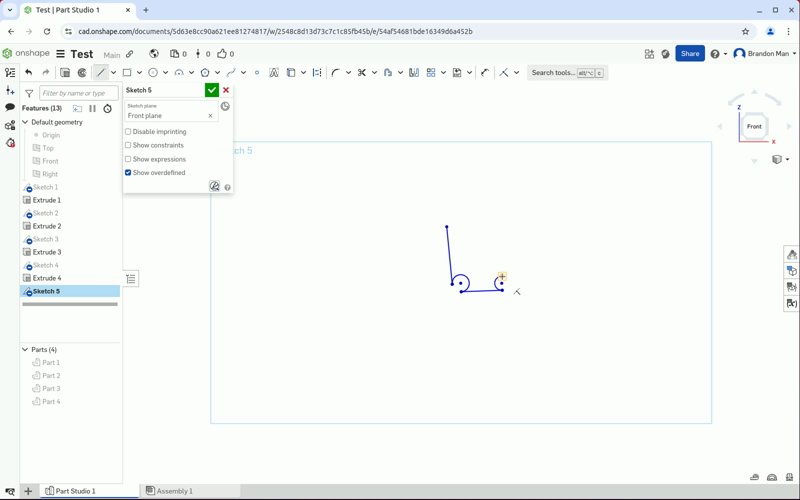
click(502, 276)
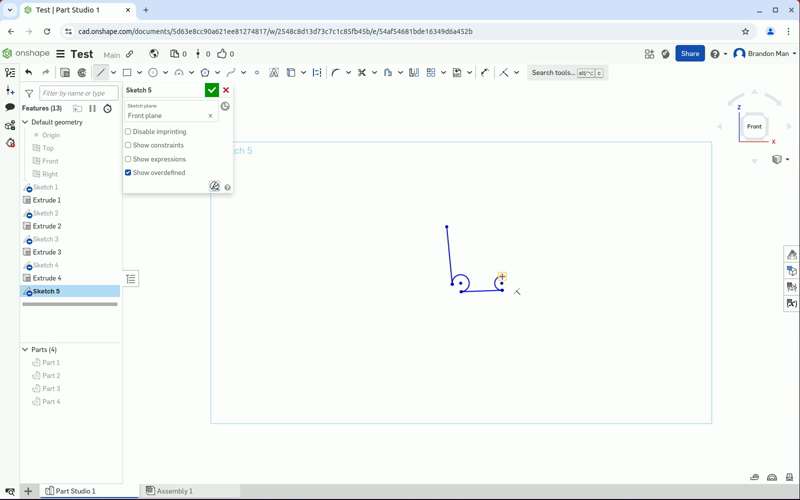
key_down(shift)
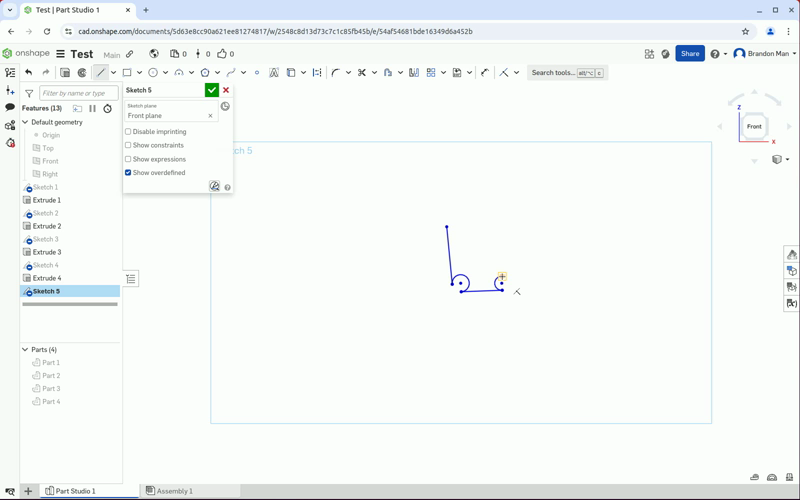
mouse_move(532, 276)
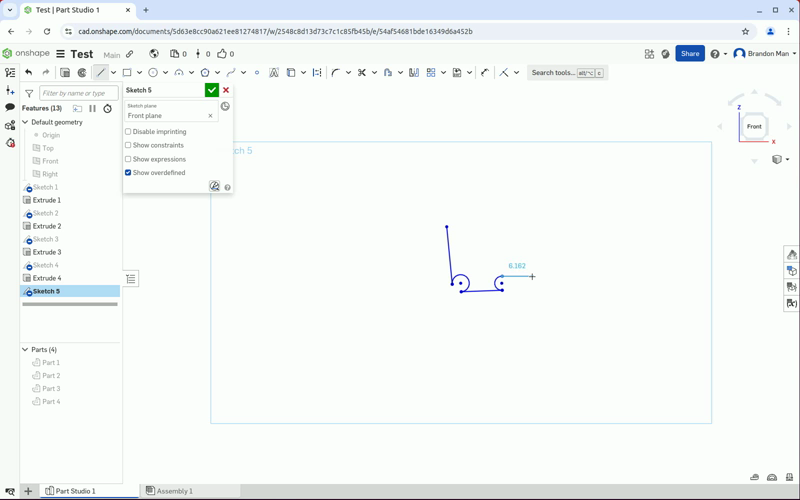
mouse_move(478, 275)
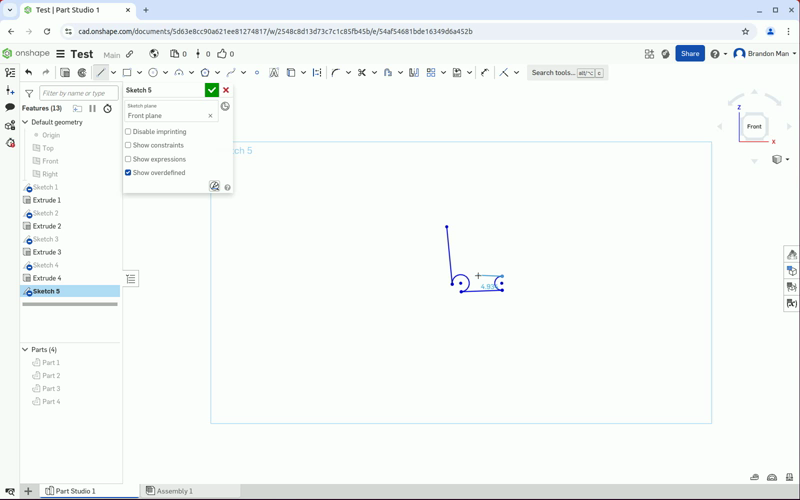
click(478, 275)
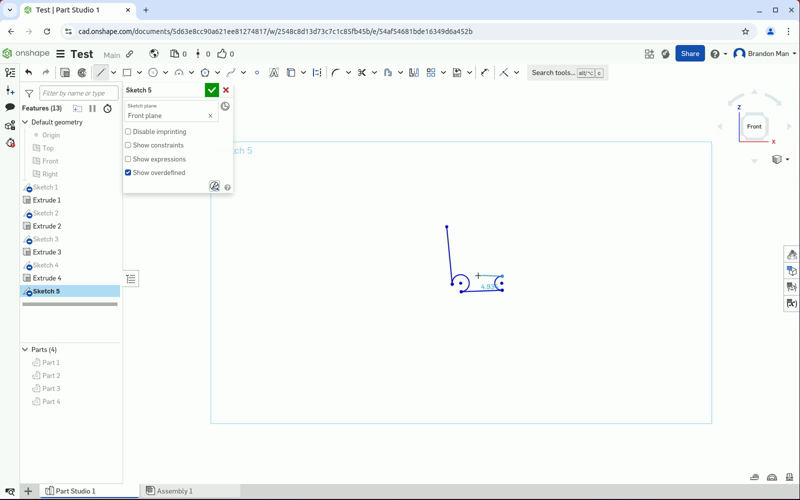
key_up(shift)
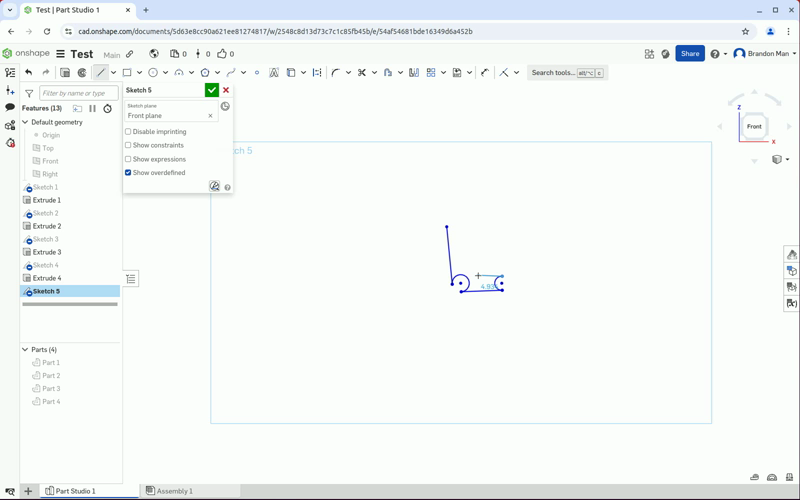
key(esc)
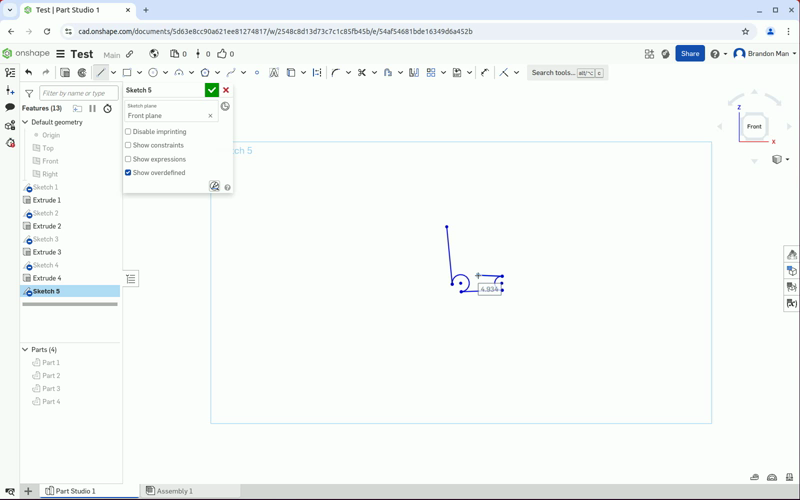
key(a)
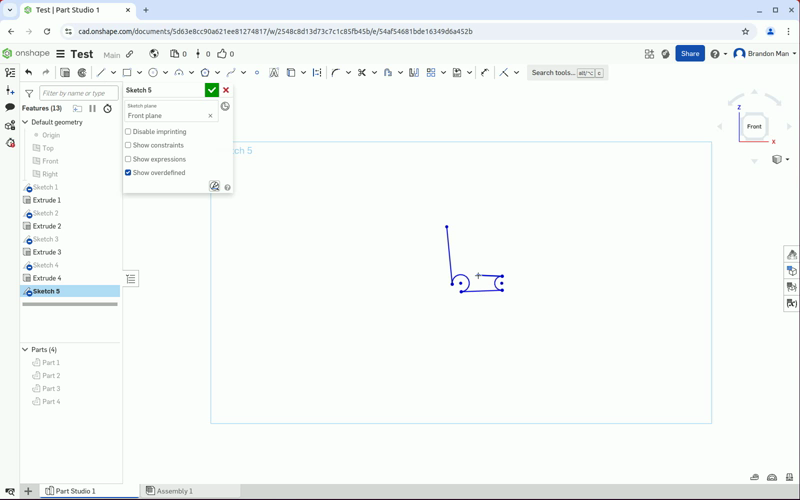
mouse_move(478, 275)
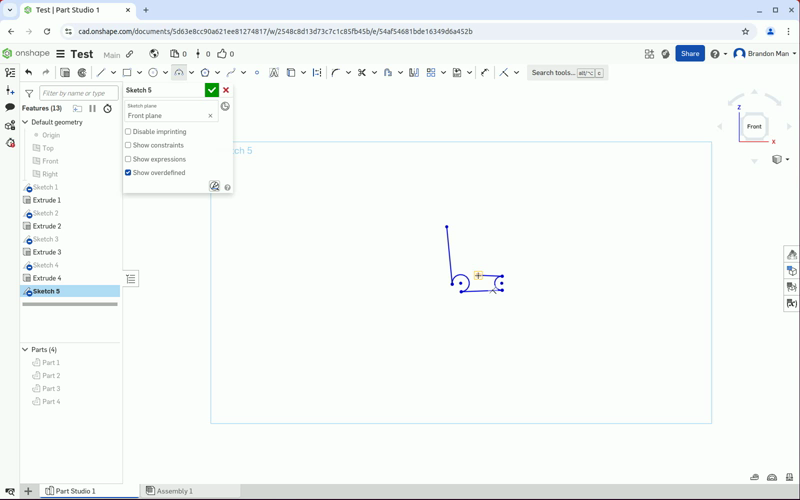
click(478, 275)
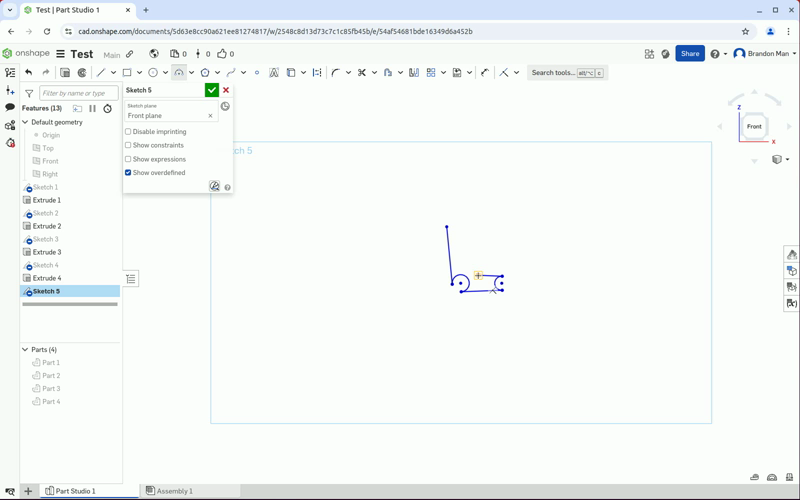
key_down(shift)
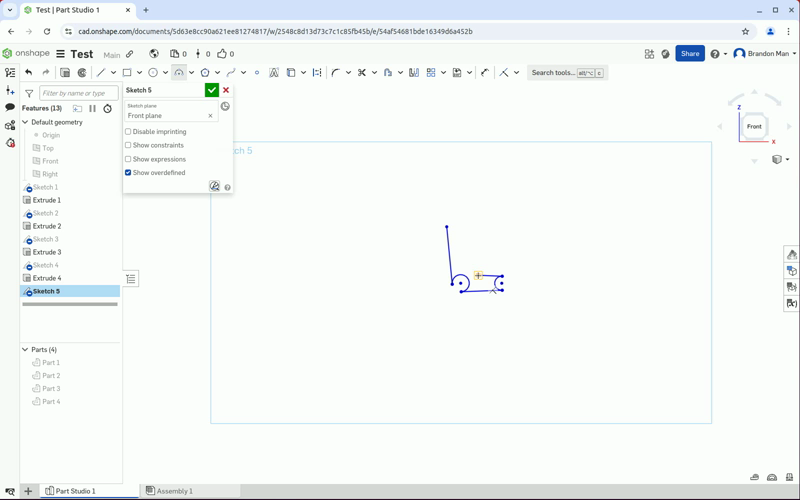
mouse_move(471, 267)
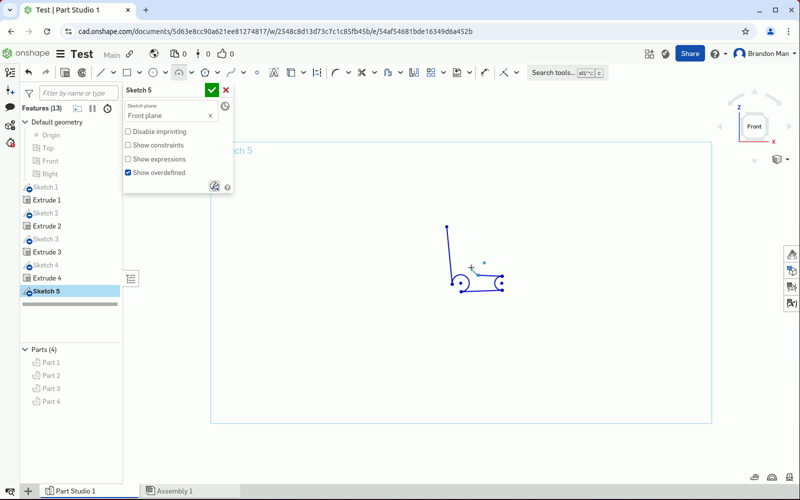
click(471, 267)
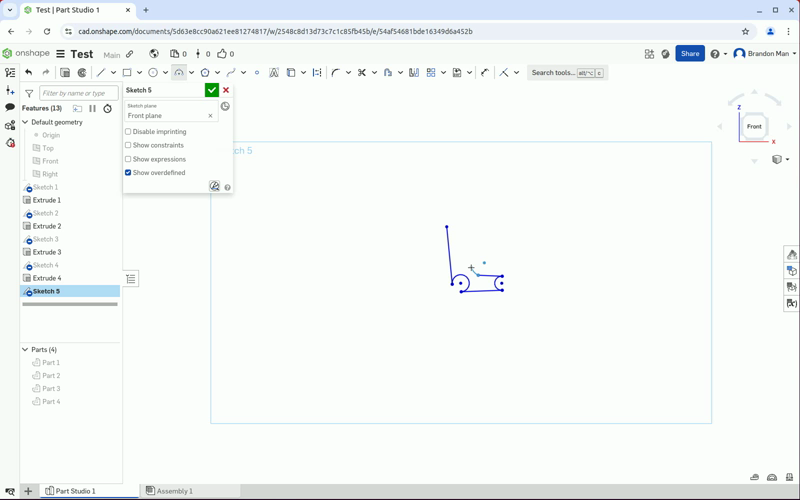
mouse_move(472, 272)
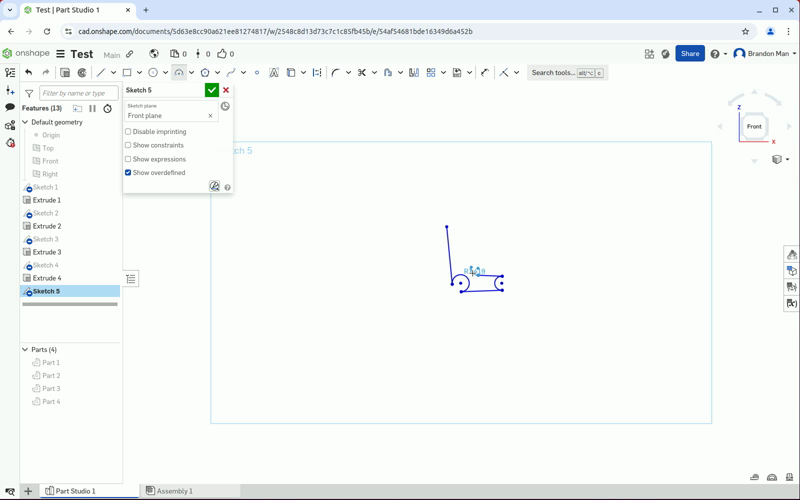
click(472, 272)
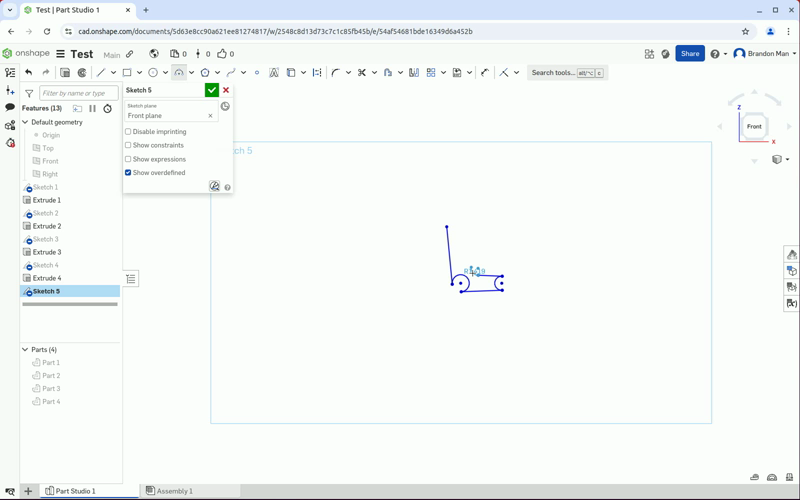
key_up(shift)
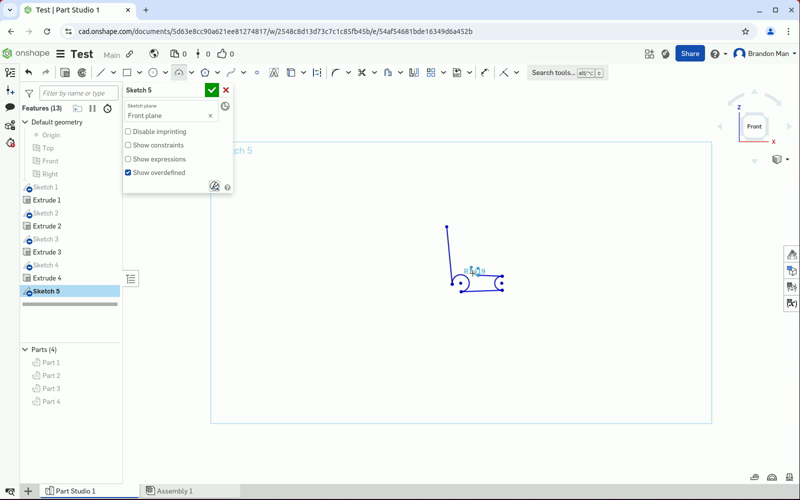
key(esc)
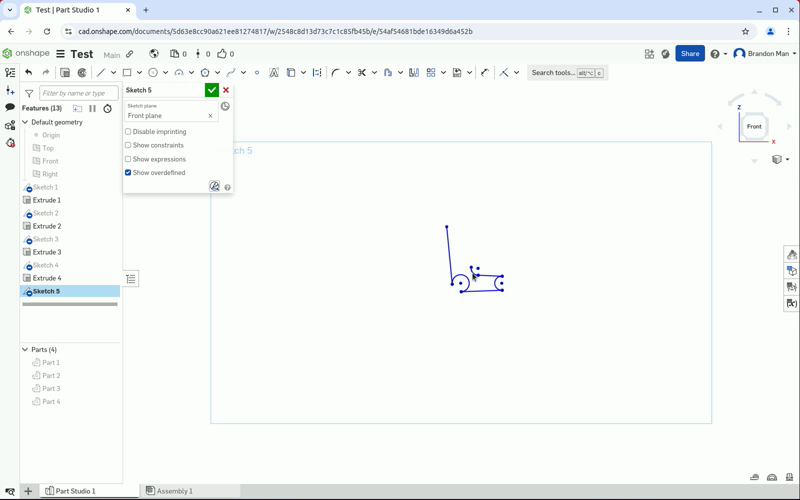
key(l)
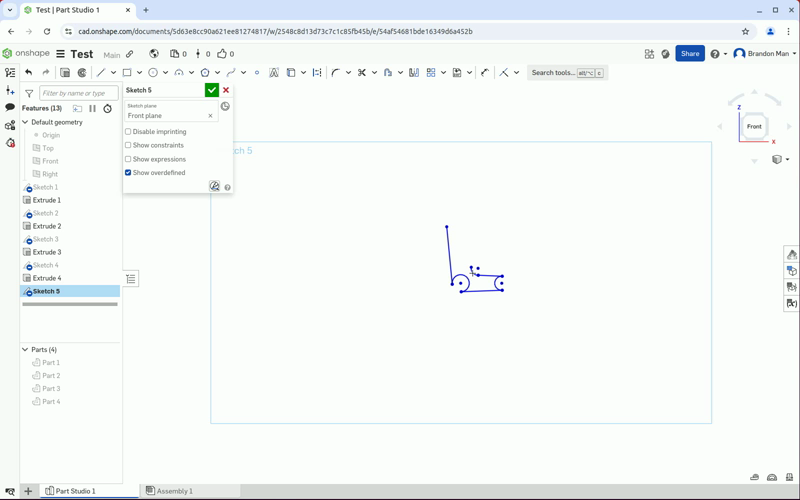
mouse_move(471, 267)
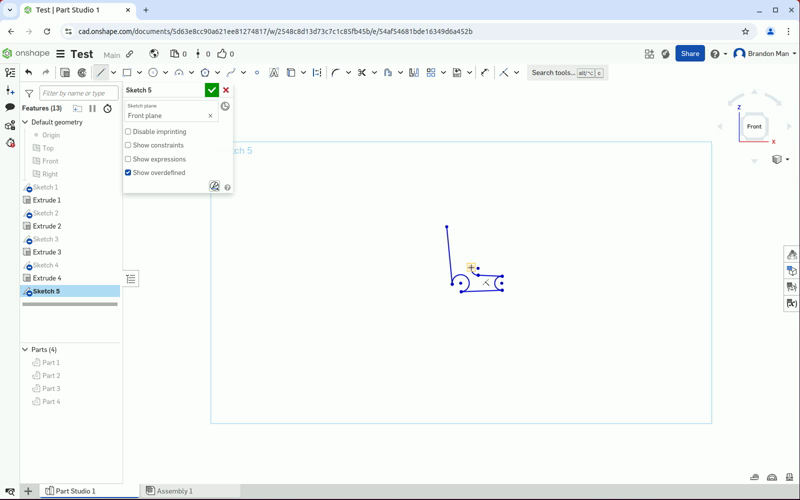
click(471, 267)
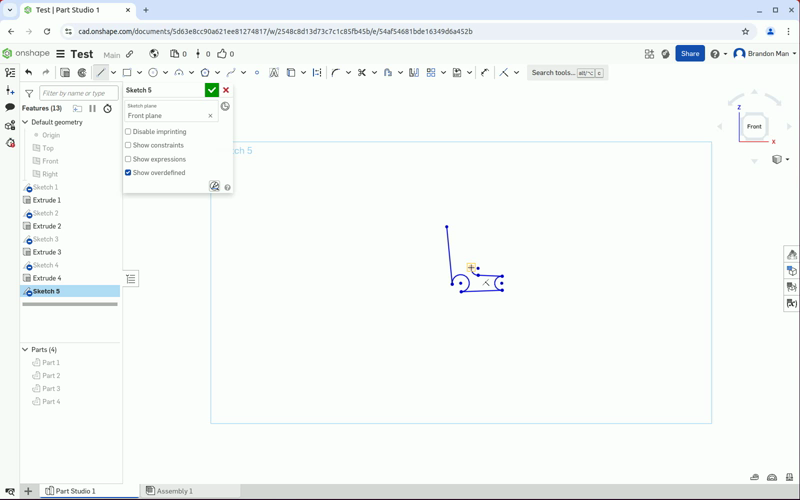
key_down(shift)
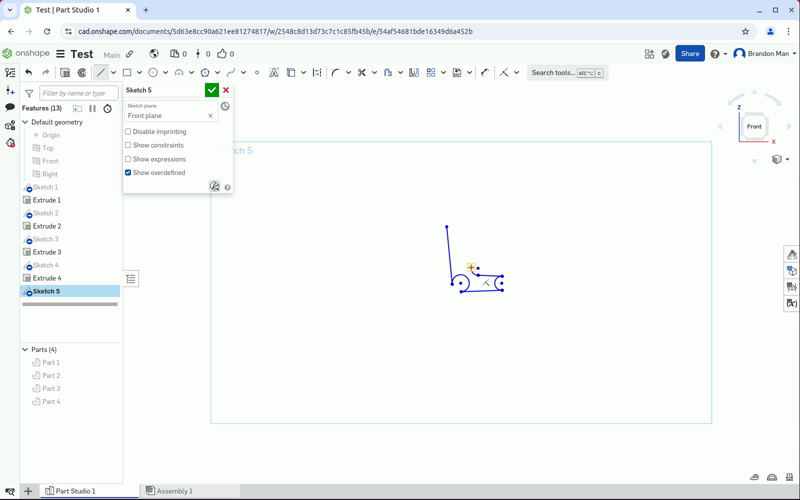
mouse_move(501, 267)
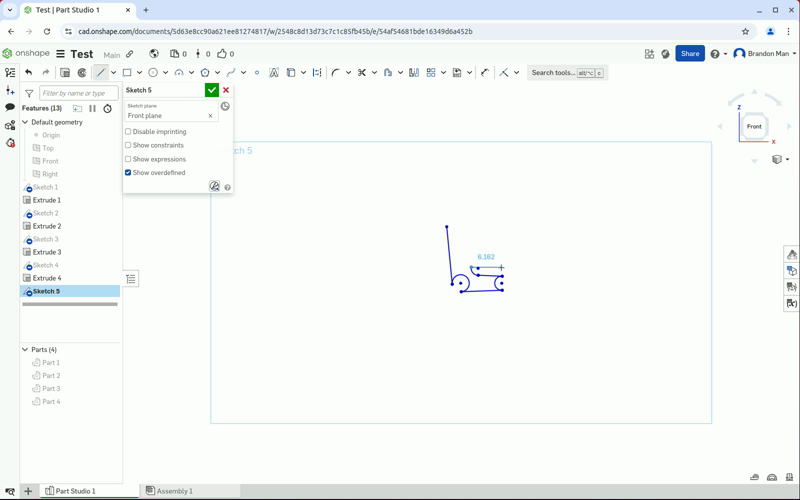
mouse_move(475, 226)
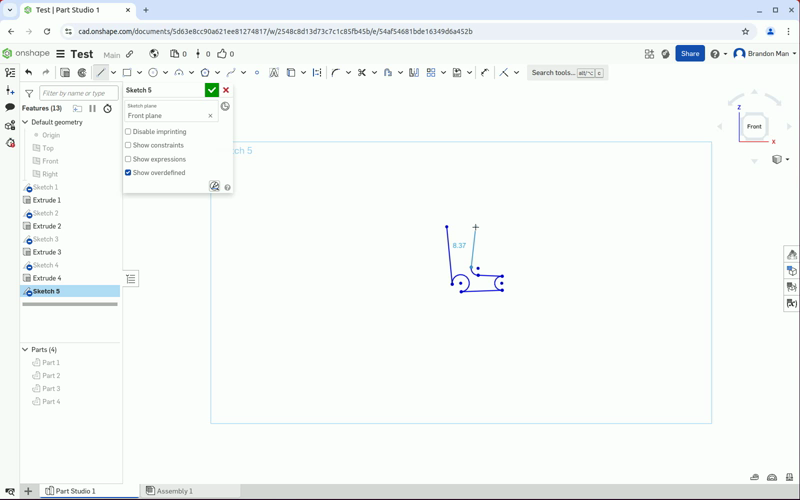
click(475, 226)
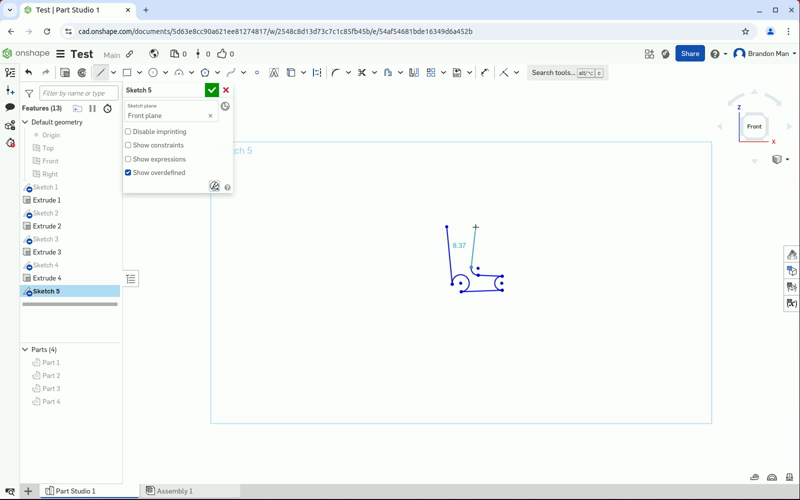
key_up(shift)
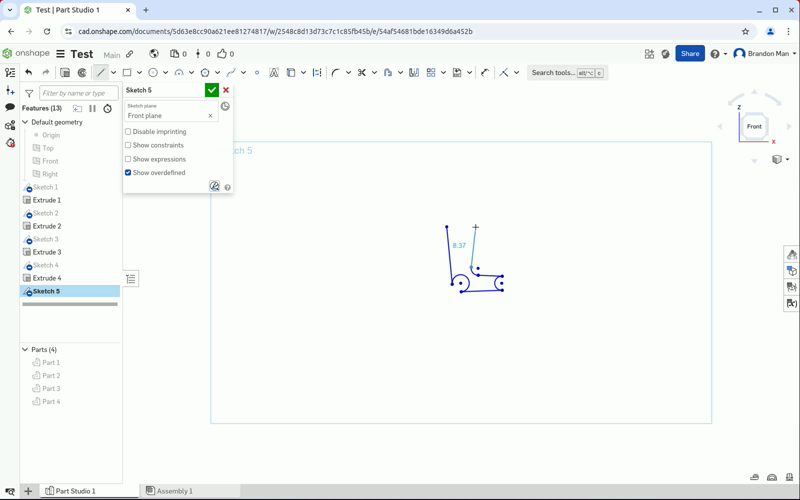
key(esc)
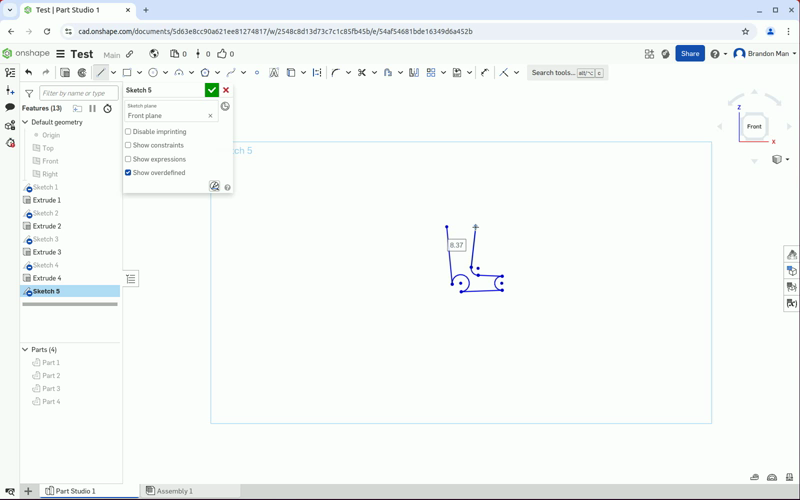
key(a)
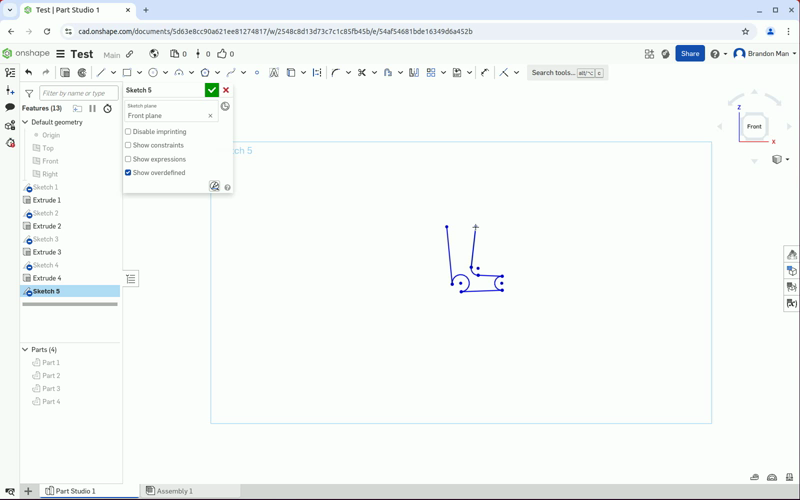
mouse_move(475, 226)
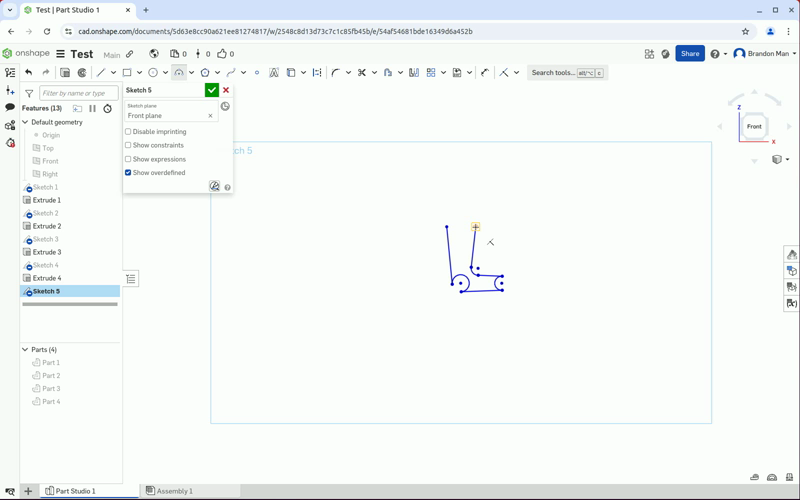
click(475, 226)
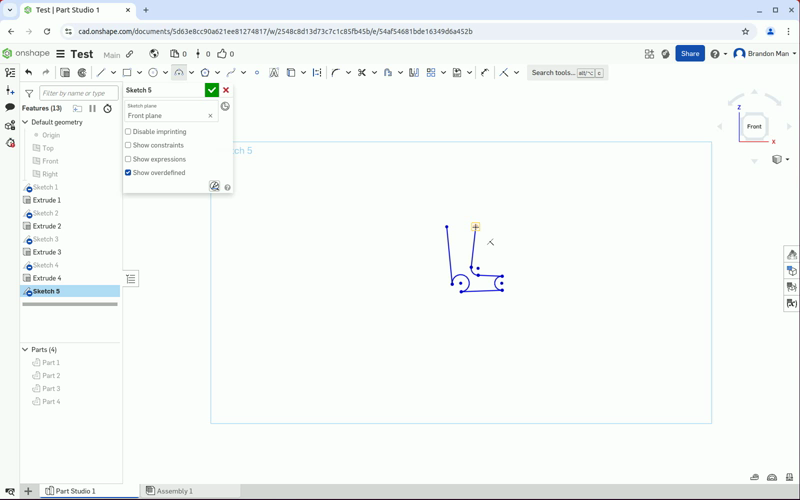
mouse_move(446, 226)
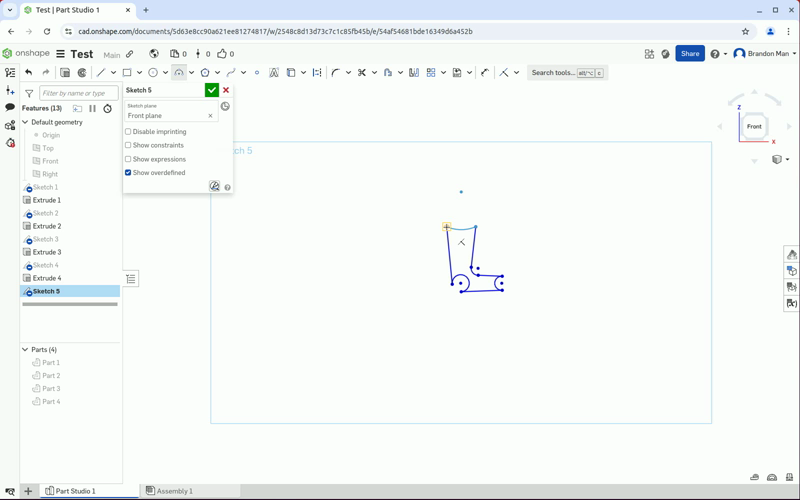
click(446, 226)
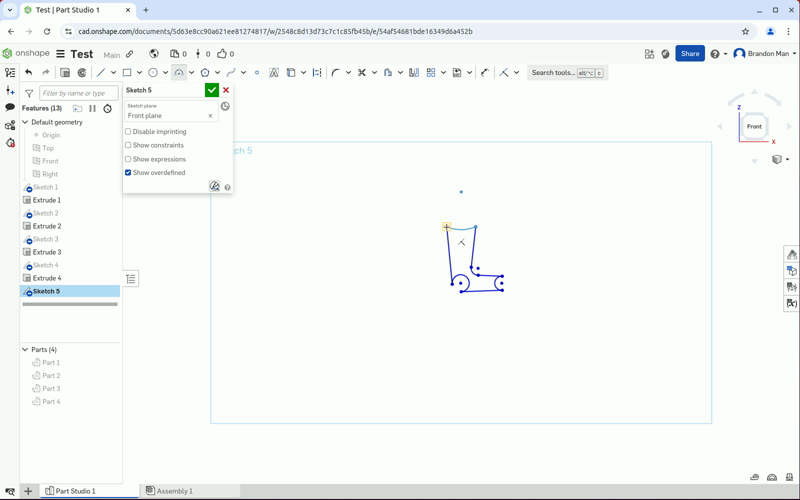
key_down(shift)
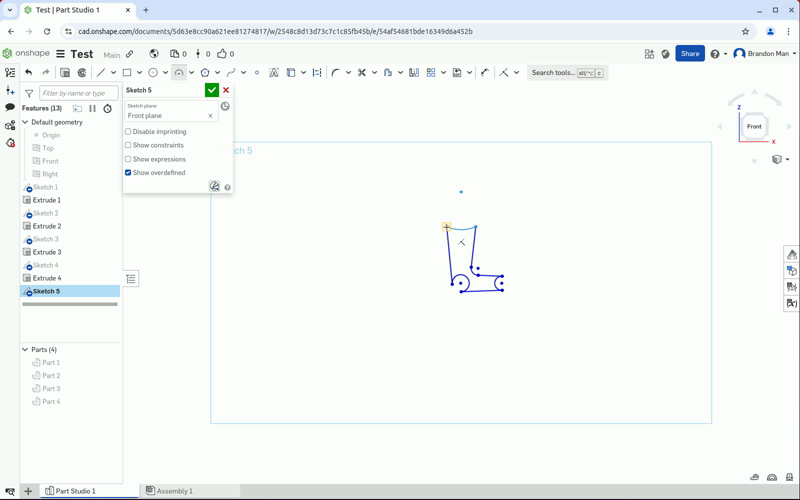
mouse_move(461, 239)
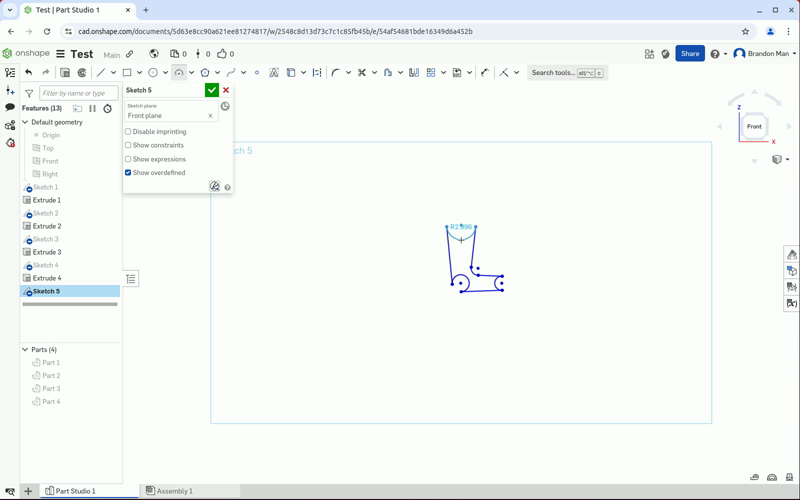
click(461, 239)
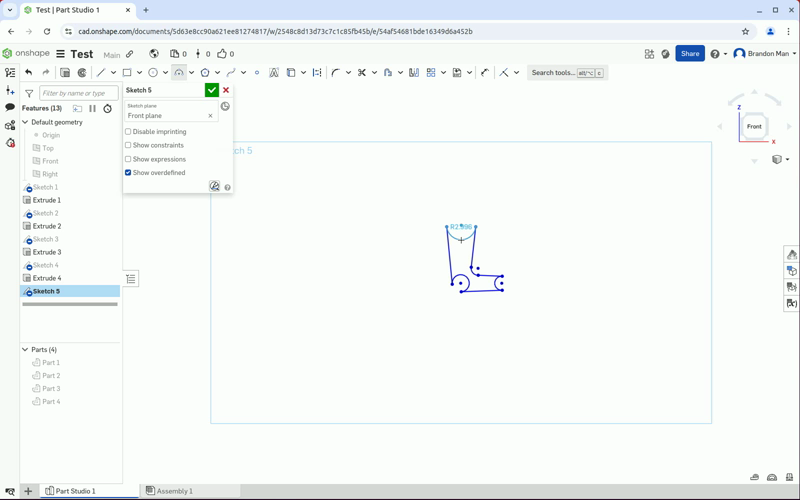
key_up(shift)
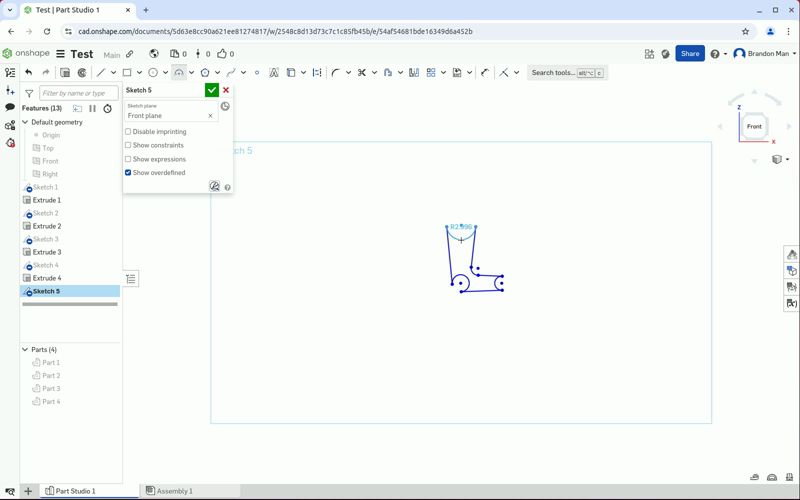
key(esc)
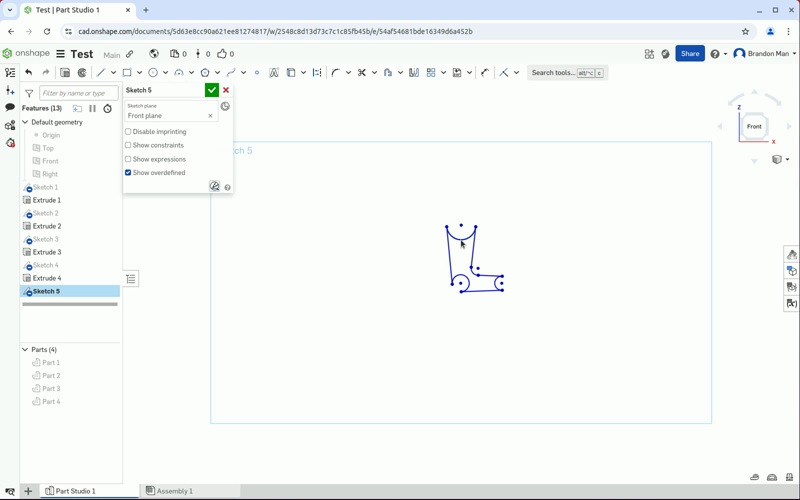
mouse_move(457, 253)
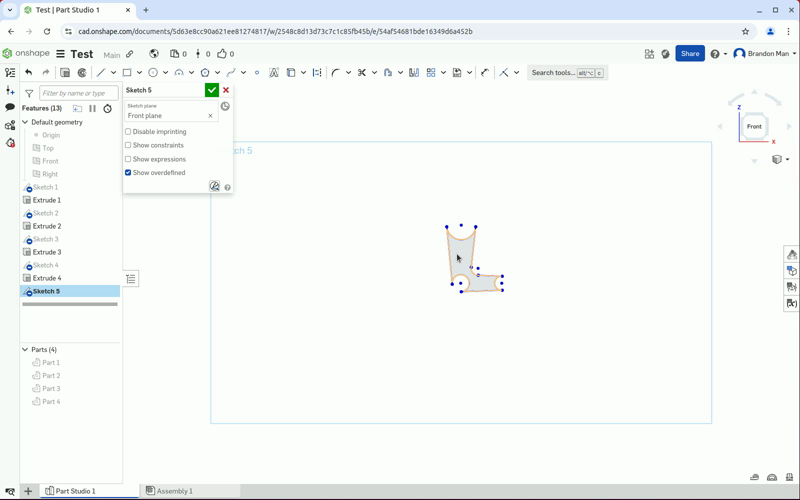
scroll(6)
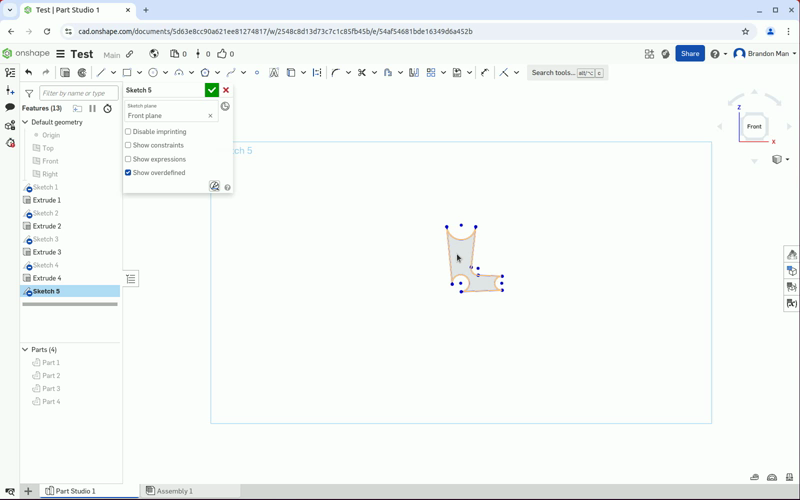
scroll(6)
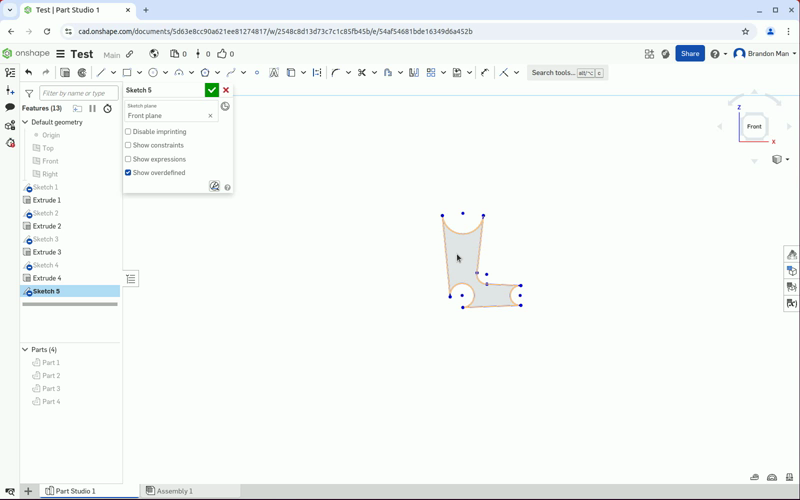
scroll(6)
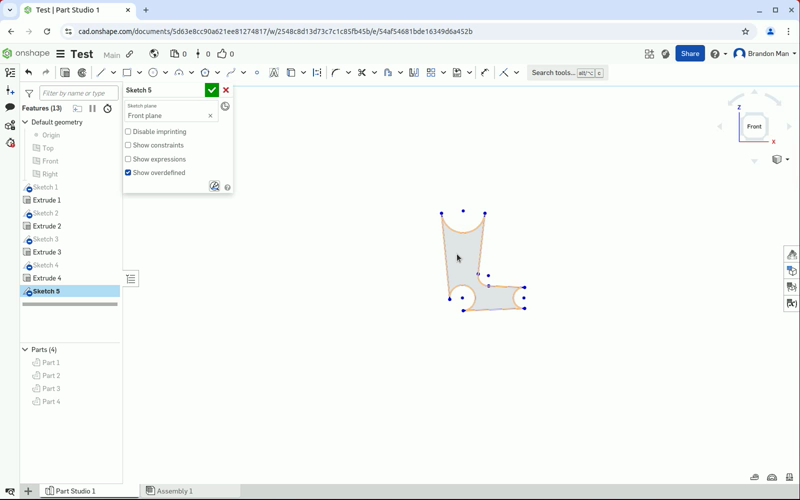
scroll(6)
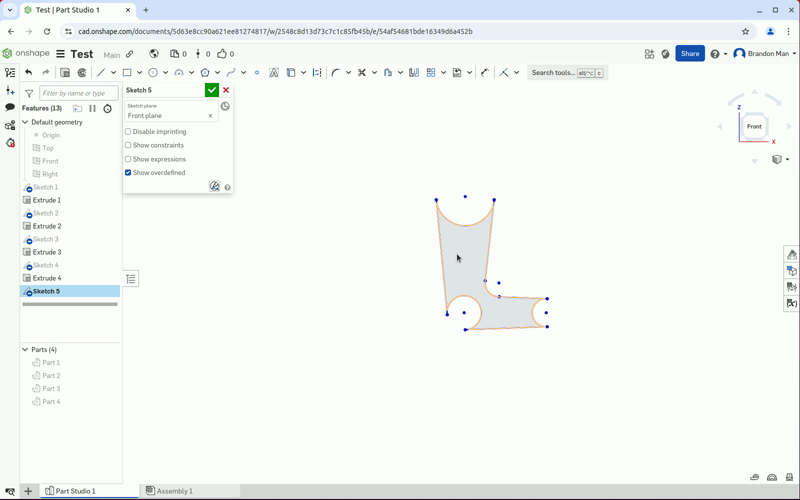
scroll(6)
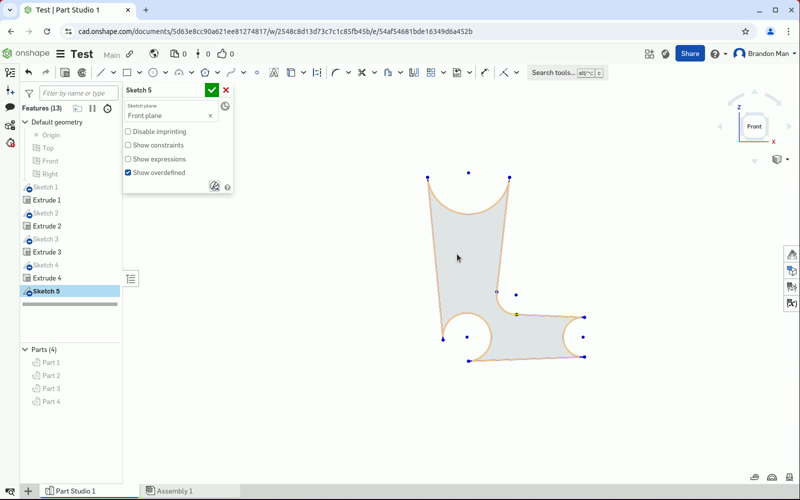
scroll(6)
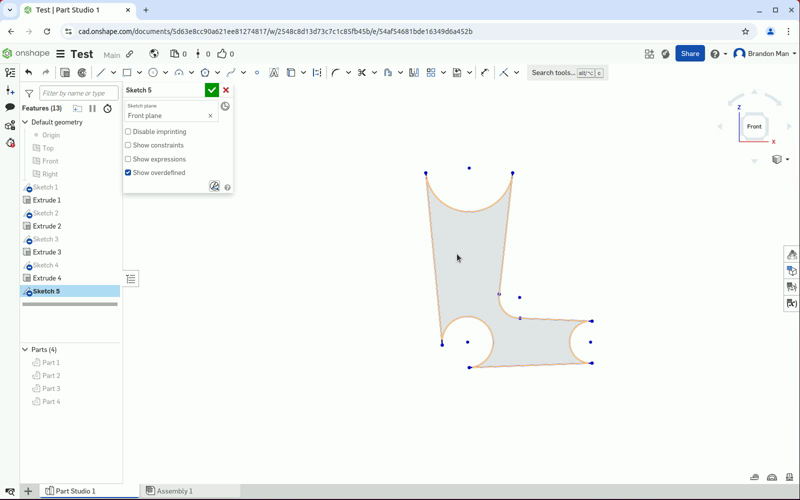
scroll(6)
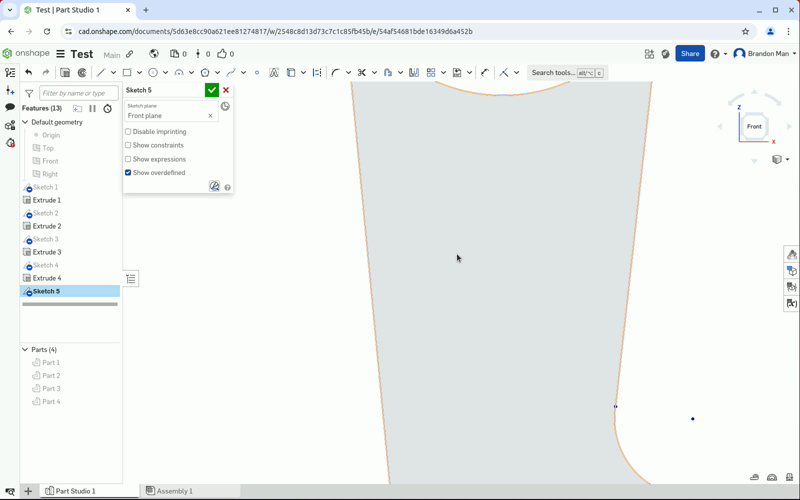
click(457, 253)
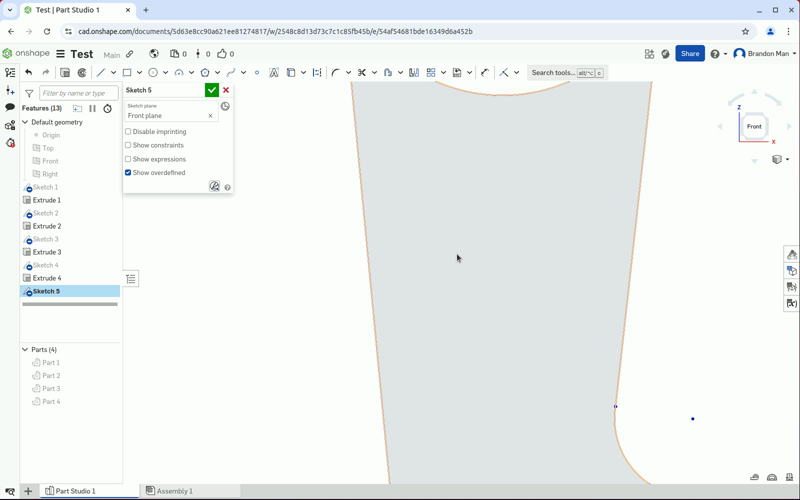
scroll(-6)
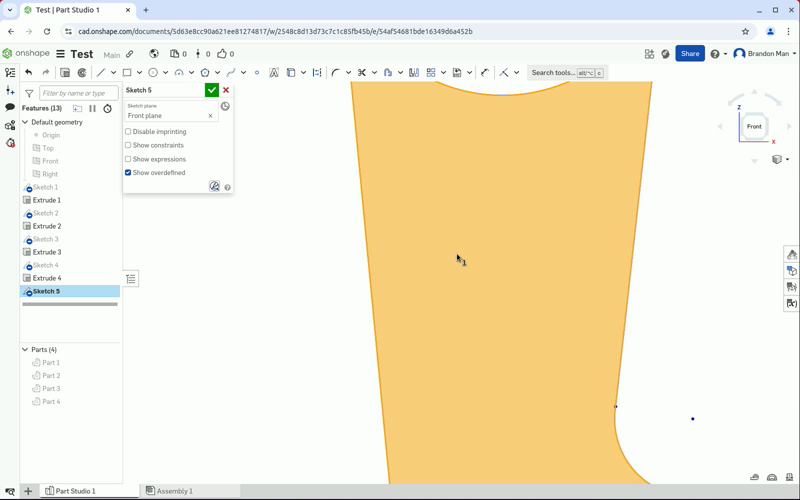
scroll(-6)
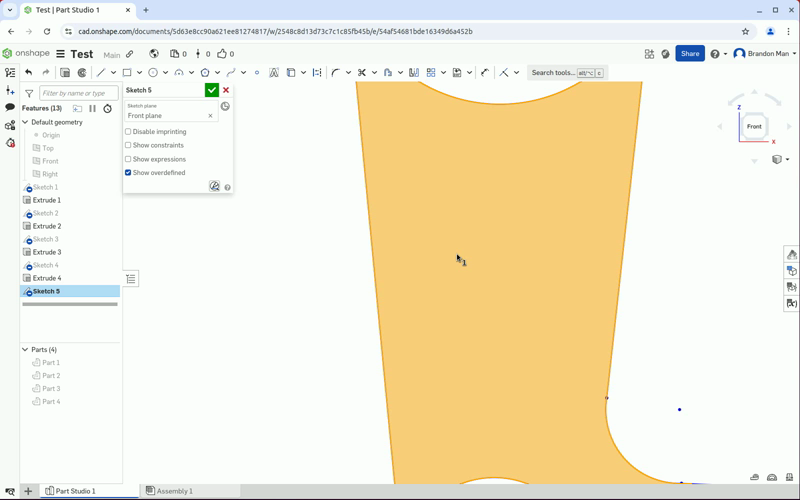
scroll(-6)
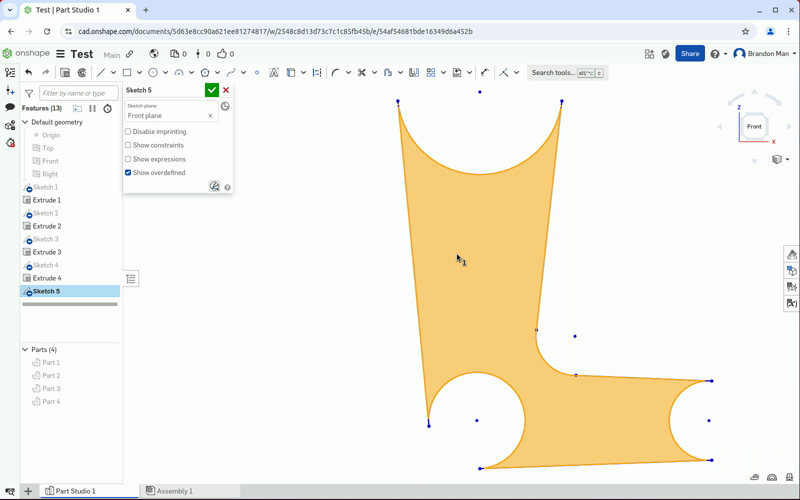
scroll(-6)
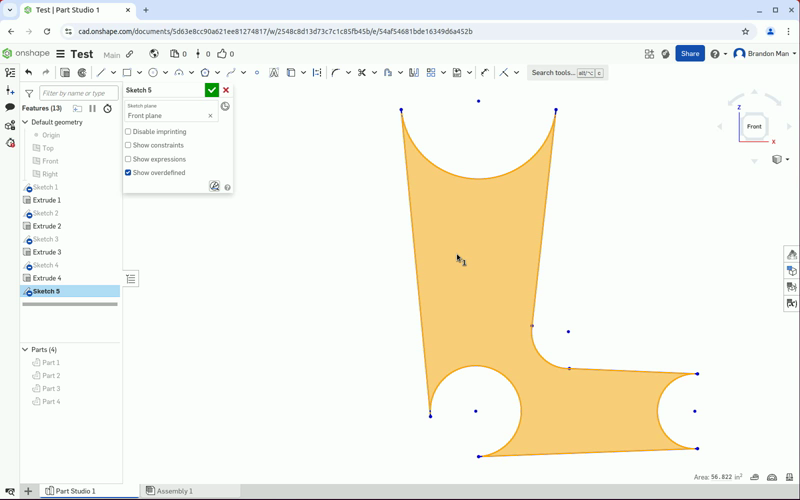
scroll(-6)
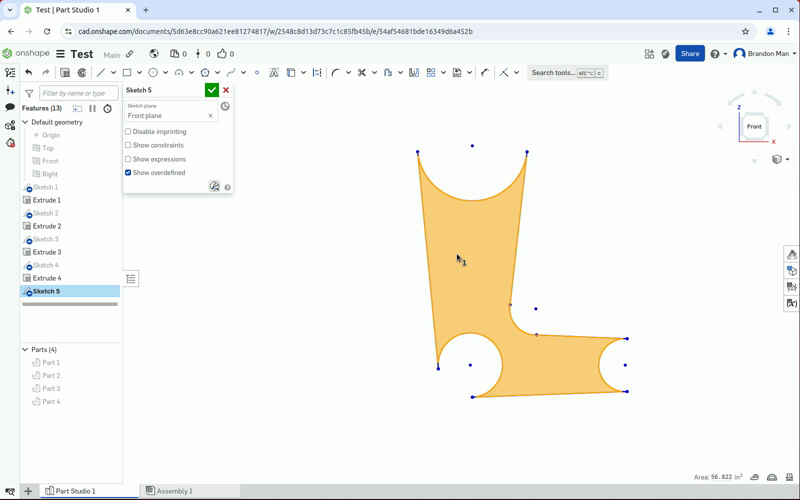
scroll(-6)
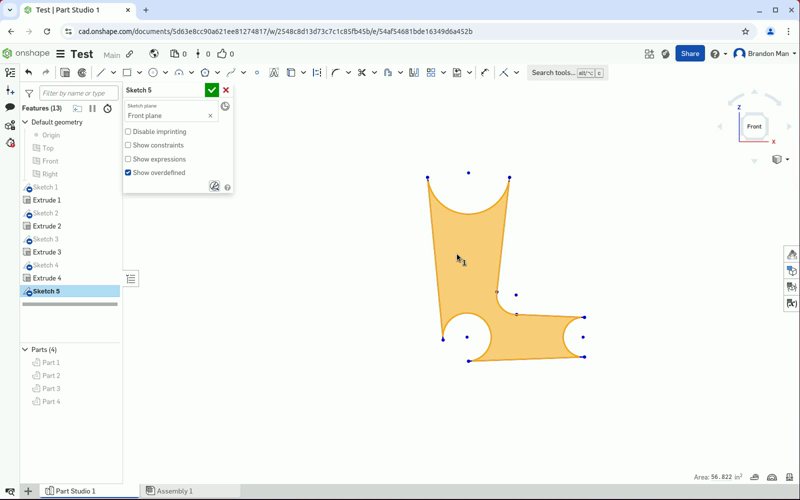
scroll(-6)
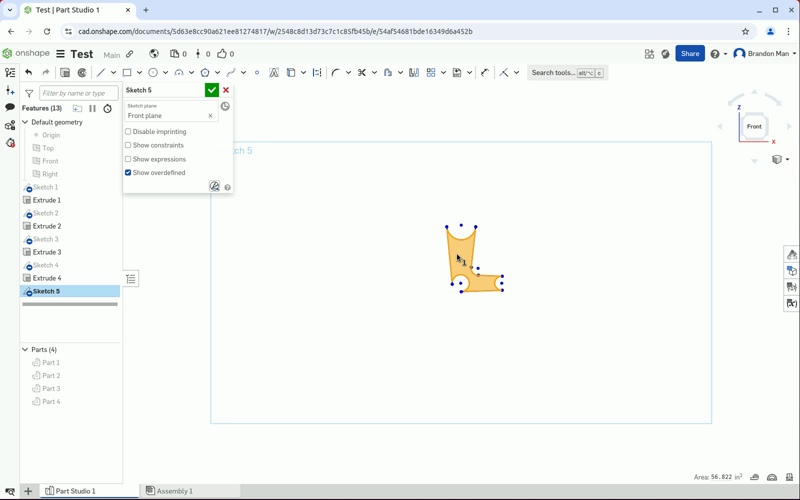
mouse_move(73, 352)
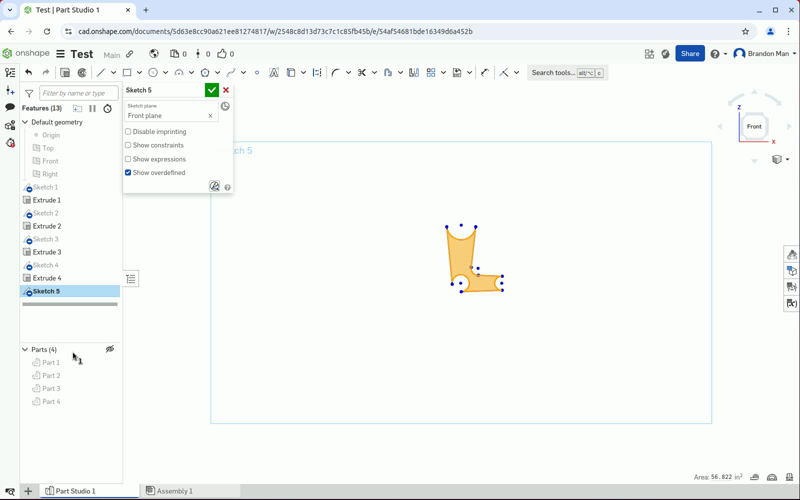
key(shift+y)
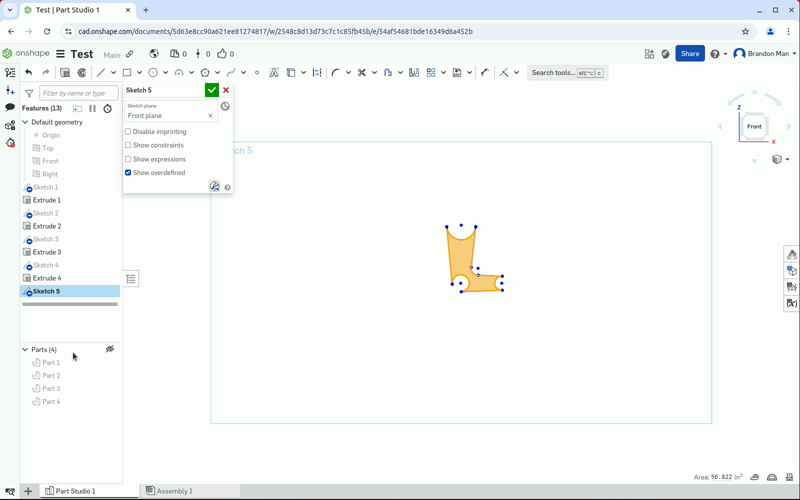
key(shift+e)
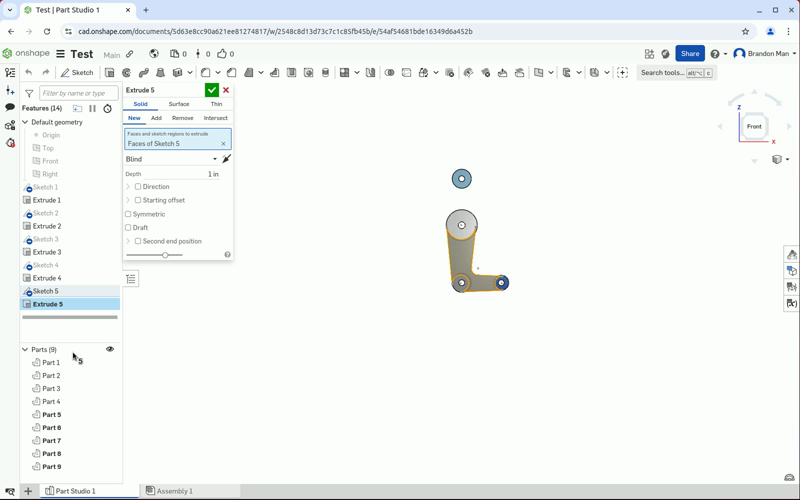
mouse_move(143, 106)
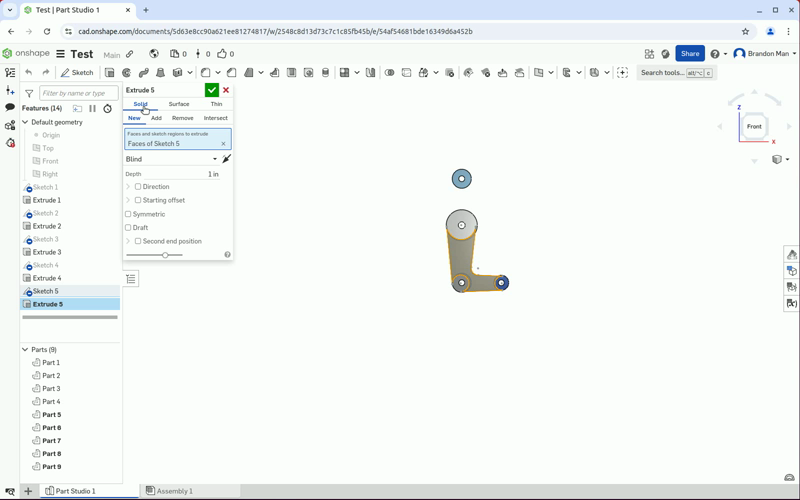
click(143, 106)
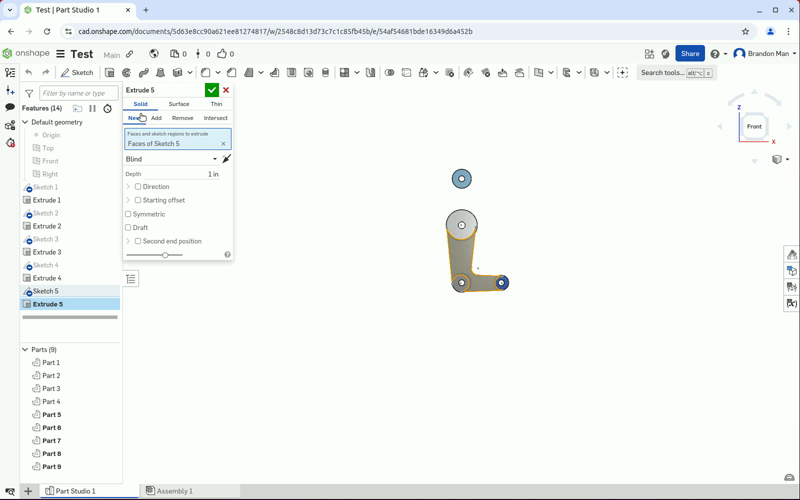
mouse_move(137, 120)
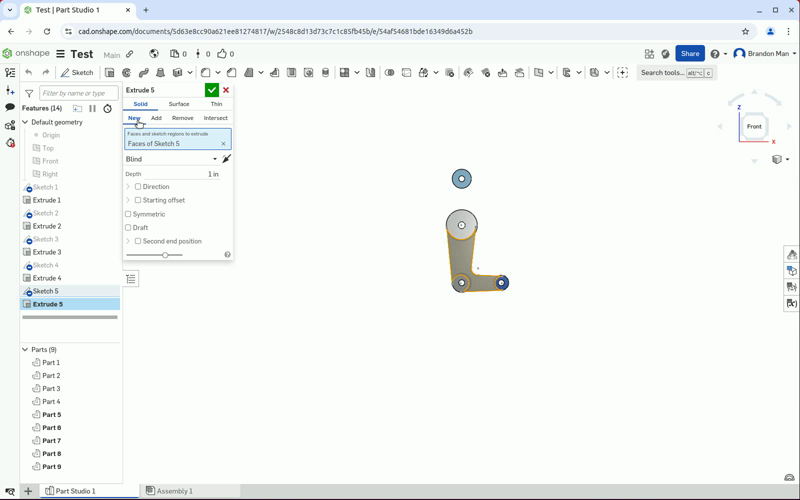
click(137, 120)
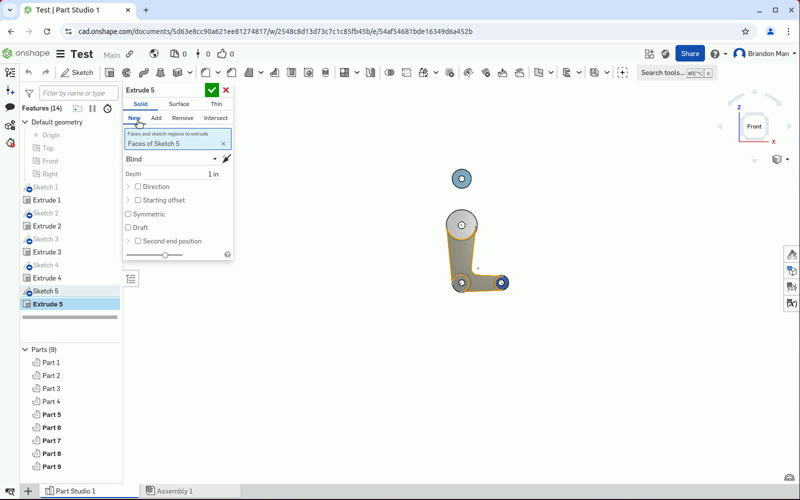
key(tab, 4)
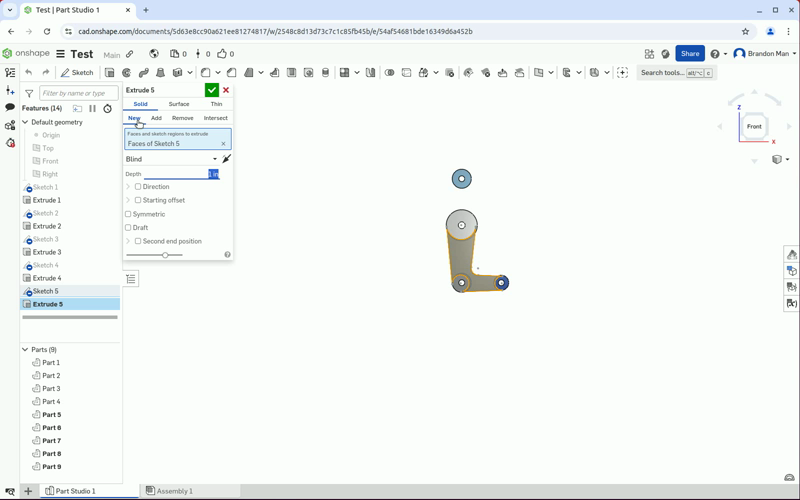
text(-0.481)
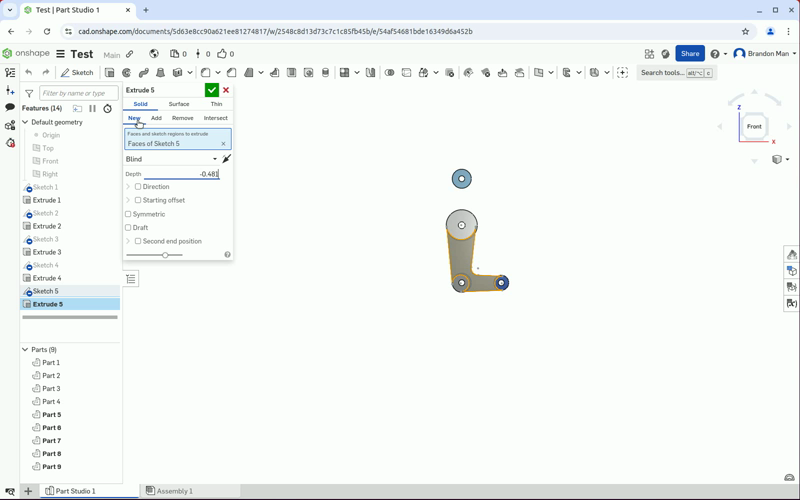
key(enter)
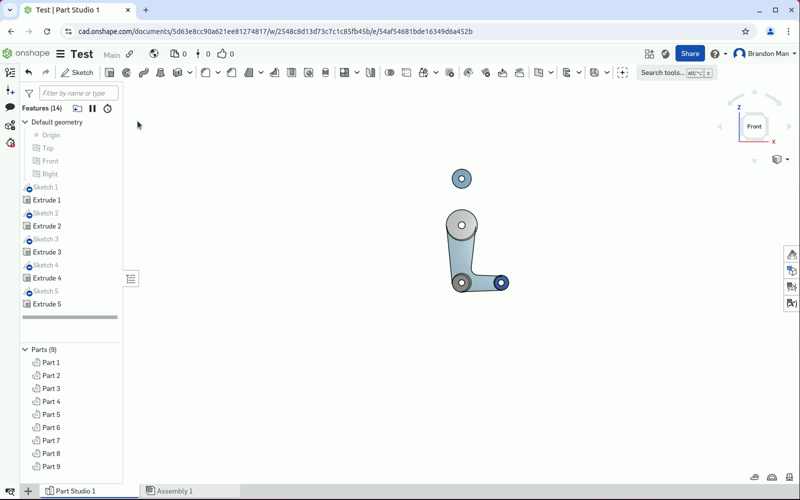
key(shift+h)
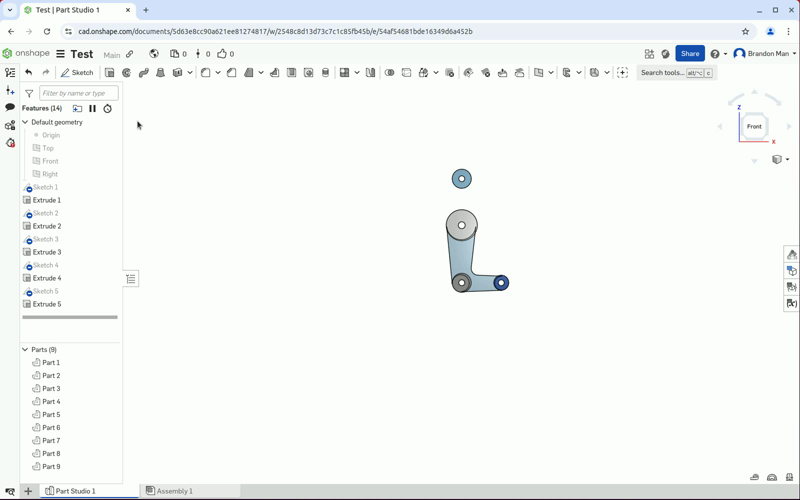
key(shift+h)
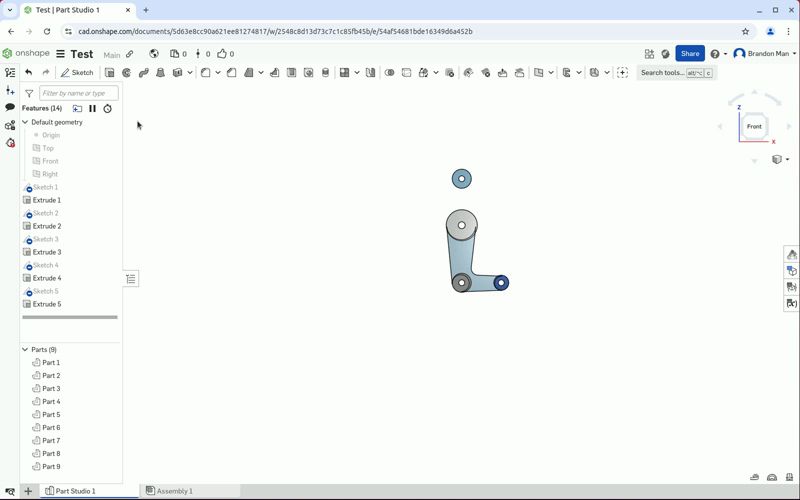
mouse_move(73, 189)
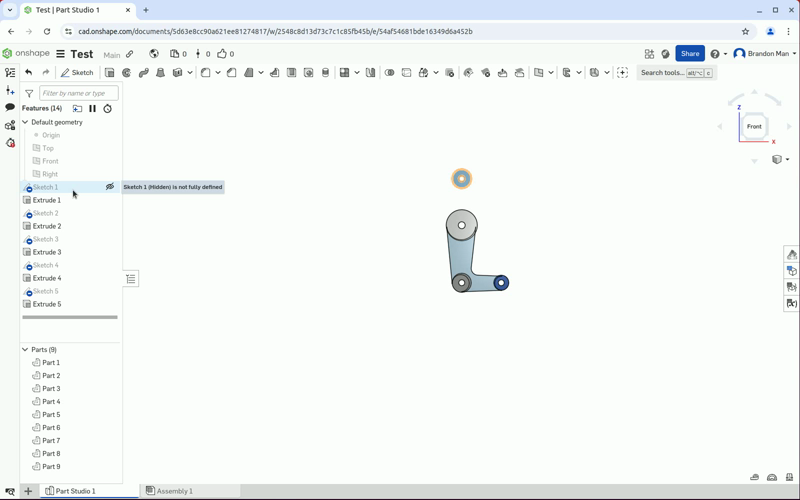
click(73, 189)
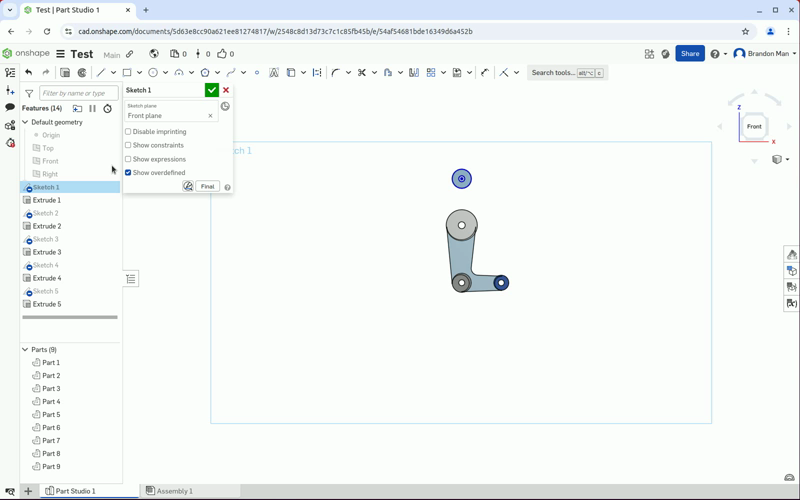
mouse_move(229, 92)
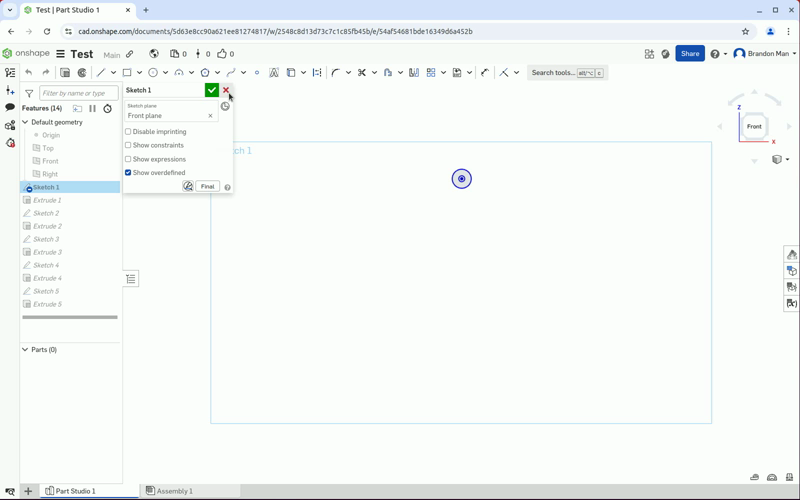
click(229, 92)
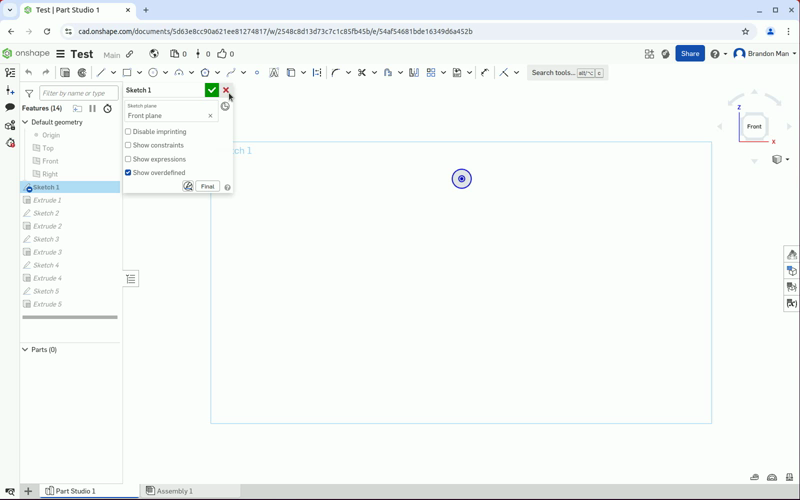
key(shift+s)
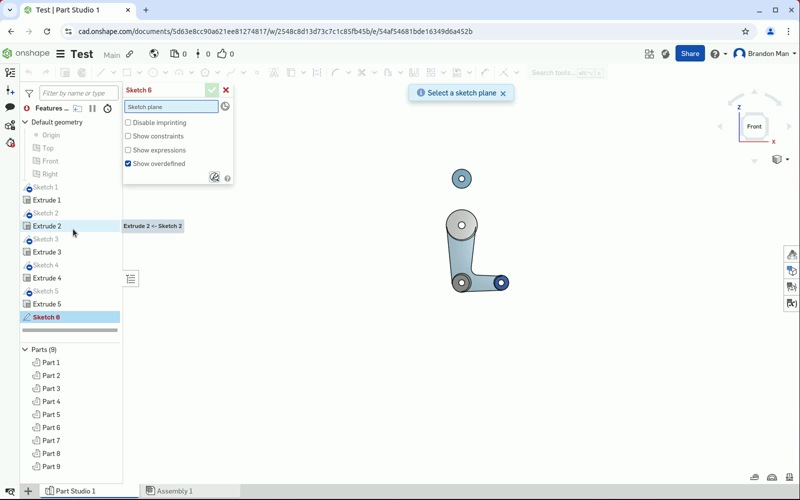
scroll(3)
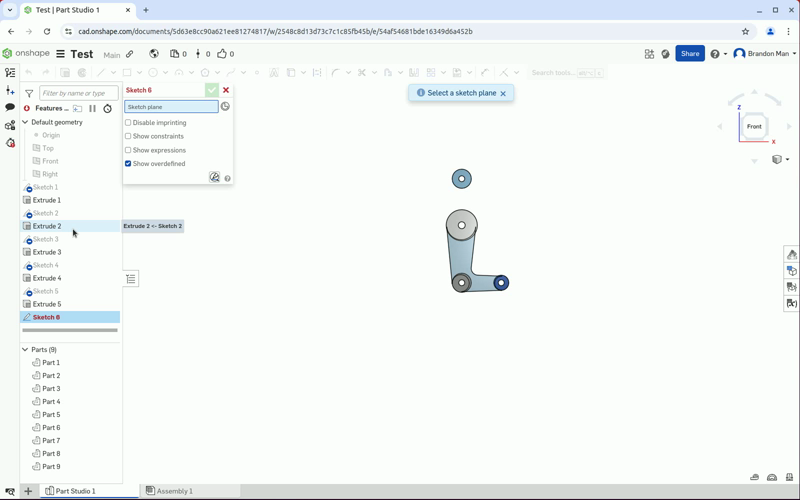
mouse_move(73, 163)
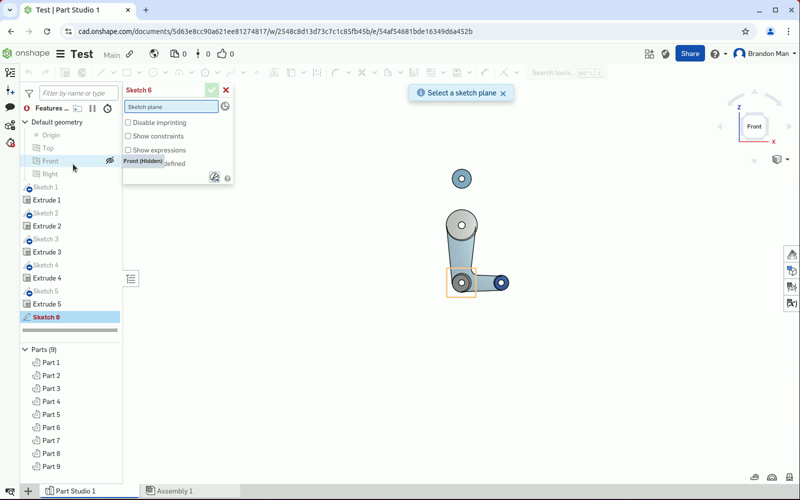
click(73, 163)
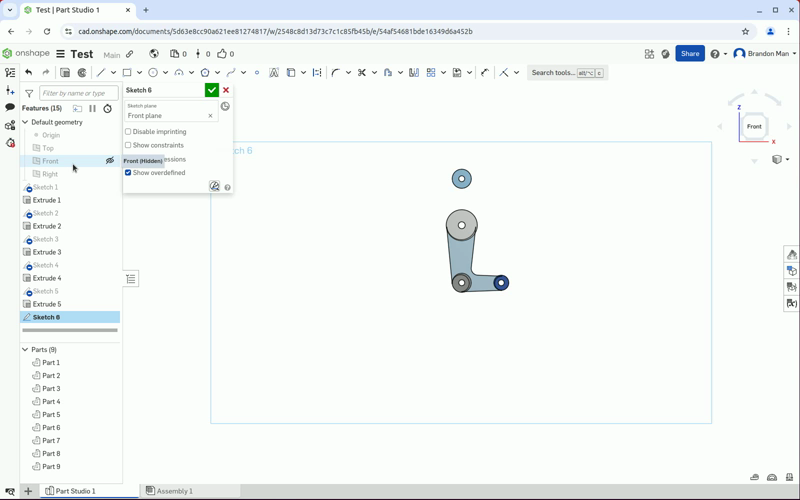
mouse_move(73, 352)
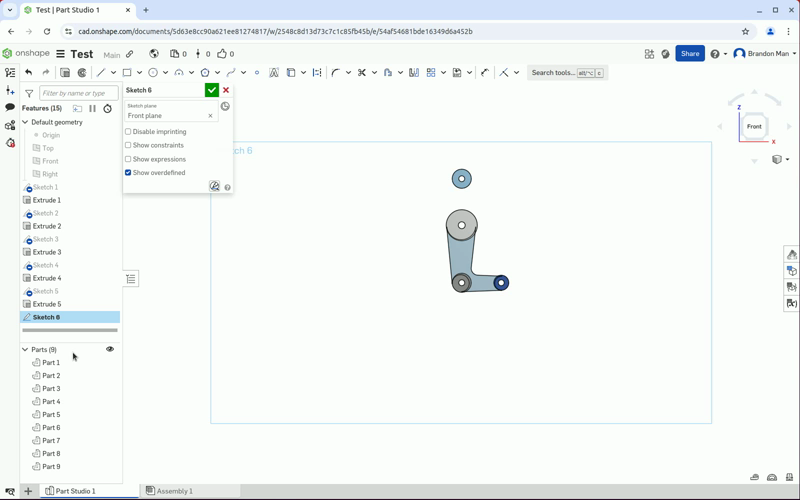
key(y)
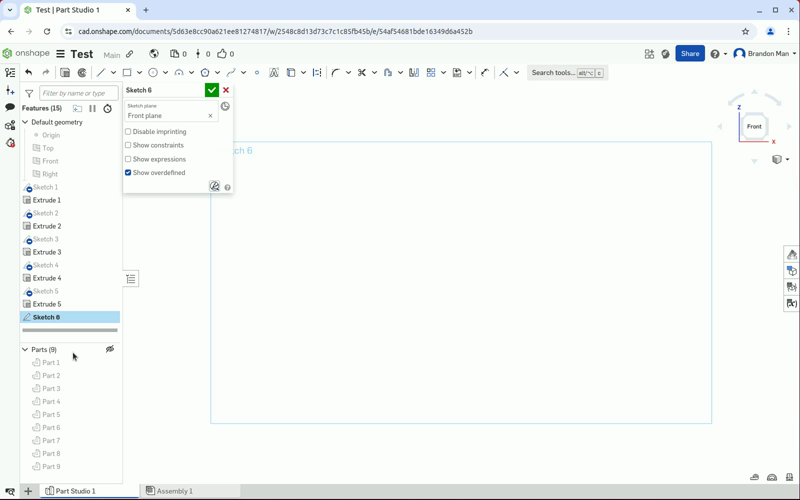
key(a)
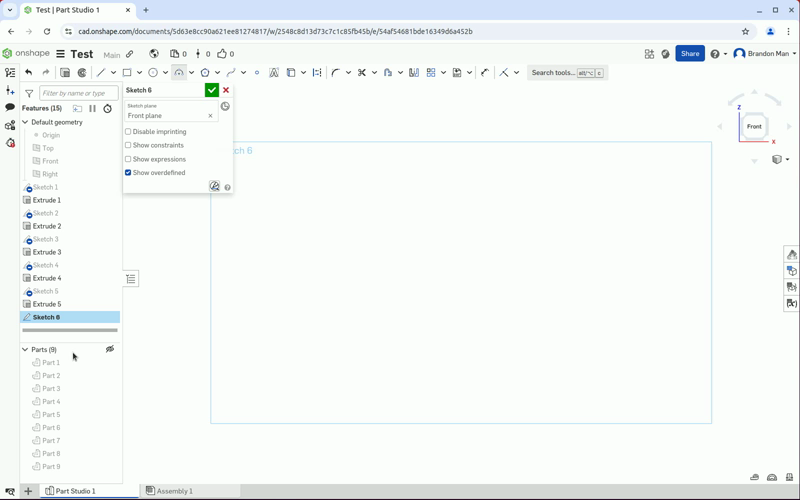
key_down(shift)
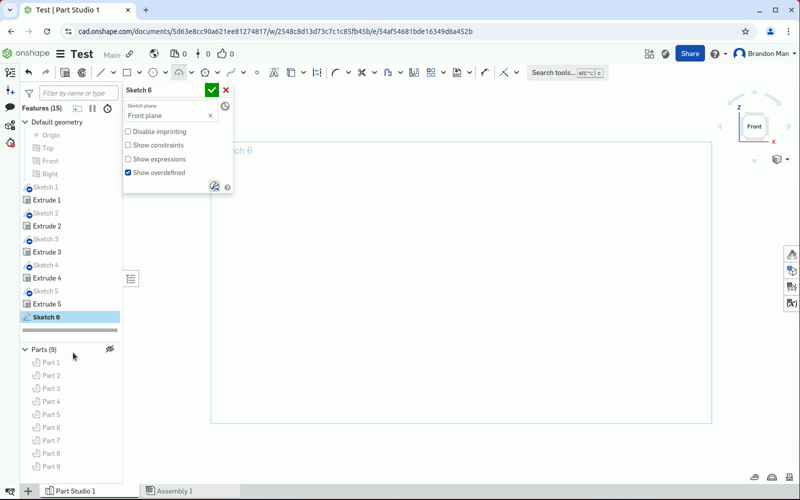
mouse_move(446, 223)
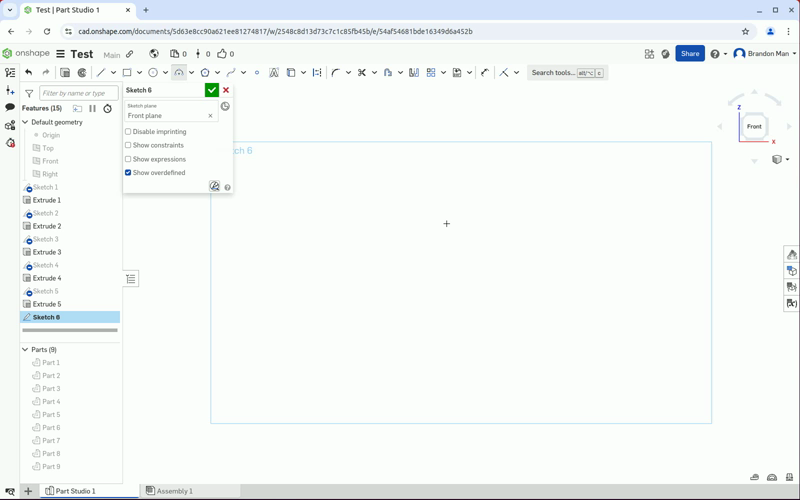
click(446, 223)
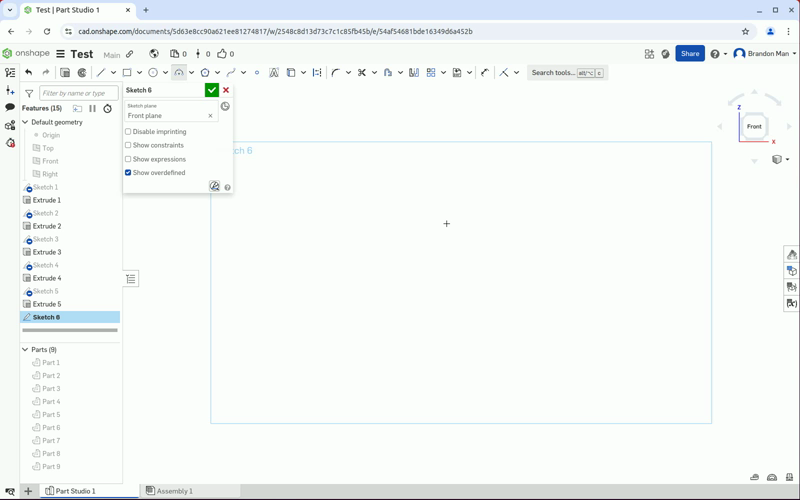
key_up(shift)
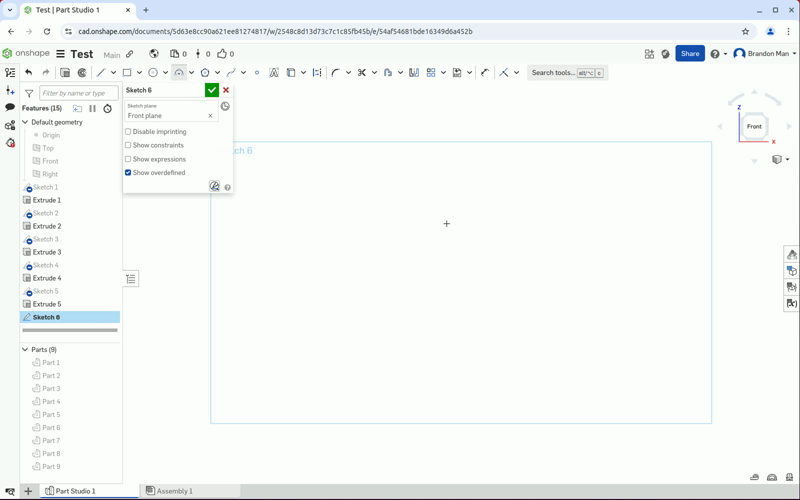
key_down(shift)
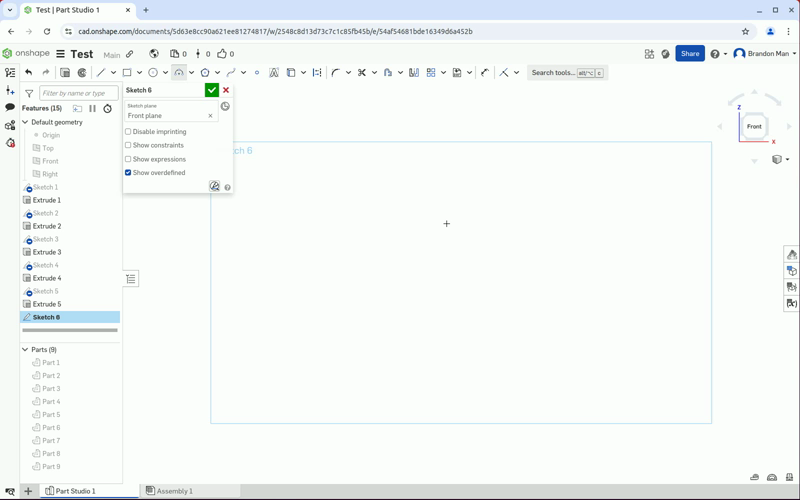
mouse_move(476, 223)
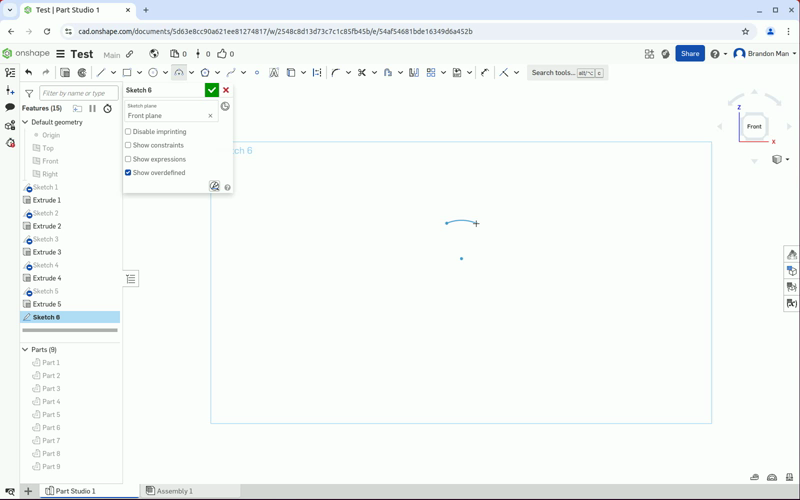
click(476, 223)
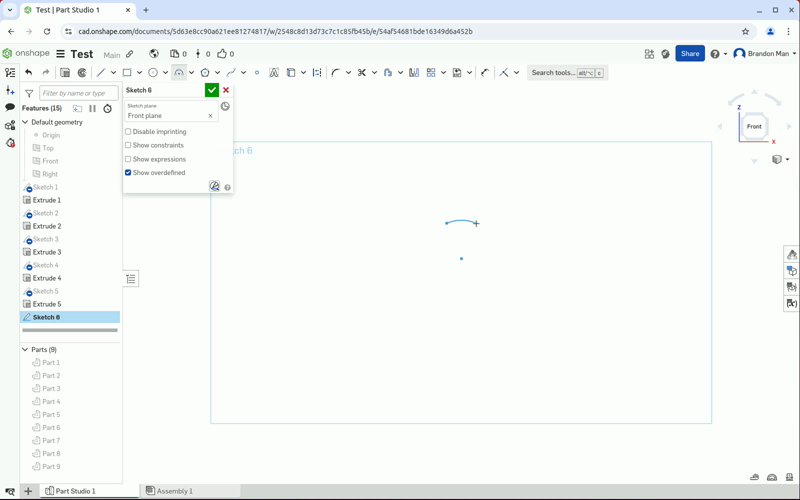
mouse_move(461, 210)
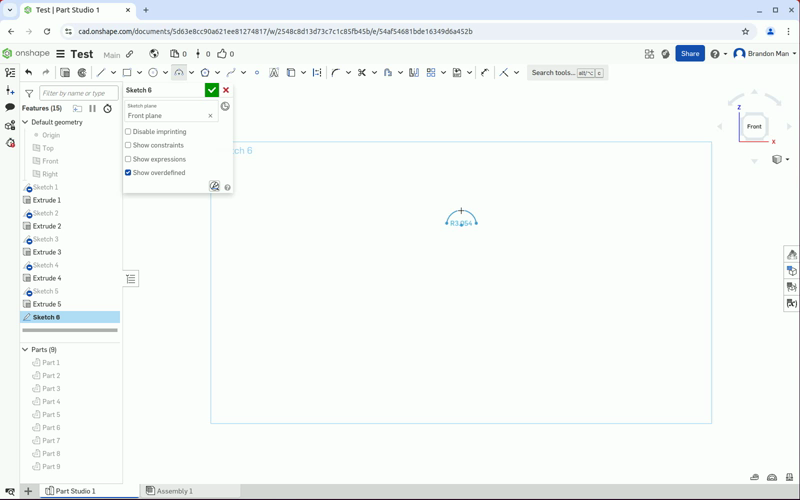
click(461, 210)
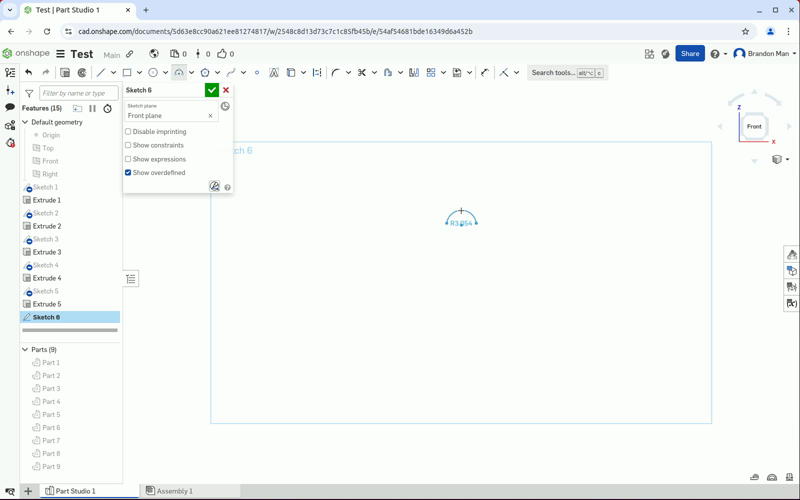
key_up(shift)
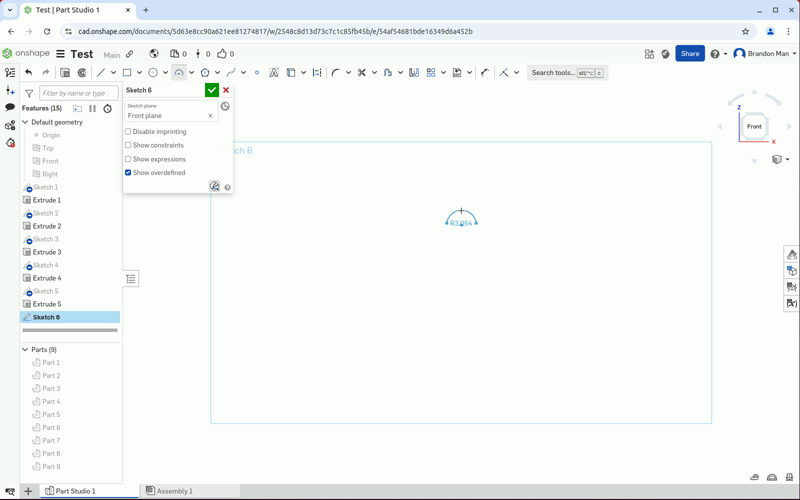
key(esc)
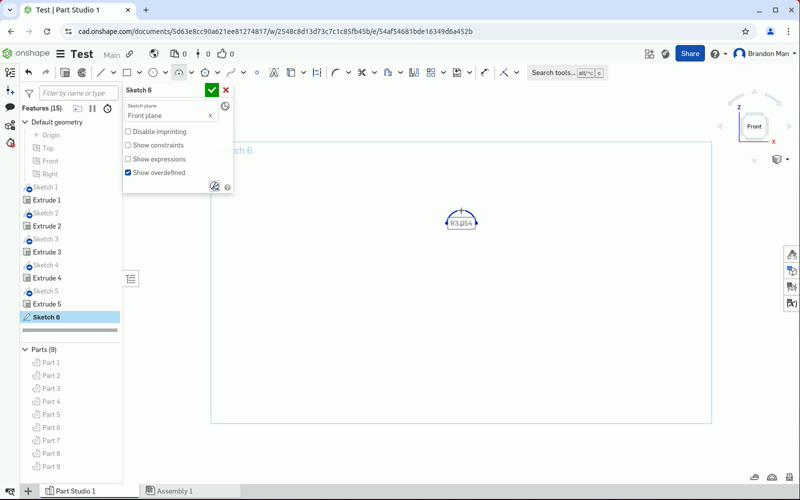
key(l)
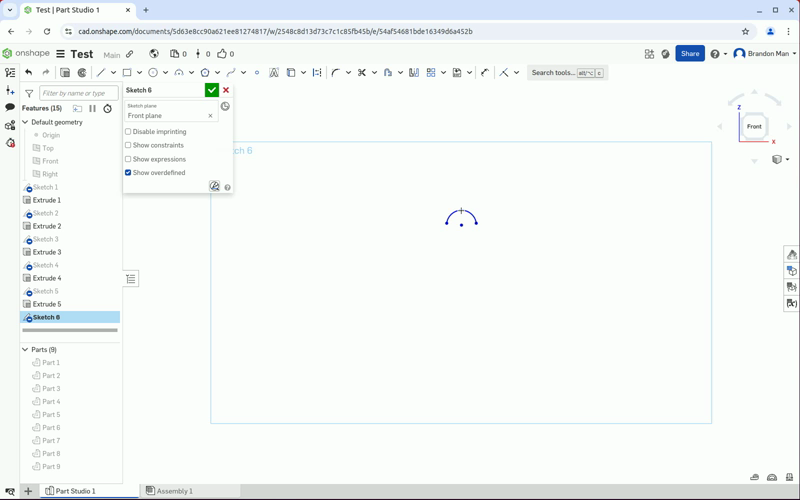
mouse_move(476, 223)
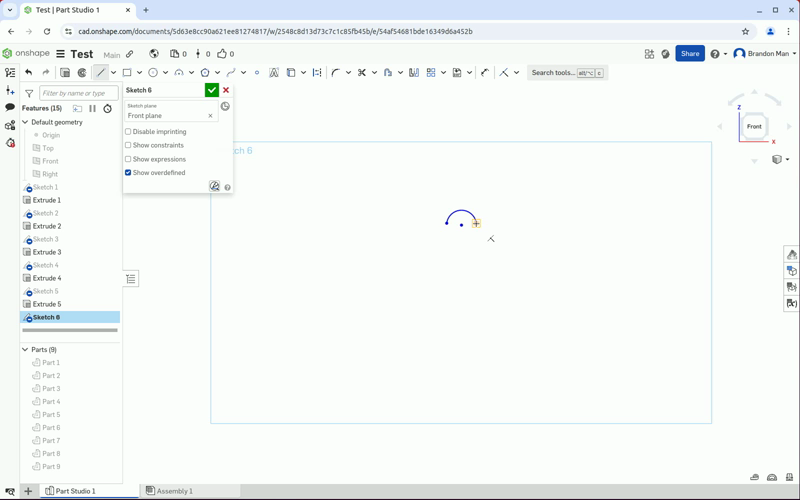
click(476, 223)
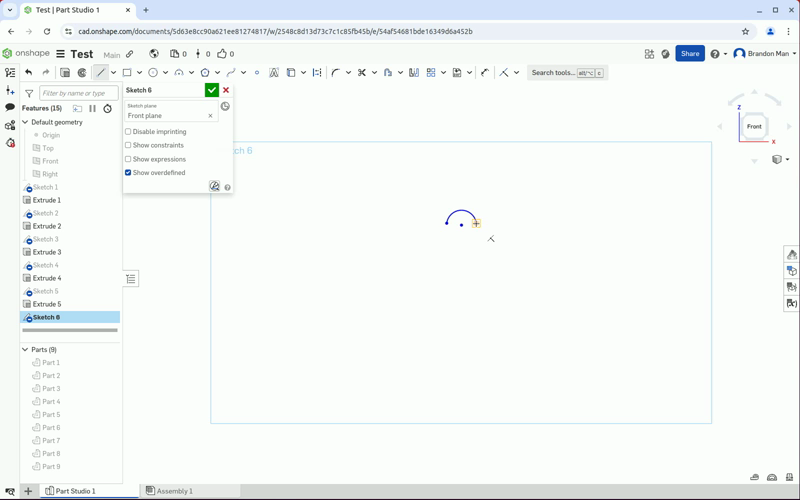
key_down(shift)
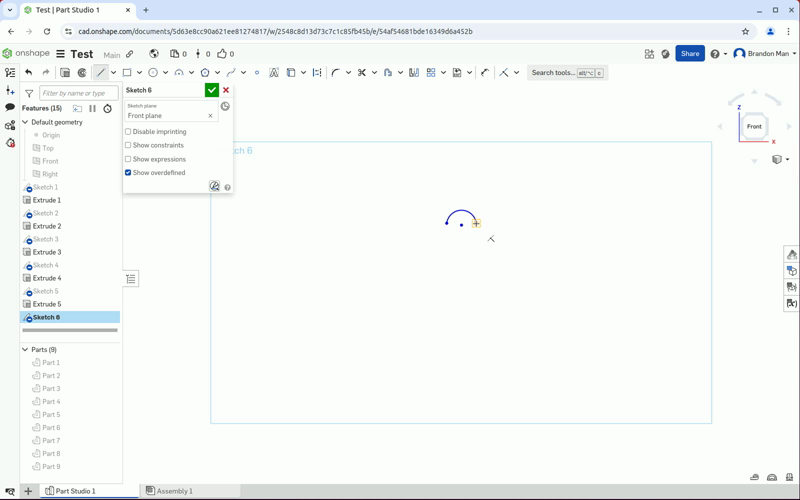
mouse_move(506, 223)
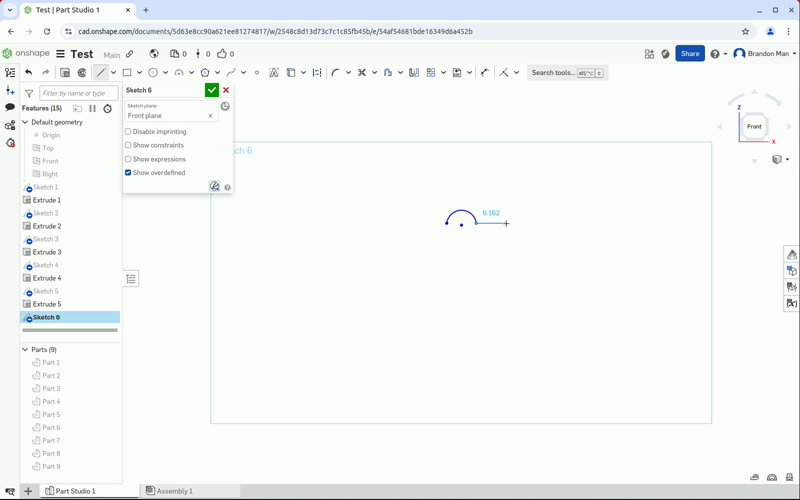
mouse_move(470, 176)
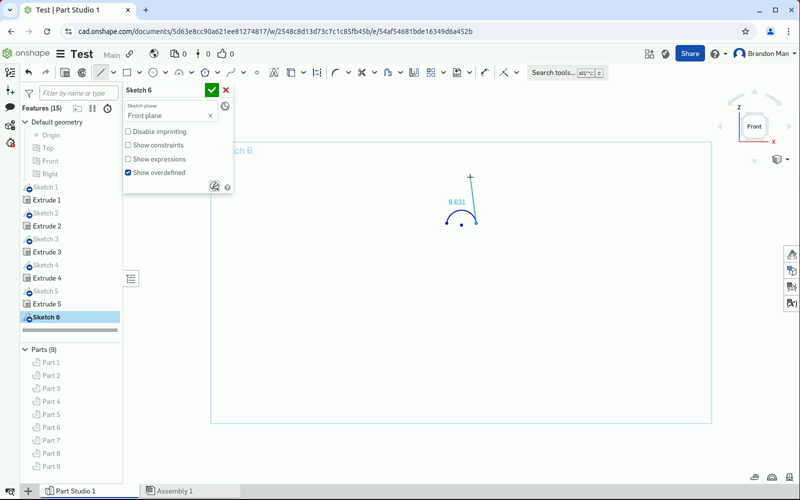
click(470, 176)
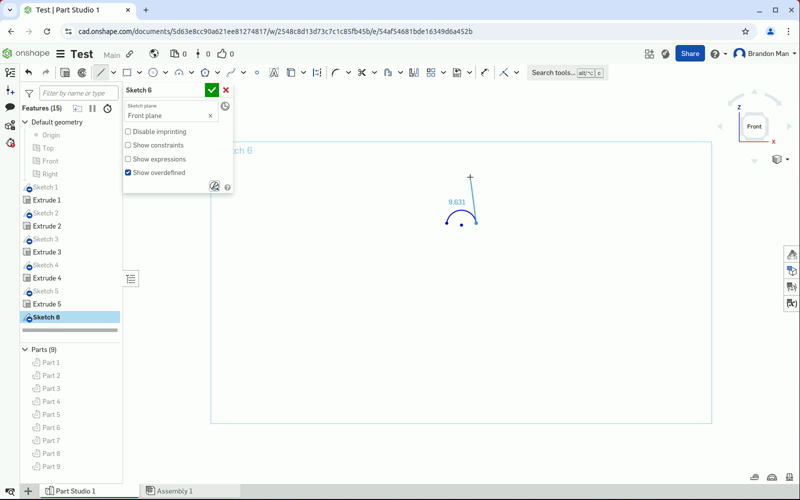
key_up(shift)
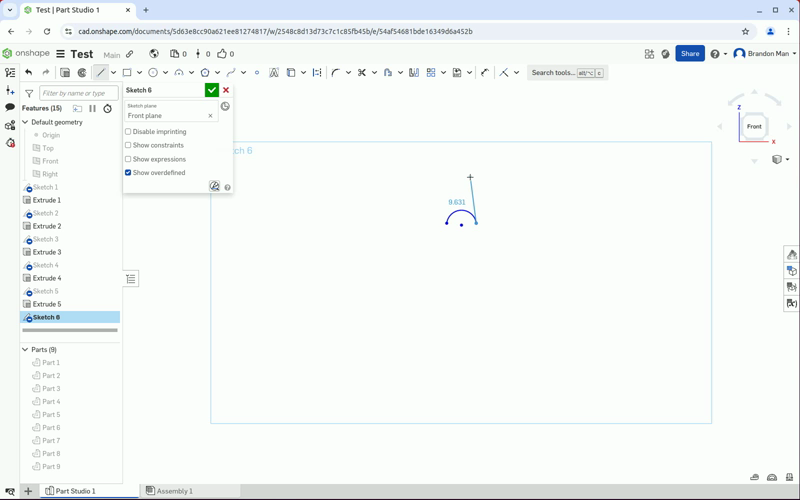
key(esc)
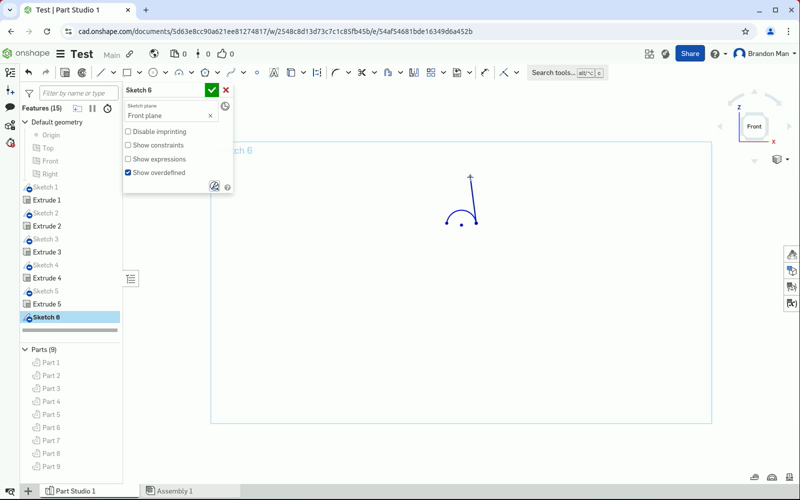
key(a)
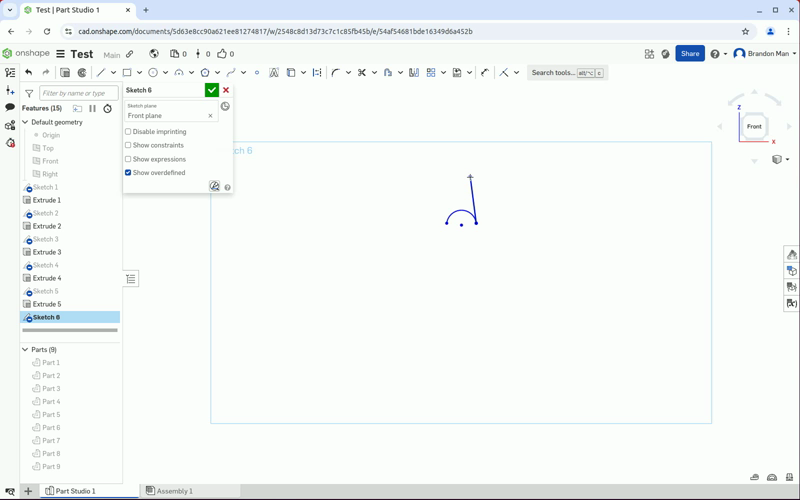
mouse_move(470, 176)
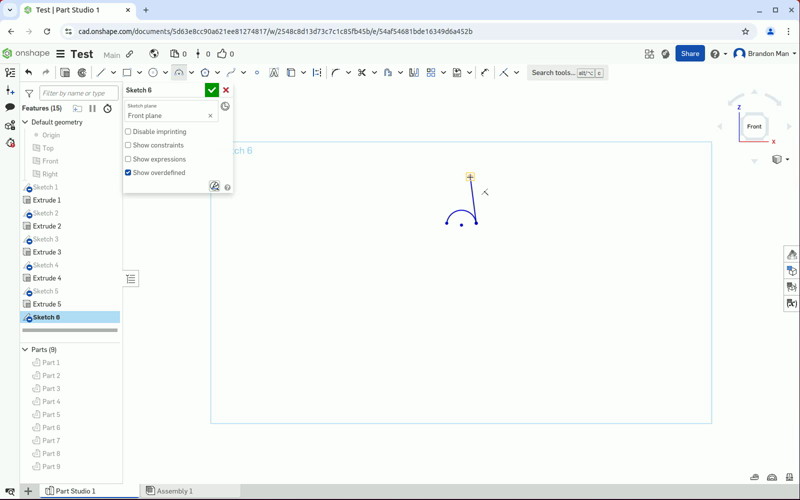
click(470, 176)
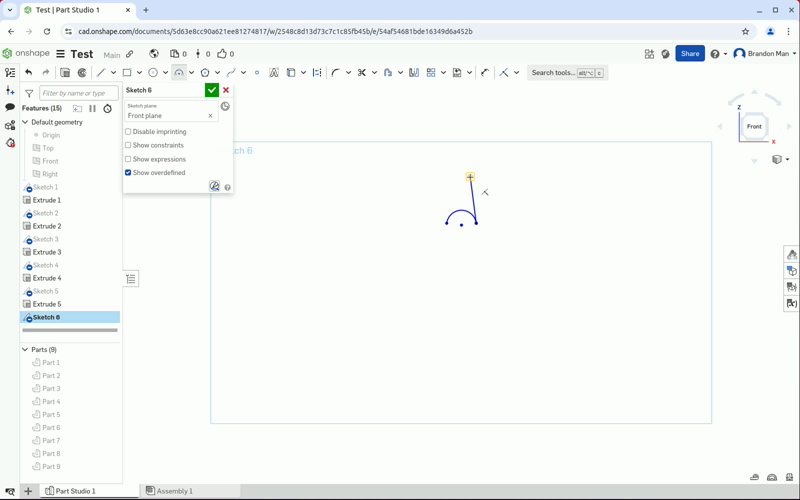
key_down(shift)
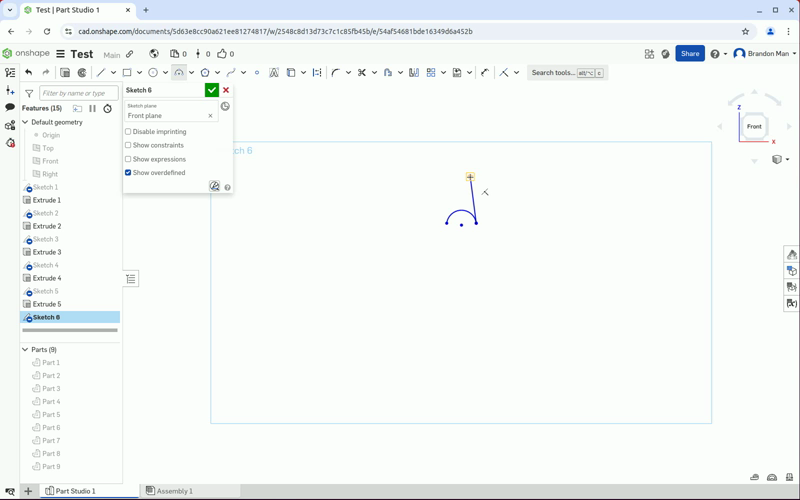
mouse_move(452, 176)
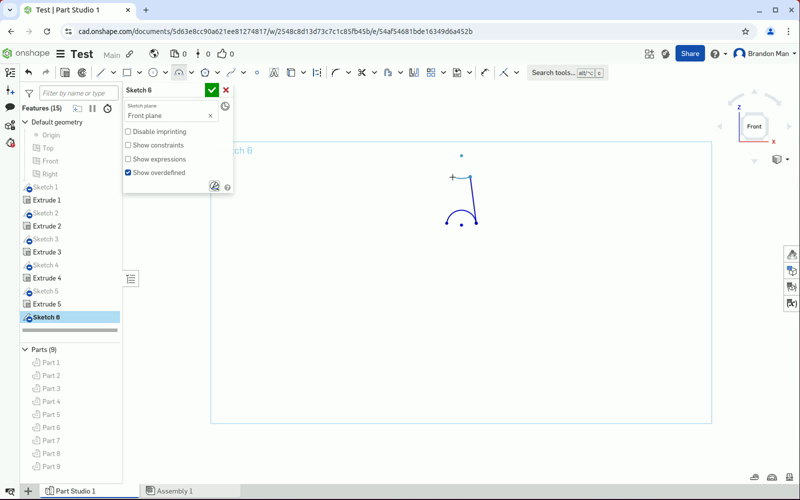
click(452, 176)
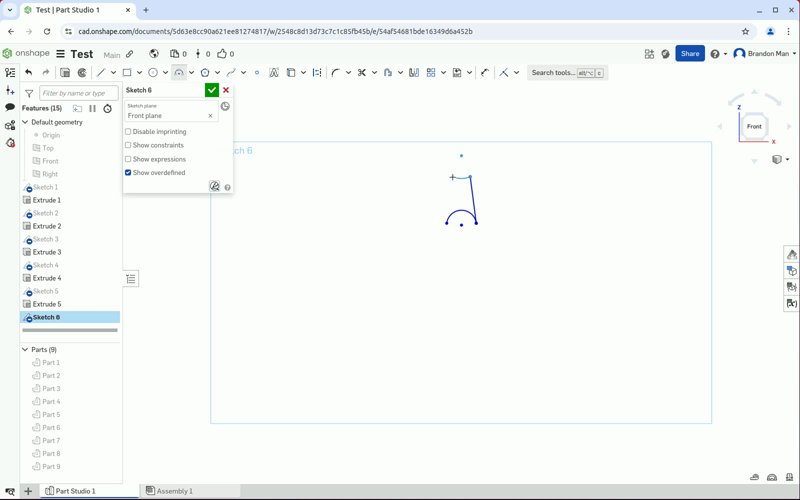
mouse_move(461, 186)
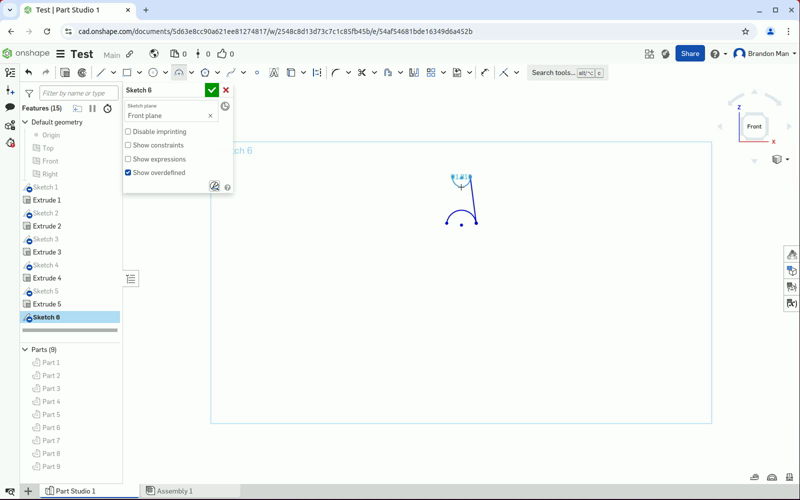
click(461, 186)
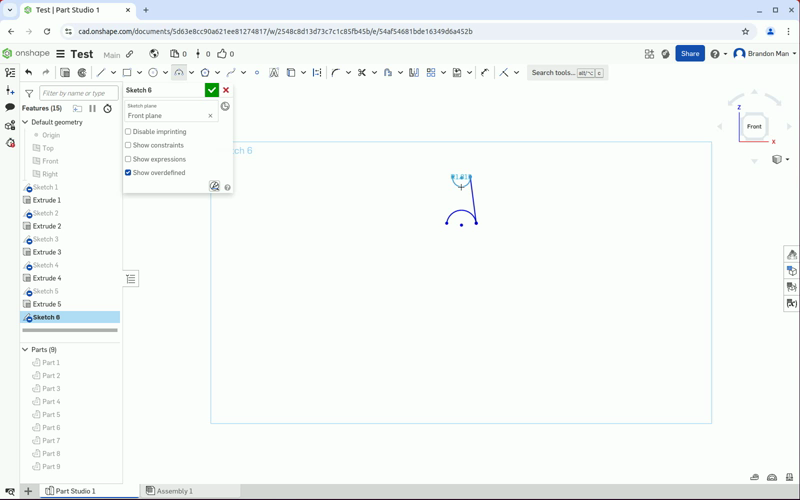
key_up(shift)
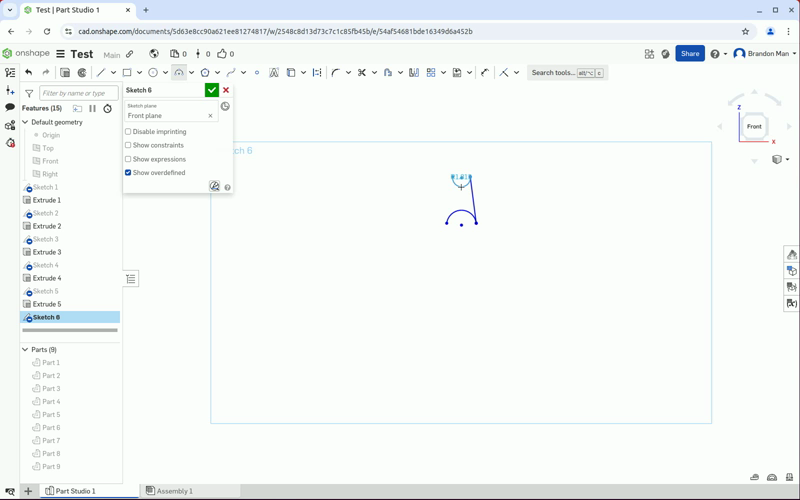
key(esc)
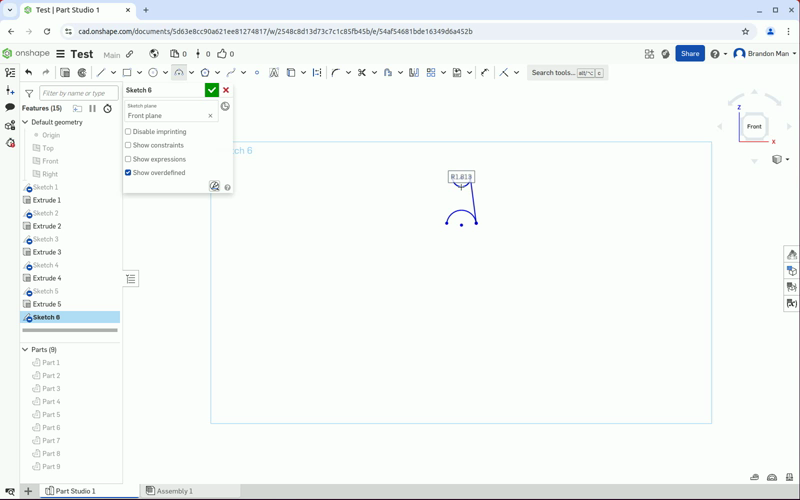
key(l)
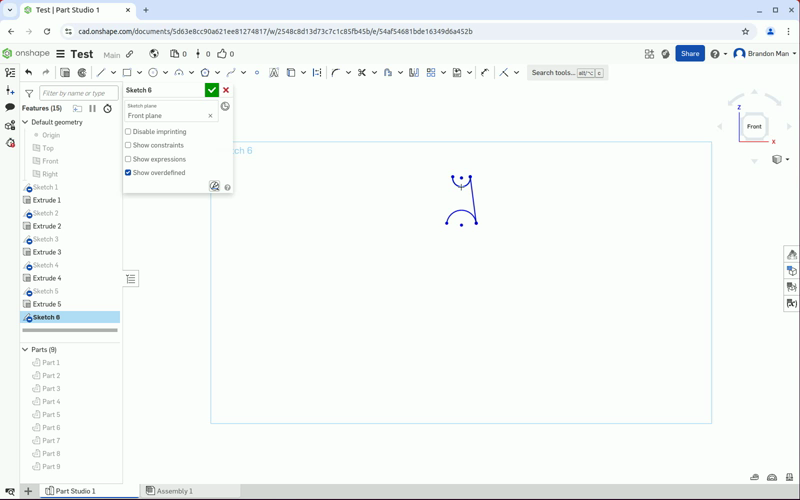
mouse_move(452, 176)
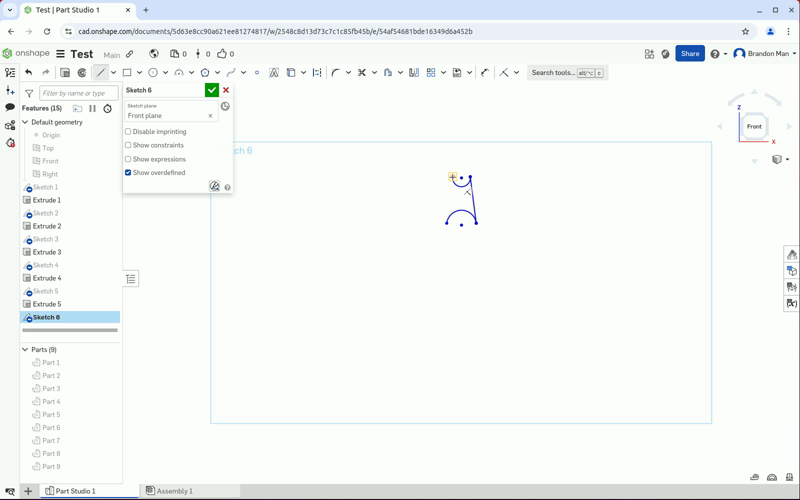
click(452, 176)
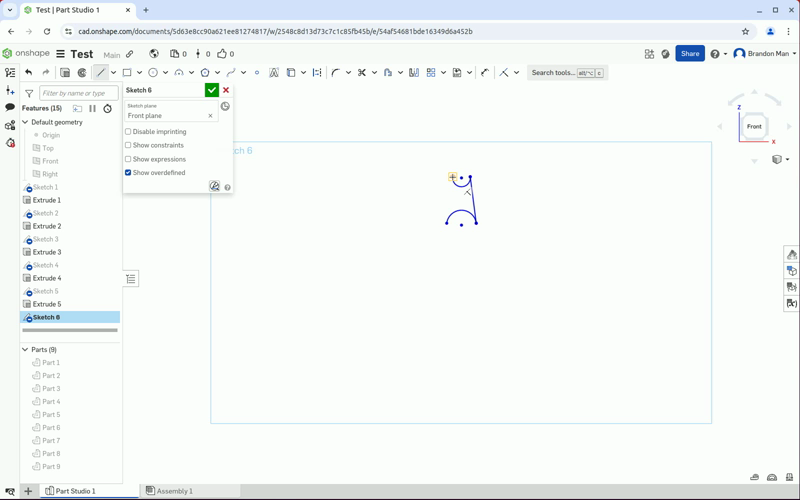
mouse_move(482, 176)
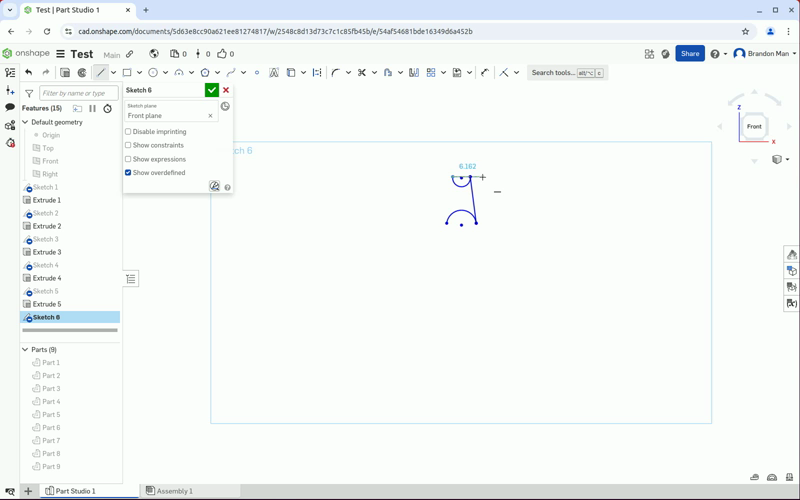
key_down(shift)
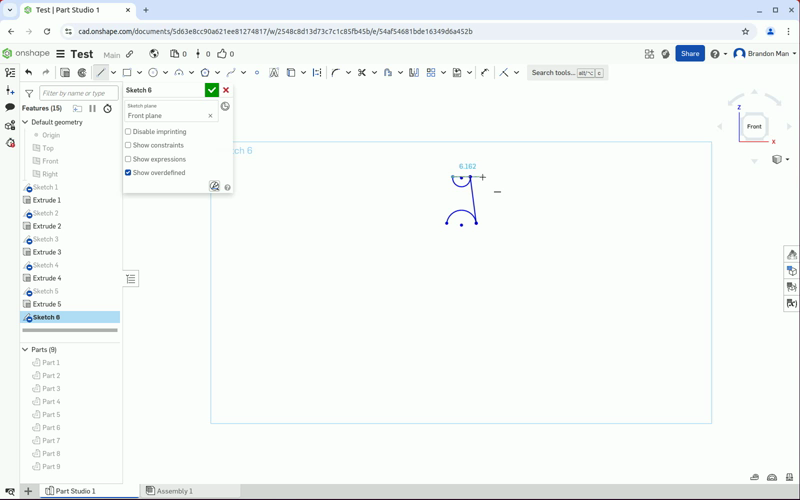
mouse_move(446, 223)
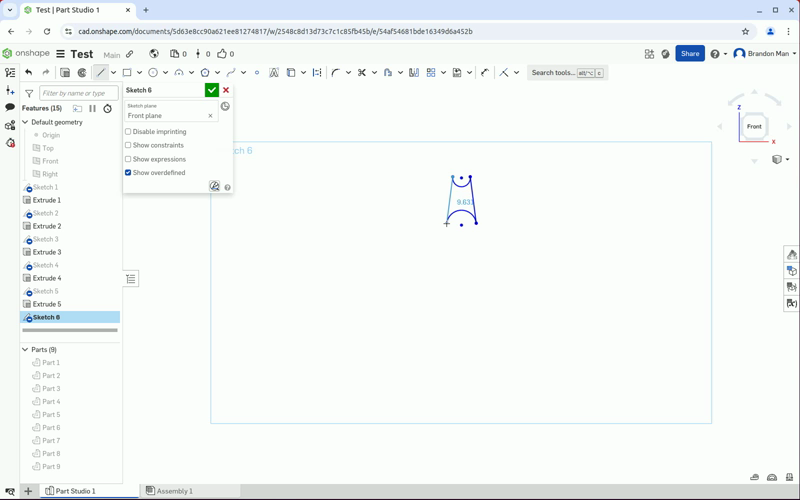
key_up(shift)
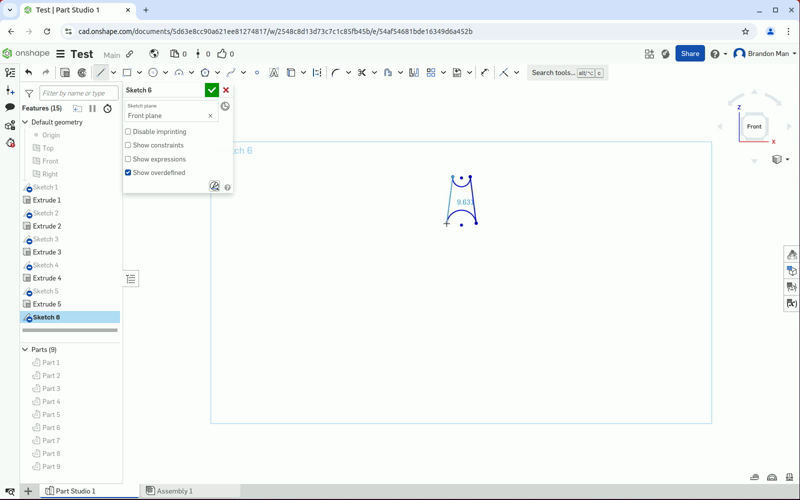
click(446, 223)
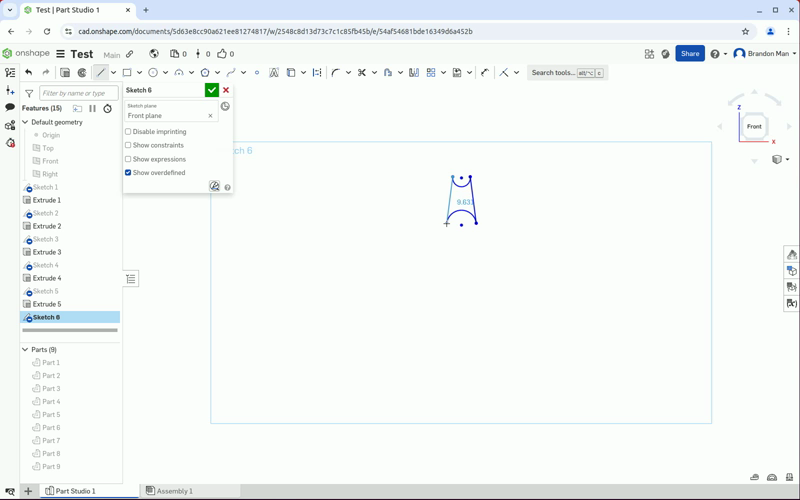
key(esc)
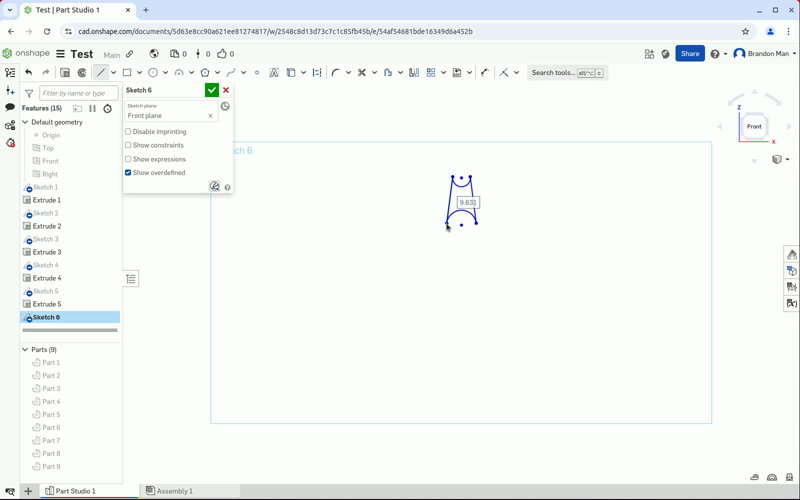
key(c)
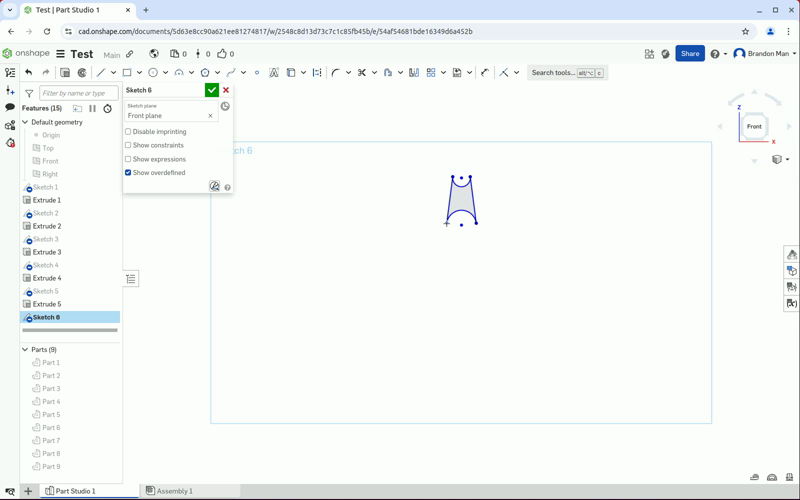
key_down(shift)
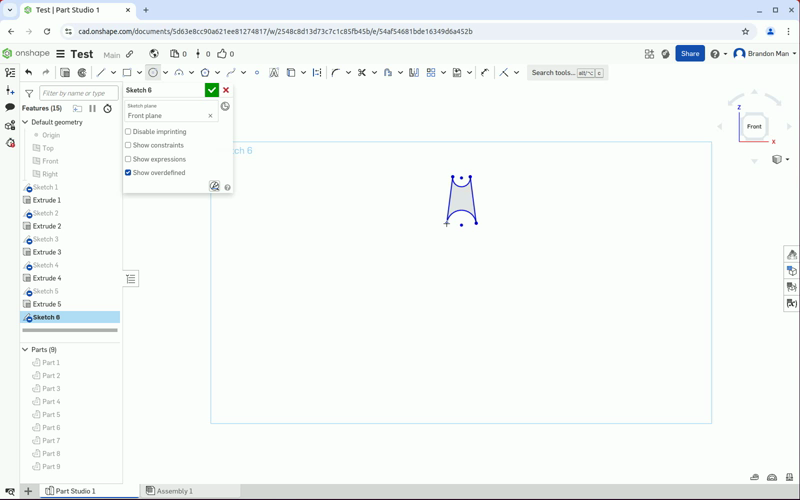
mouse_move(458, 191)
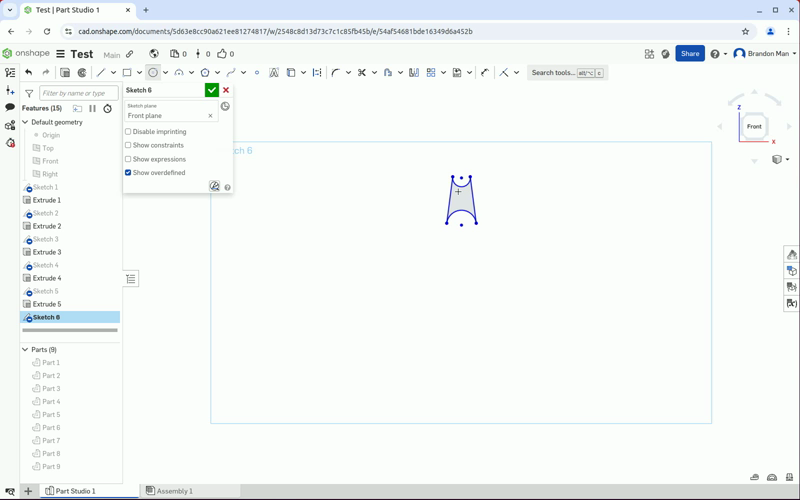
click(458, 191)
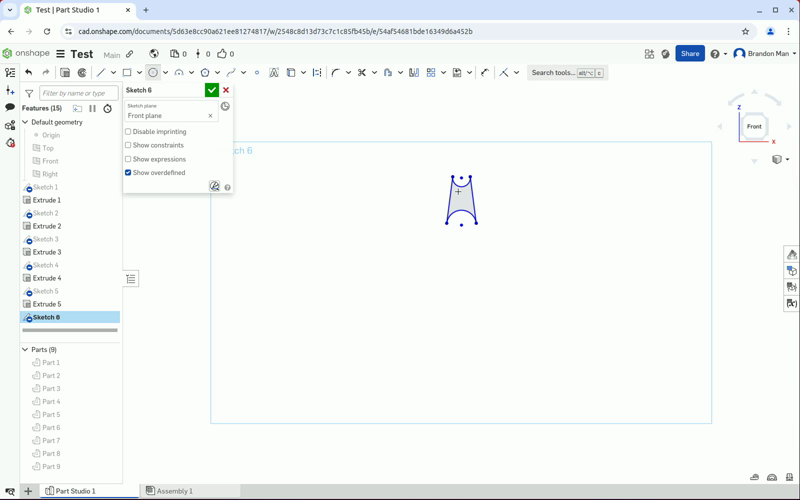
key_up(shift)
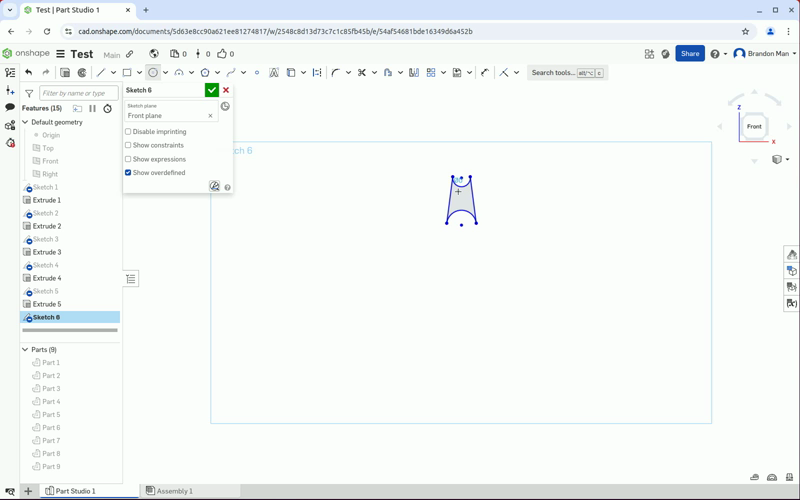
mouse_move(461, 191)
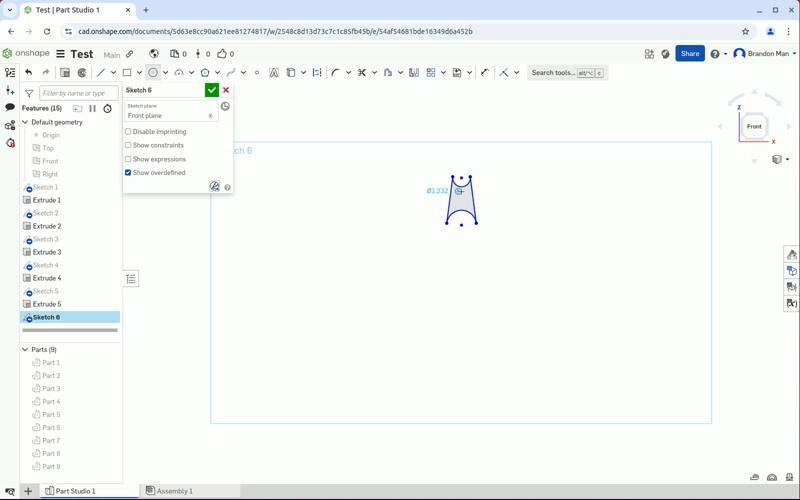
scroll(6)
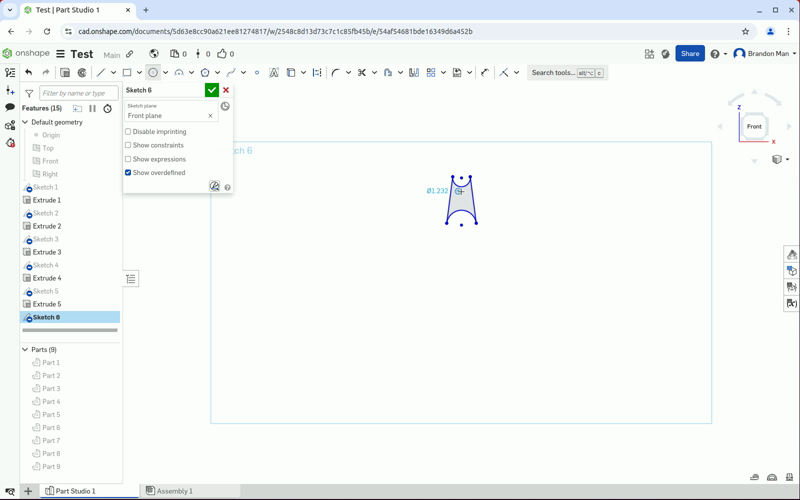
scroll(6)
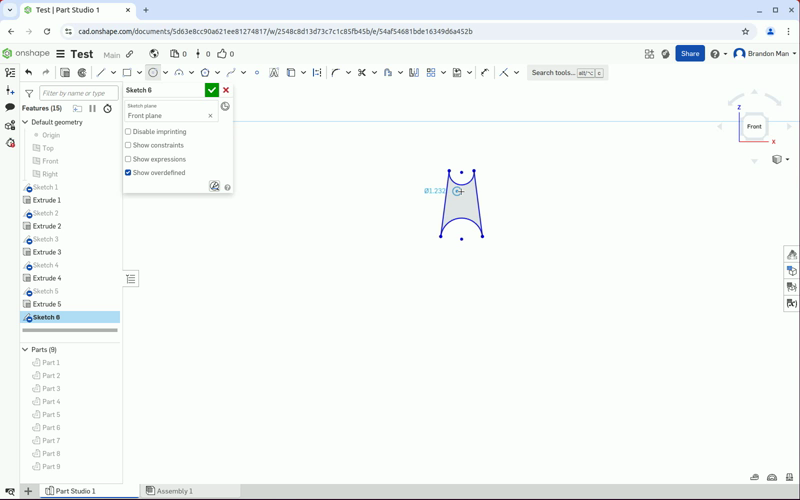
scroll(6)
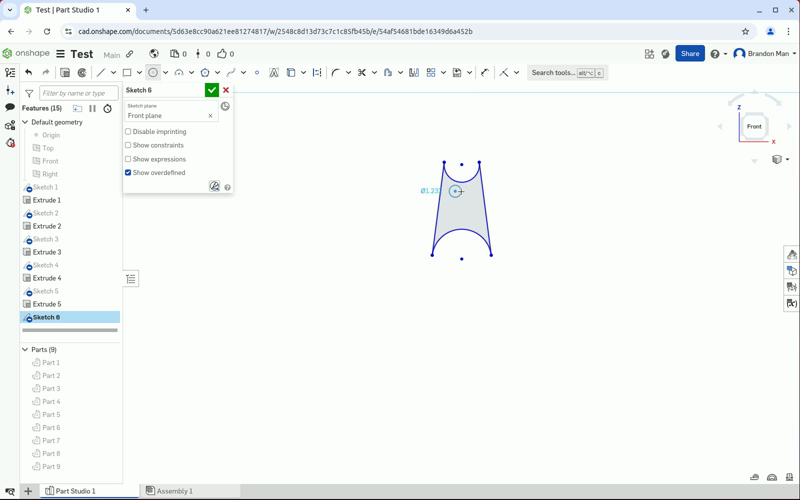
scroll(6)
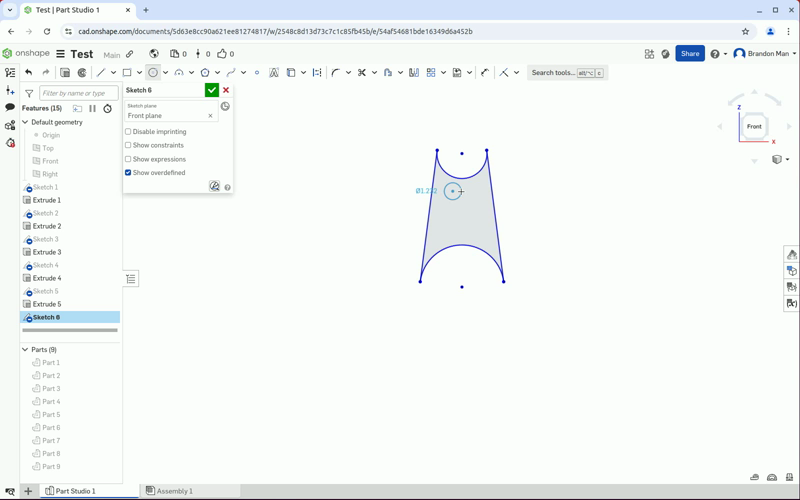
scroll(6)
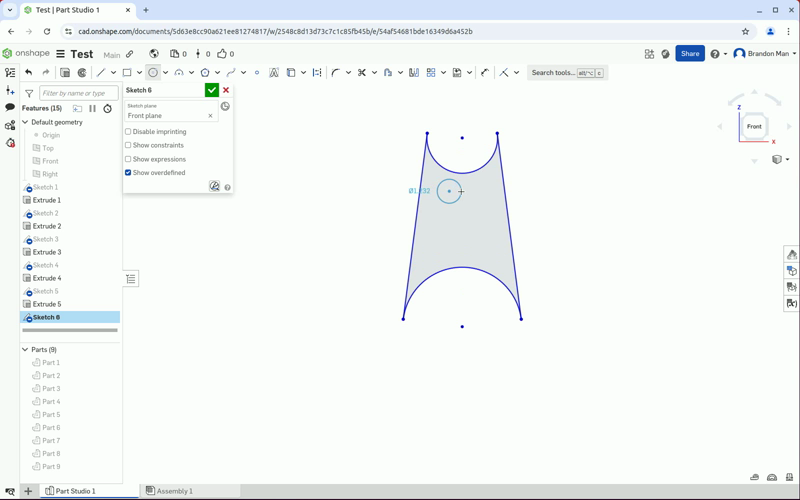
scroll(6)
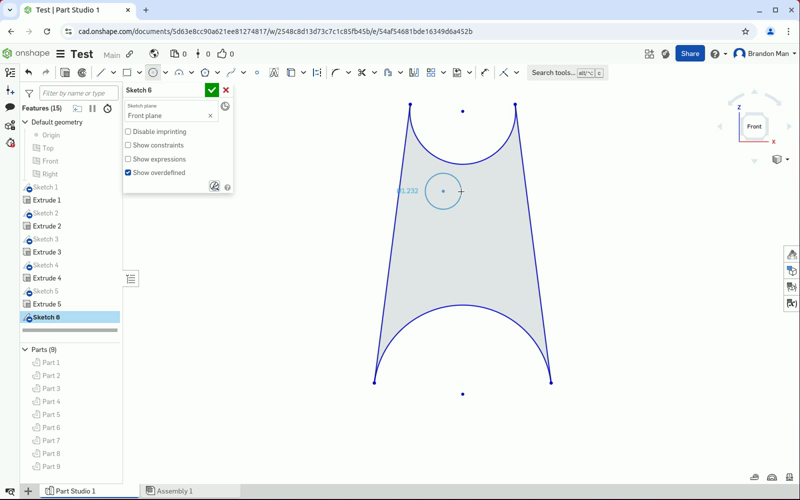
scroll(6)
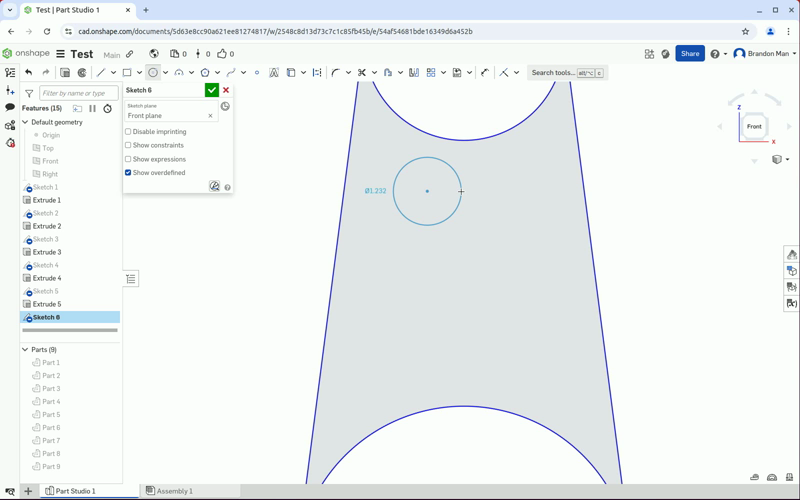
click(461, 191)
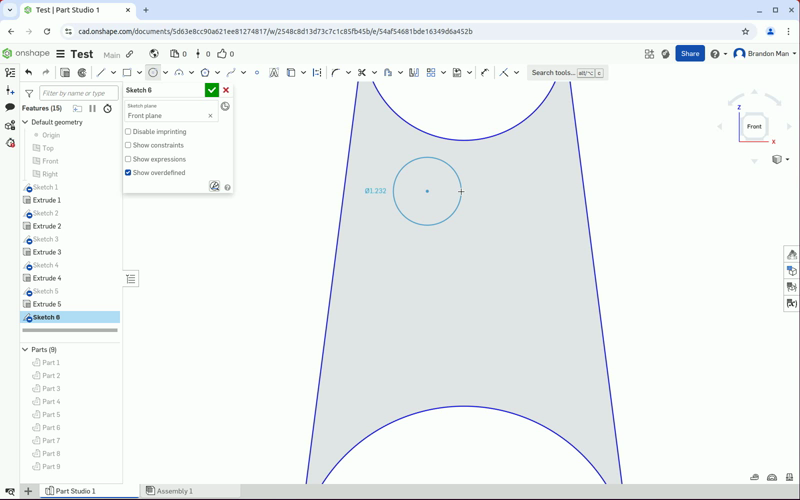
scroll(-6)
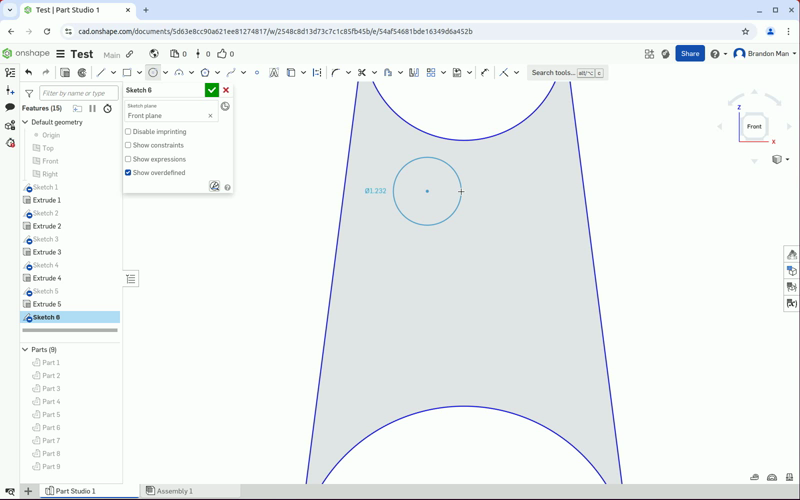
scroll(-6)
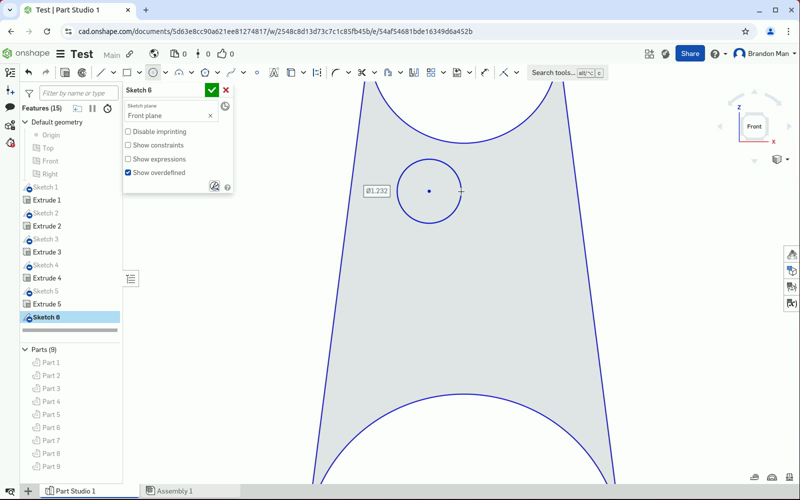
scroll(-6)
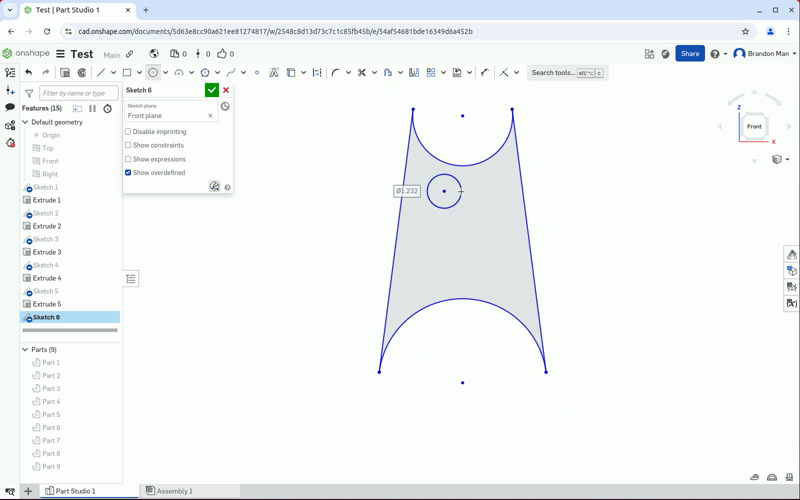
scroll(-6)
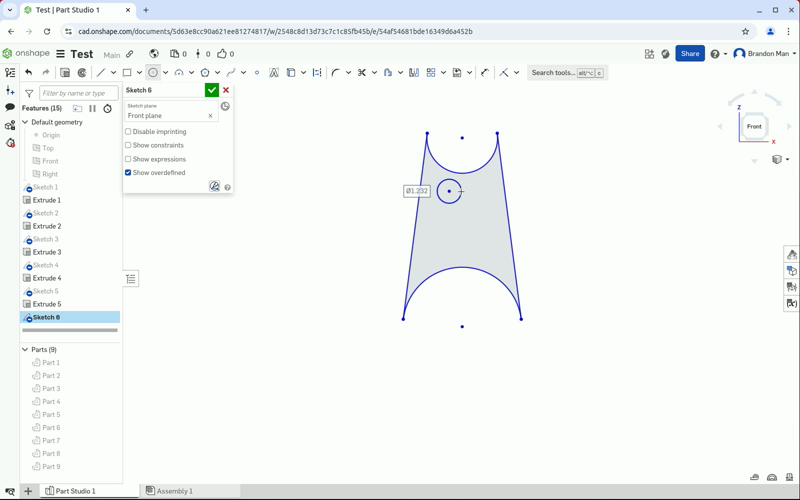
scroll(-6)
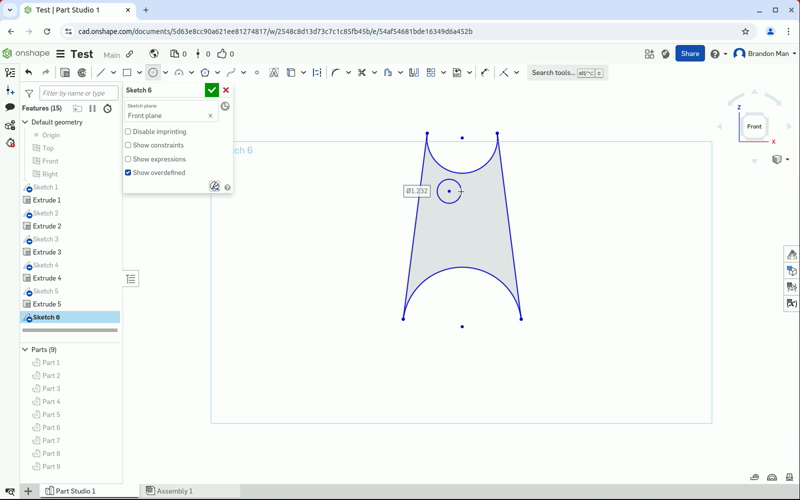
scroll(-6)
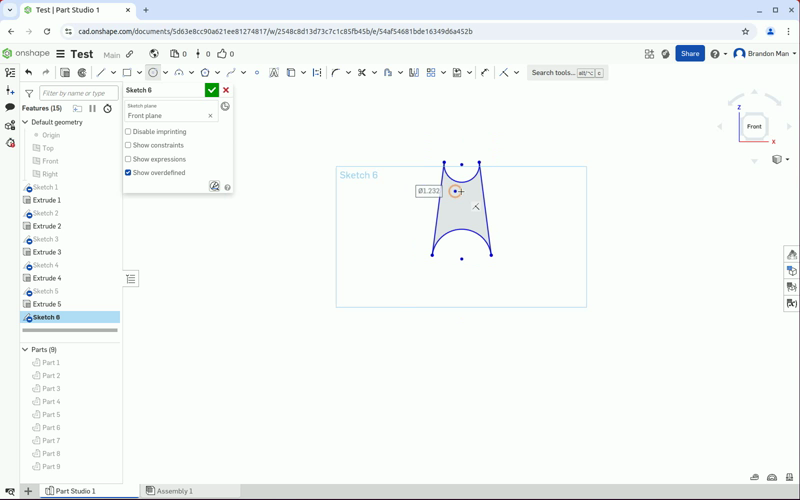
scroll(-6)
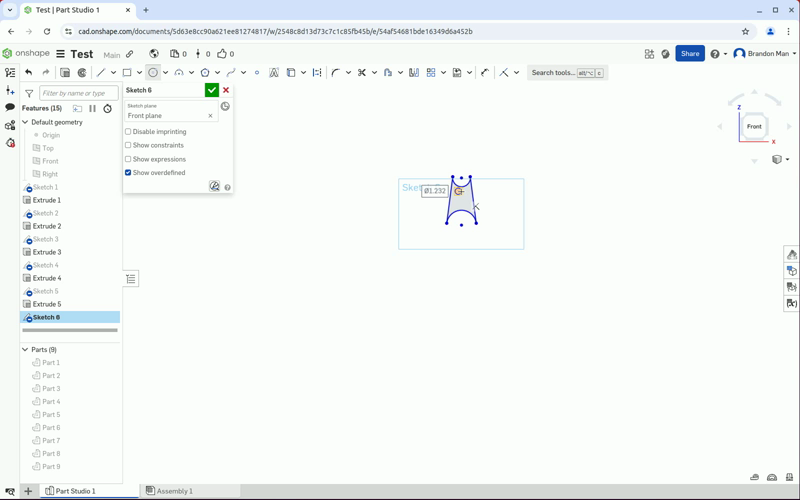
key(esc)
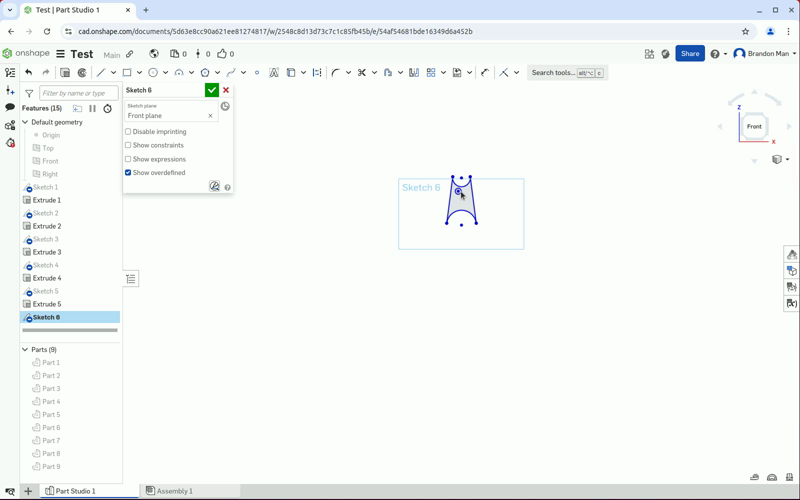
mouse_move(470, 199)
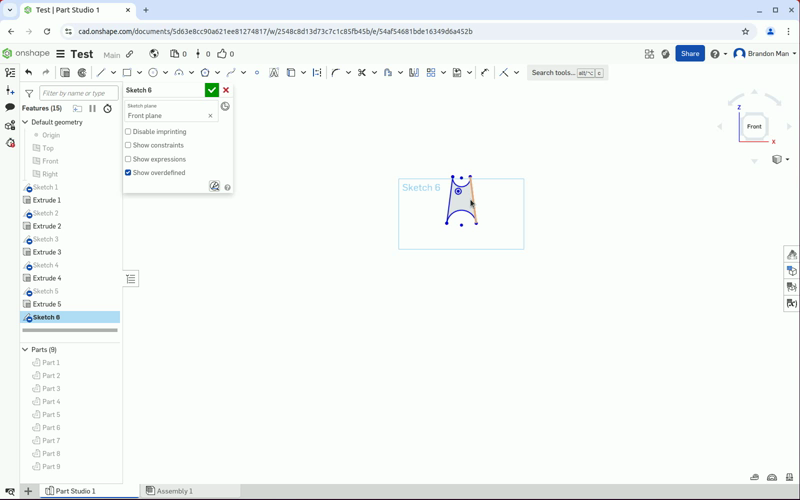
scroll(6)
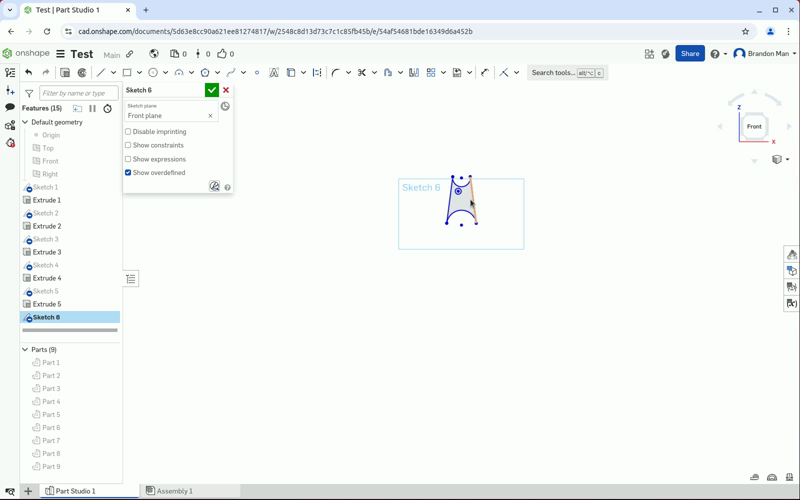
scroll(6)
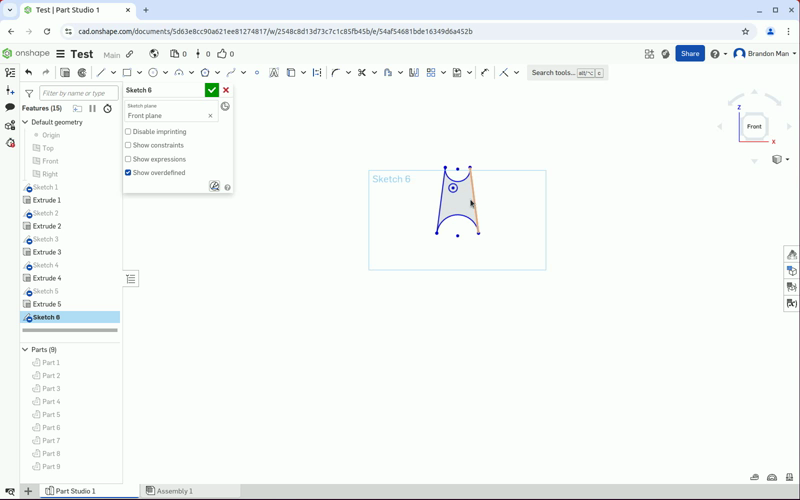
scroll(6)
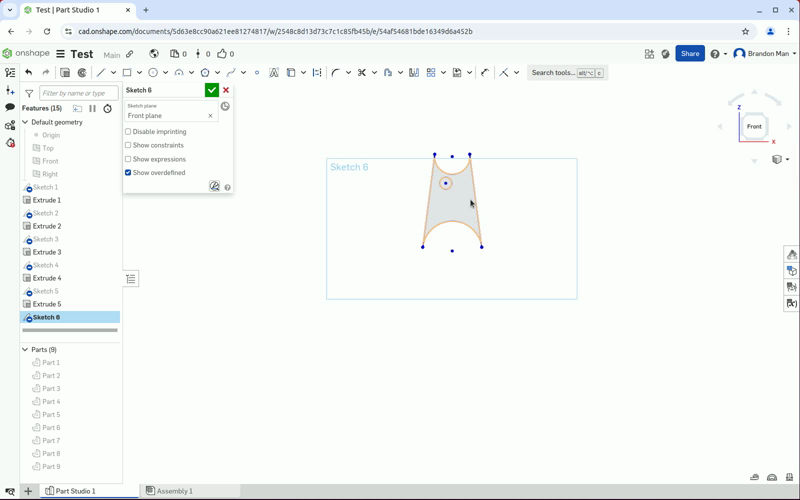
scroll(6)
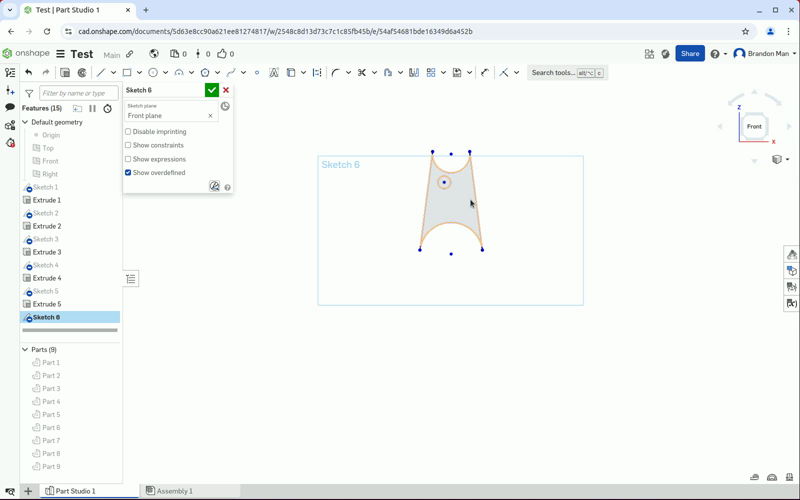
scroll(6)
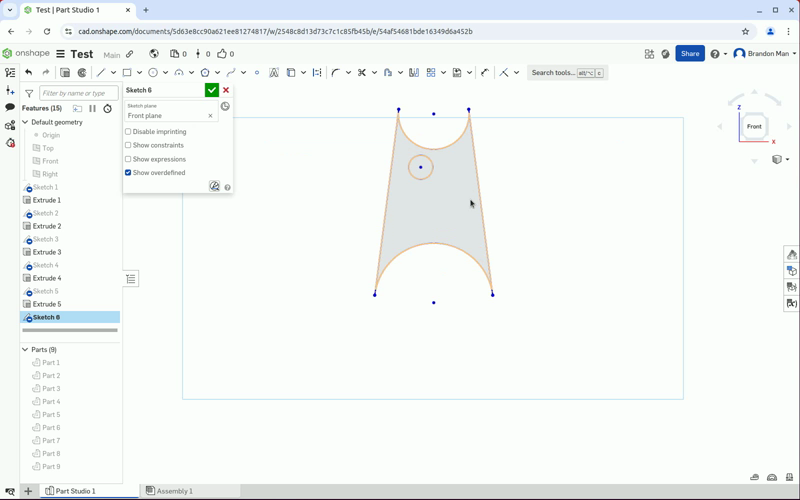
scroll(6)
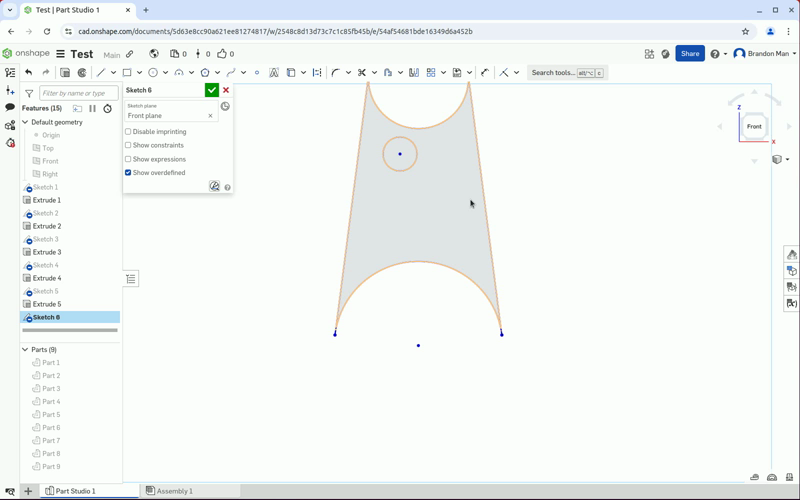
scroll(6)
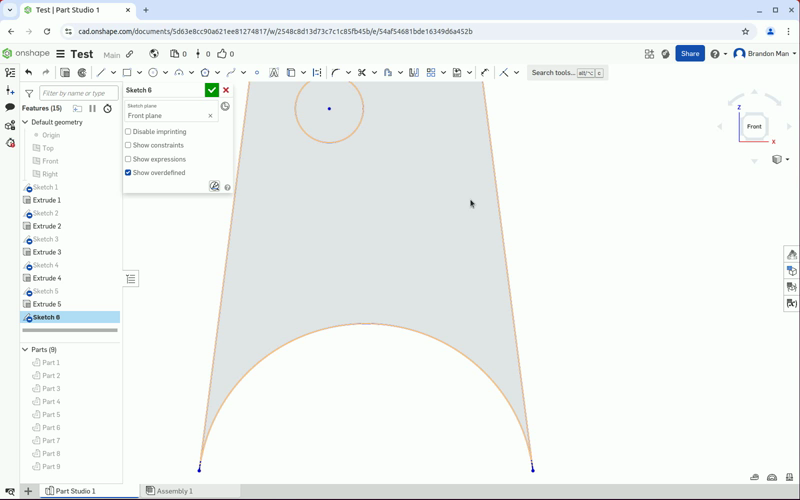
click(470, 199)
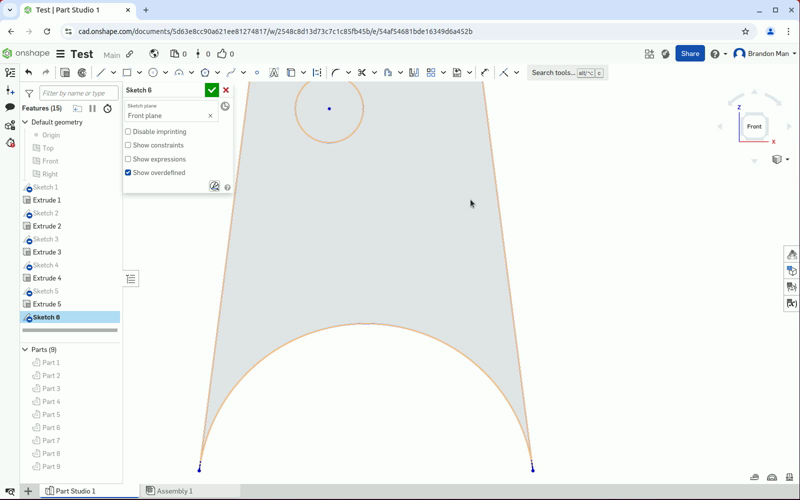
scroll(-6)
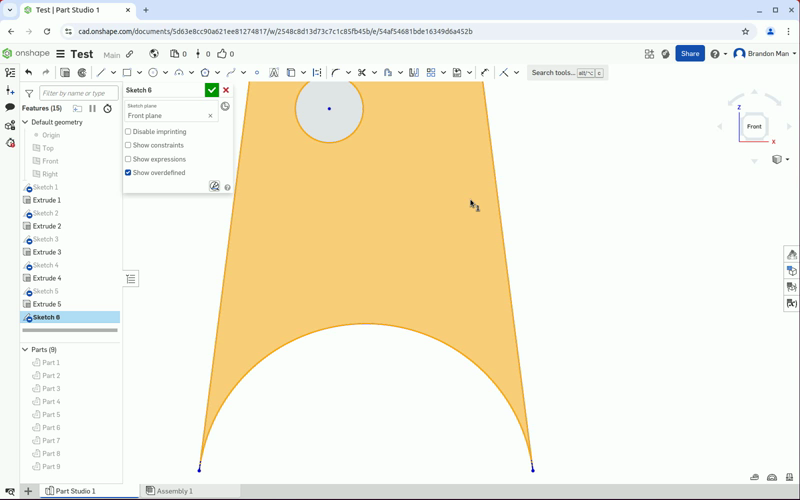
scroll(-6)
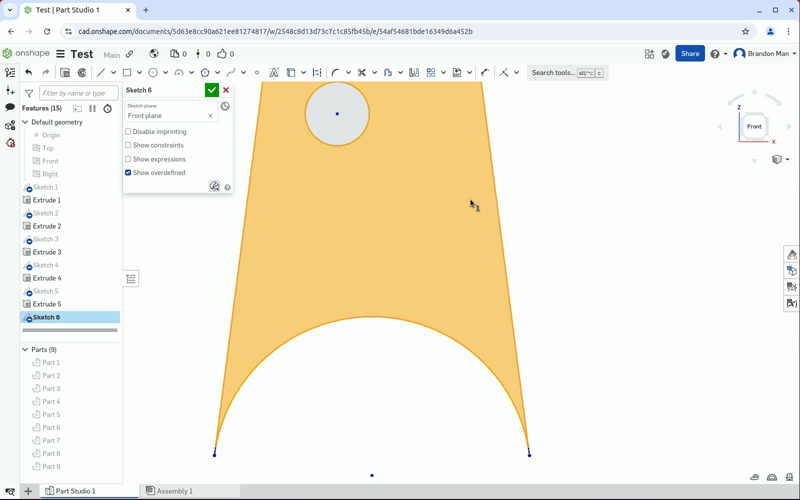
scroll(-6)
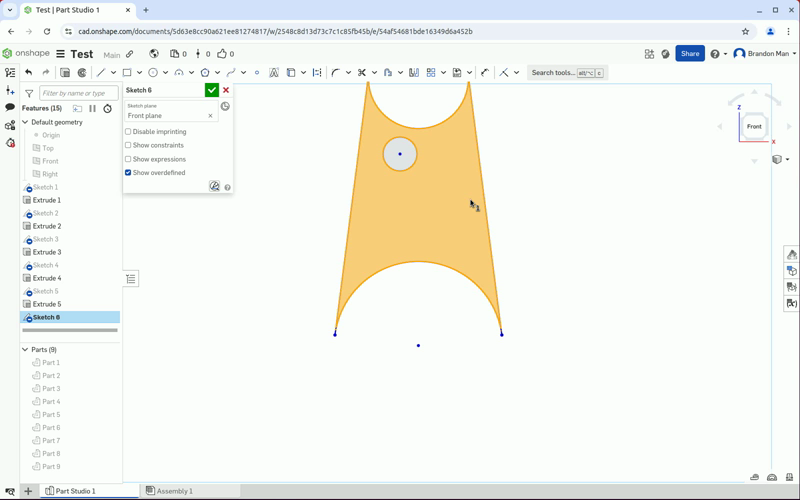
scroll(-6)
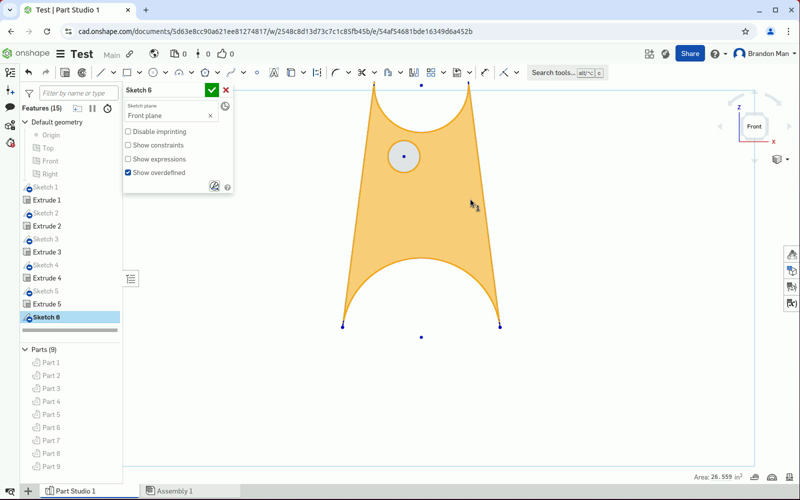
scroll(-6)
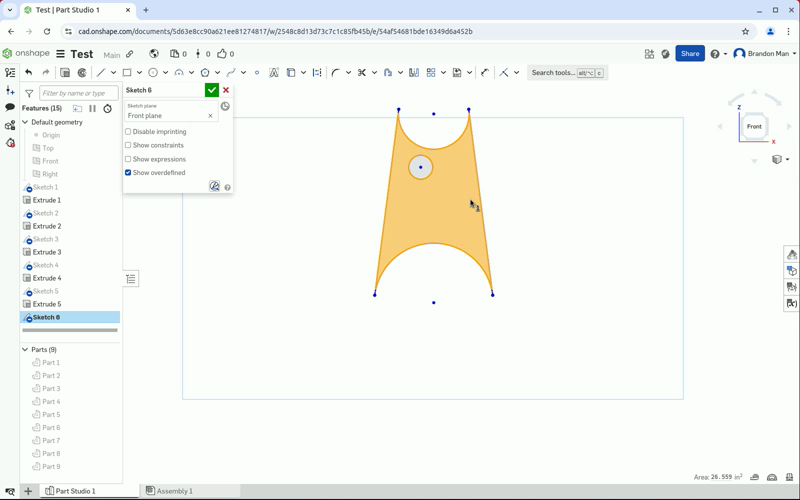
scroll(-6)
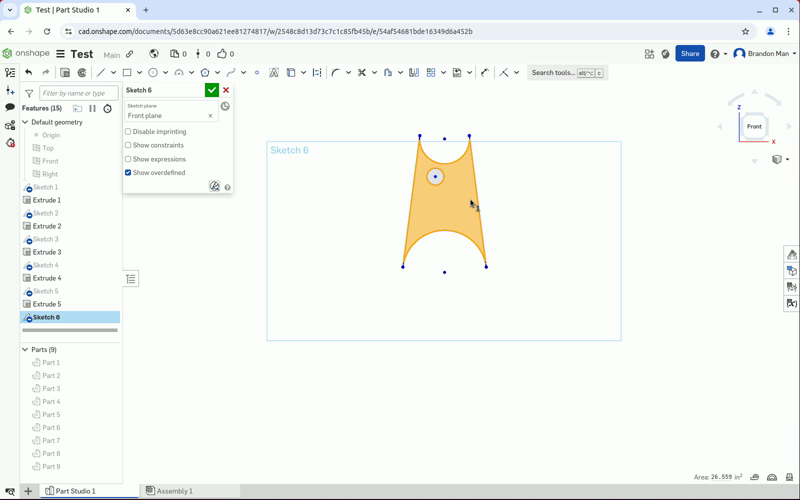
scroll(-6)
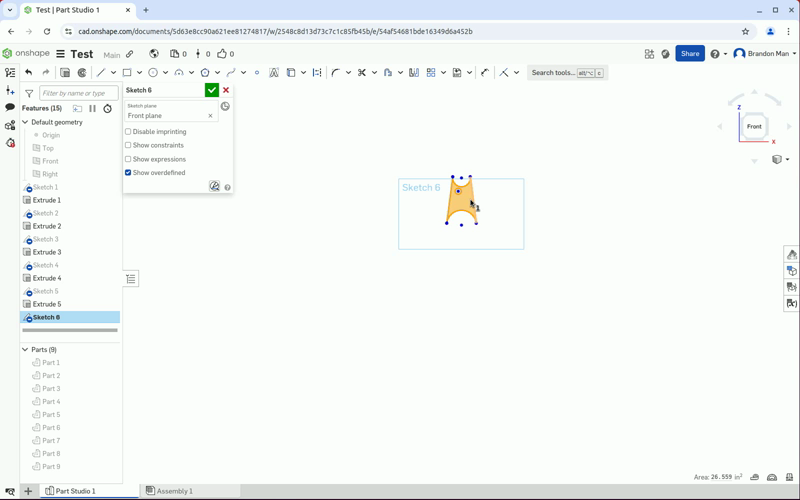
mouse_move(73, 352)
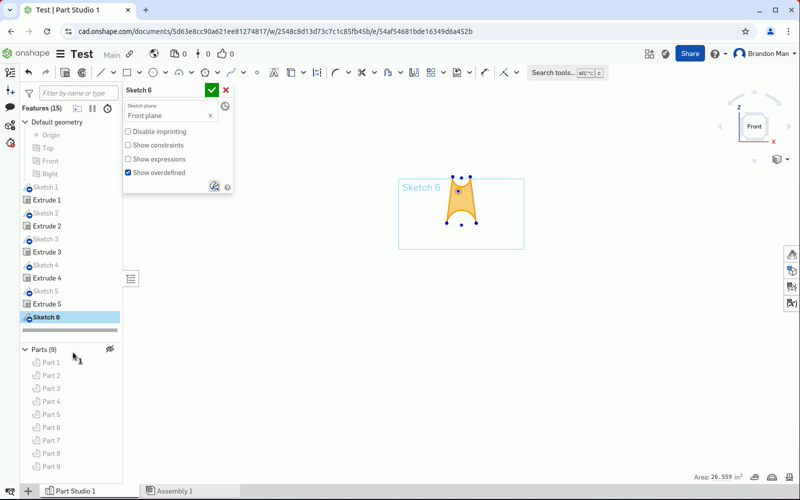
key(shift+y)
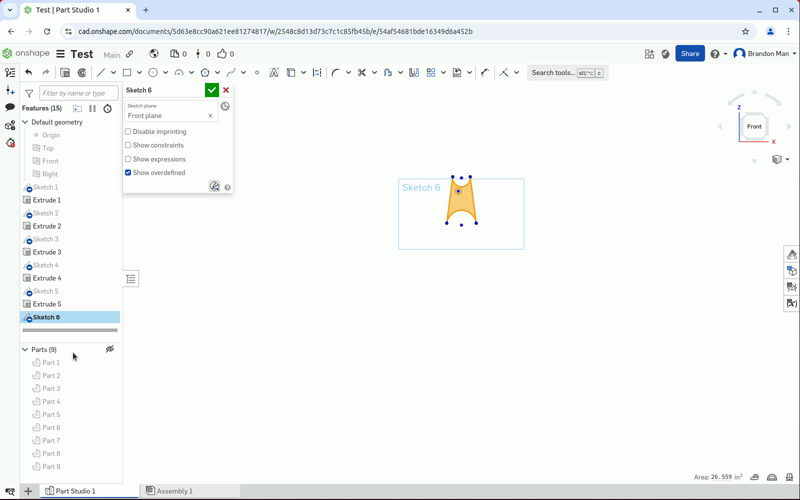
key(shift+e)
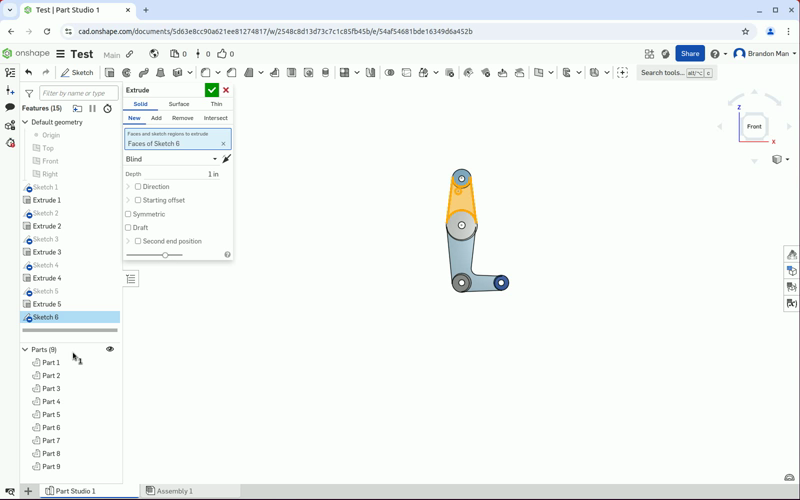
mouse_move(143, 106)
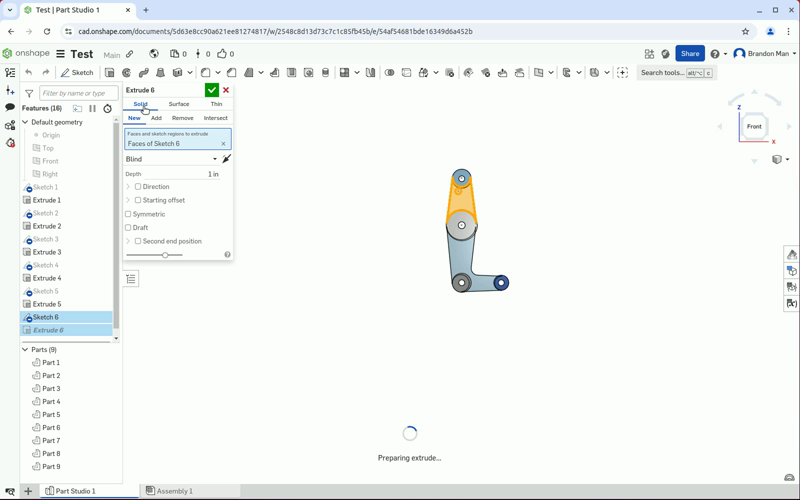
click(143, 106)
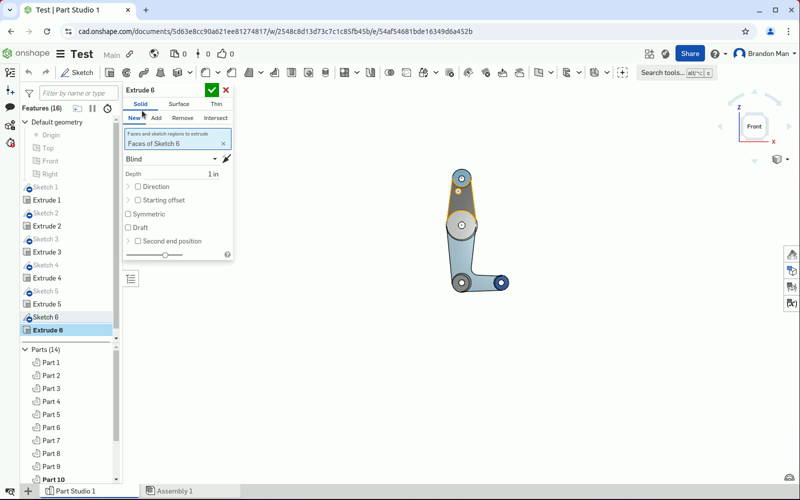
mouse_move(137, 120)
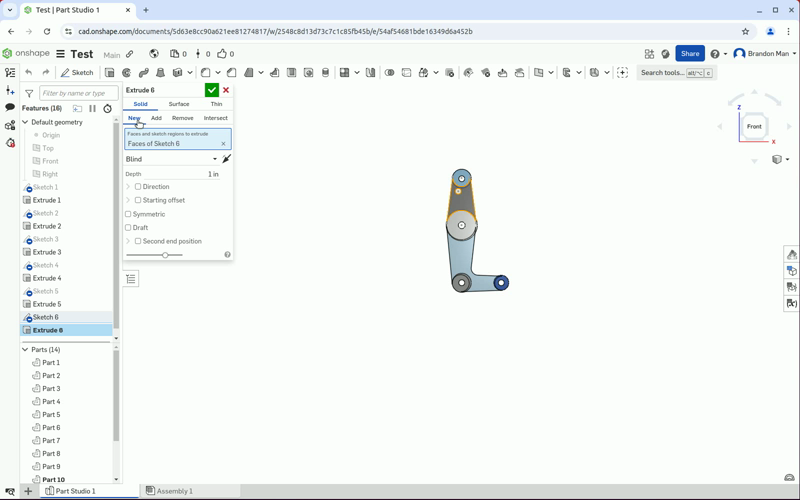
click(137, 120)
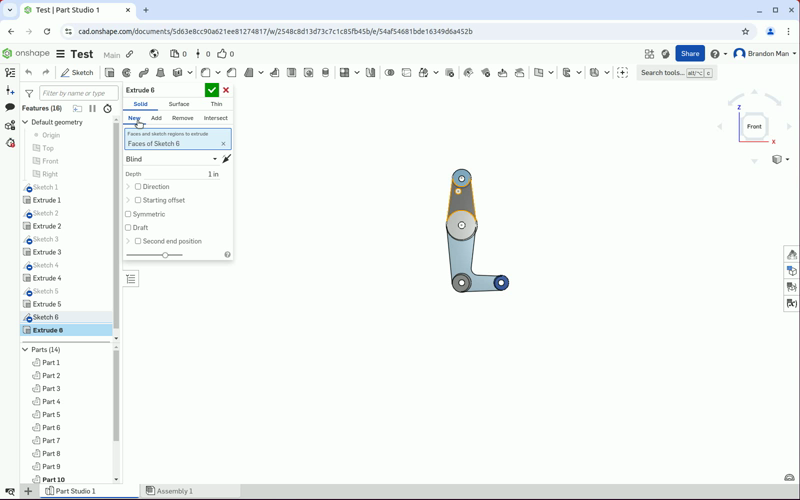
key(tab, 4)
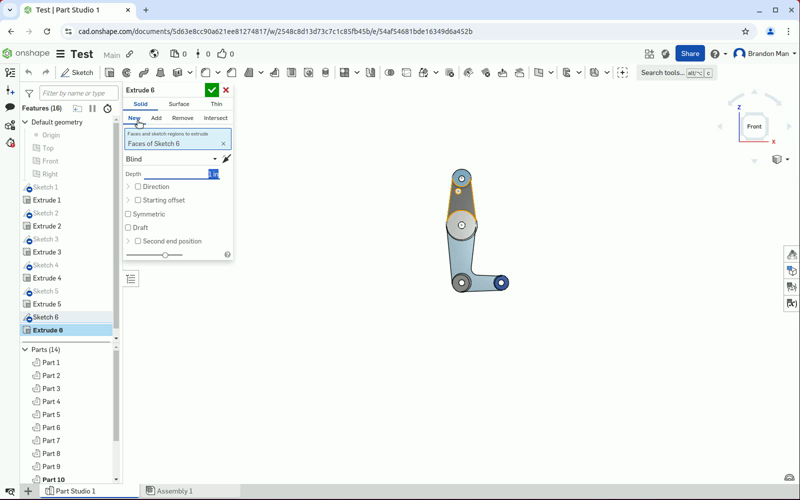
text(-0.481)
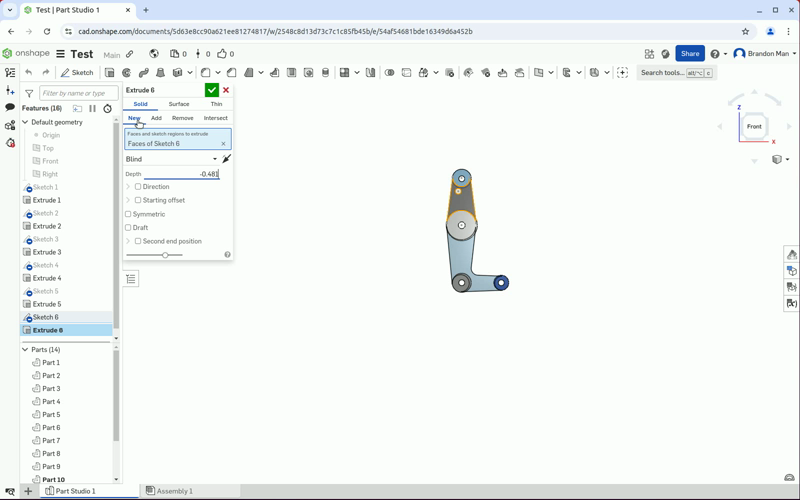
key(enter)
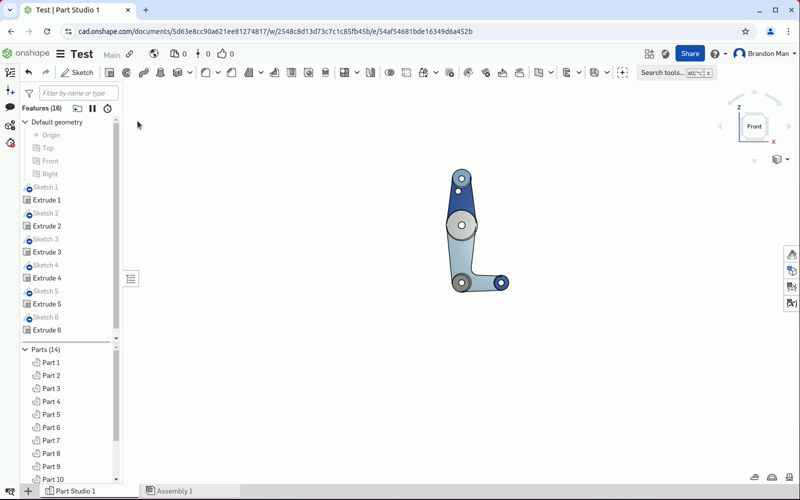
key(shift+h)
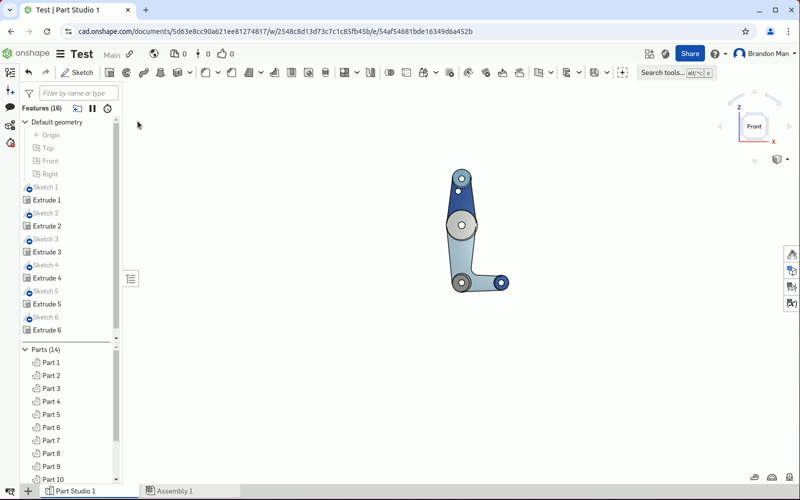
key(shift+h)
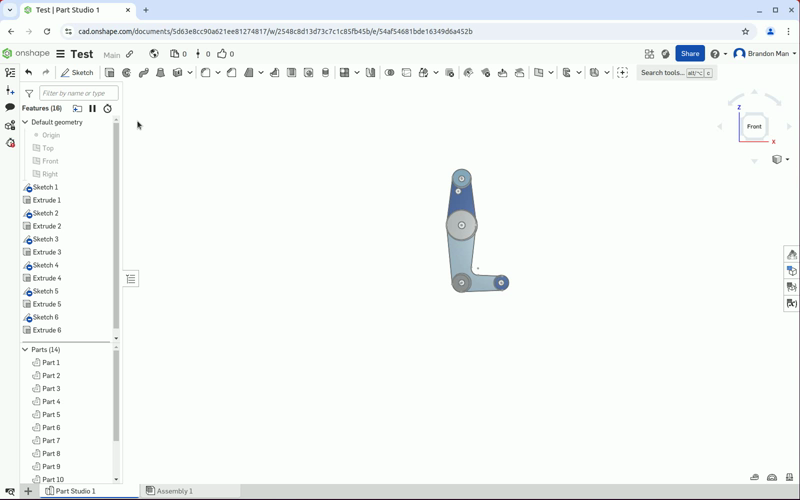
key(shift+7)
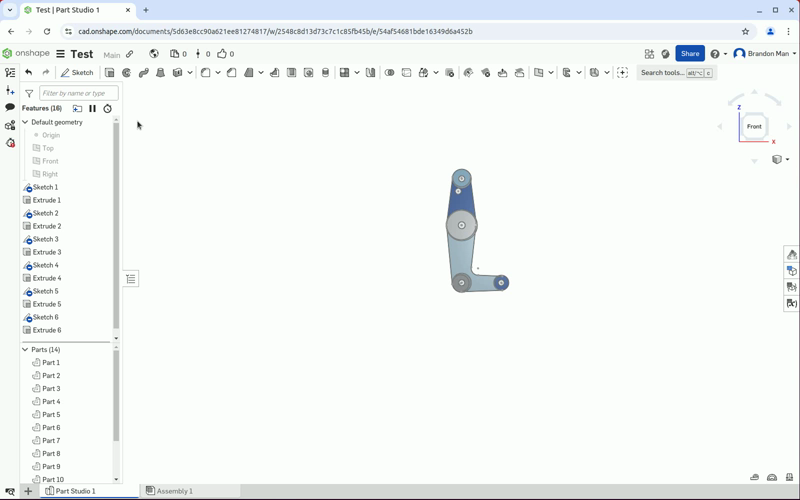
key(left, 2)
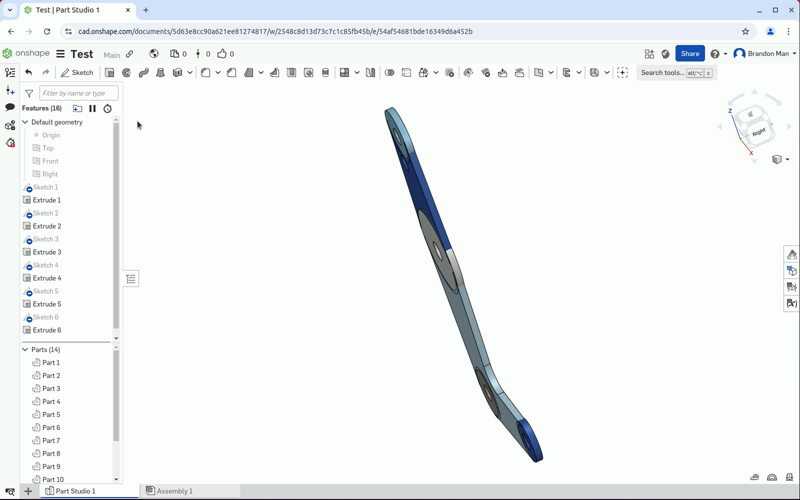
key(down, 2)
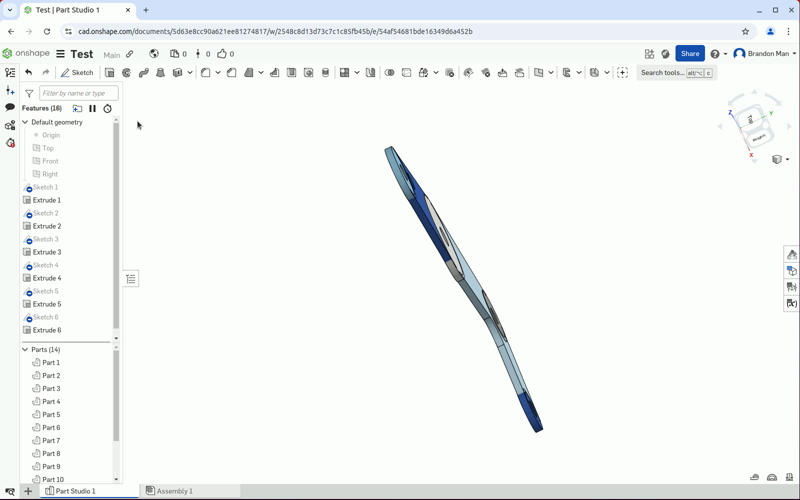
key(up, 2)
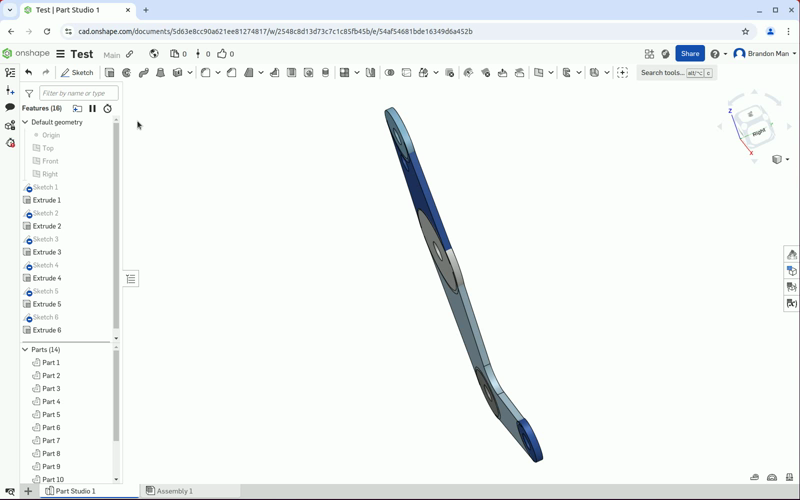
key(right, 2)
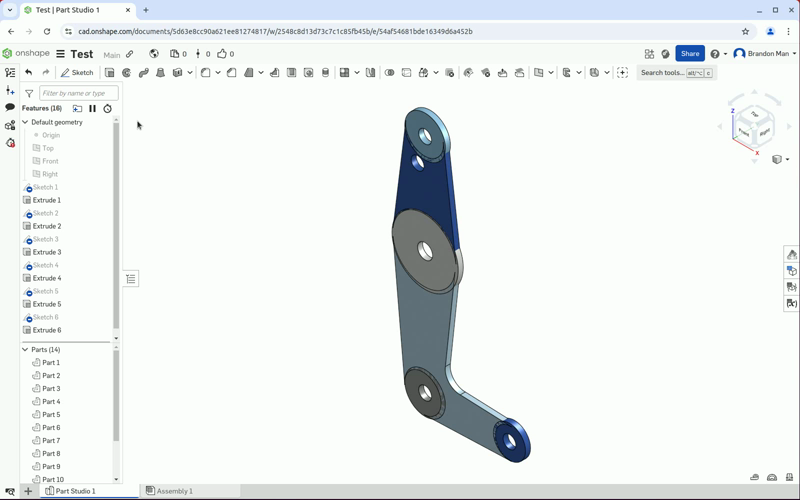
mouse_move(69, 189)
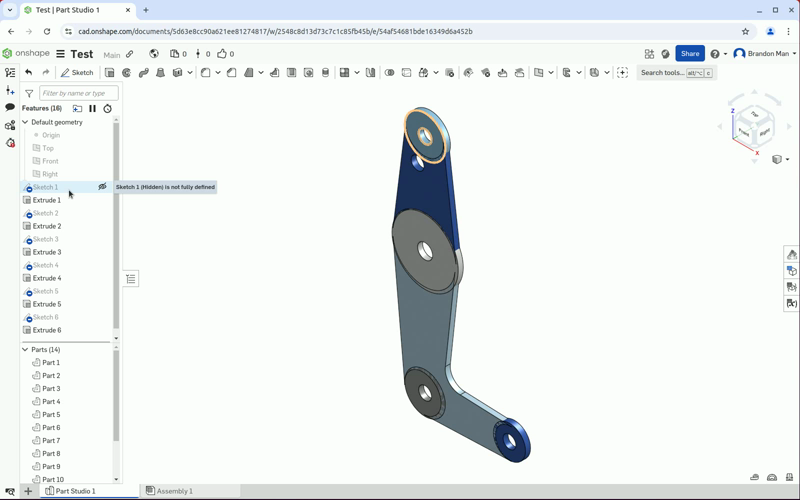
click(69, 189)